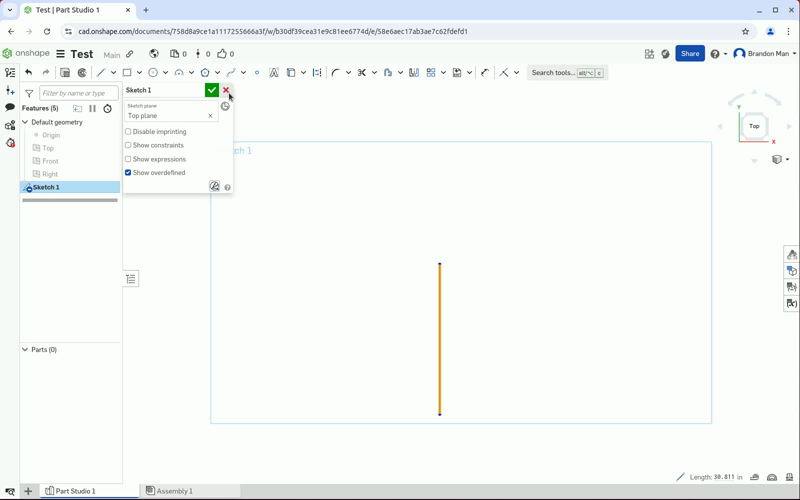
key(shift+h)
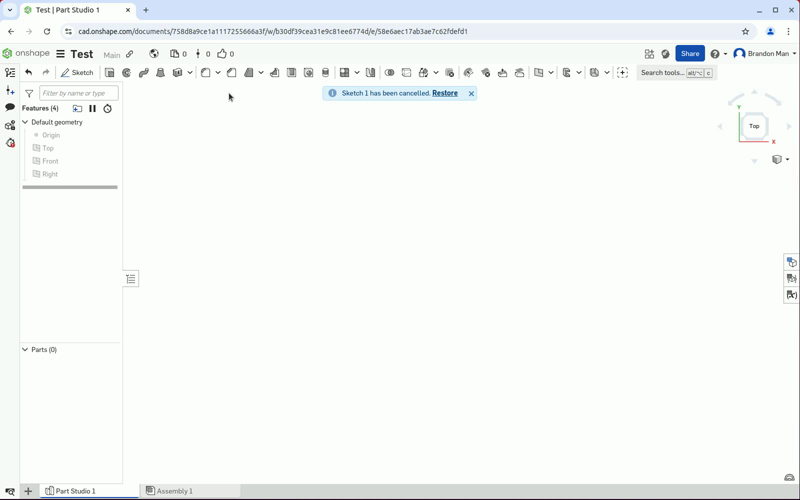
mouse_move(73, 352)
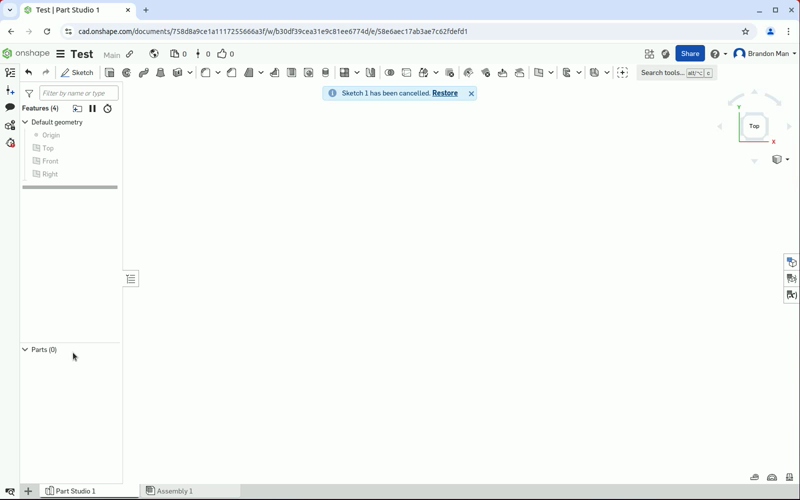
key(y)
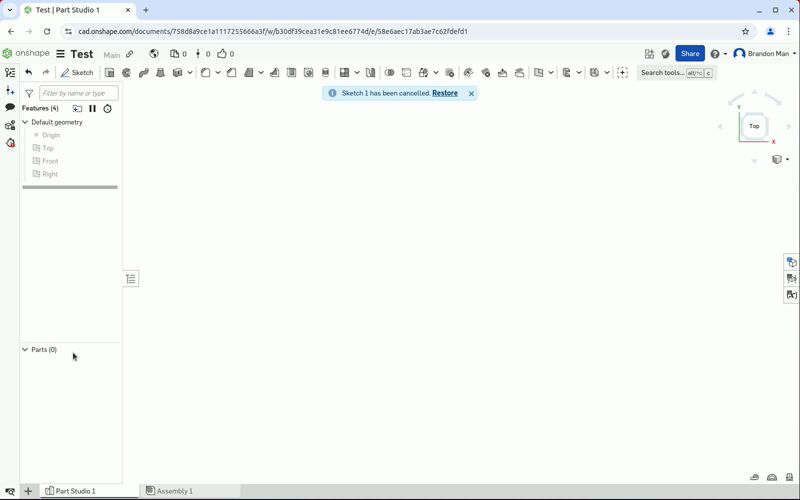
key(shift+p)
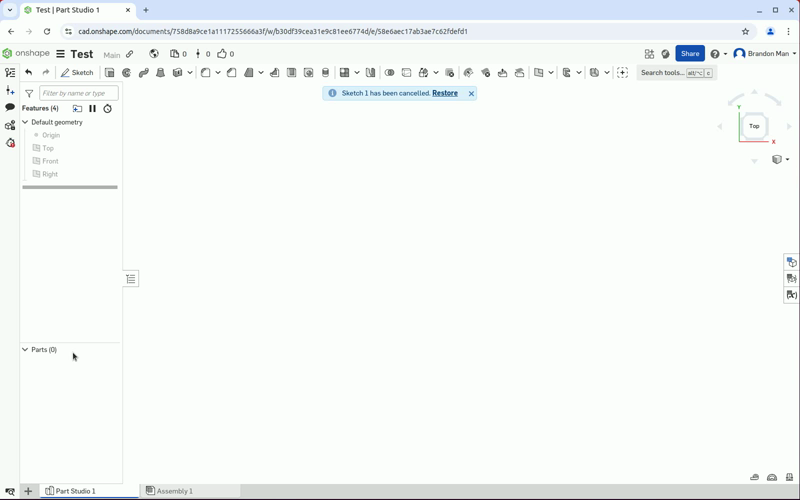
key(space)
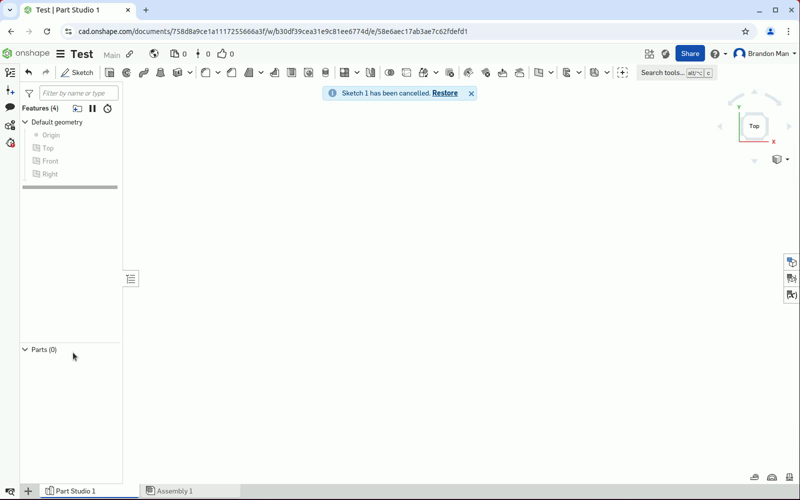
key_down(shift)
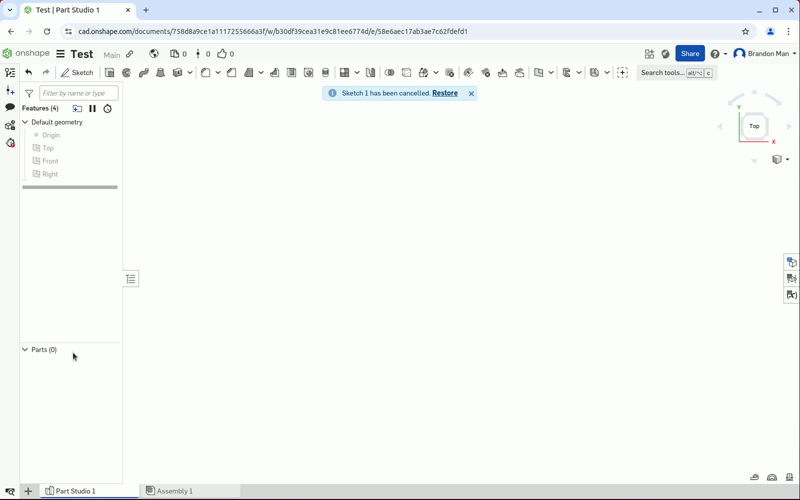
key(up)
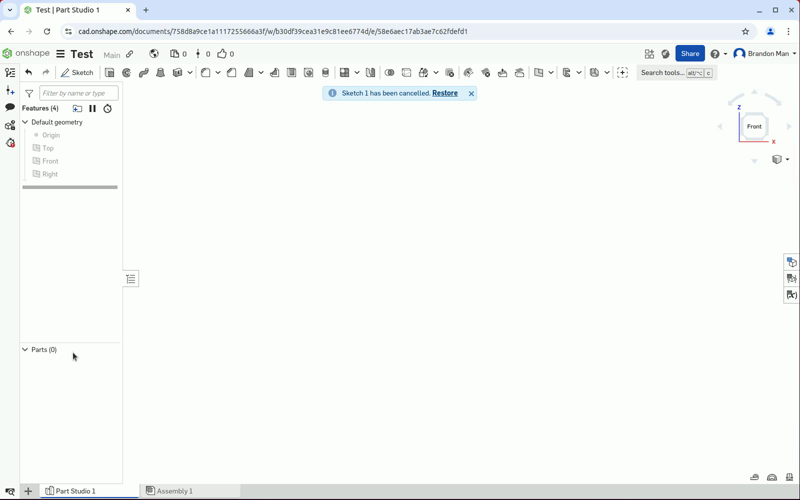
key_up(shift)
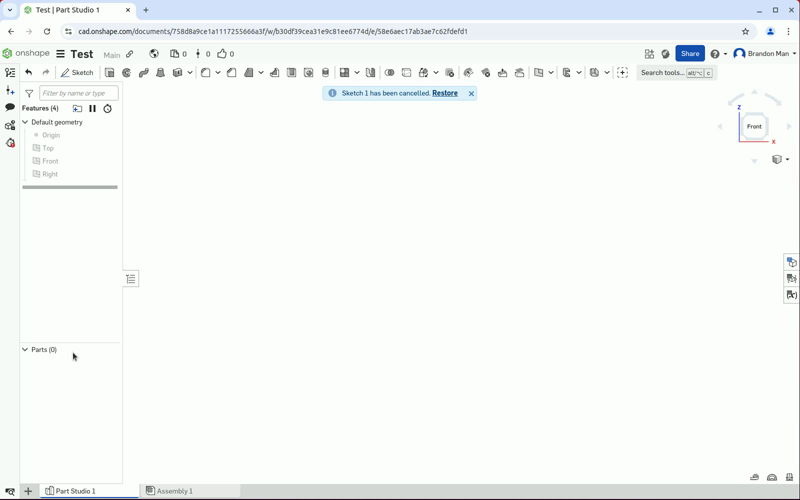
mouse_move(73, 352)
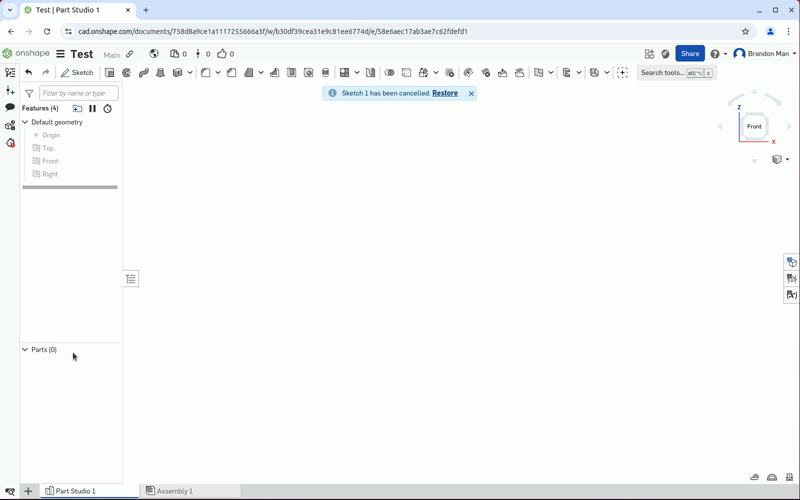
key(shift+y)
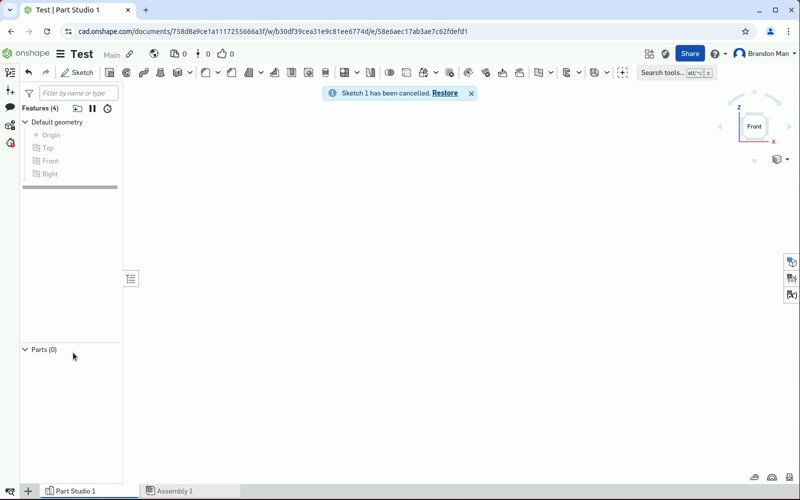
key(shift+s)
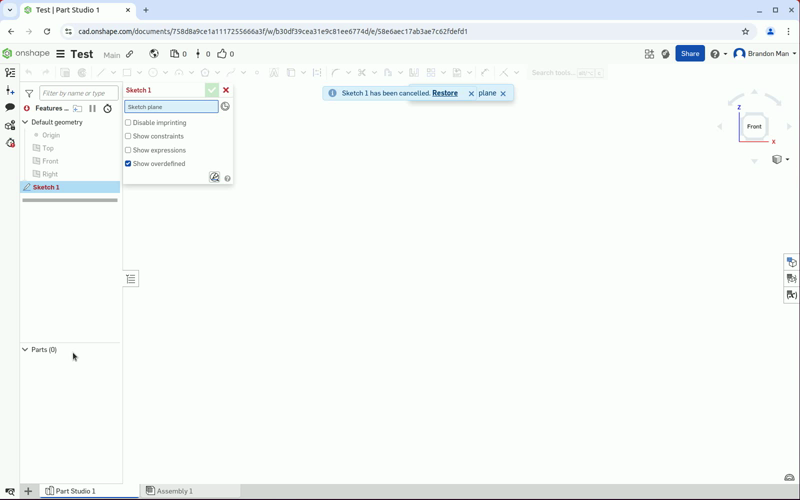
mouse_move(73, 163)
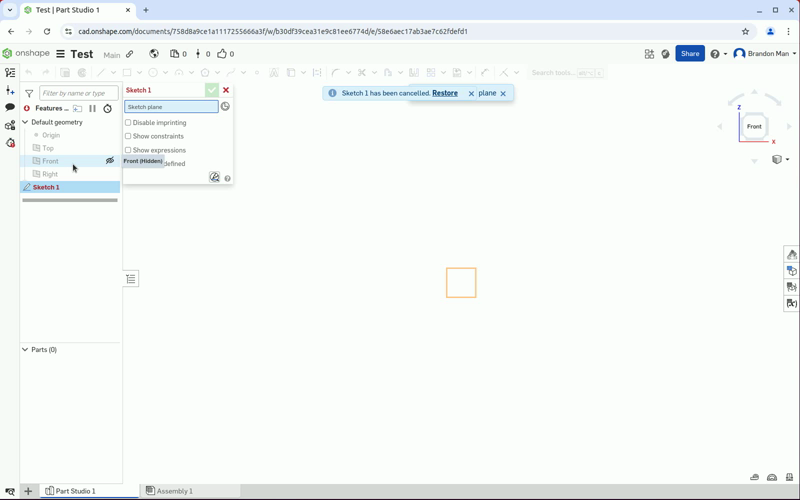
click(73, 163)
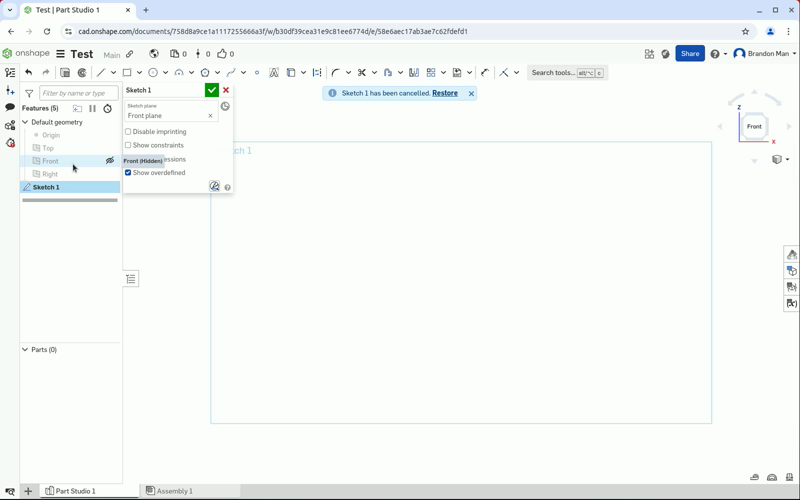
mouse_move(73, 352)
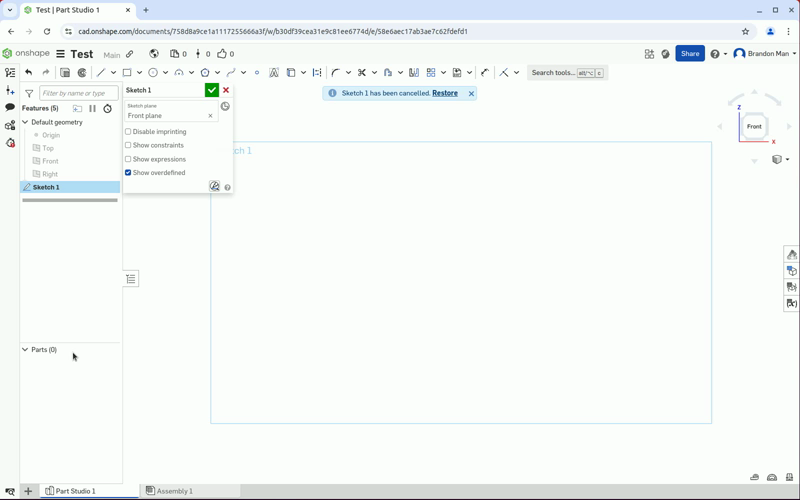
key(y)
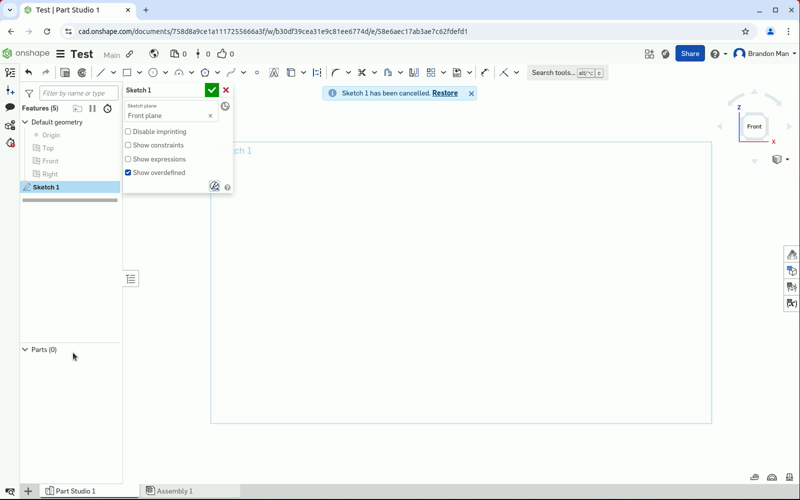
key(l)
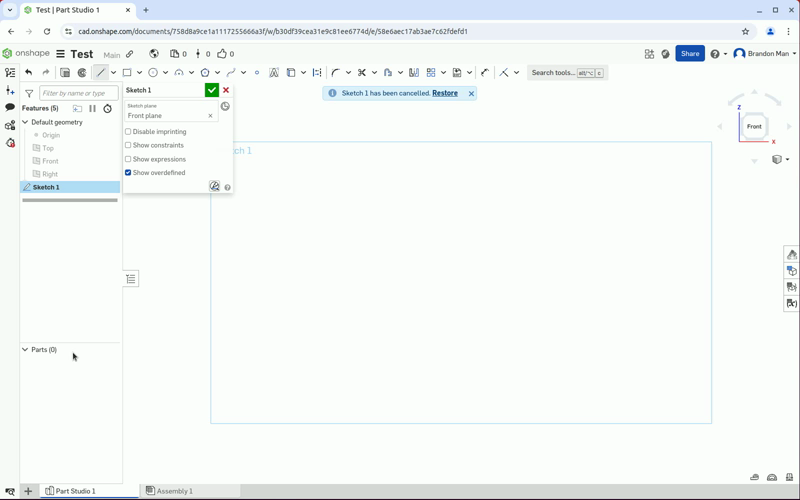
key_down(shift)
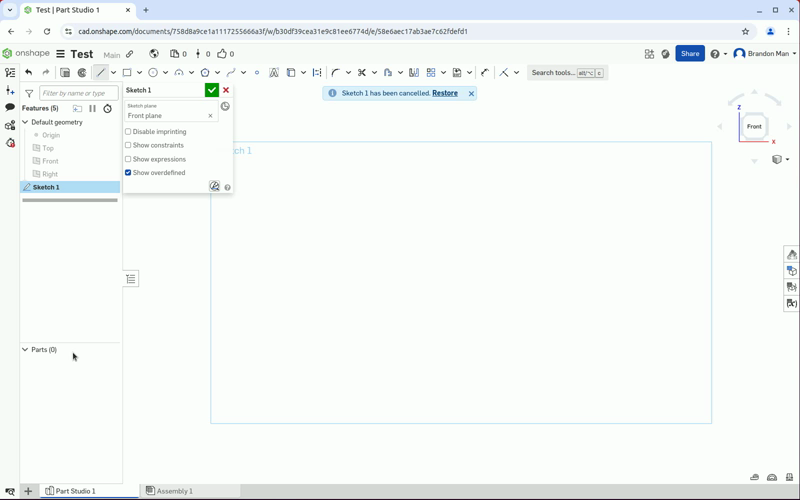
mouse_move(348, 356)
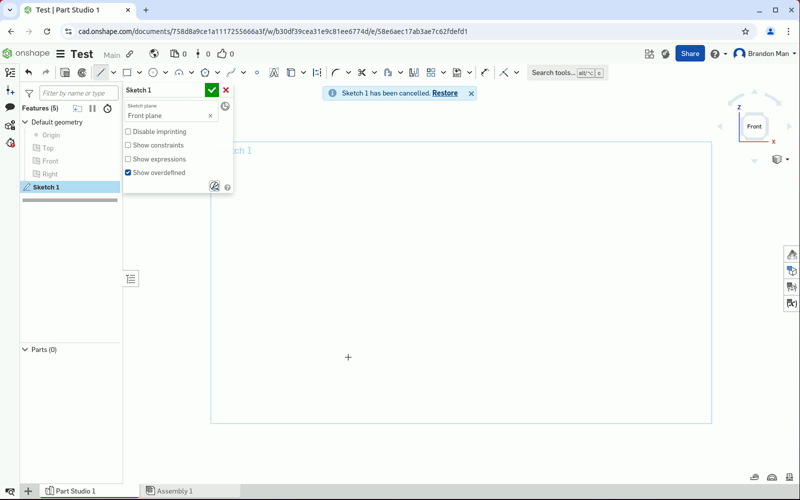
click(348, 356)
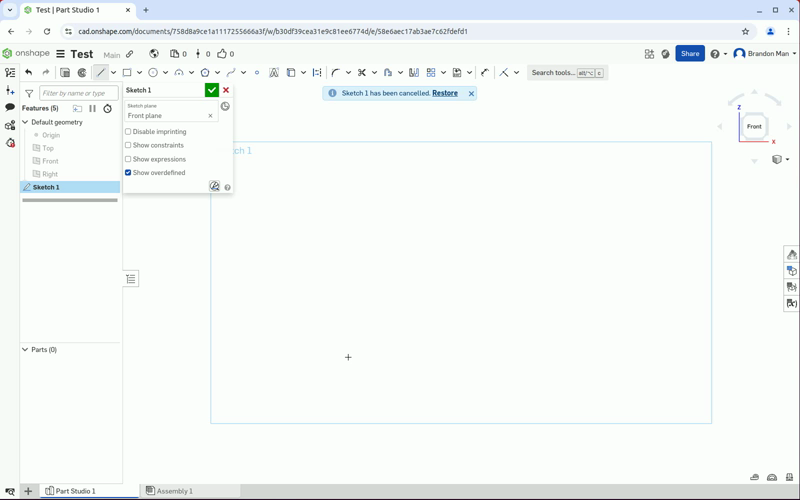
key_up(shift)
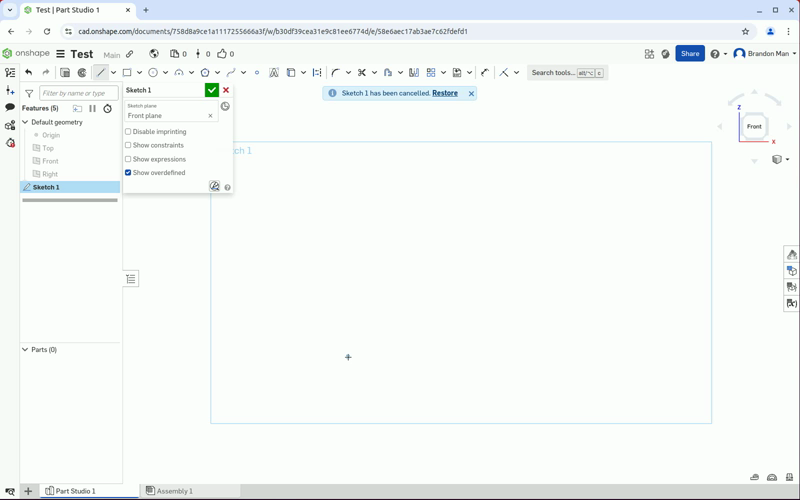
key_down(shift)
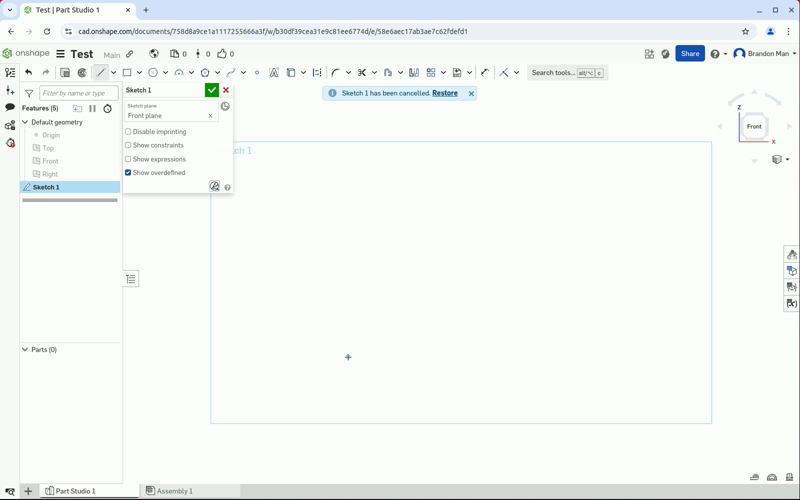
mouse_move(572, 356)
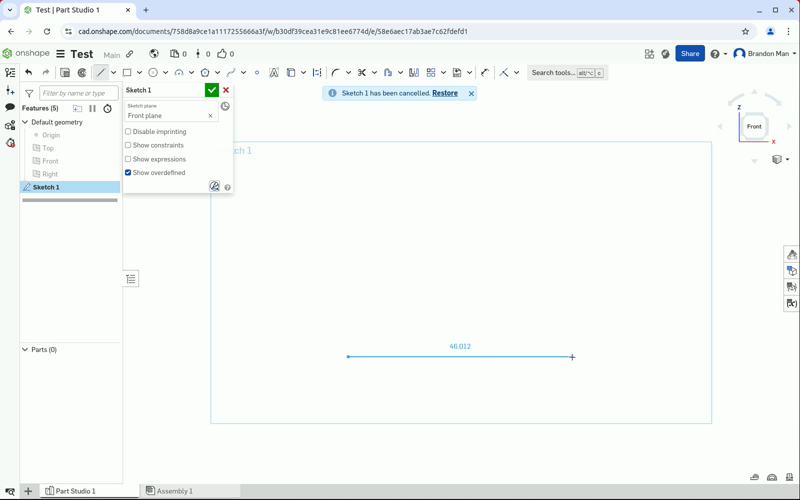
click(572, 356)
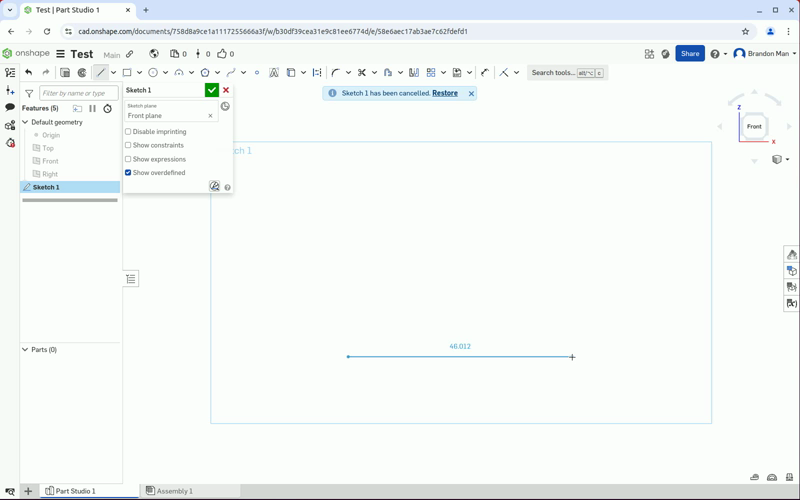
key_up(shift)
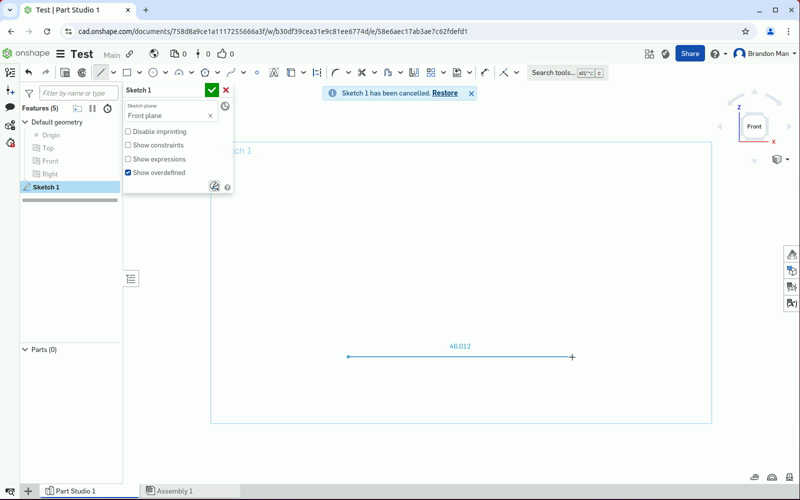
key_down(shift)
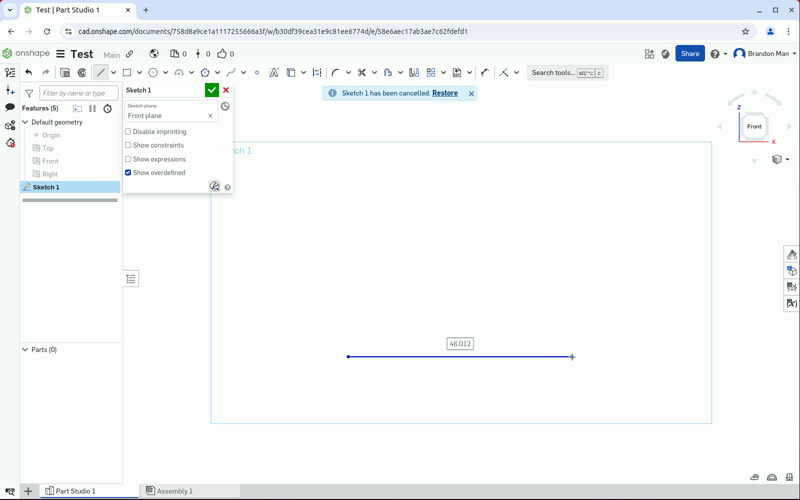
mouse_move(572, 208)
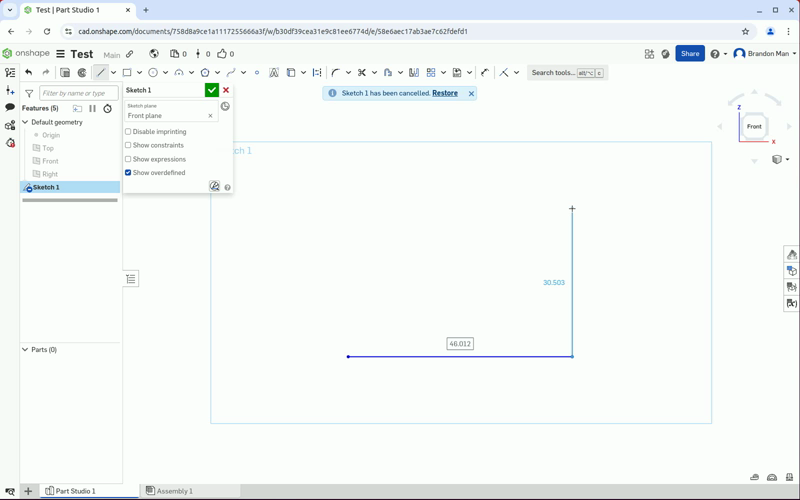
click(572, 208)
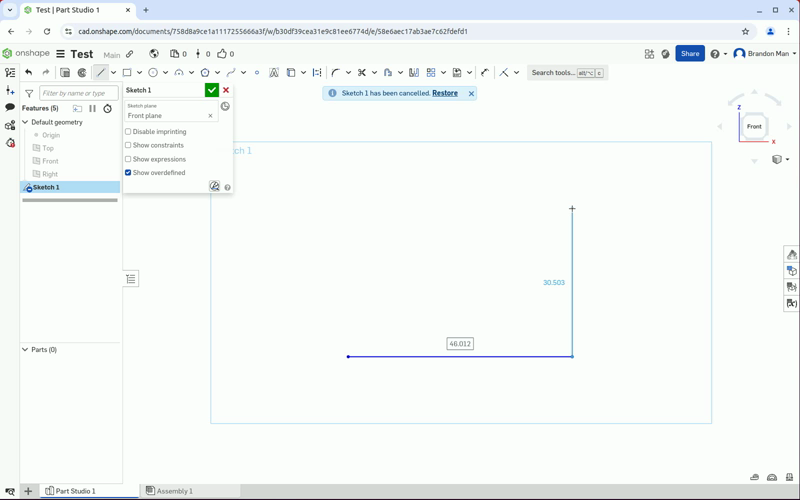
key_up(shift)
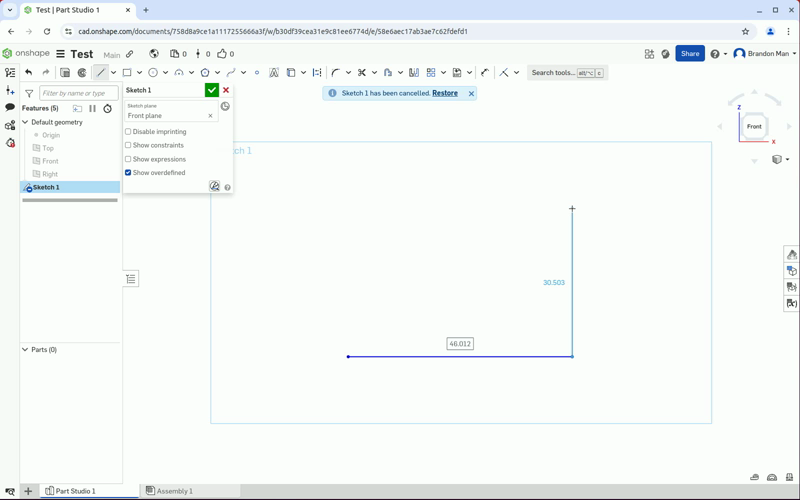
key_down(shift)
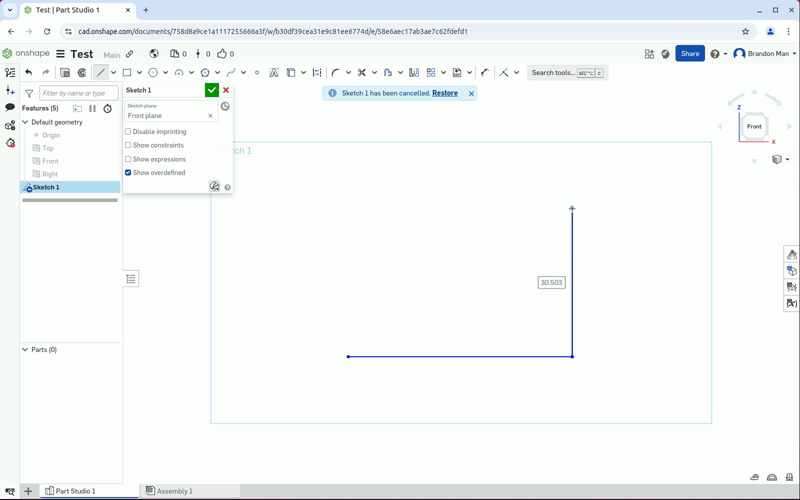
mouse_move(348, 208)
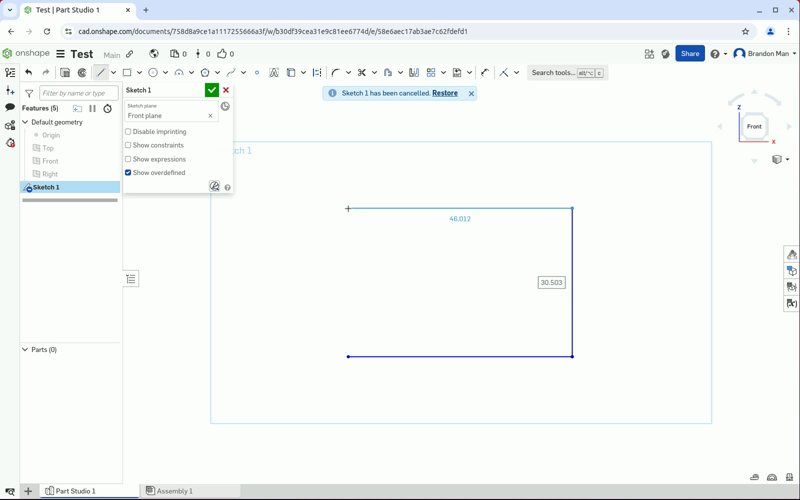
click(348, 208)
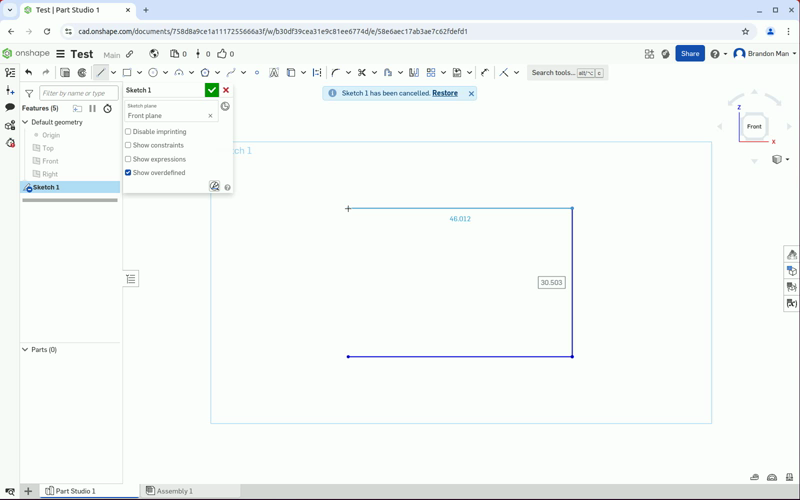
key_up(shift)
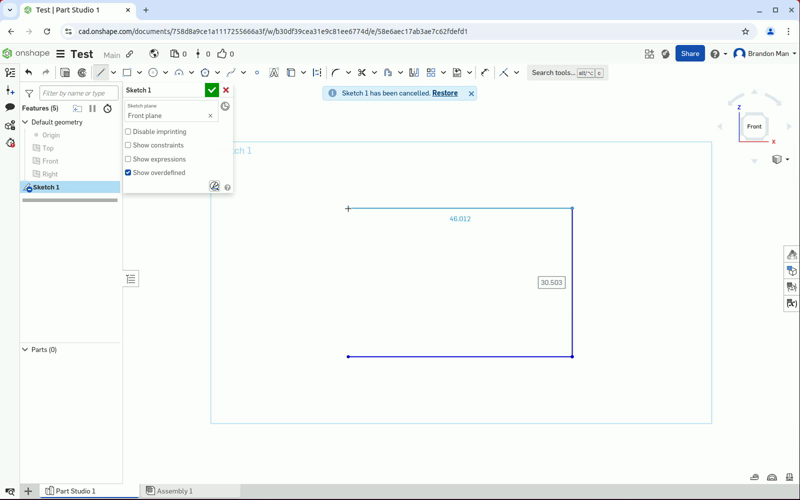
key_down(shift)
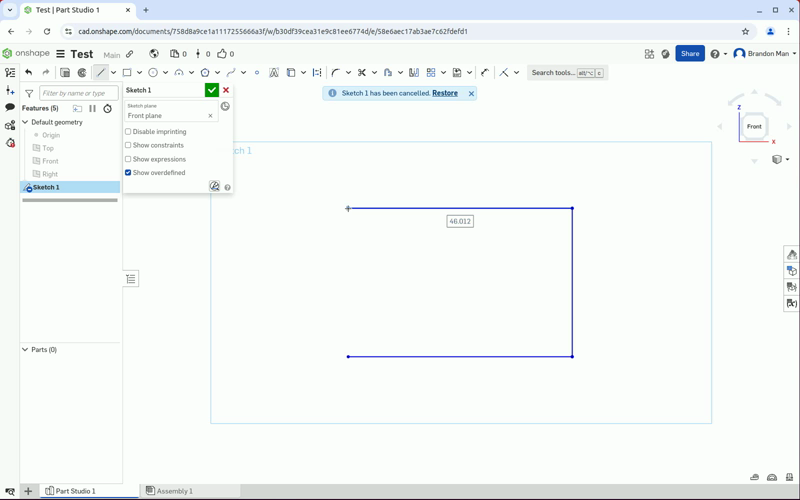
mouse_move(348, 356)
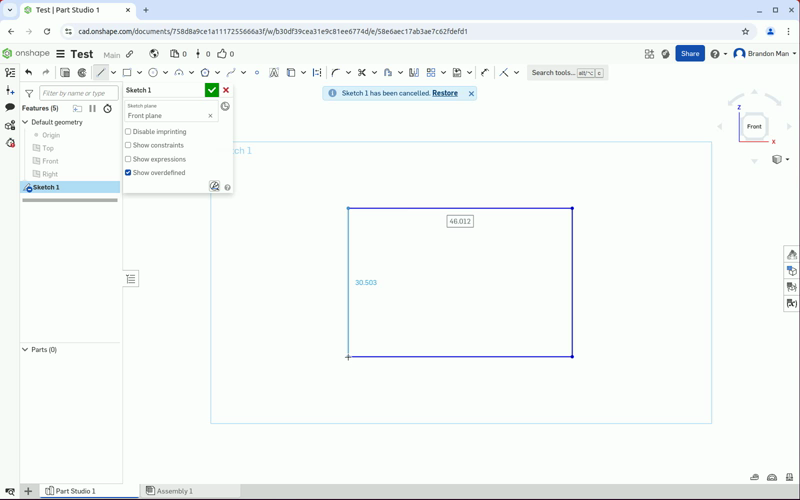
key_up(shift)
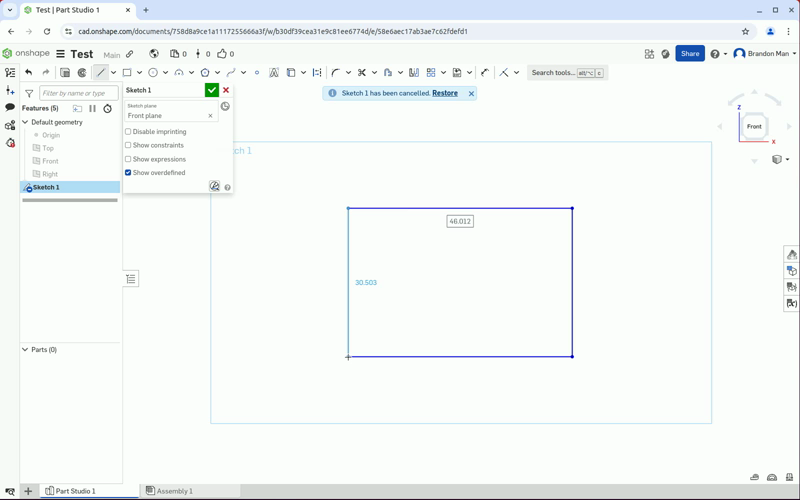
click(348, 356)
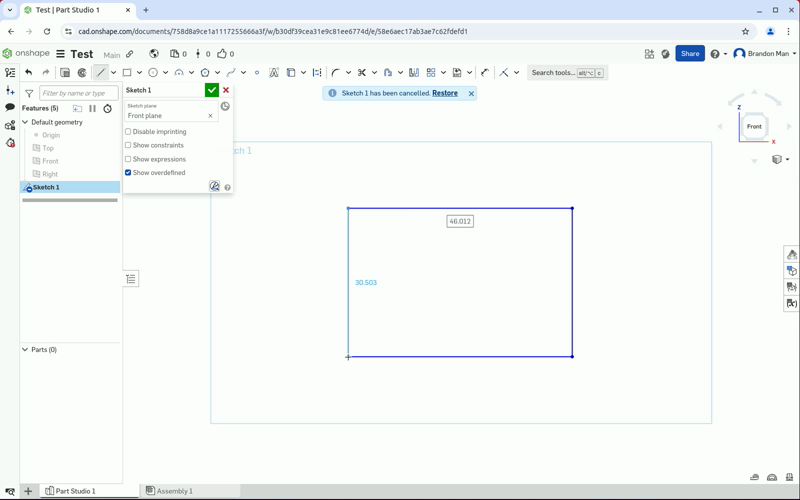
key(esc)
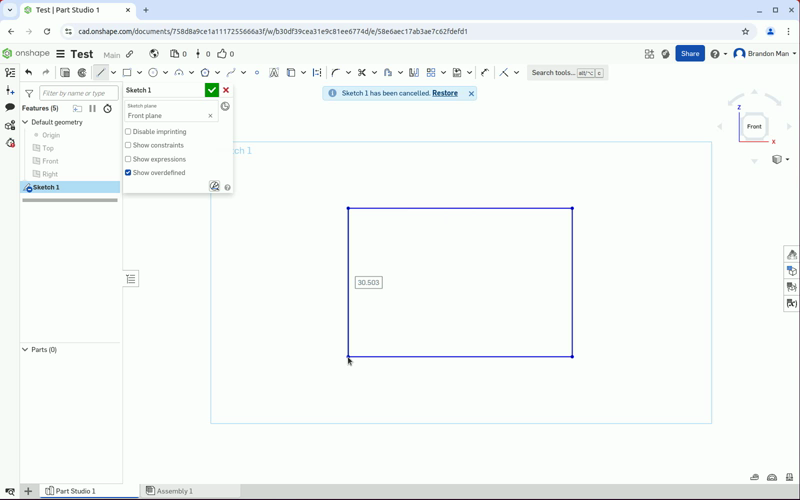
key(c)
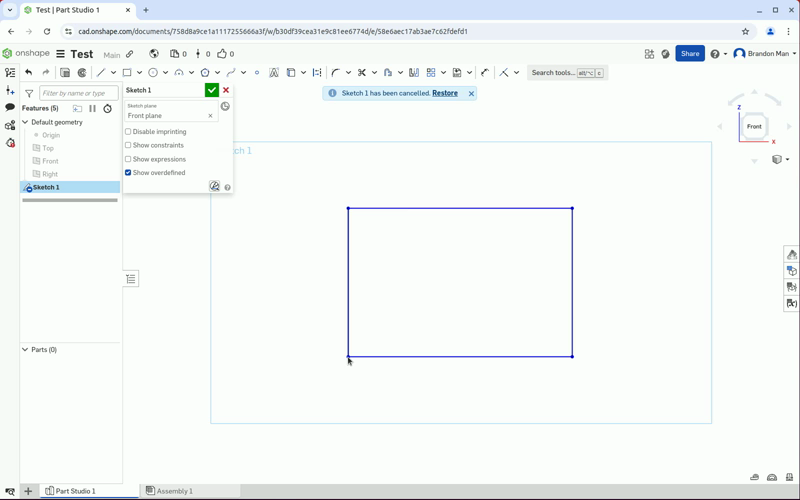
key_down(shift)
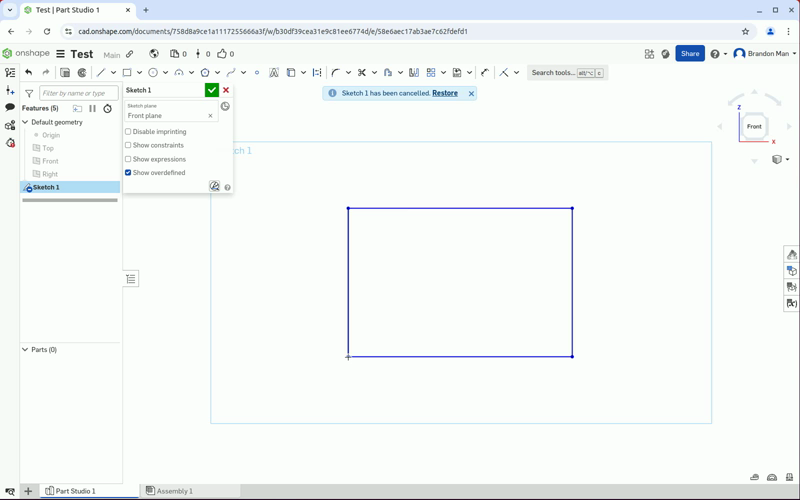
mouse_move(362, 314)
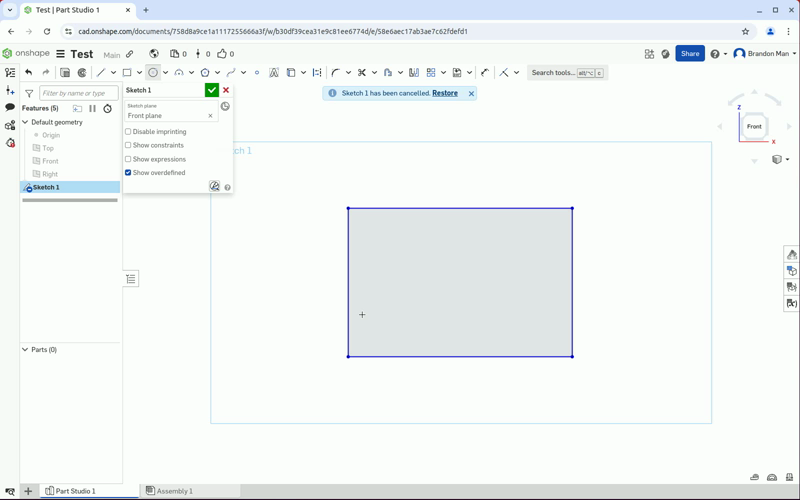
click(362, 314)
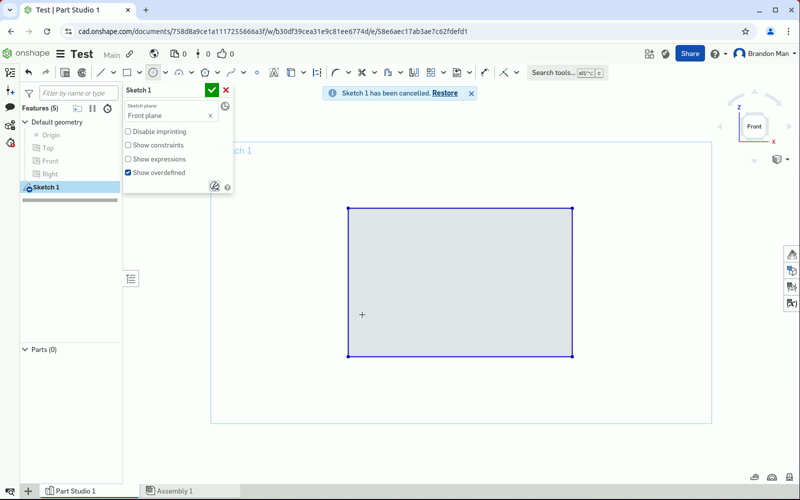
key_up(shift)
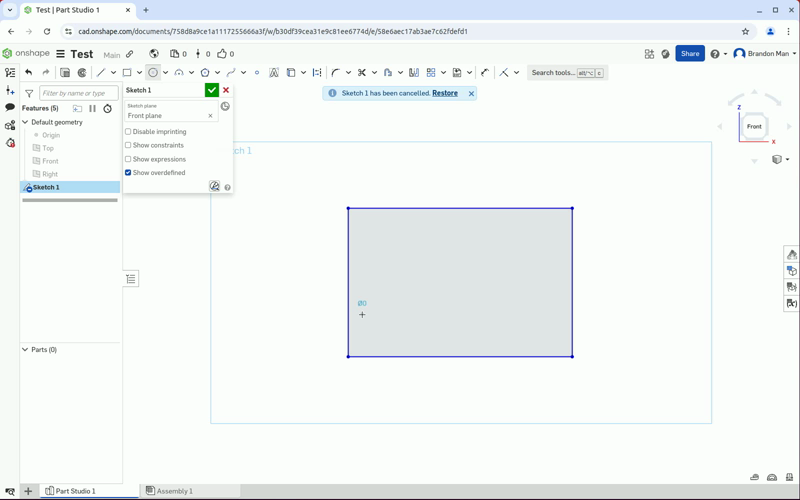
mouse_move(367, 314)
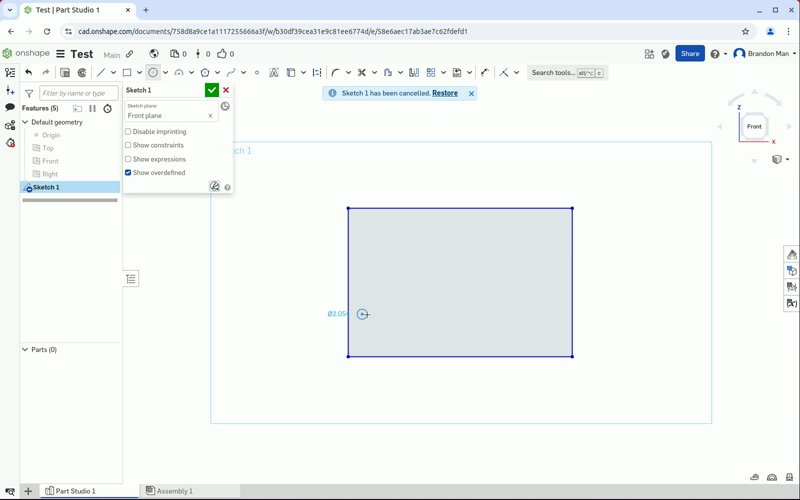
click(367, 314)
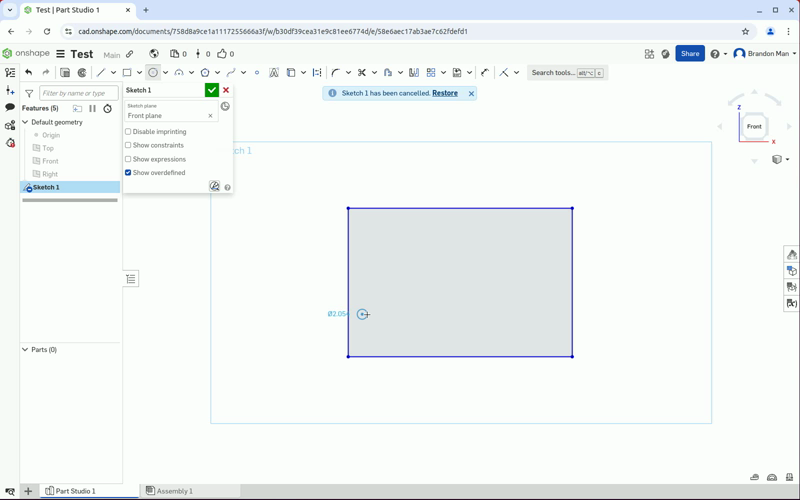
key(esc)
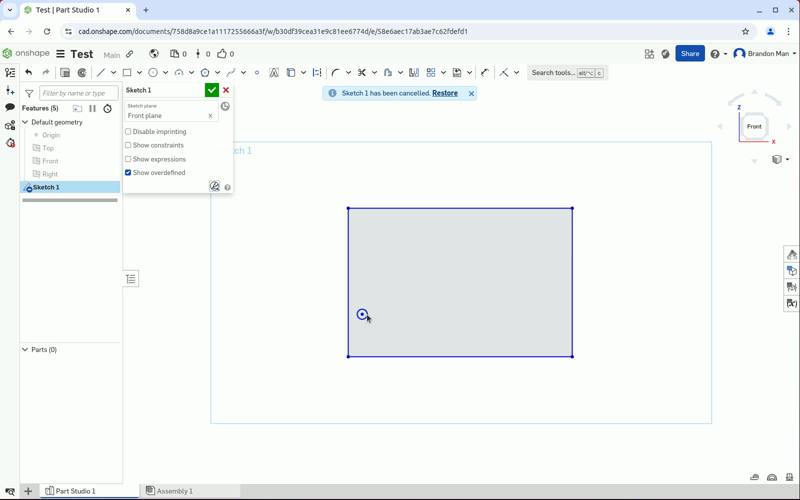
key(c)
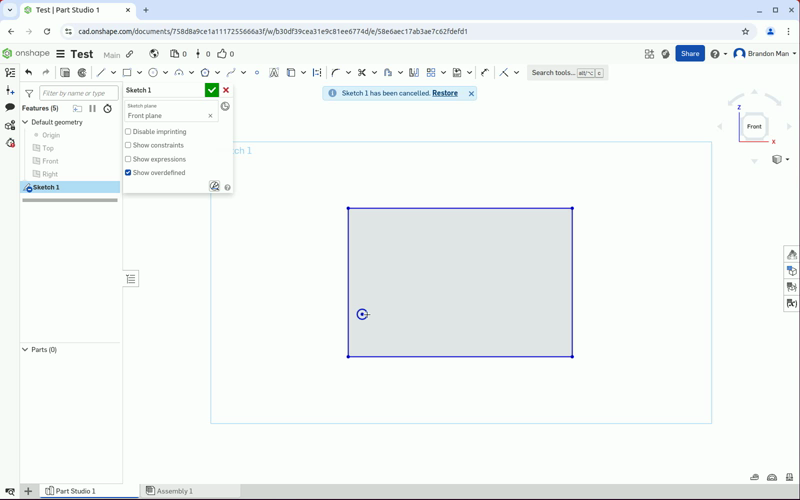
key_down(shift)
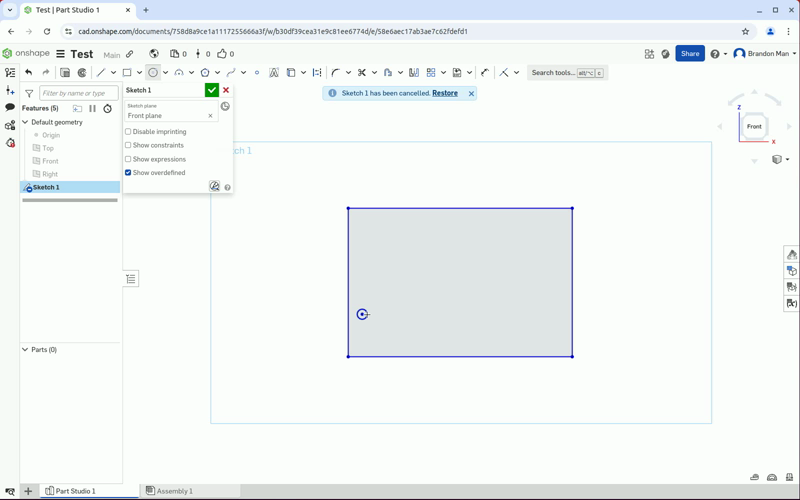
mouse_move(362, 231)
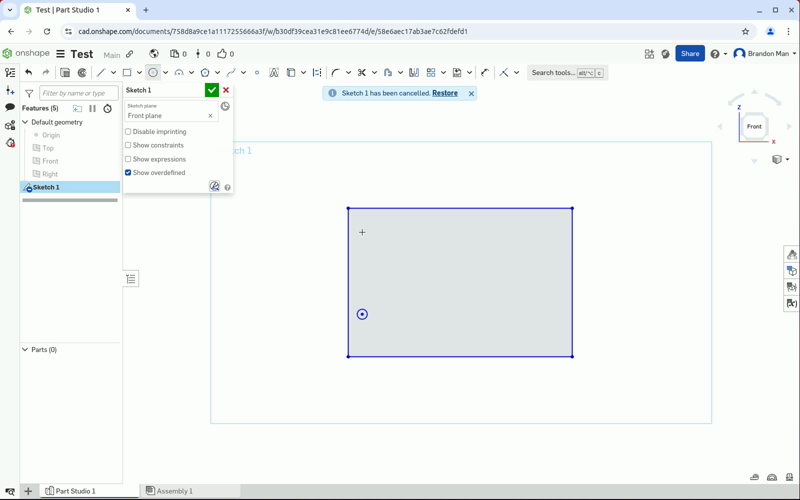
click(362, 231)
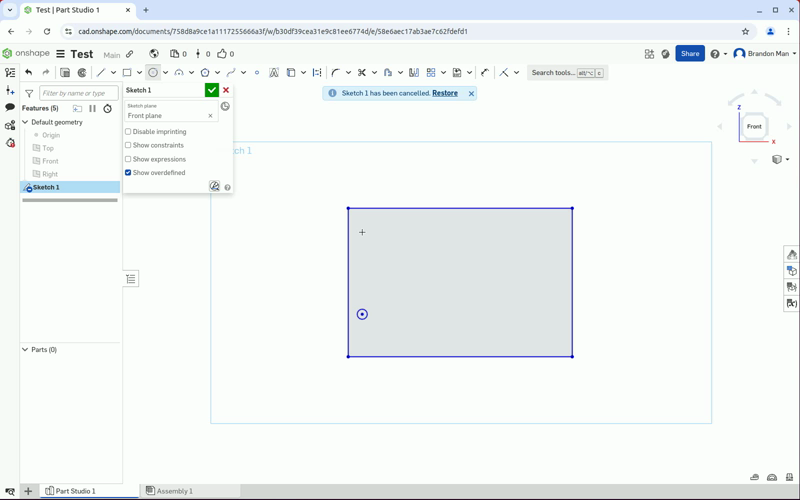
key_up(shift)
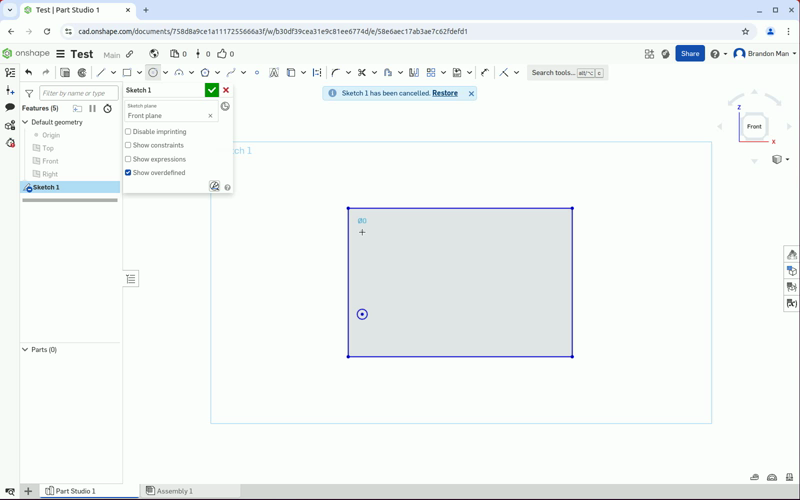
mouse_move(367, 231)
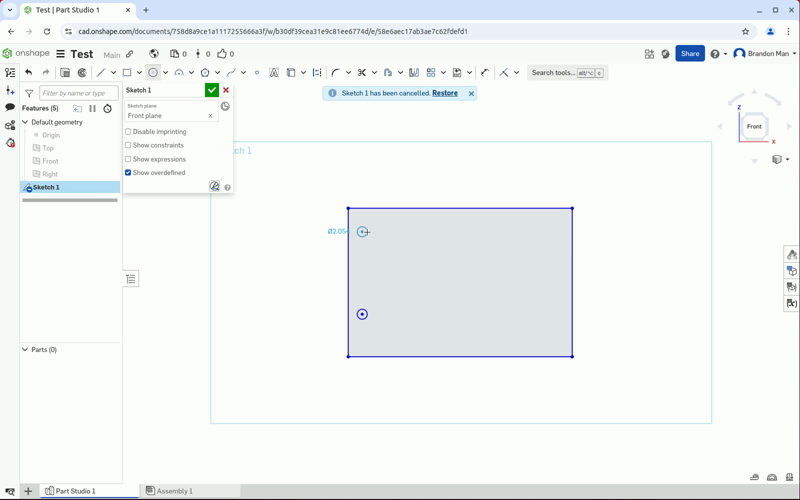
click(367, 231)
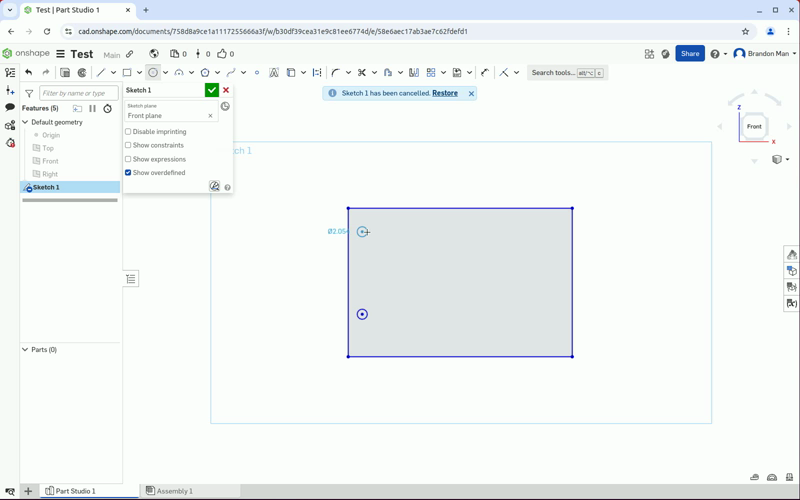
key(esc)
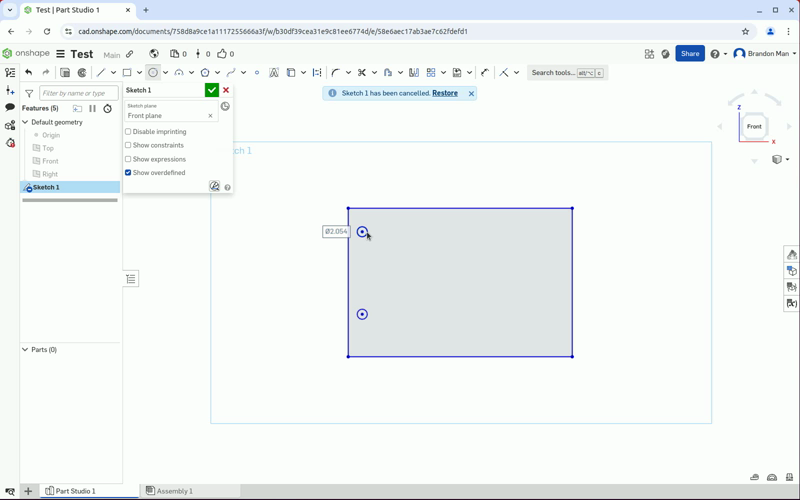
key(c)
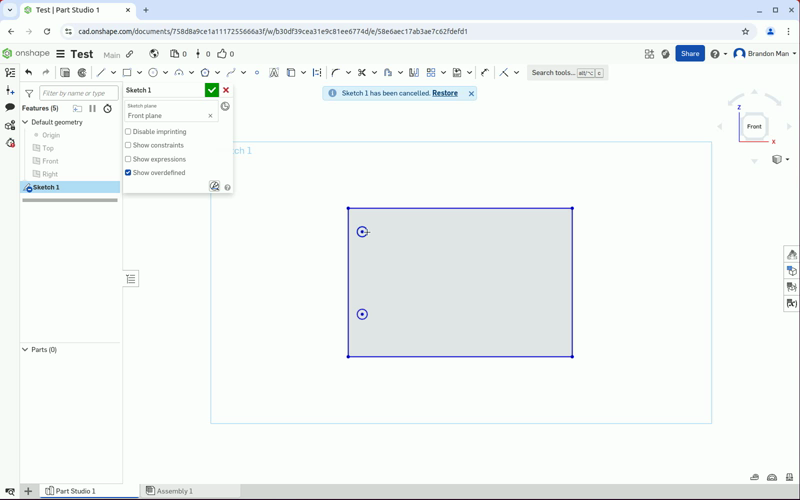
key_down(shift)
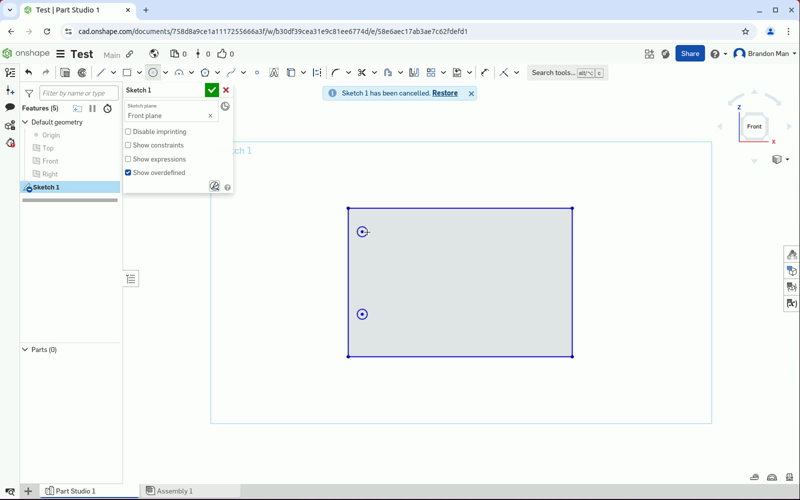
mouse_move(558, 314)
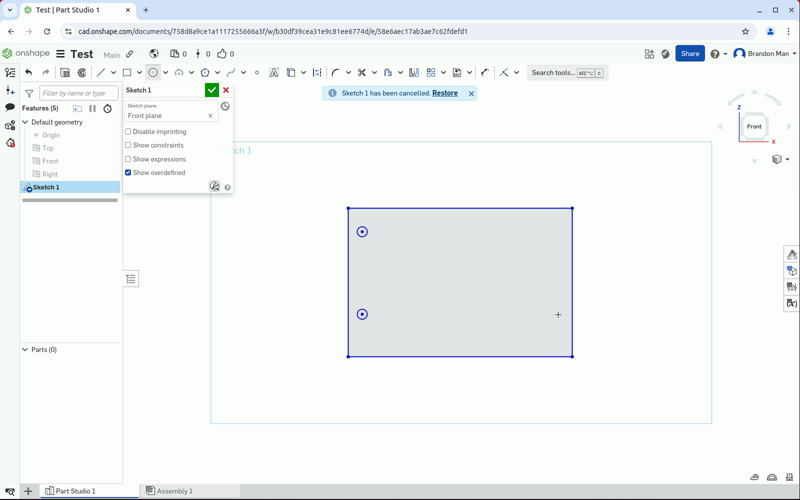
click(558, 314)
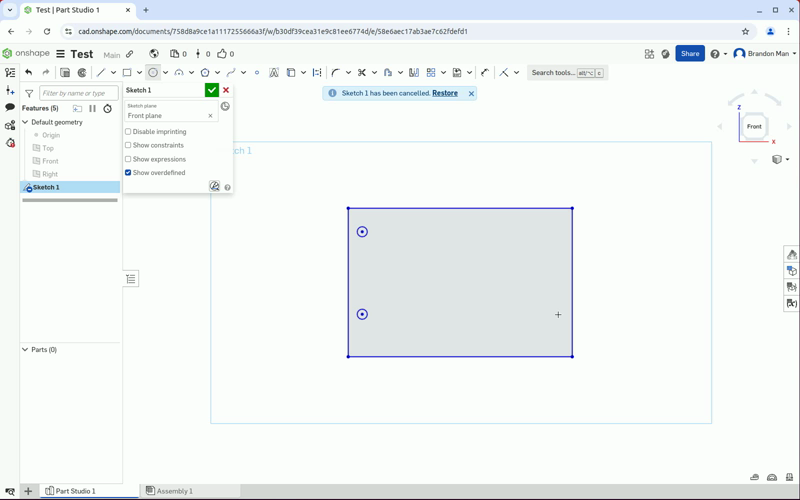
key_up(shift)
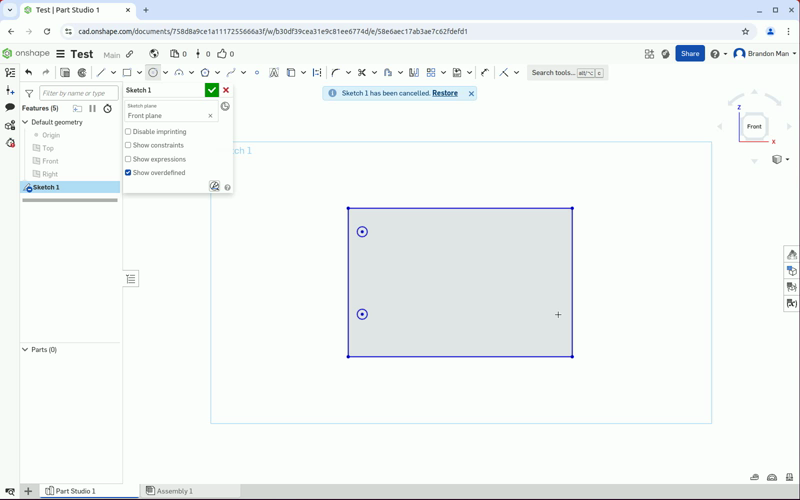
mouse_move(562, 314)
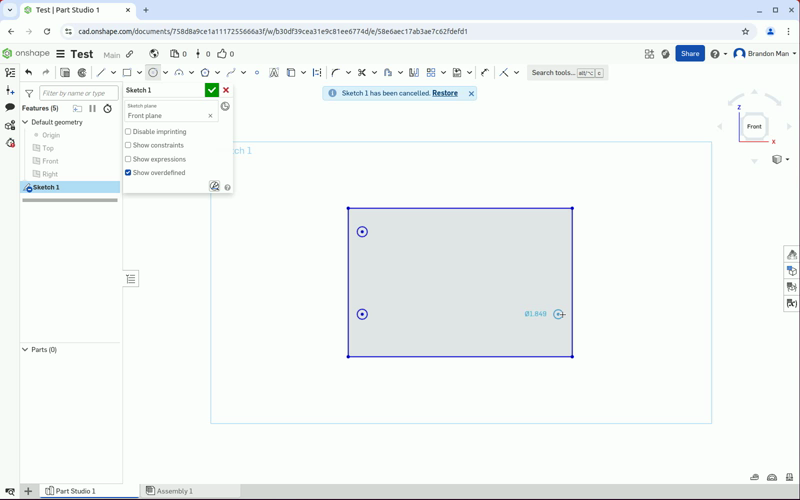
click(562, 314)
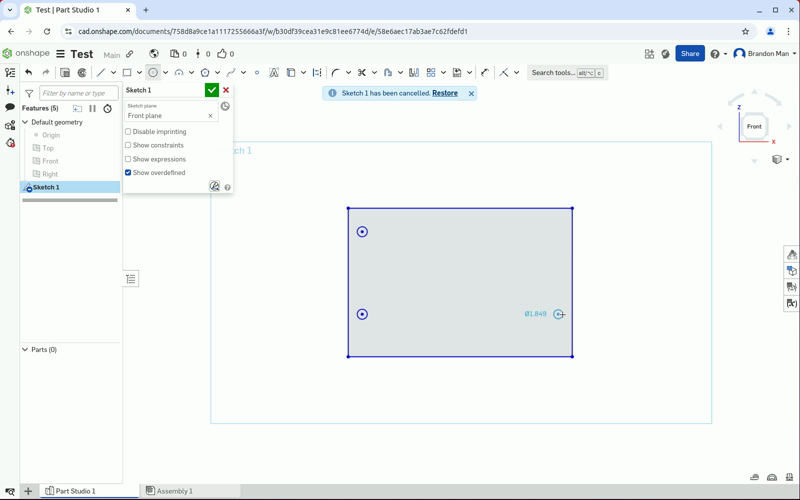
key(esc)
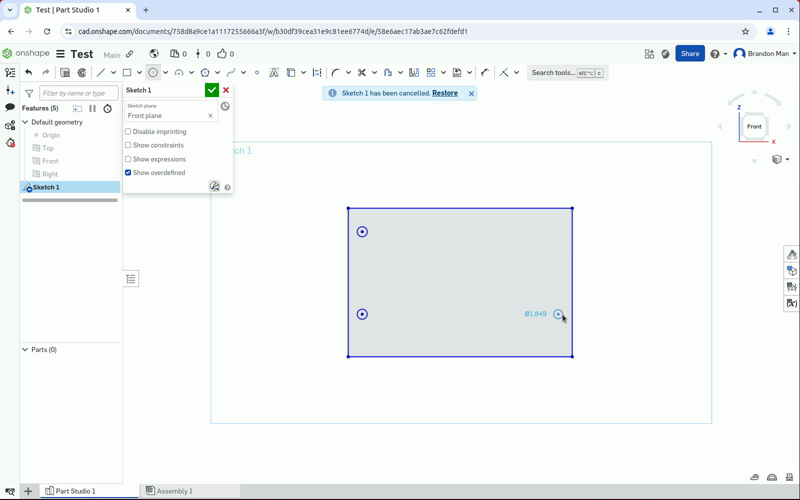
key(c)
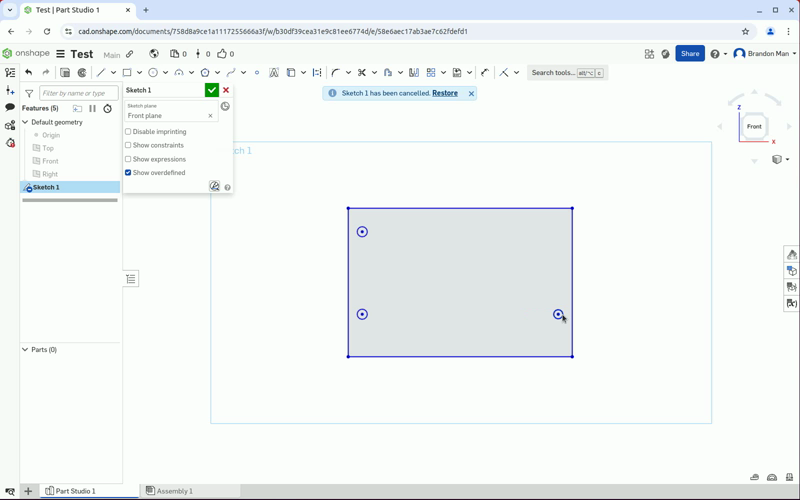
key_down(shift)
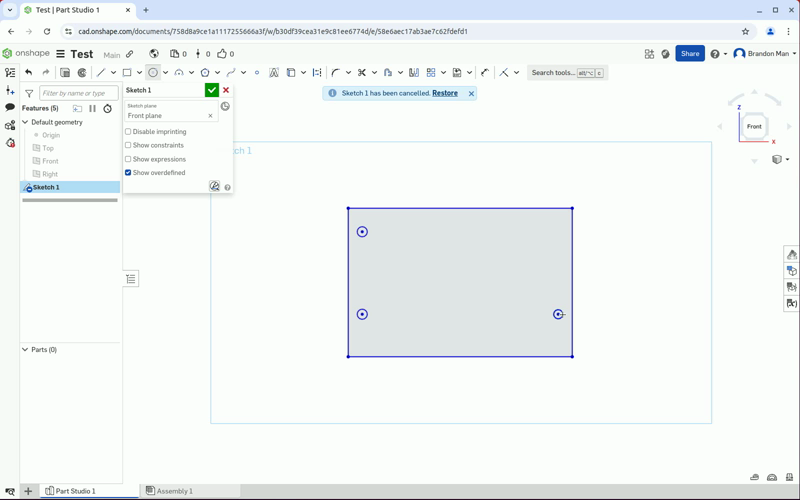
mouse_move(558, 231)
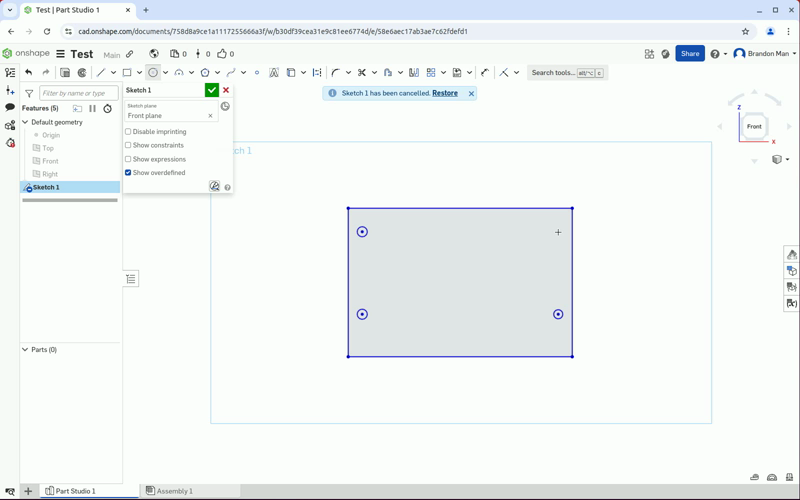
click(558, 231)
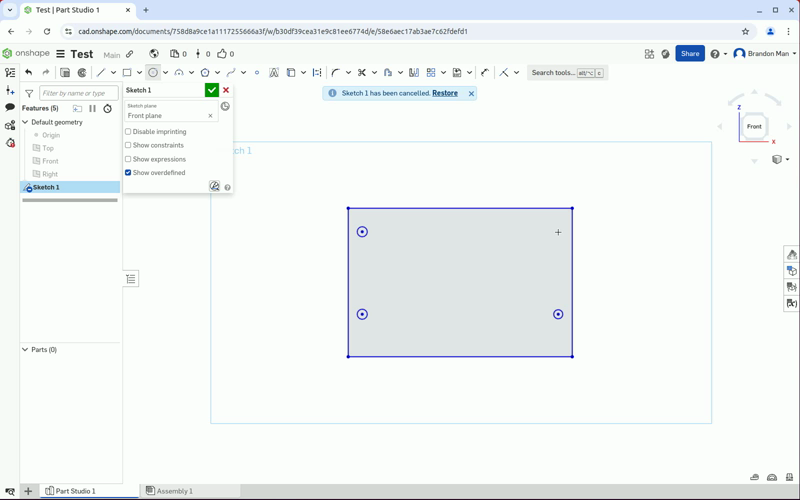
key_up(shift)
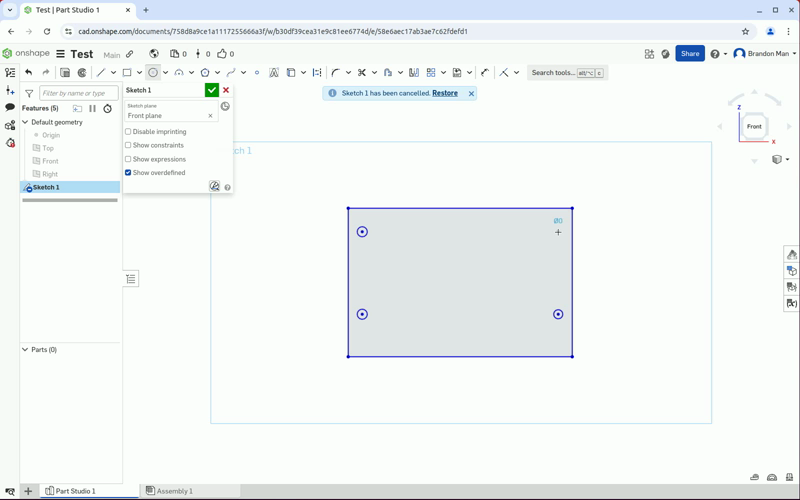
mouse_move(562, 231)
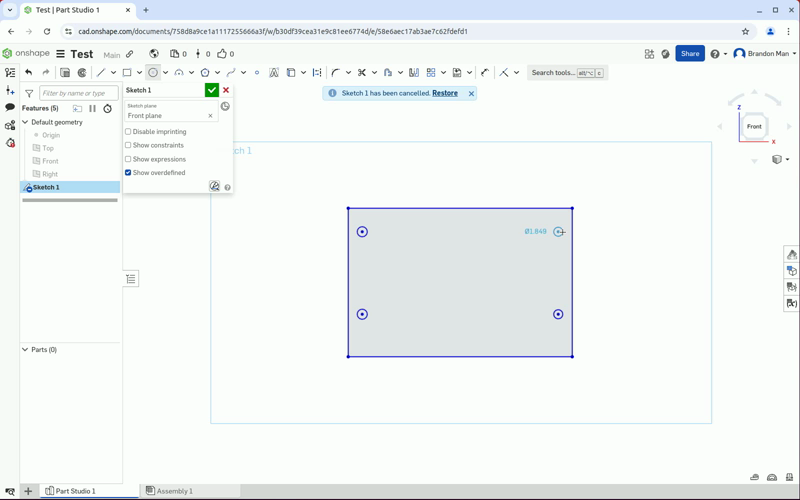
click(562, 231)
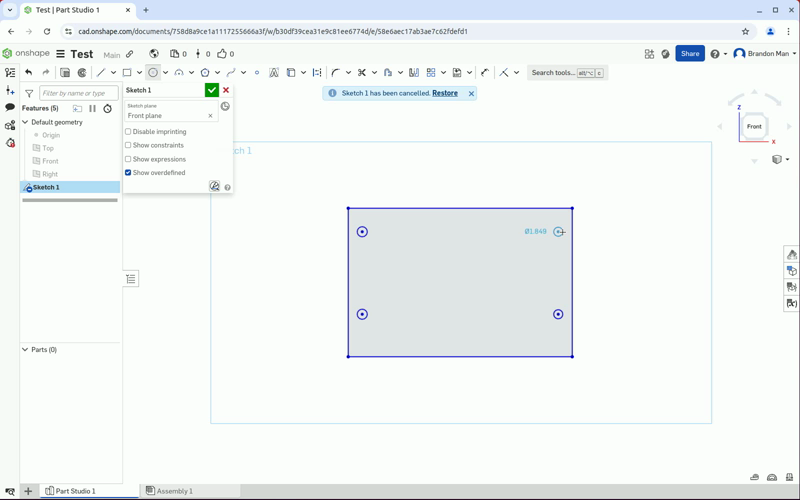
key(esc)
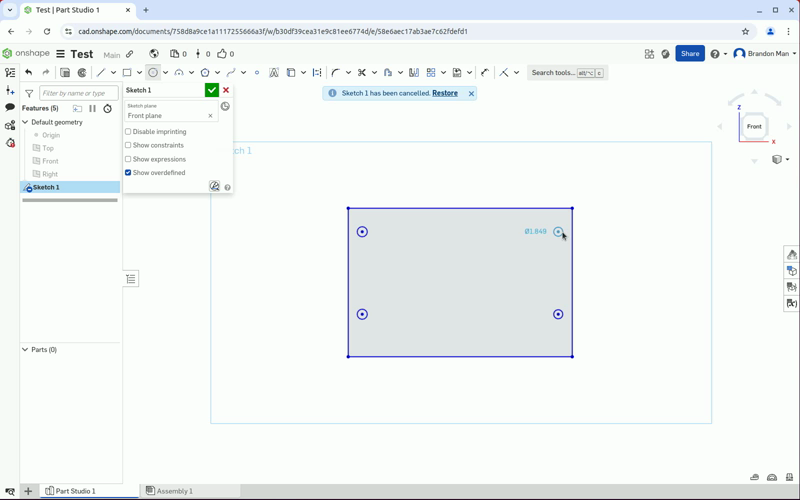
mouse_move(389, 254)
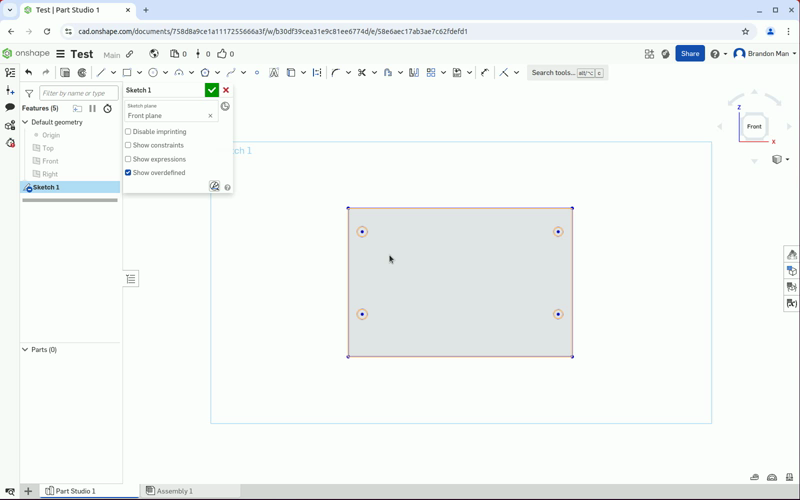
click(389, 254)
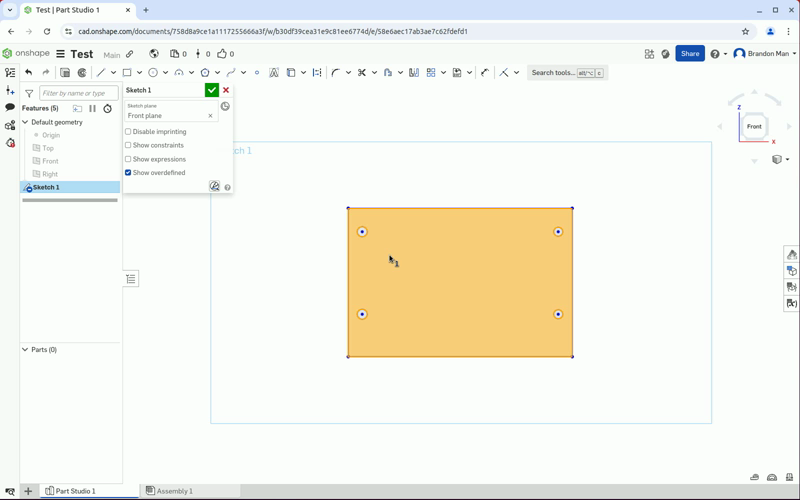
mouse_move(73, 352)
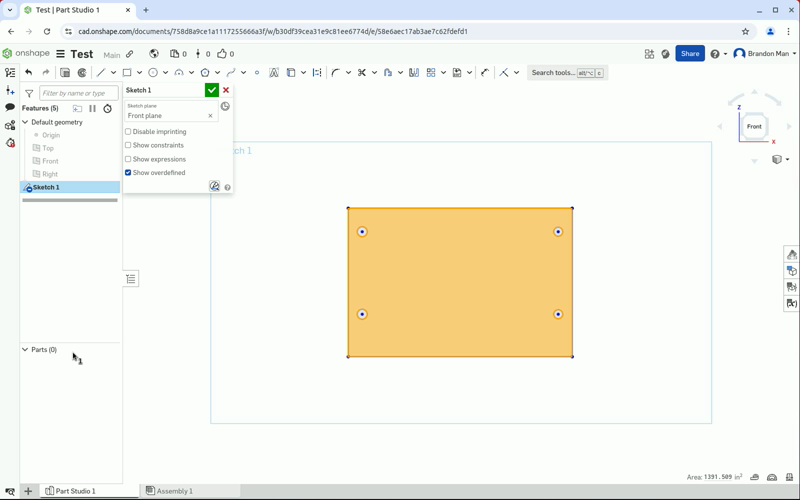
key(shift+y)
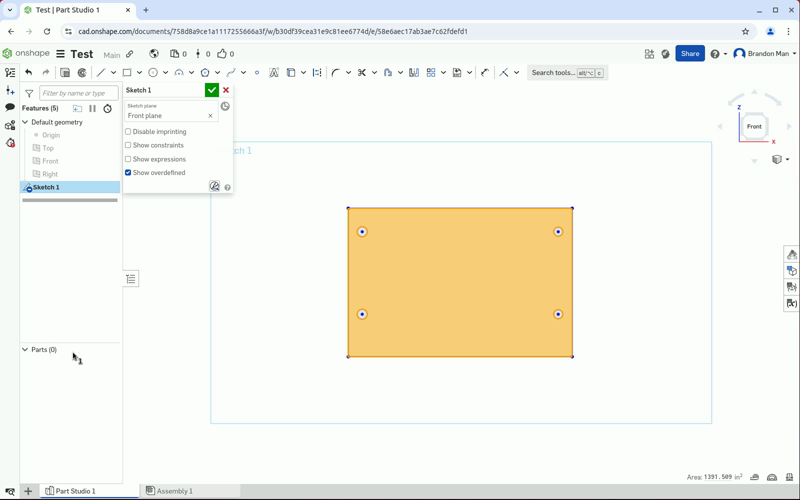
key(shift+e)
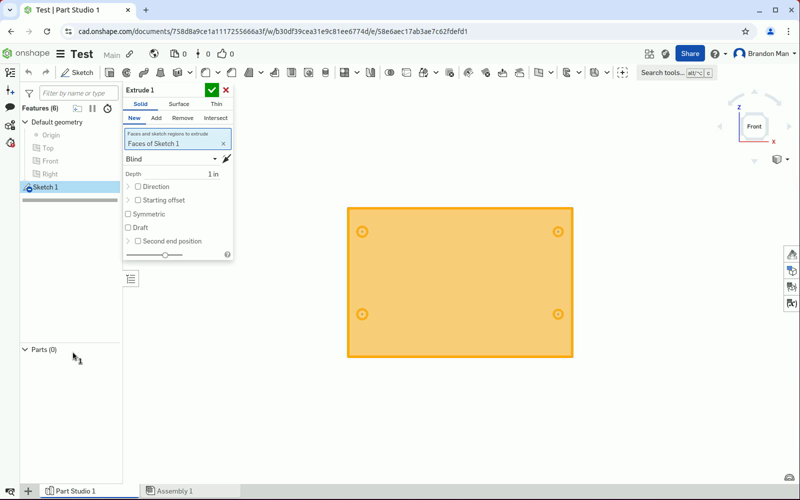
mouse_move(143, 106)
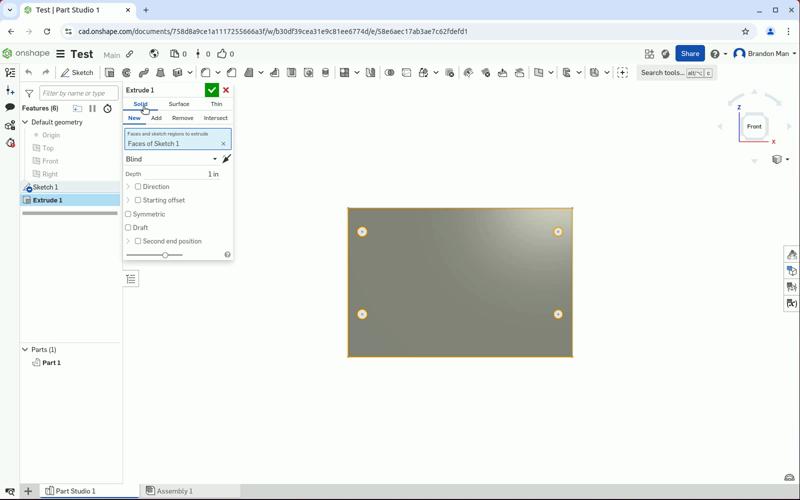
click(143, 106)
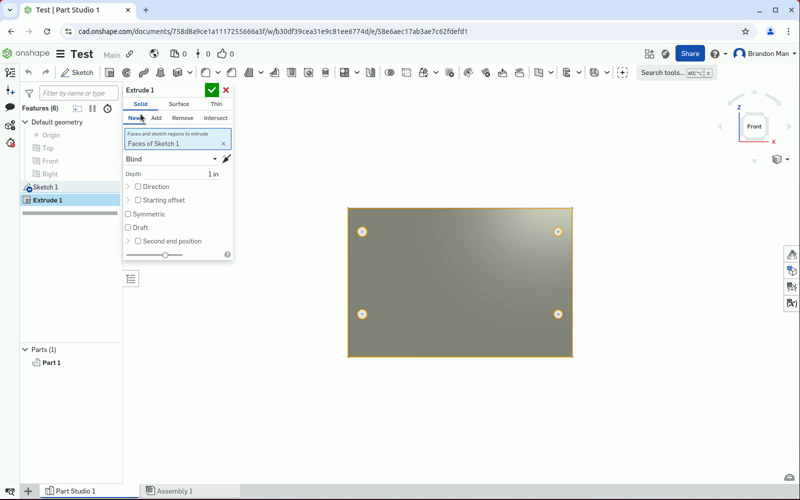
mouse_move(137, 120)
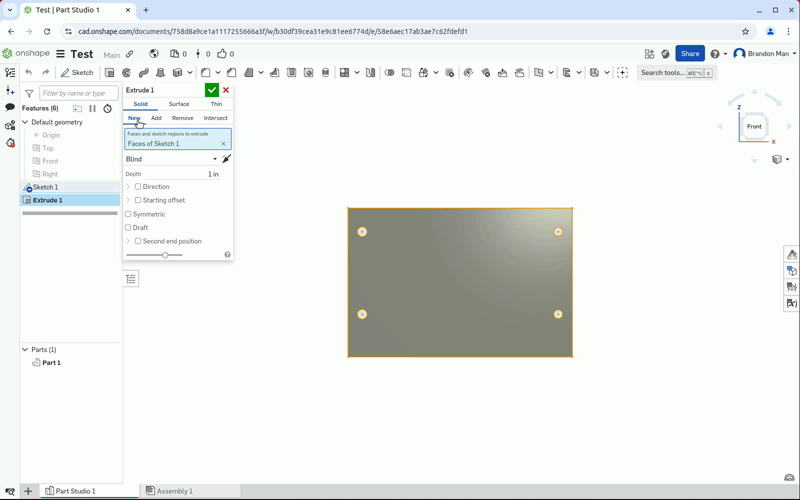
click(137, 120)
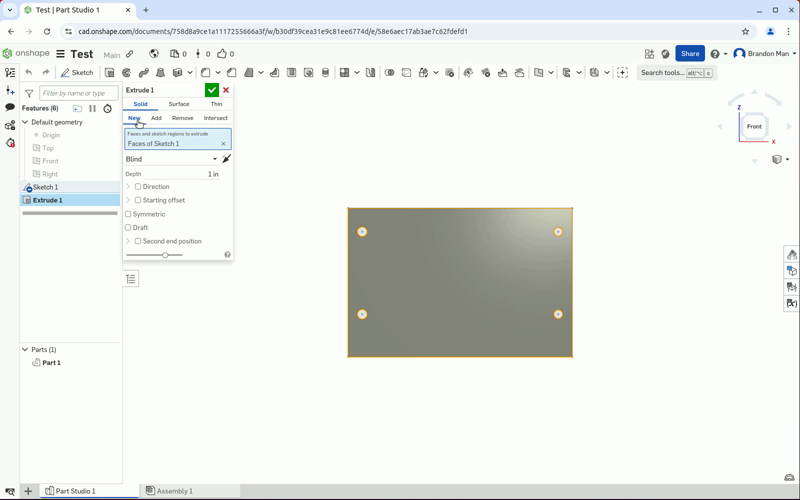
key(tab, 4)
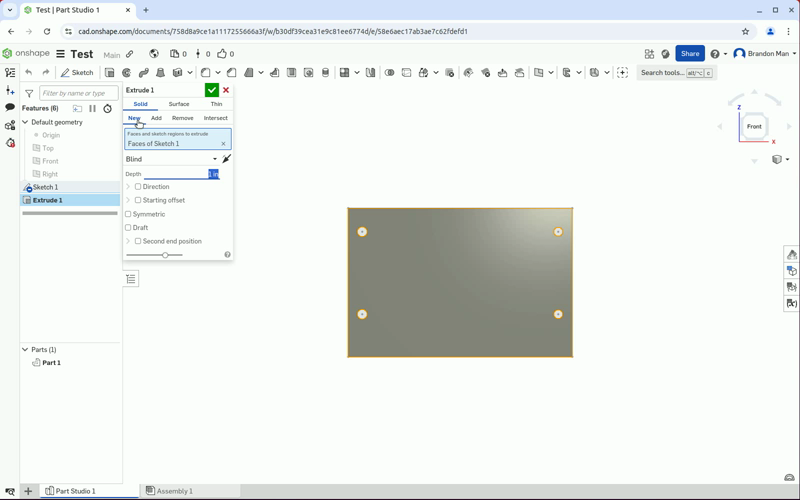
text(3.37)
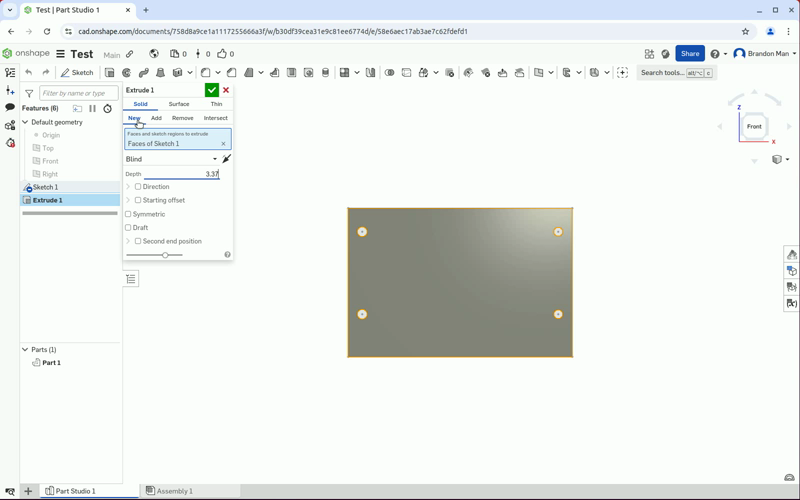
key(enter)
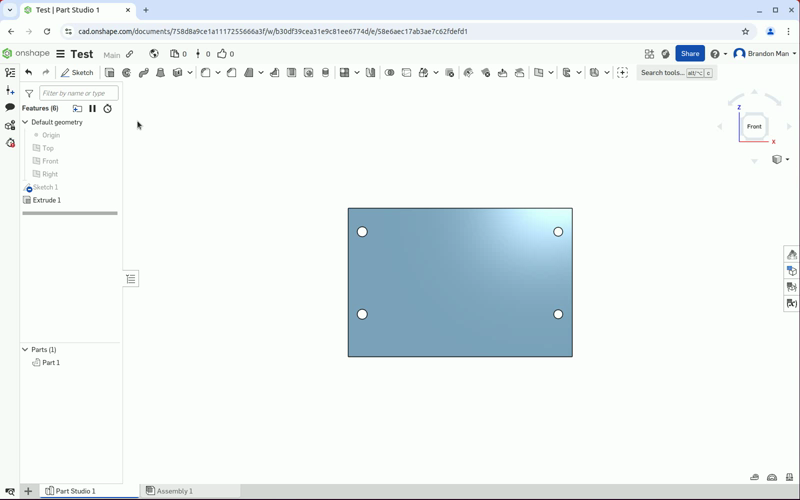
key(shift+h)
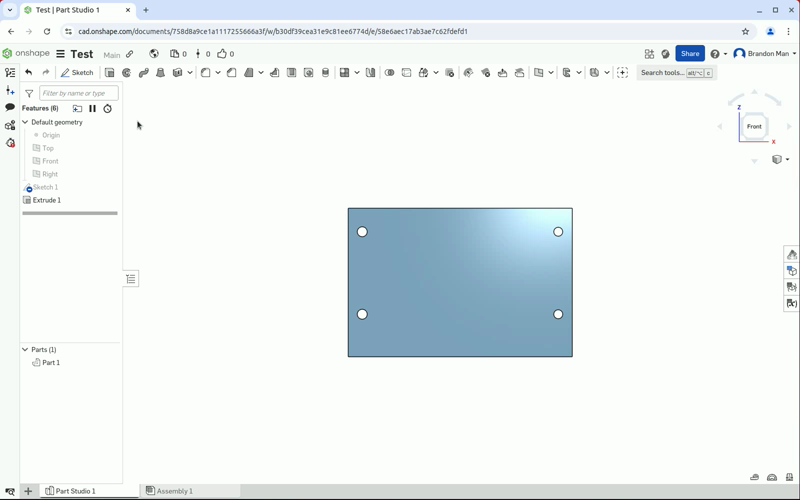
key(shift+h)
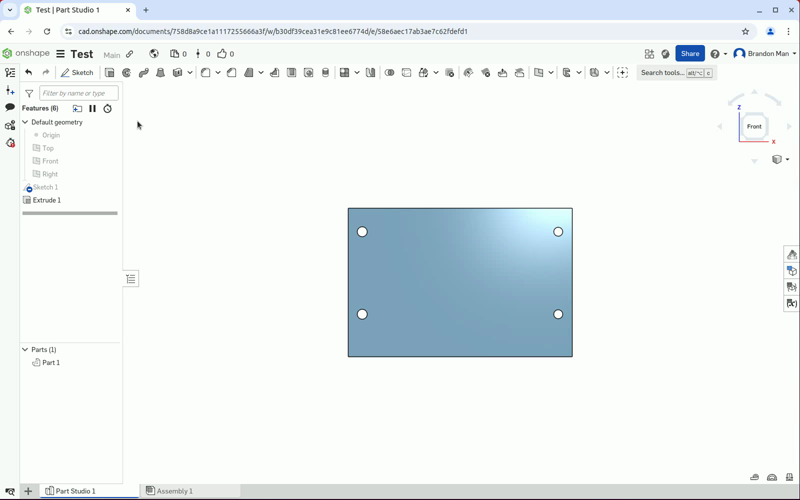
mouse_move(73, 189)
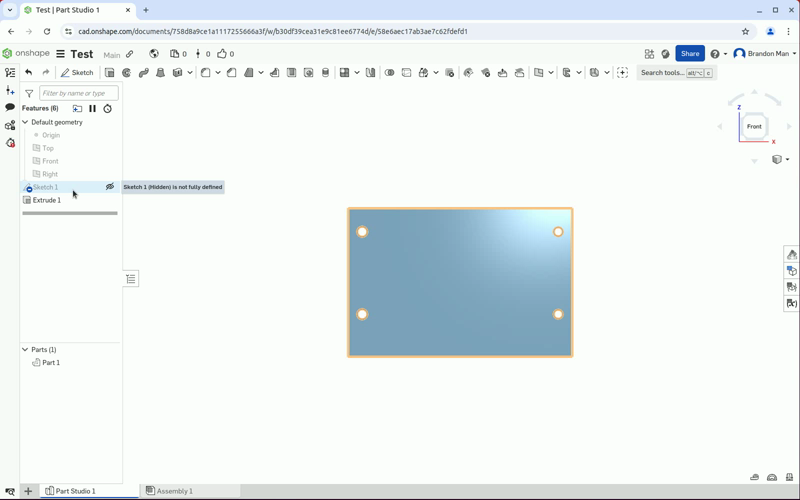
click(73, 189)
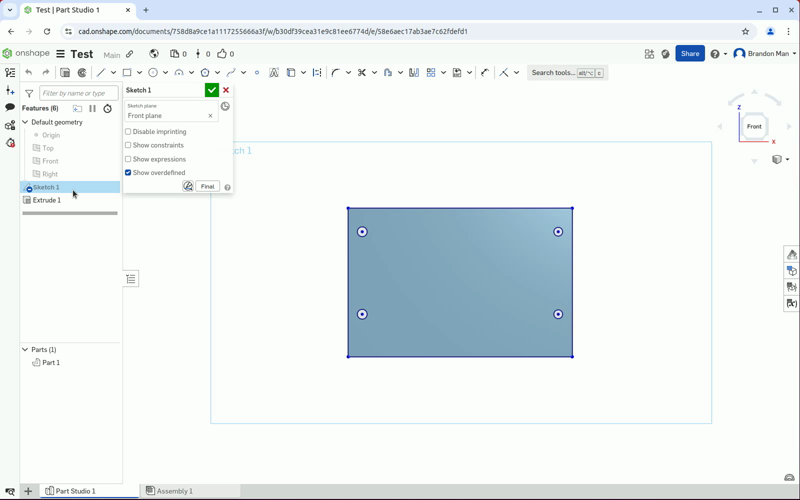
mouse_move(229, 92)
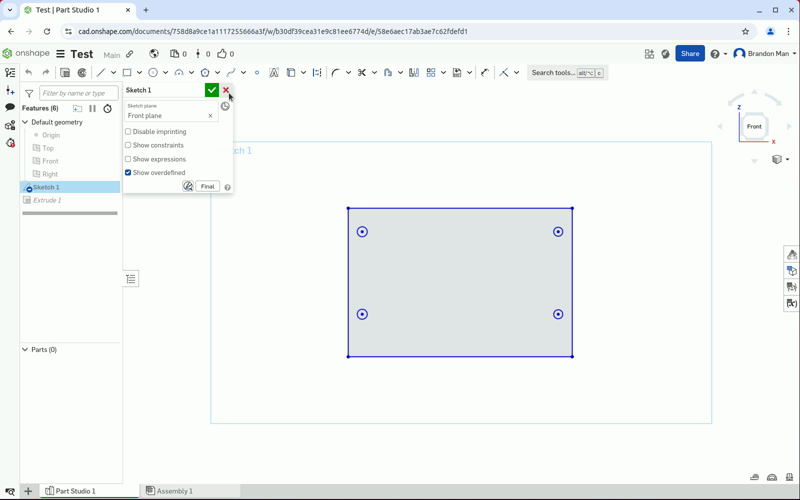
click(229, 92)
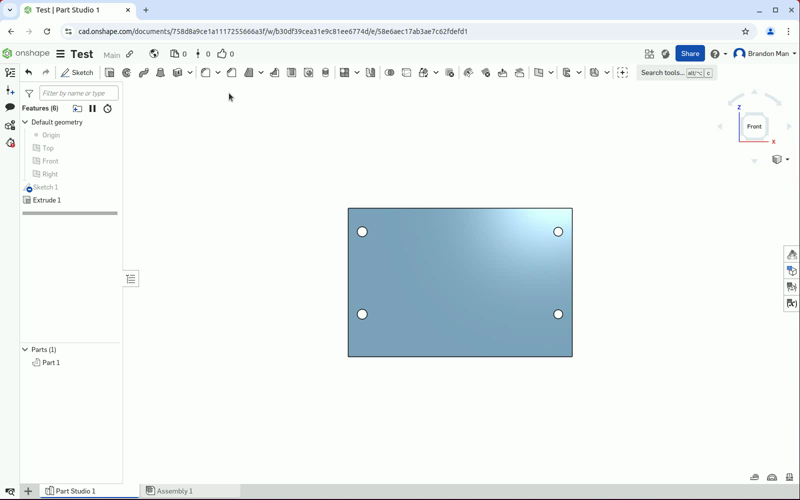
mouse_move(541, 75)
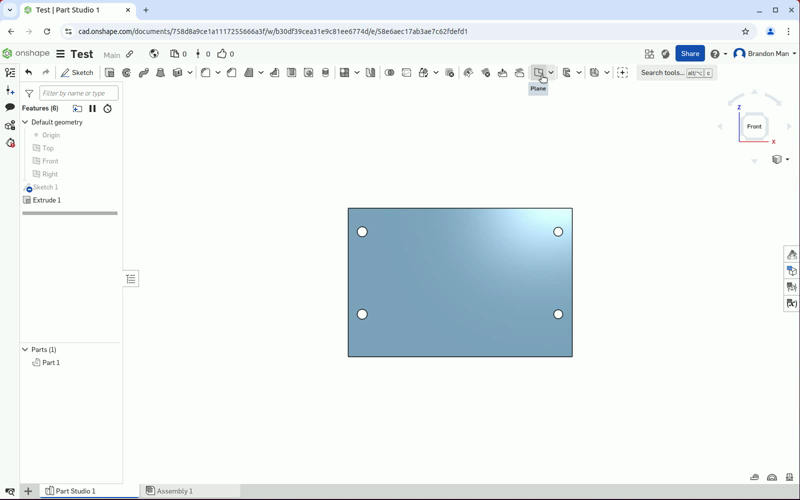
click(541, 75)
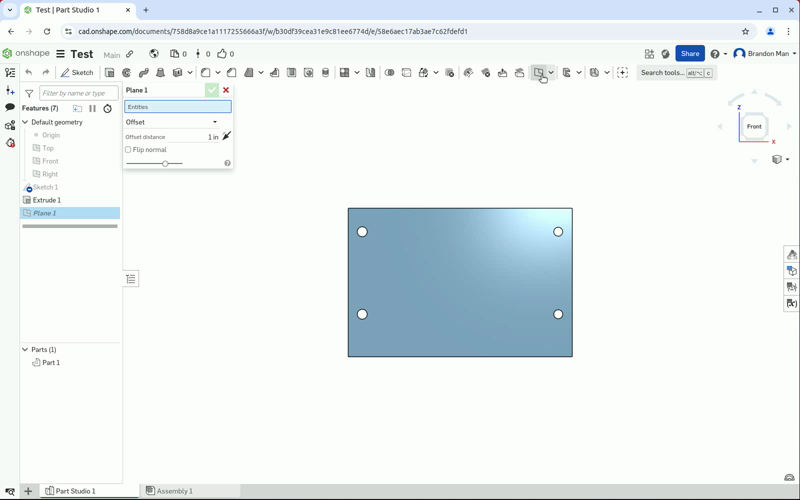
mouse_move(73, 163)
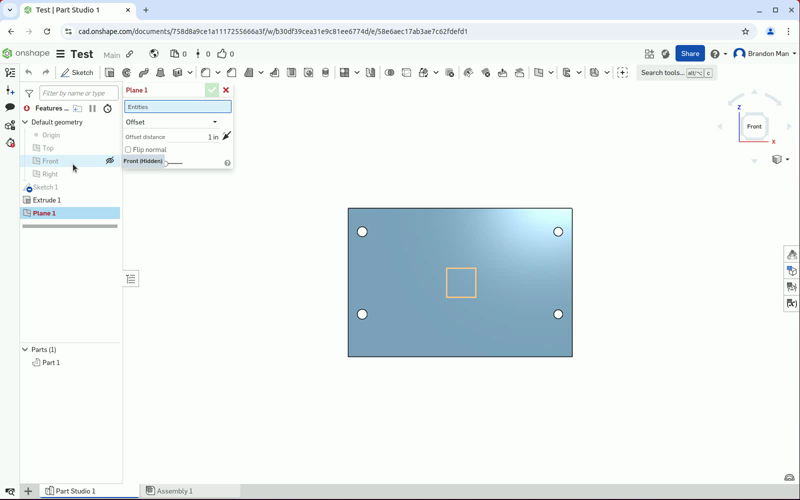
click(73, 163)
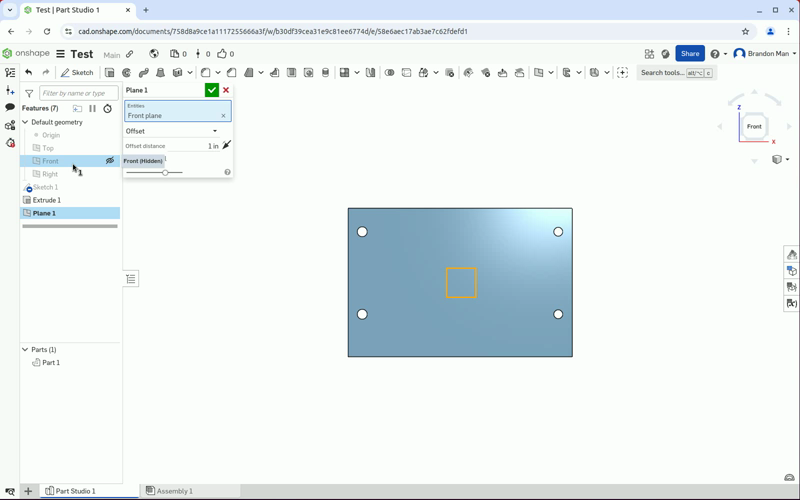
key(tab, 2)
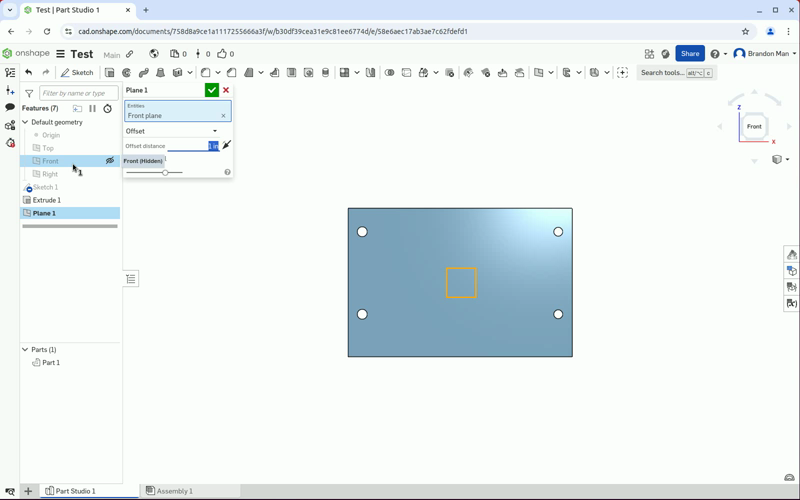
text(3.358)
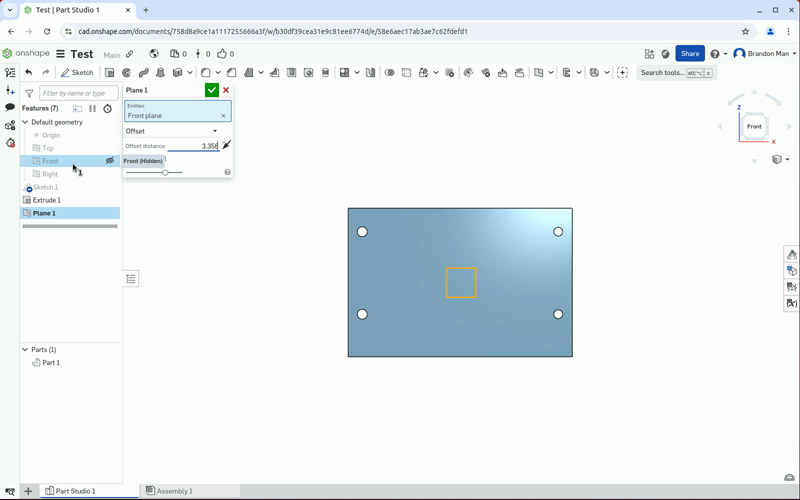
key(enter, 2)
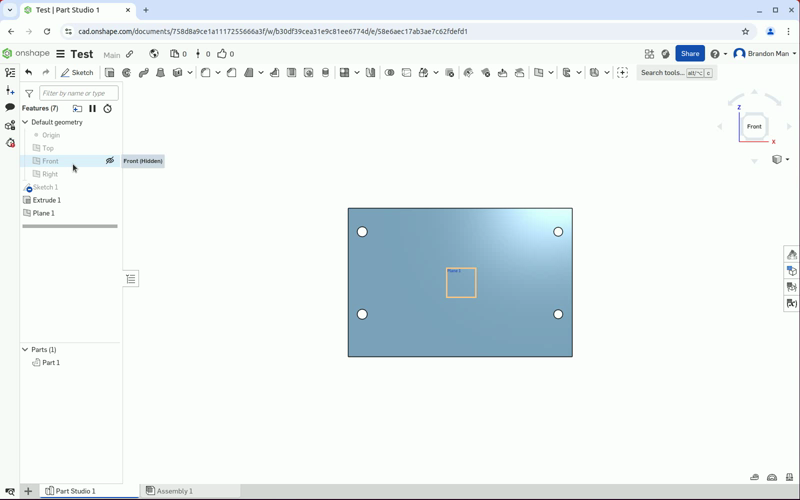
key(shift+s)
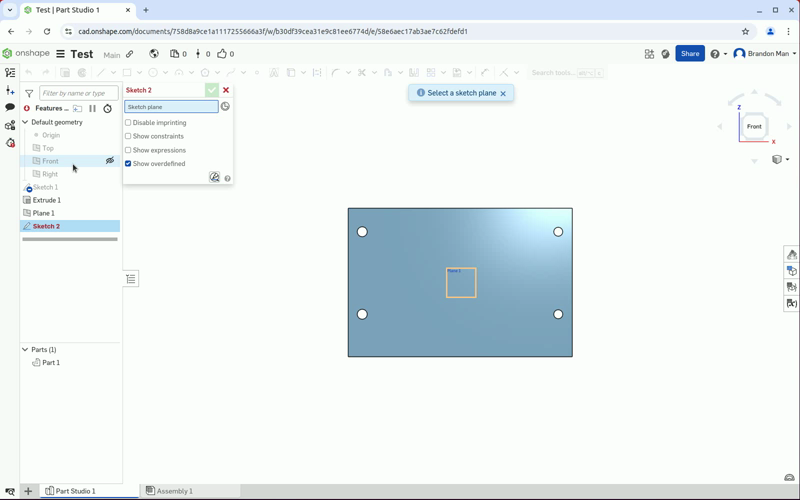
mouse_move(73, 215)
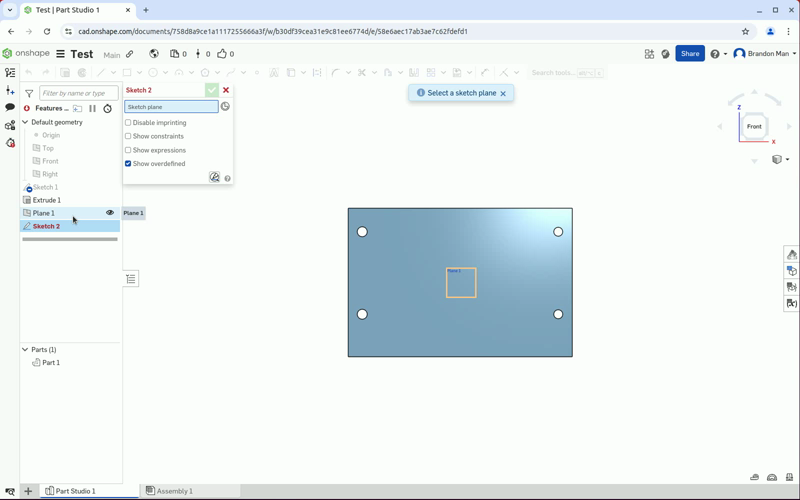
click(73, 215)
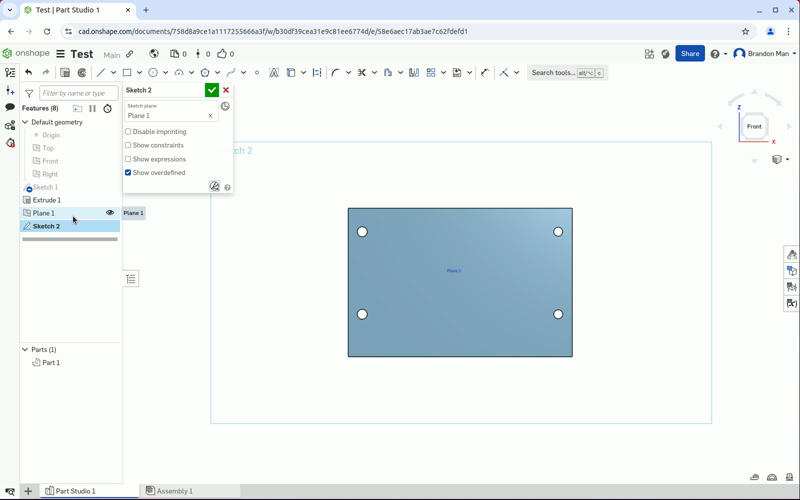
mouse_move(73, 352)
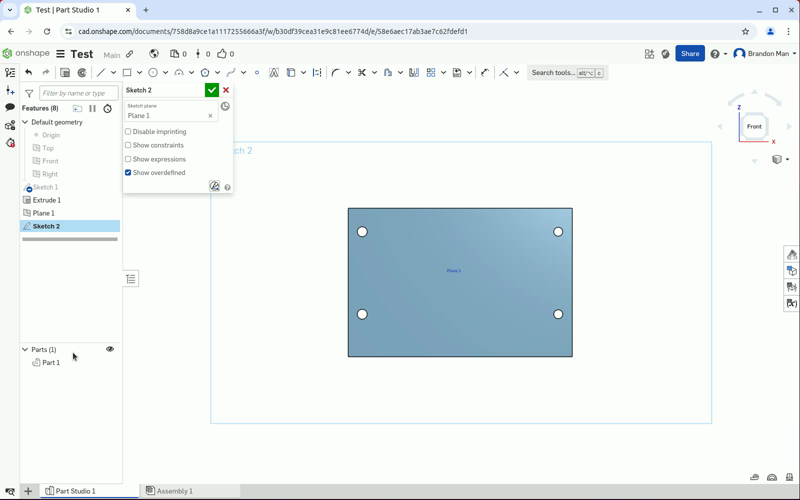
key(y)
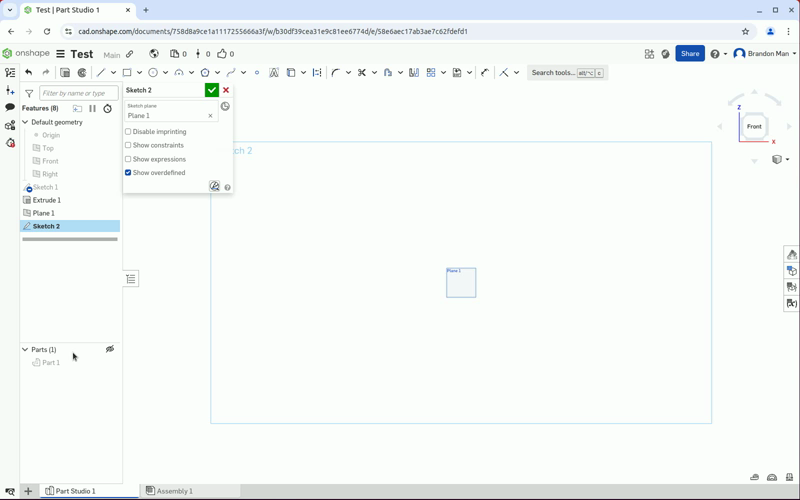
key(l)
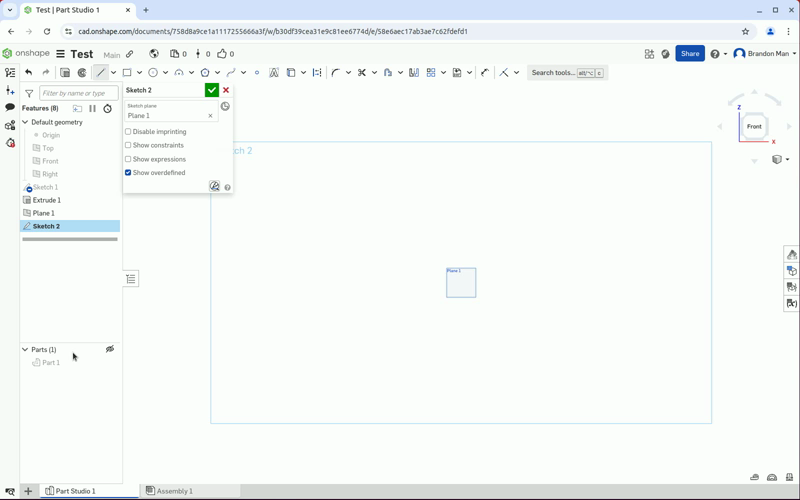
key_down(shift)
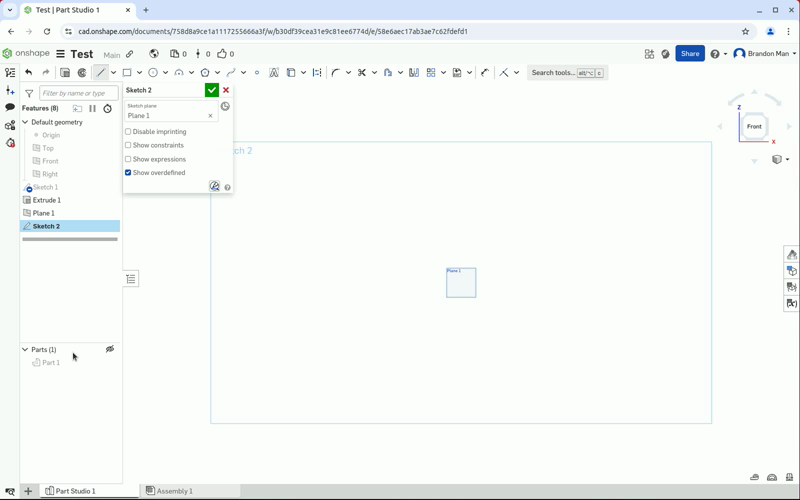
mouse_move(368, 304)
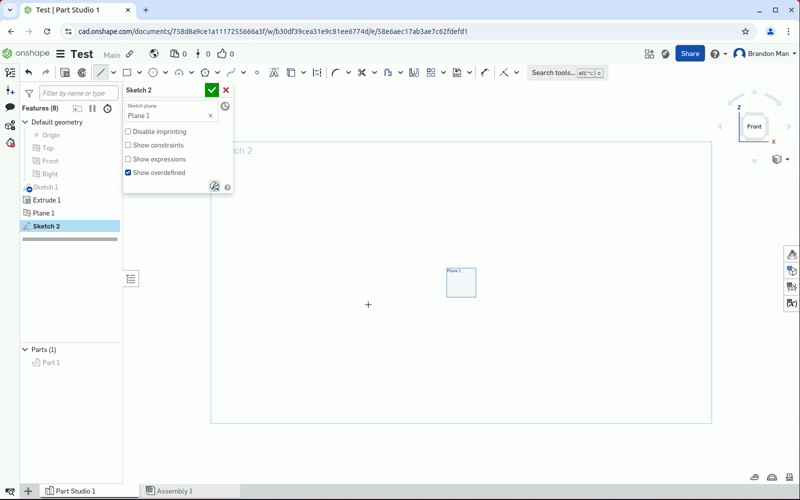
click(368, 304)
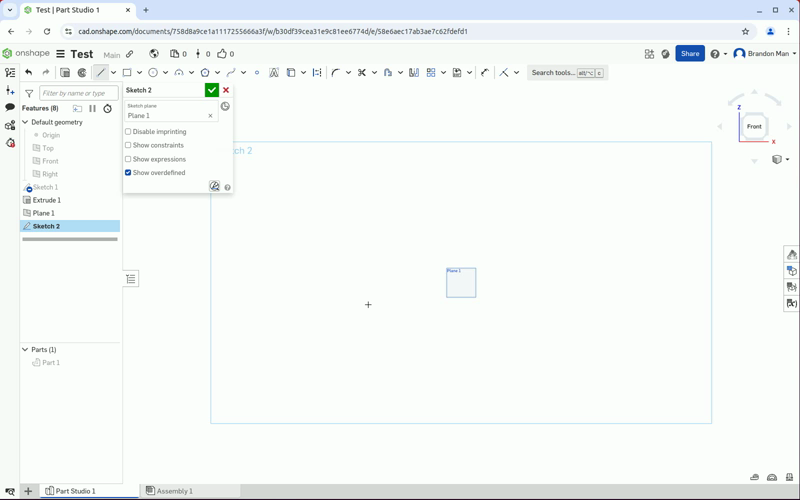
key_up(shift)
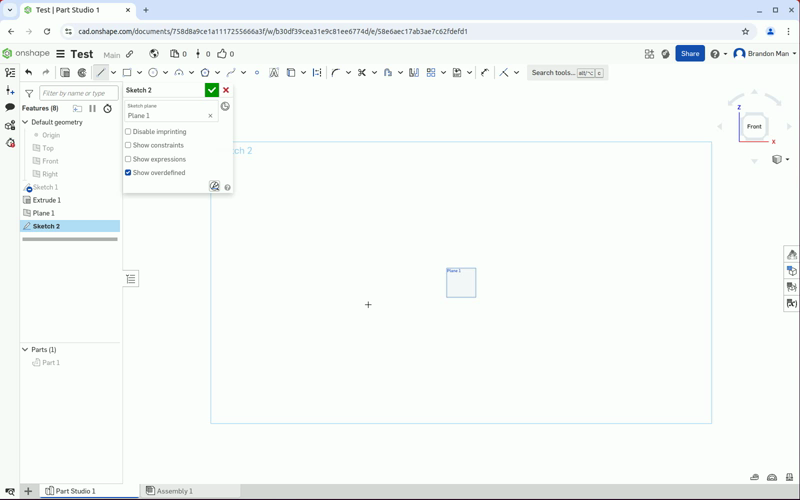
key_down(shift)
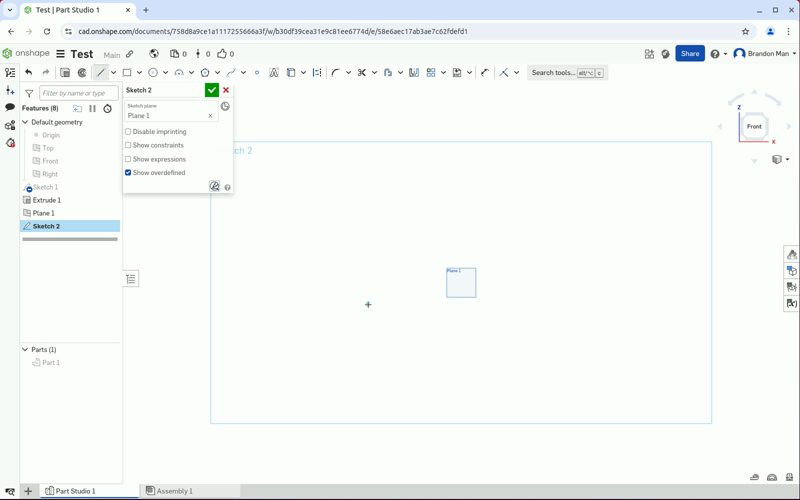
mouse_move(552, 304)
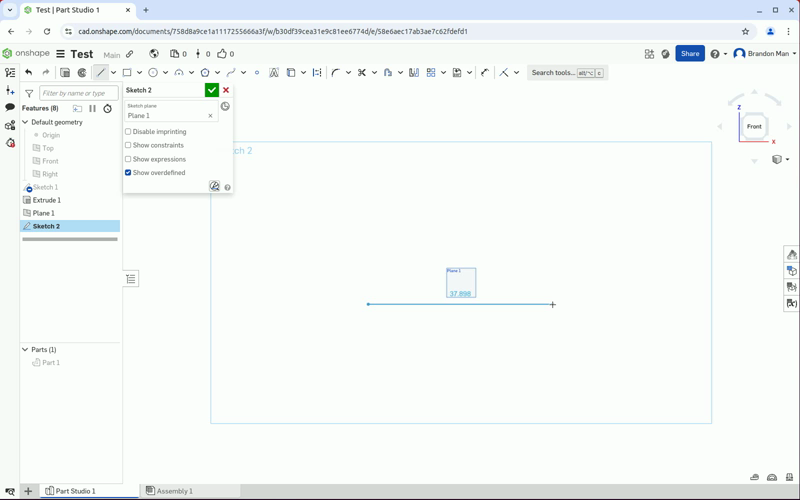
click(552, 304)
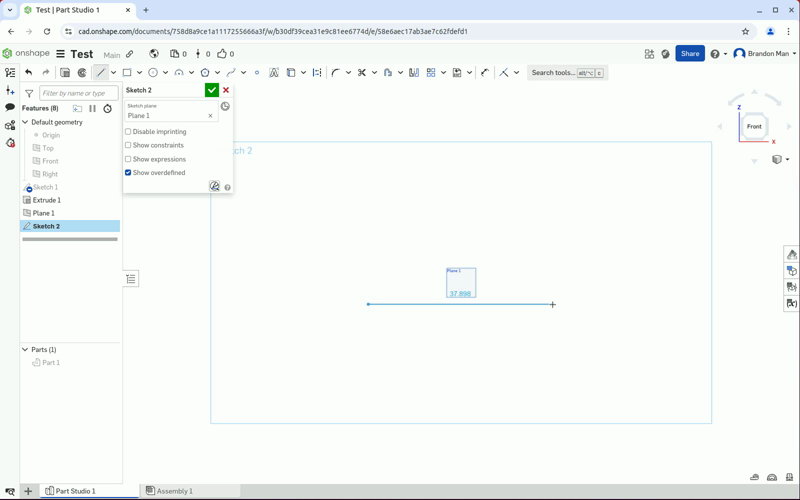
key_up(shift)
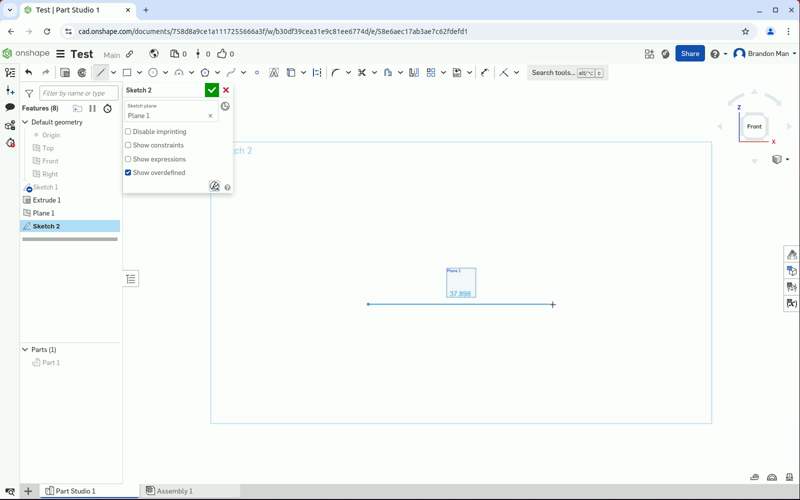
key_down(shift)
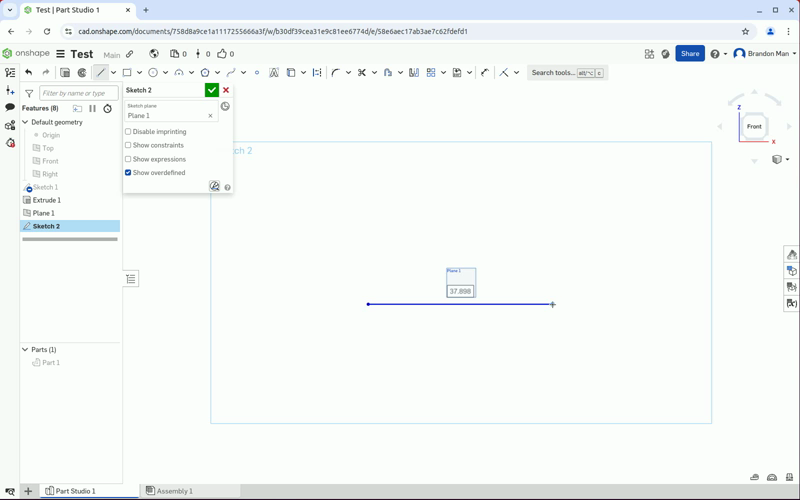
mouse_move(552, 241)
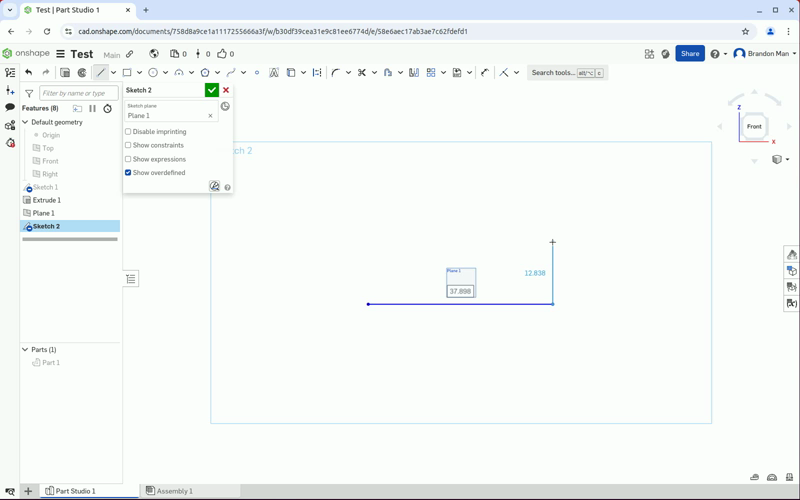
click(552, 241)
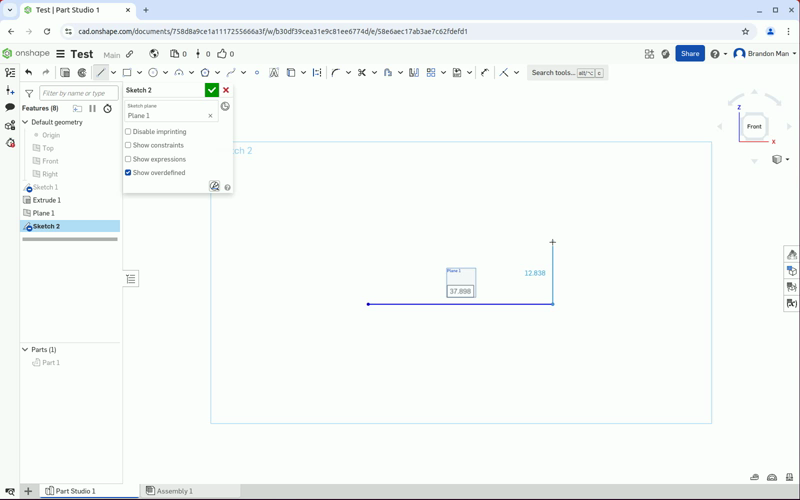
key_up(shift)
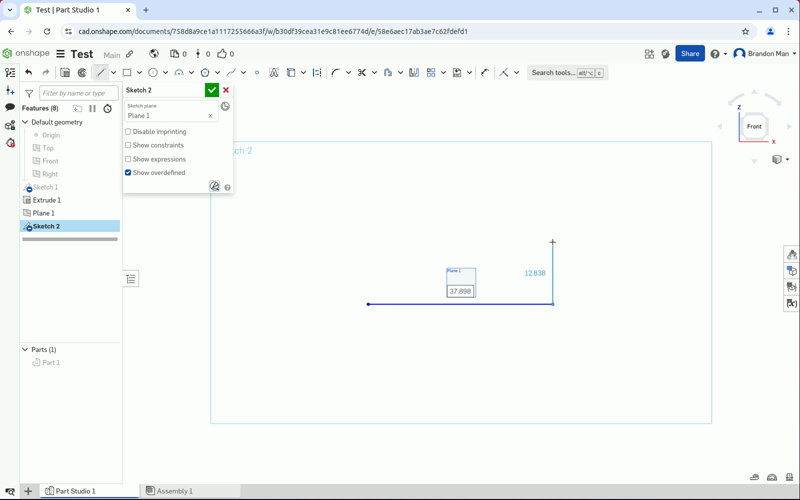
key_down(shift)
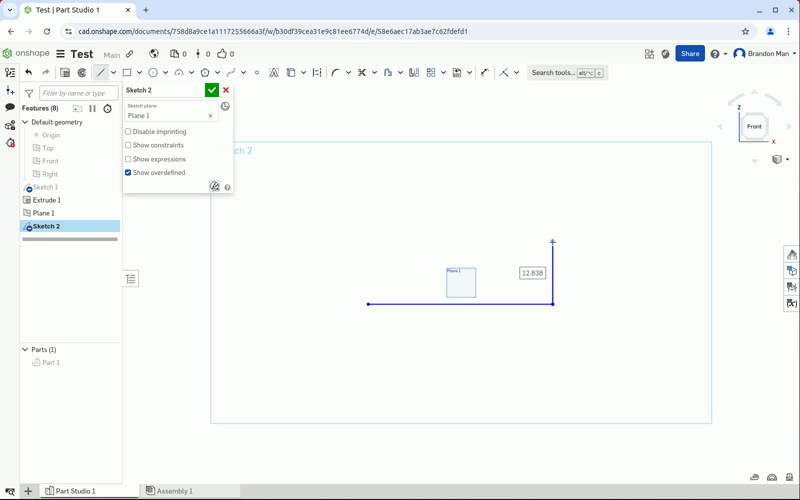
mouse_move(368, 241)
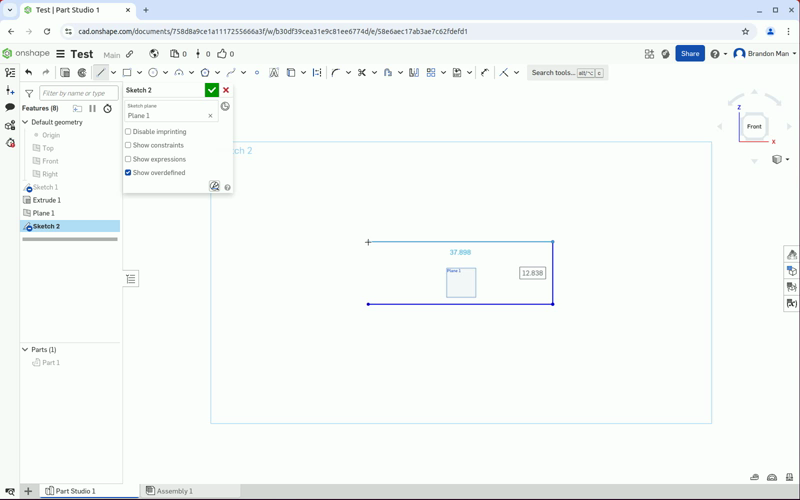
click(368, 241)
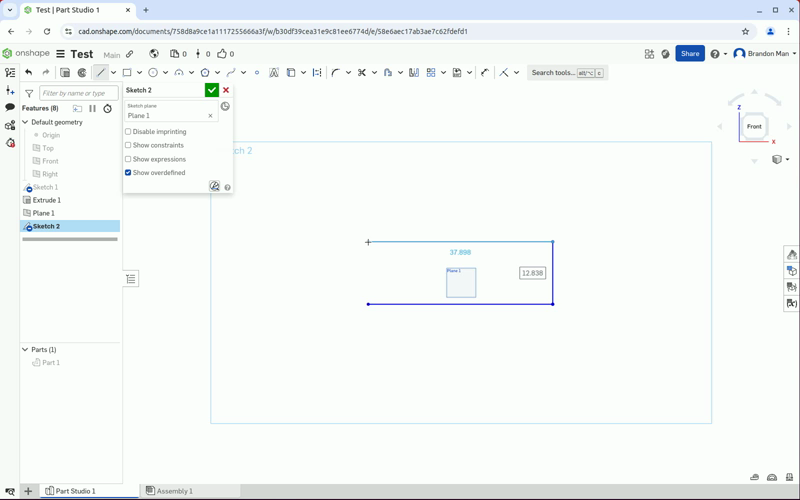
key_up(shift)
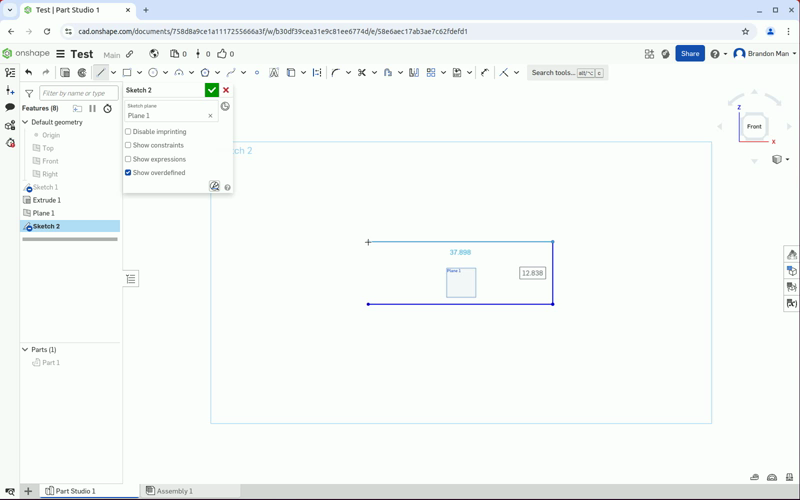
key_down(shift)
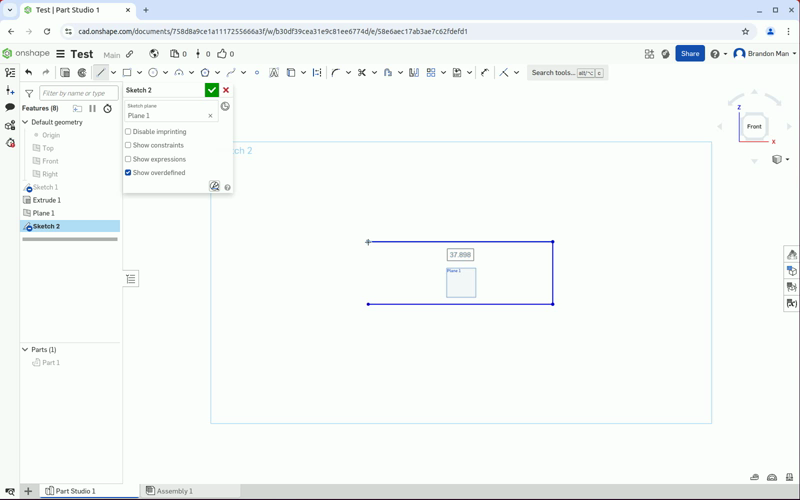
mouse_move(368, 304)
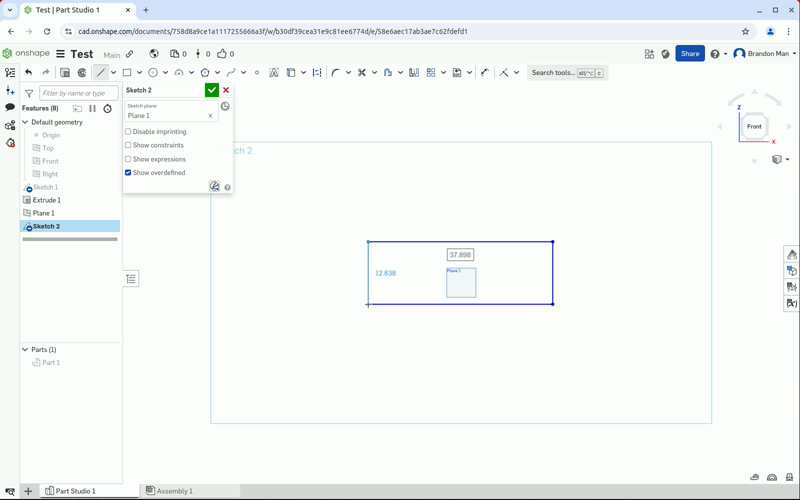
key_up(shift)
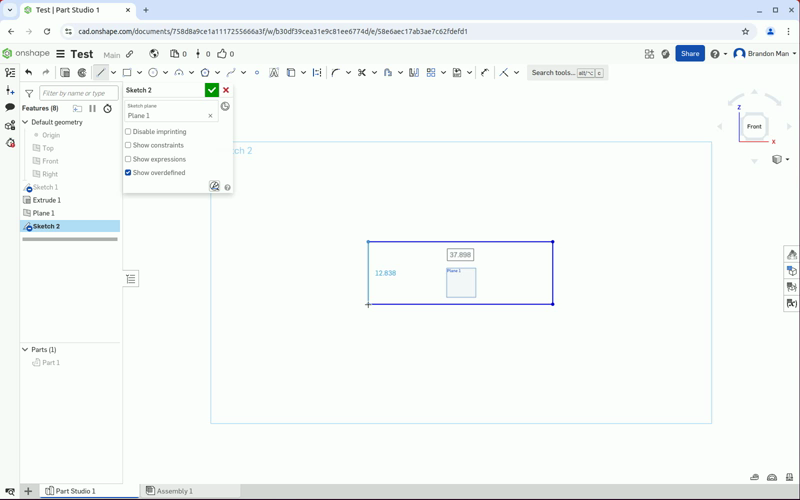
click(368, 304)
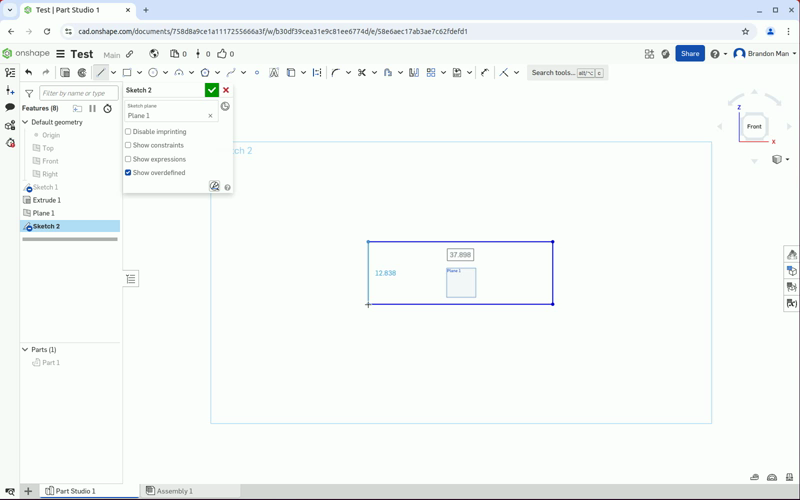
key(esc)
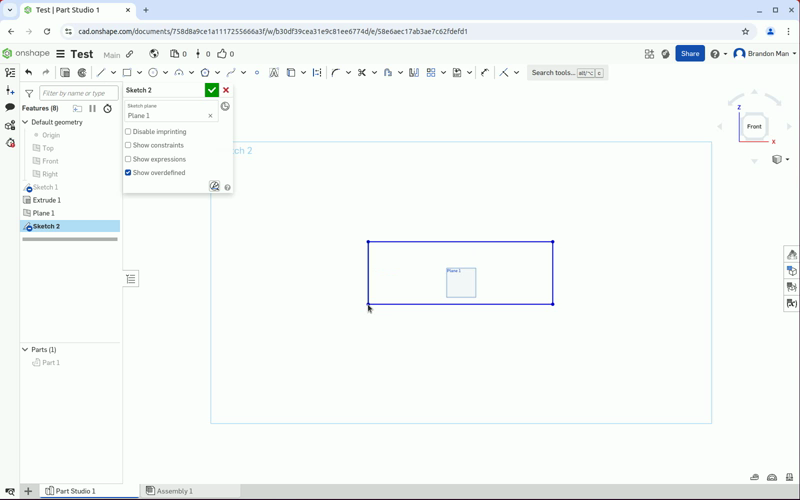
mouse_move(416, 267)
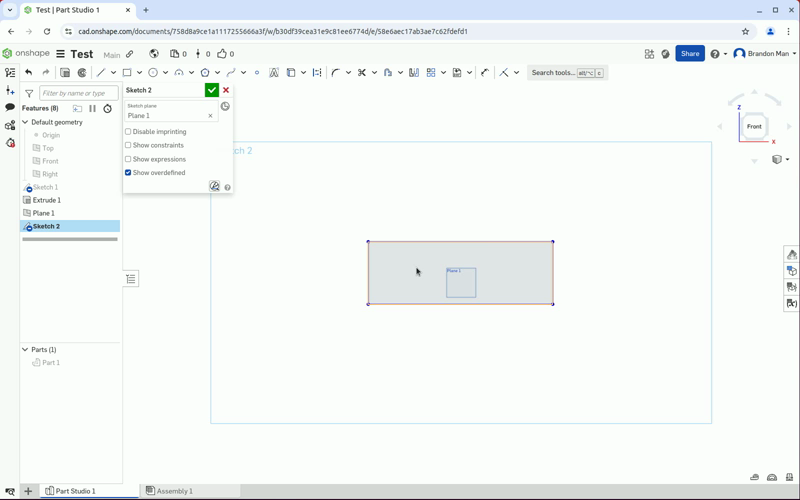
click(416, 267)
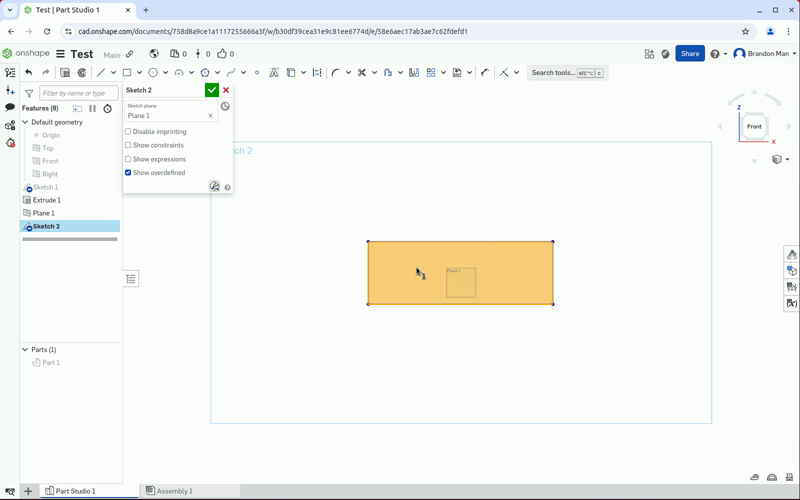
mouse_move(73, 352)
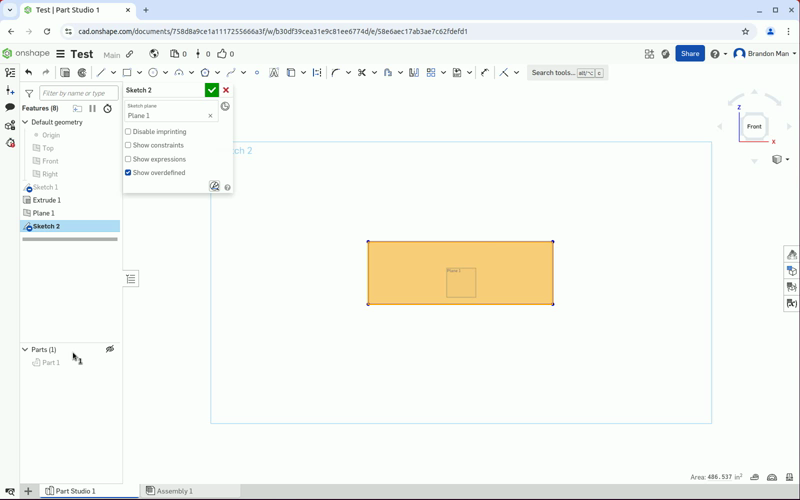
key(shift+y)
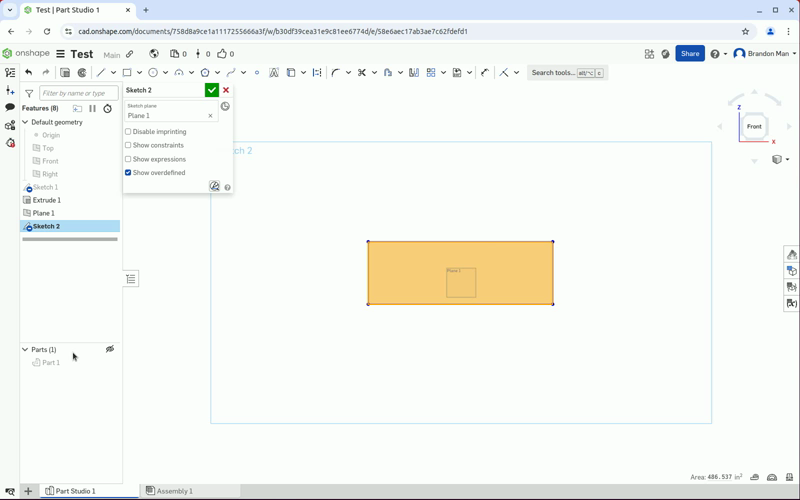
key(shift+e)
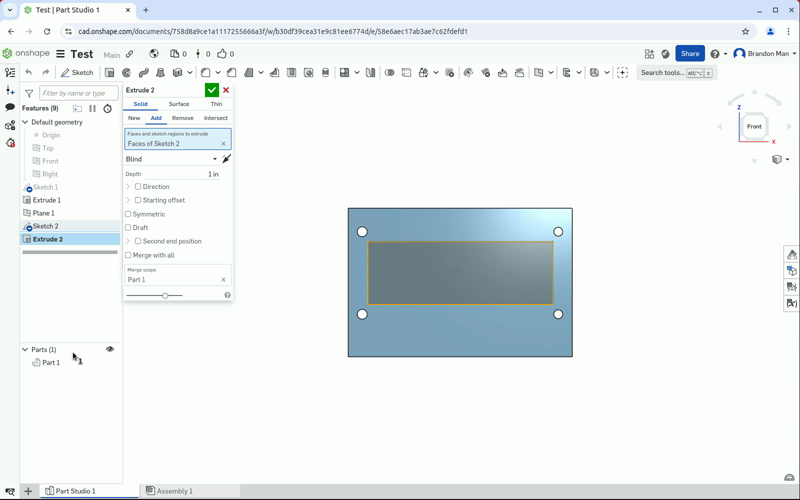
mouse_move(143, 106)
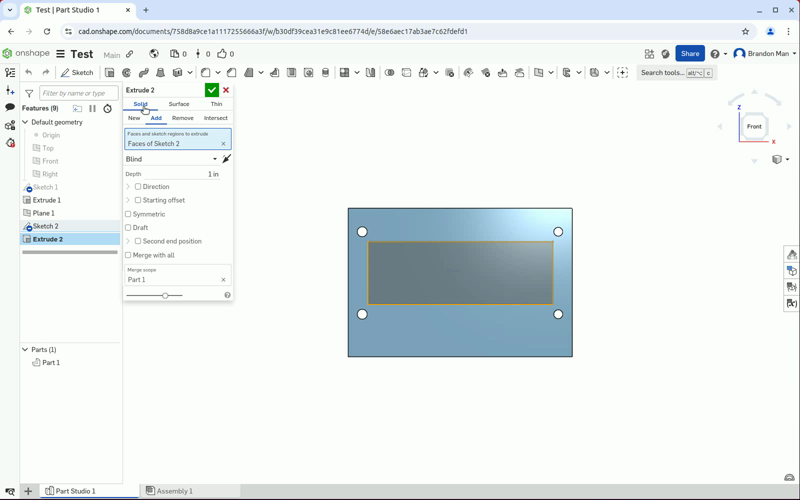
click(143, 106)
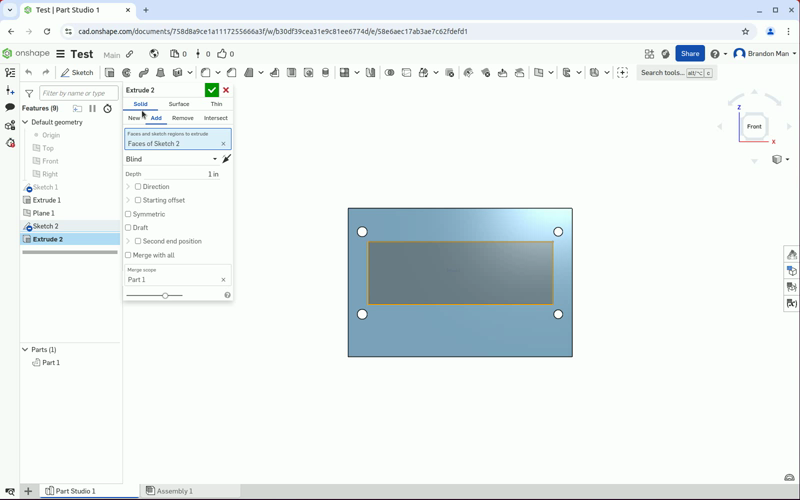
mouse_move(137, 120)
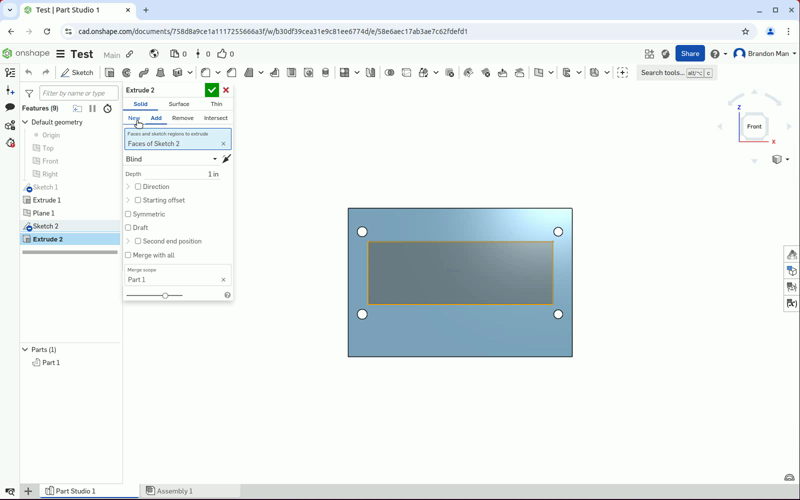
click(137, 120)
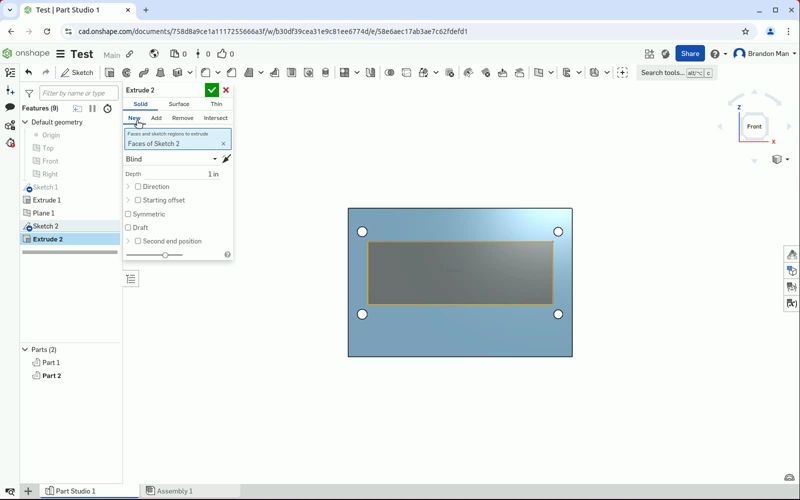
key(tab, 4)
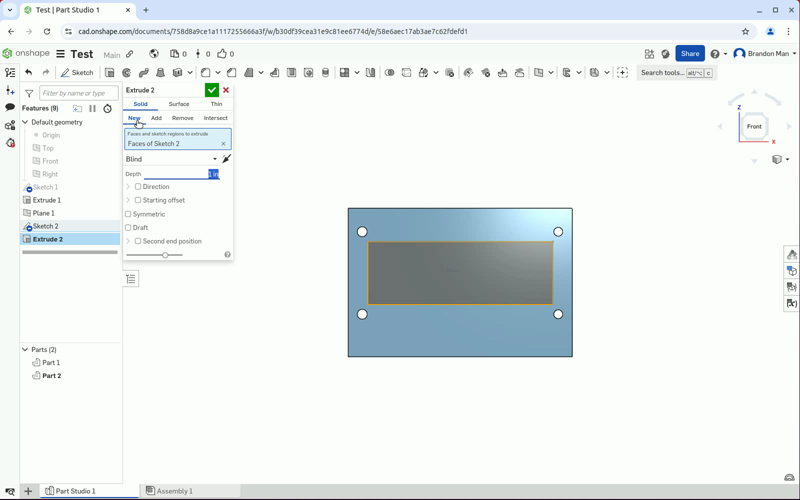
text(3.851)
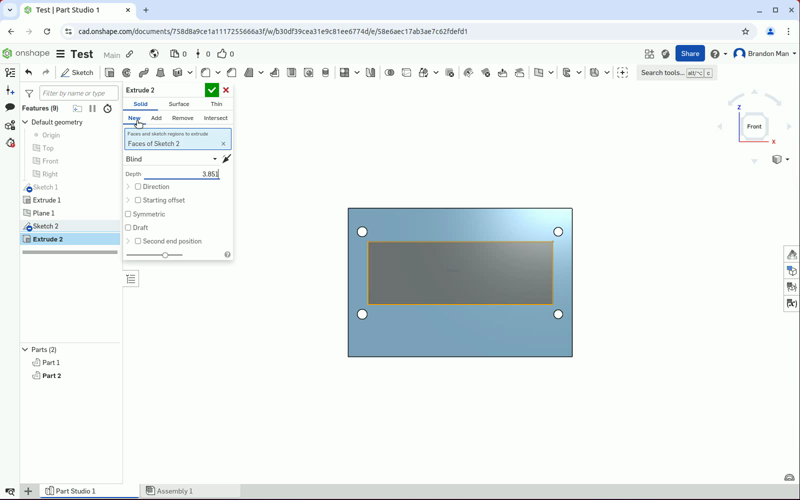
key(enter)
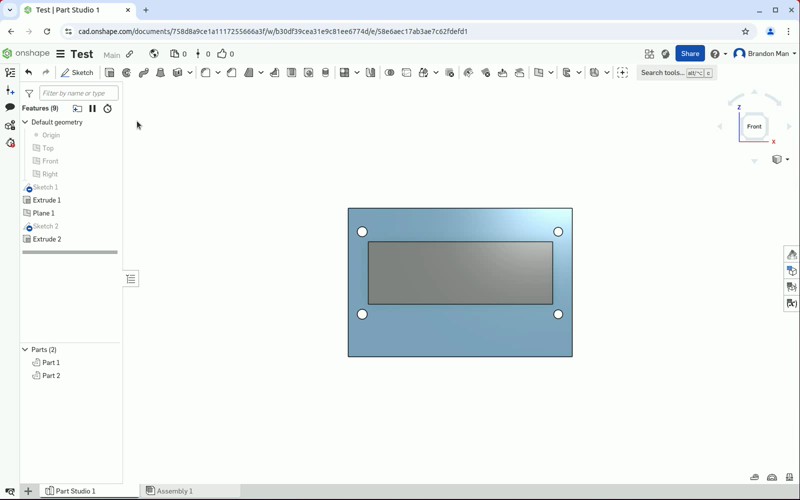
key(shift+h)
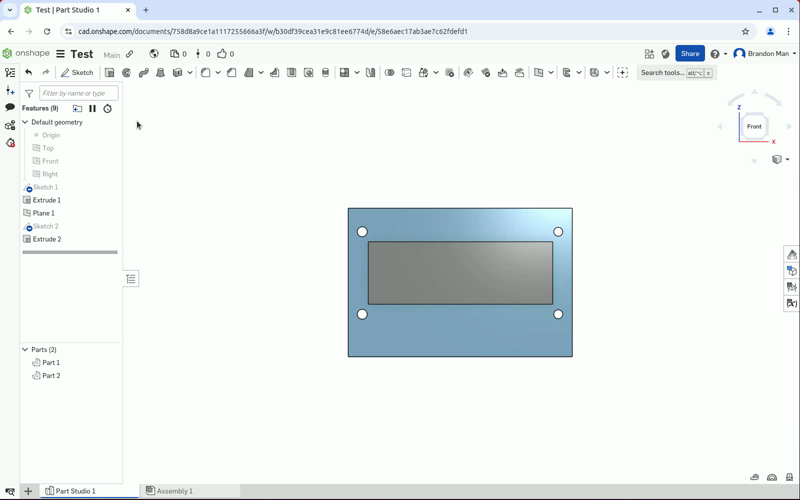
key(shift+h)
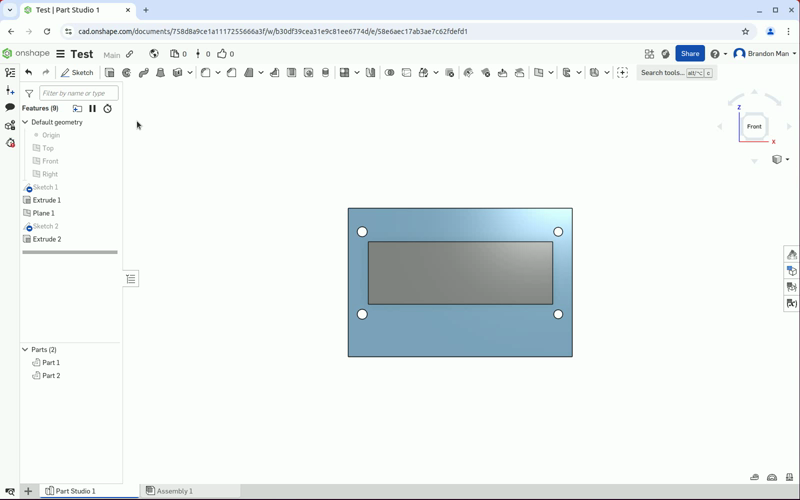
mouse_move(73, 189)
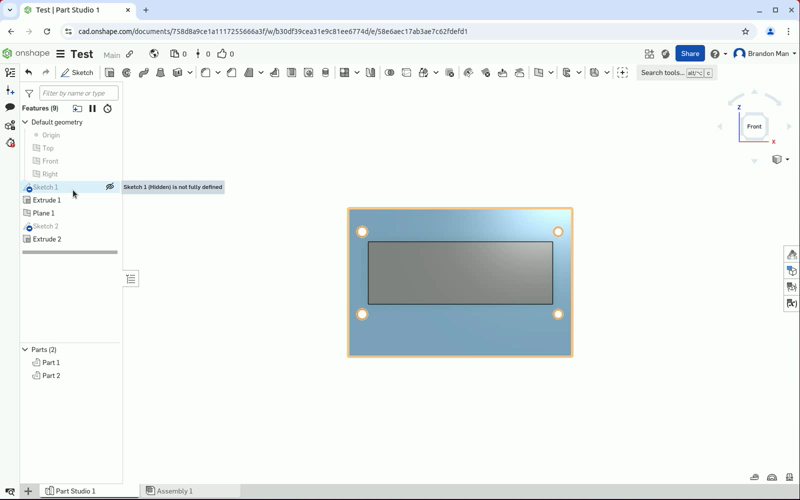
click(73, 189)
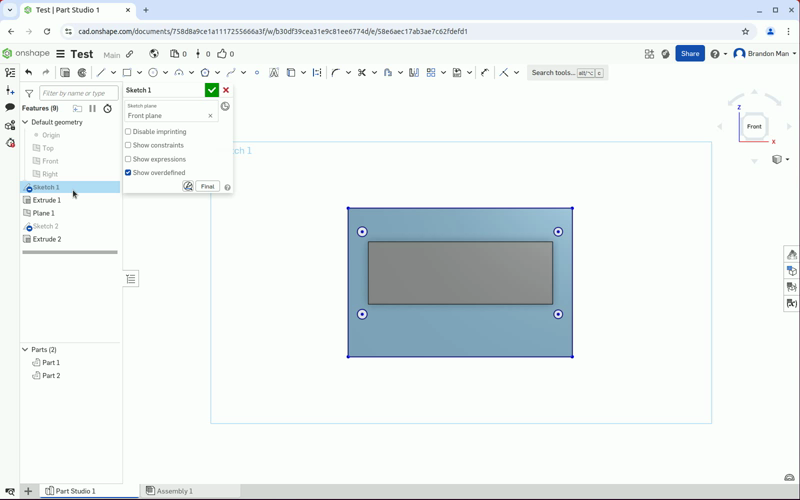
mouse_move(229, 92)
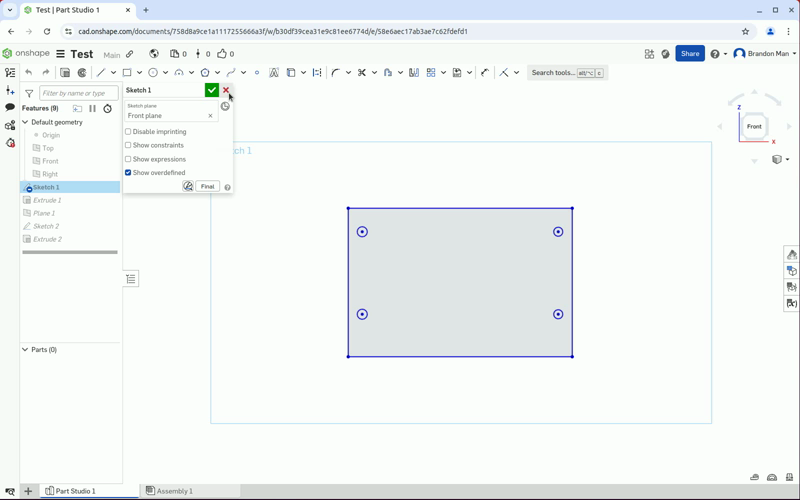
click(229, 92)
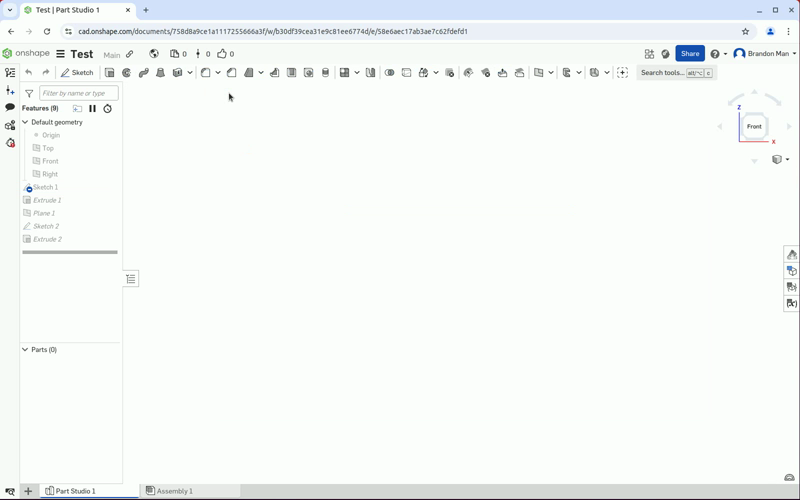
key(shift+s)
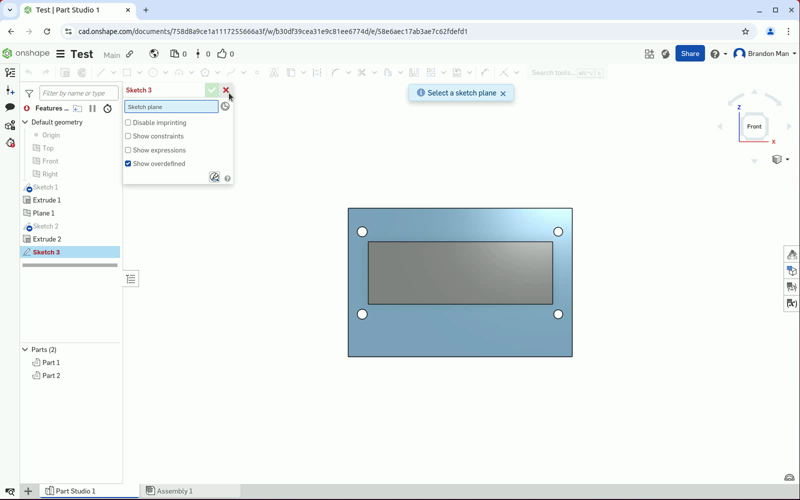
mouse_move(73, 215)
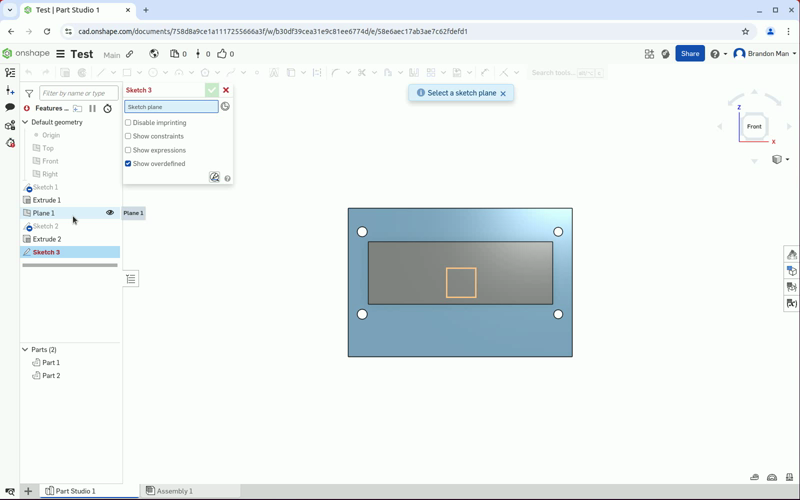
click(73, 215)
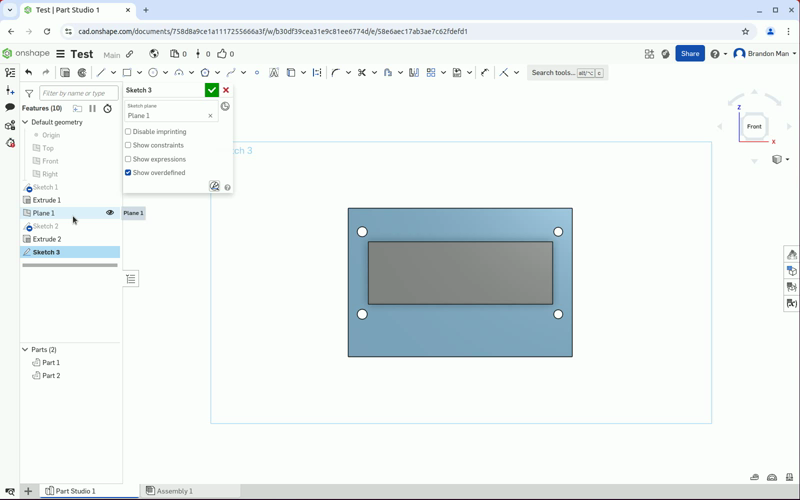
mouse_move(73, 352)
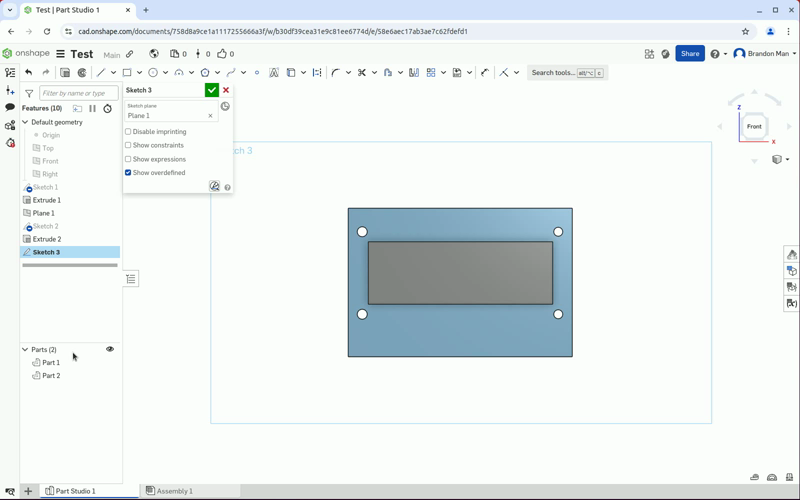
key(y)
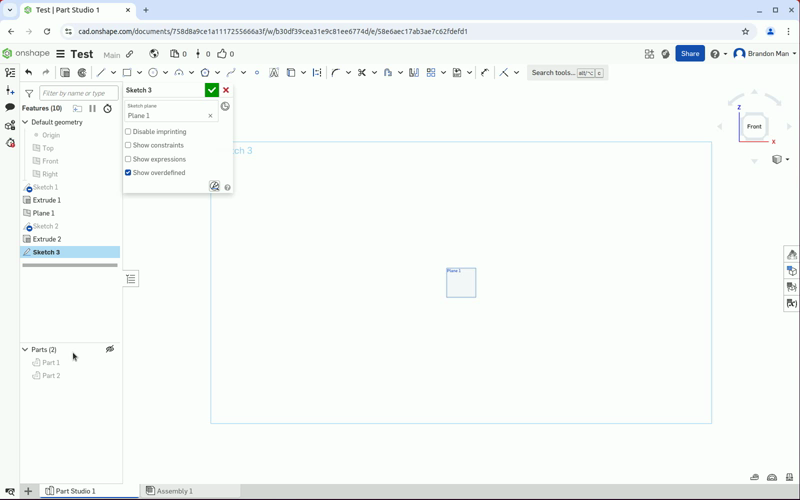
key(c)
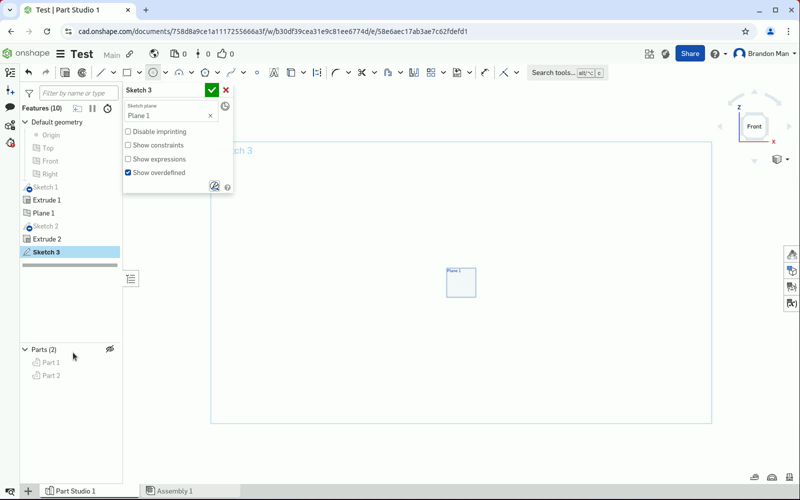
key_down(shift)
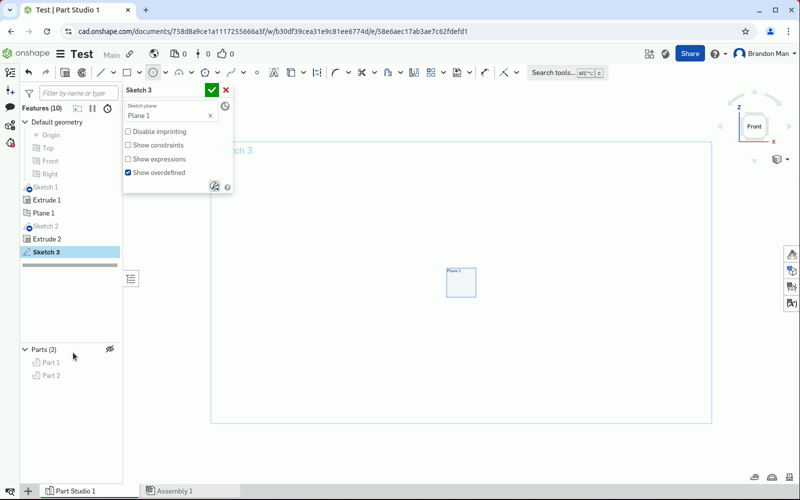
mouse_move(486, 339)
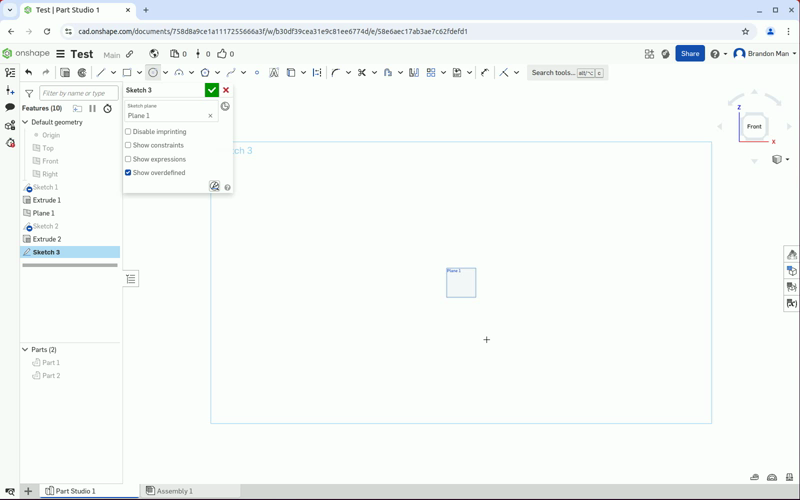
click(486, 339)
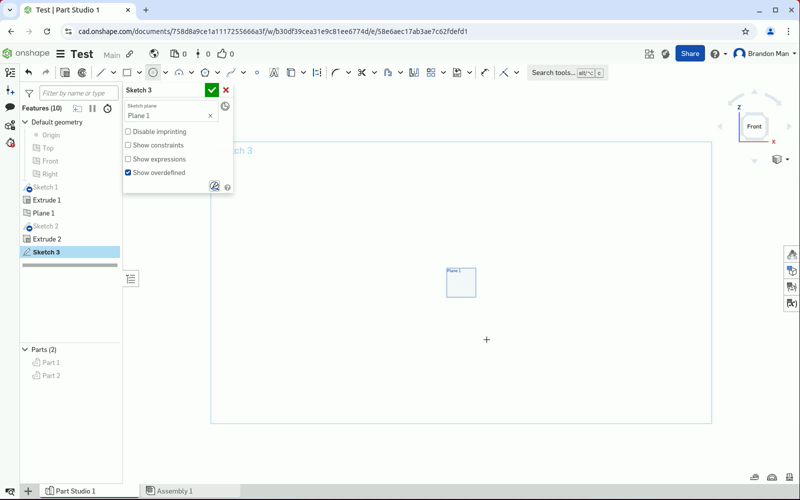
key_up(shift)
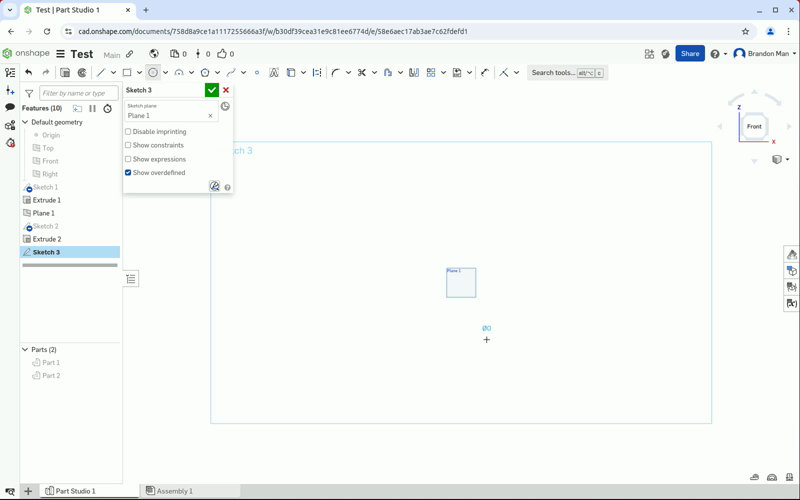
mouse_move(491, 339)
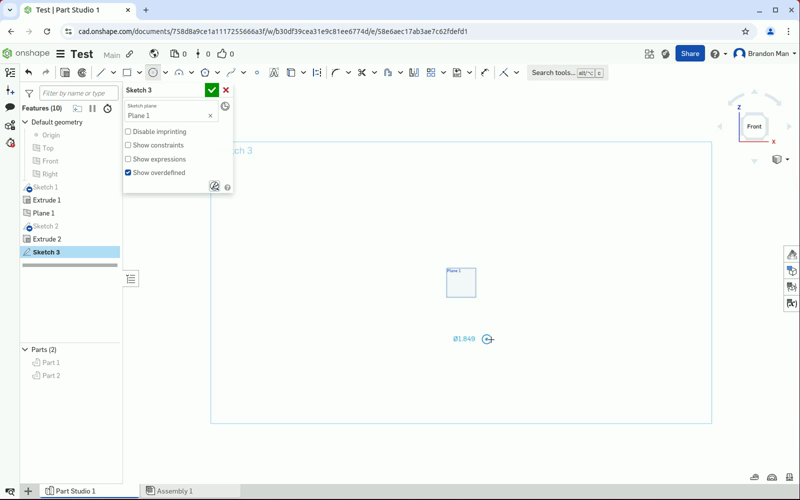
click(491, 339)
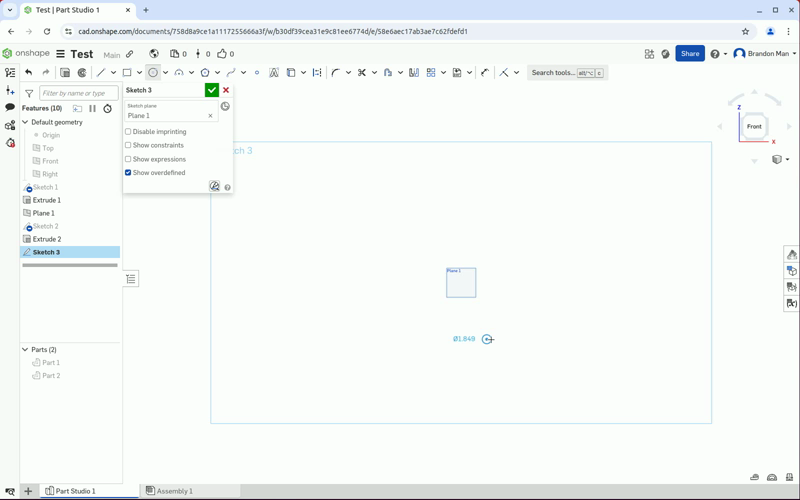
key(esc)
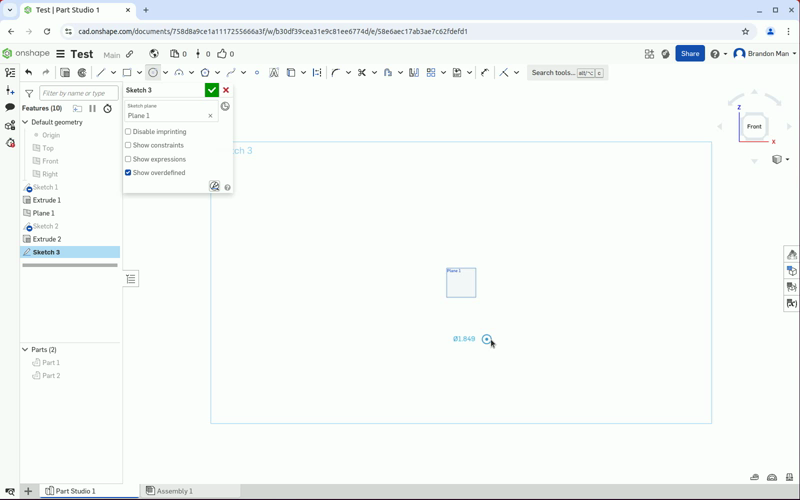
mouse_move(490, 338)
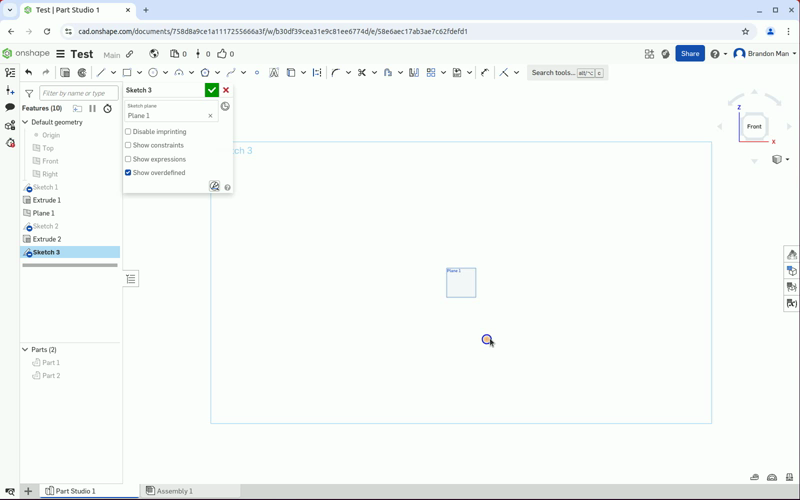
scroll(6)
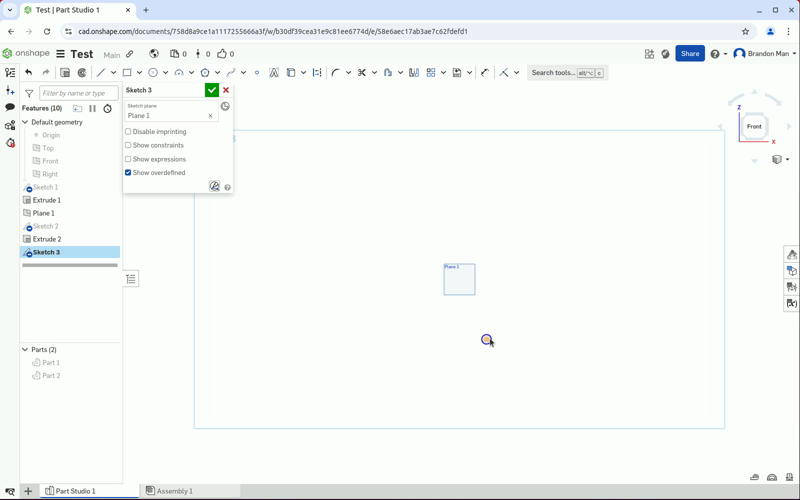
scroll(6)
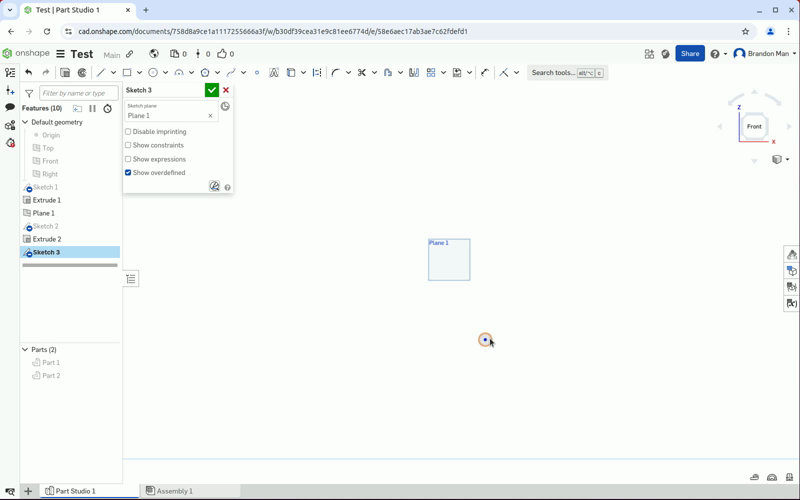
scroll(6)
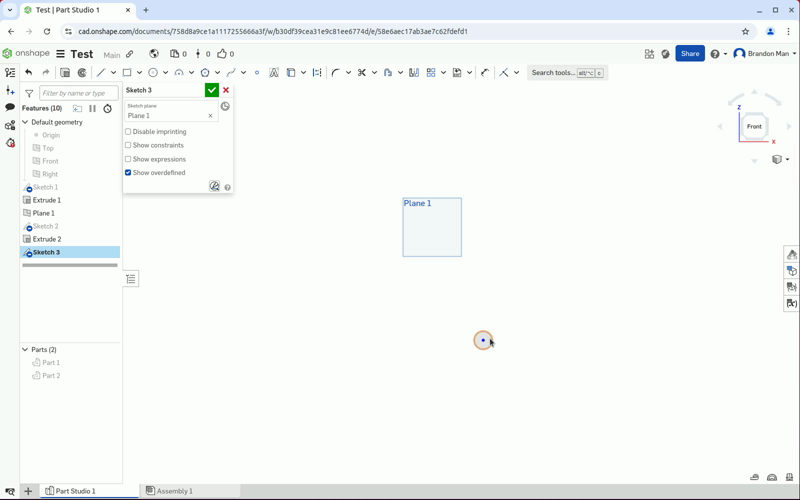
scroll(6)
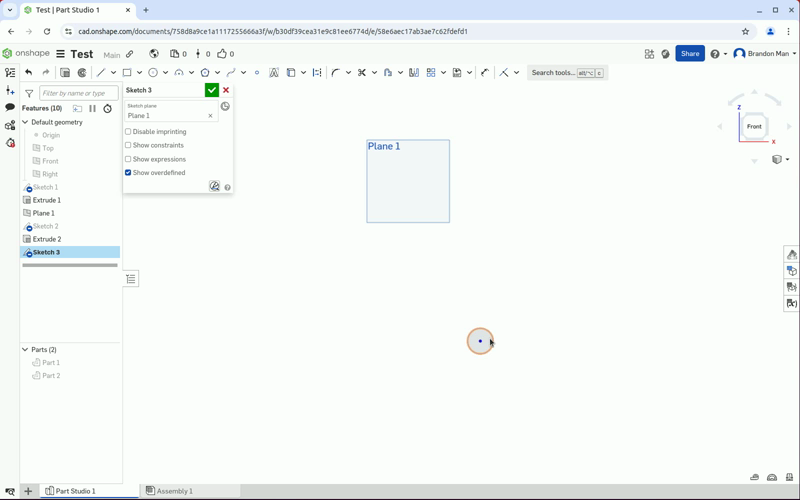
scroll(6)
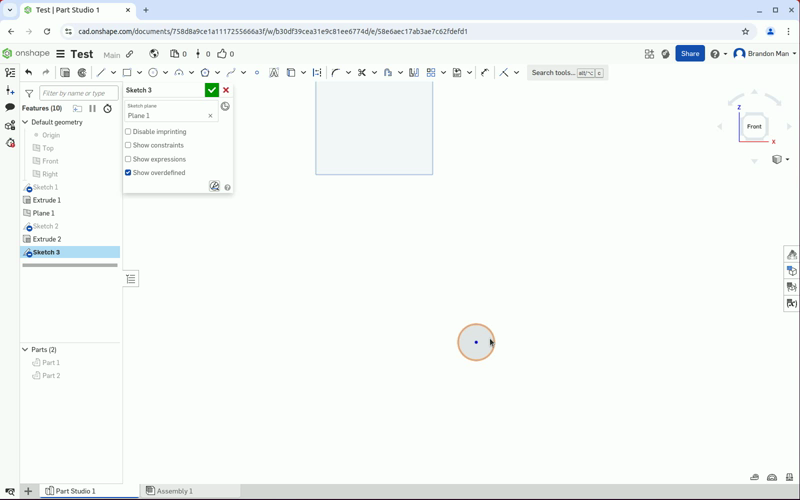
scroll(6)
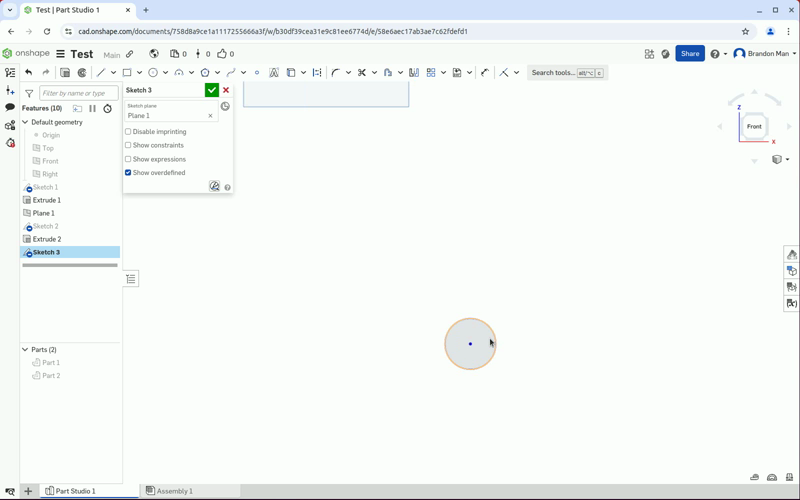
scroll(6)
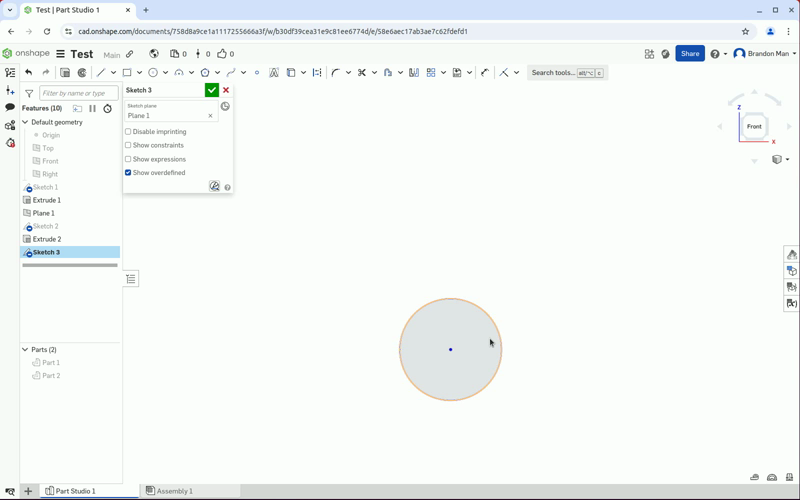
click(490, 338)
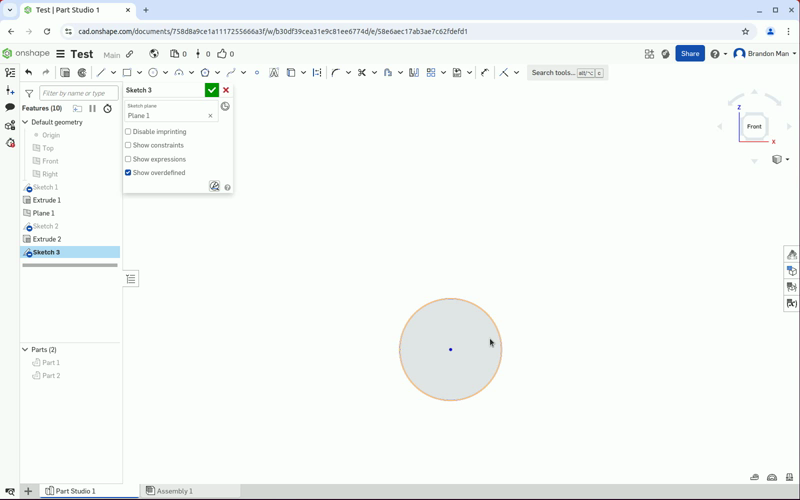
scroll(-6)
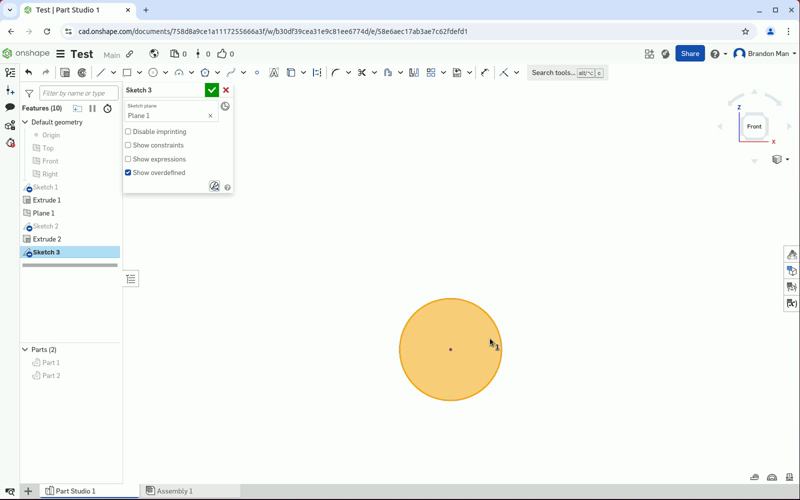
scroll(-6)
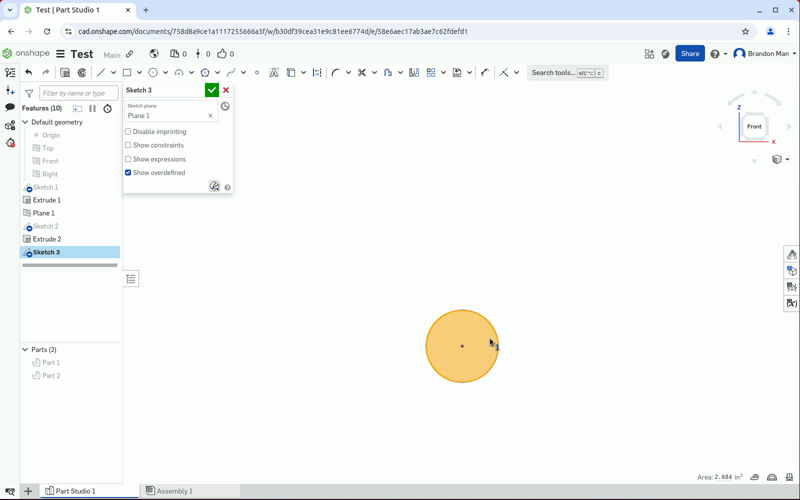
scroll(-6)
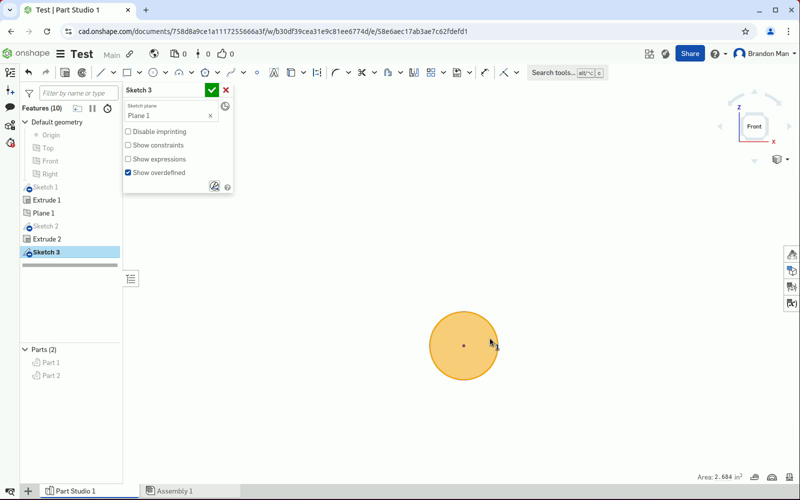
scroll(-6)
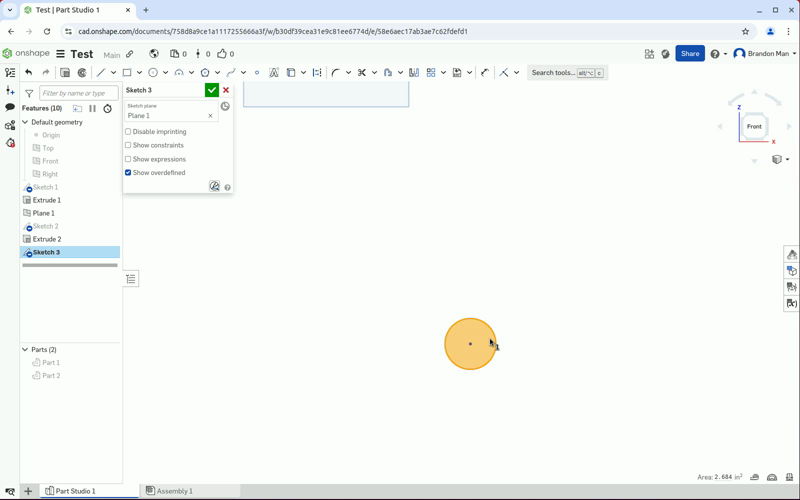
scroll(-6)
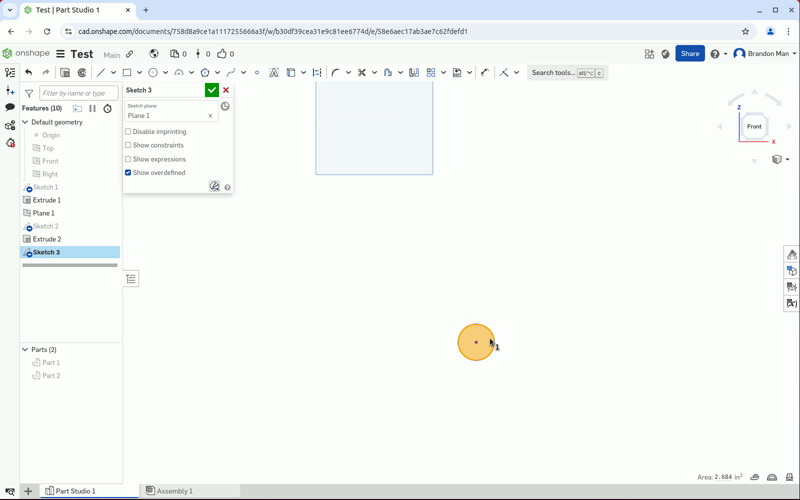
scroll(-6)
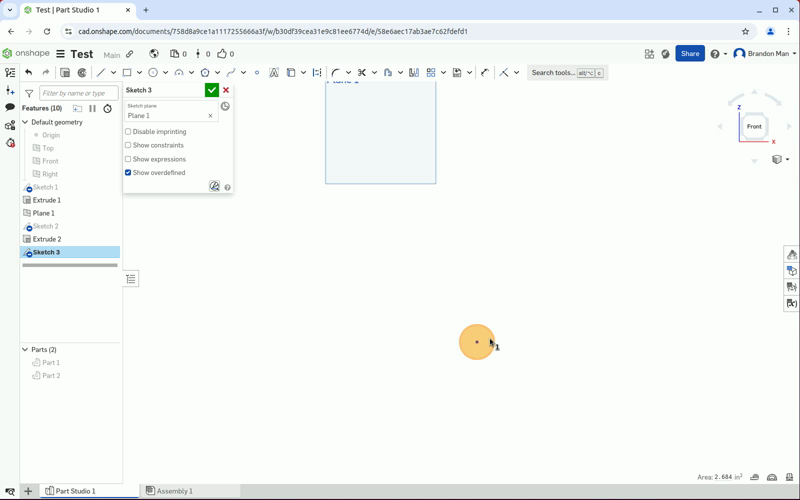
scroll(-6)
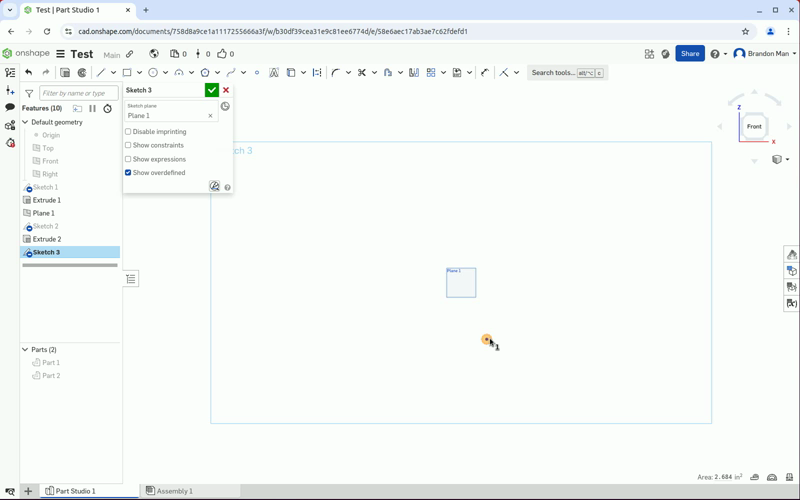
mouse_move(73, 352)
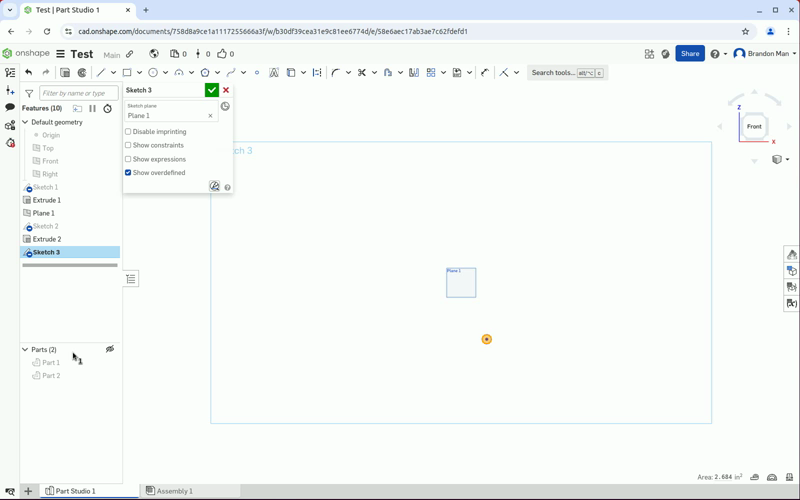
key(shift+y)
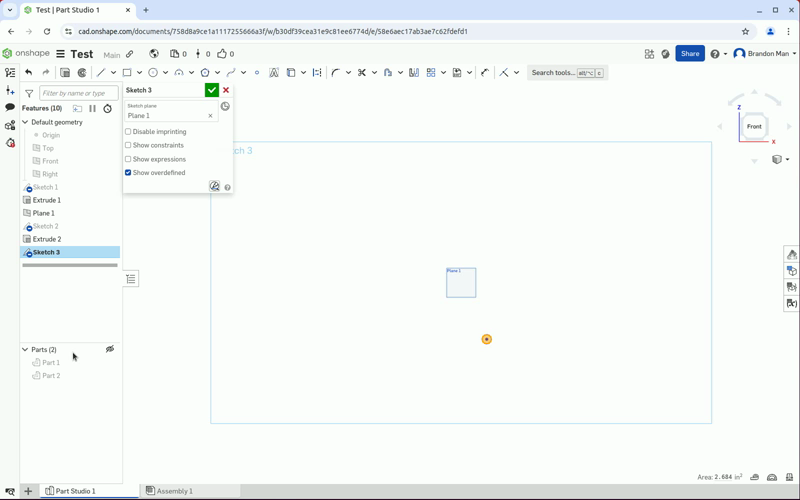
key(shift+e)
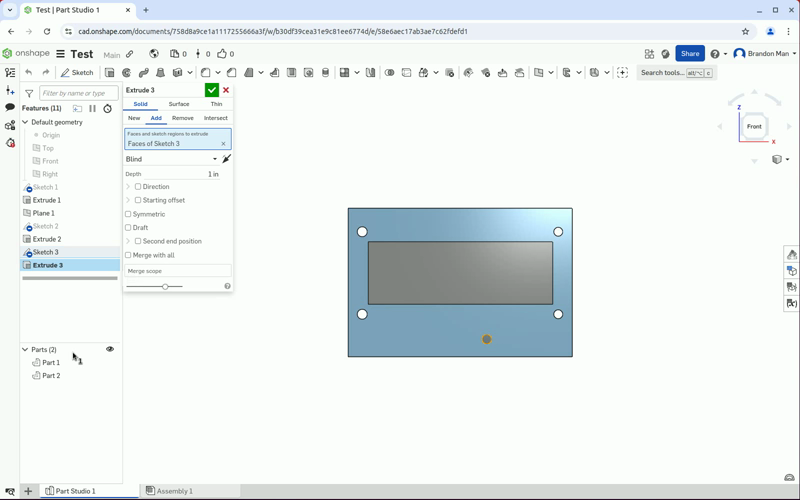
mouse_move(143, 106)
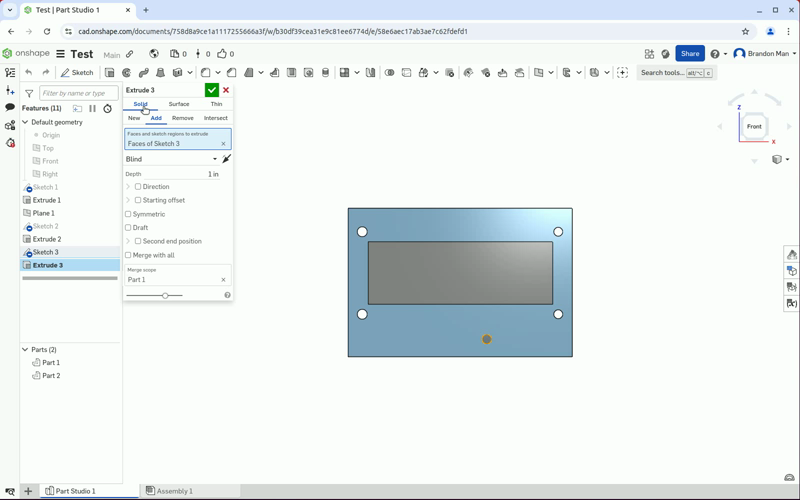
click(143, 106)
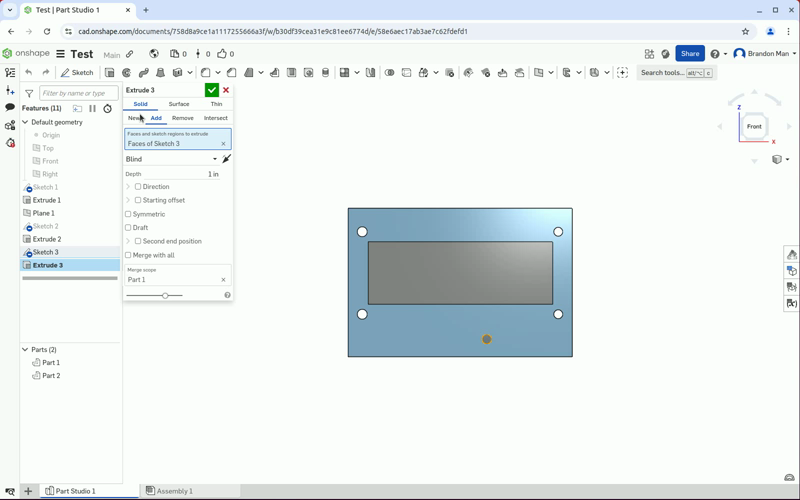
mouse_move(137, 120)
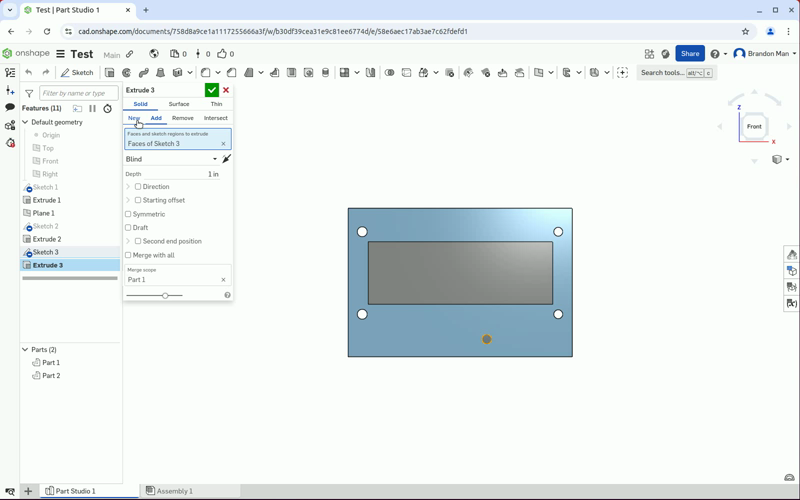
click(137, 120)
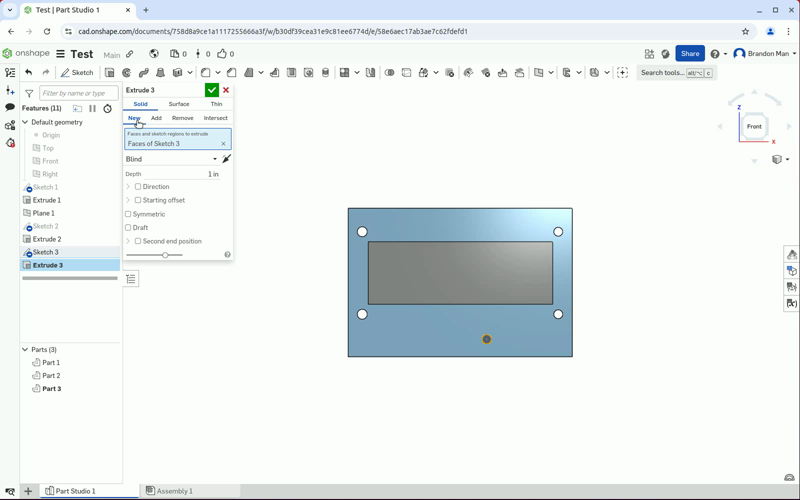
key(tab, 4)
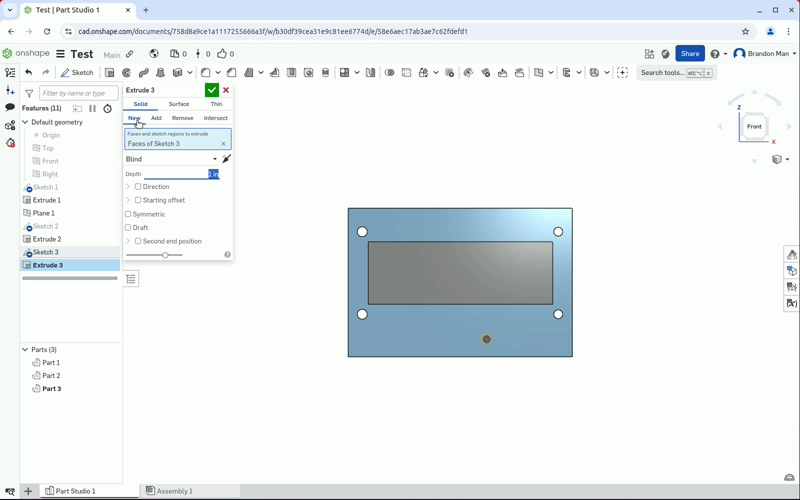
text(1.204)
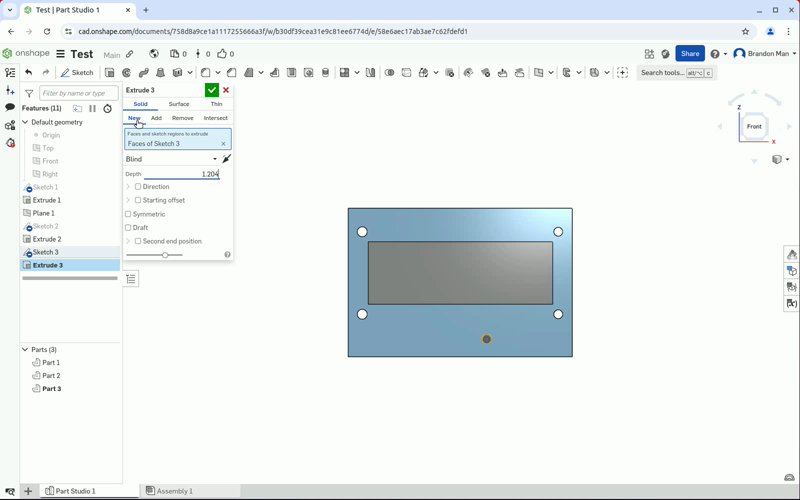
key(enter)
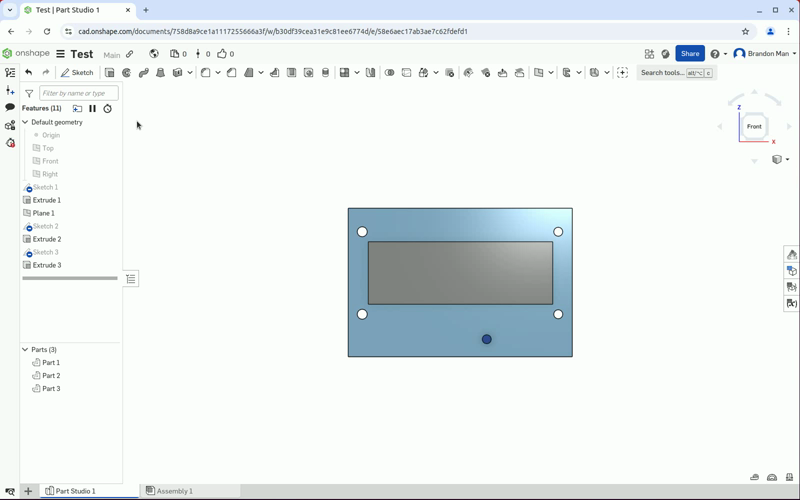
key(shift+h)
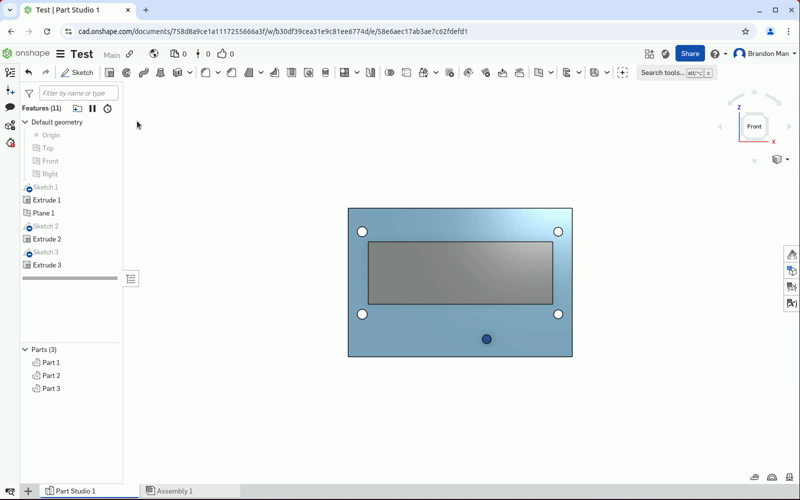
key(shift+h)
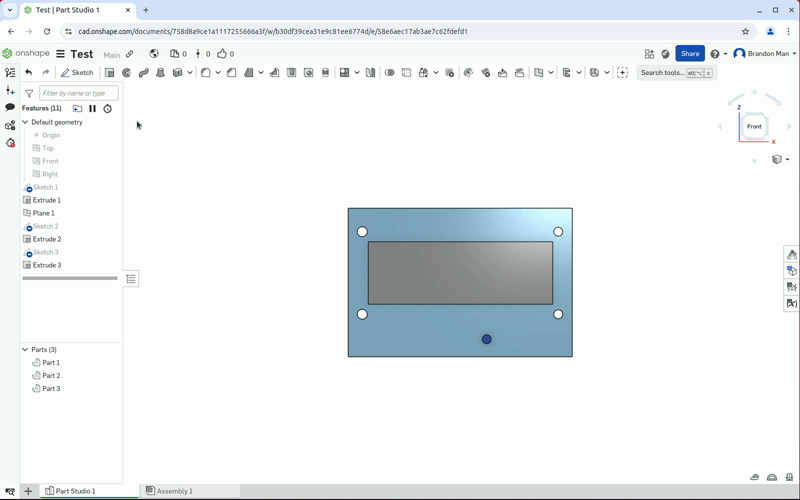
mouse_move(73, 189)
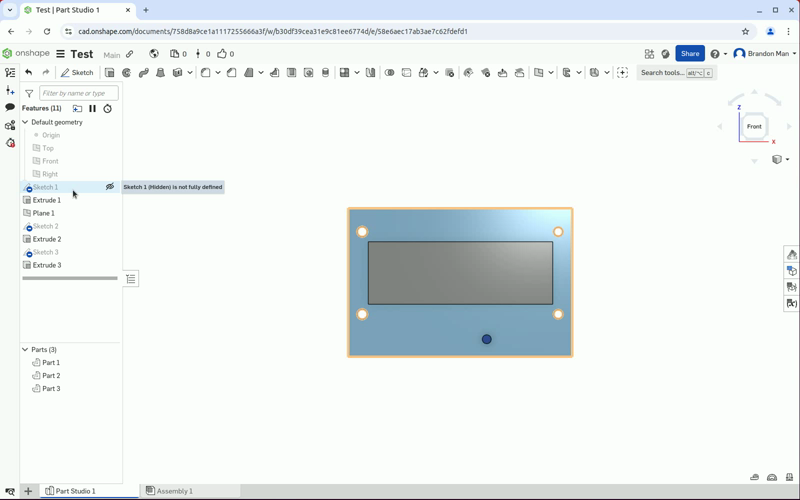
click(73, 189)
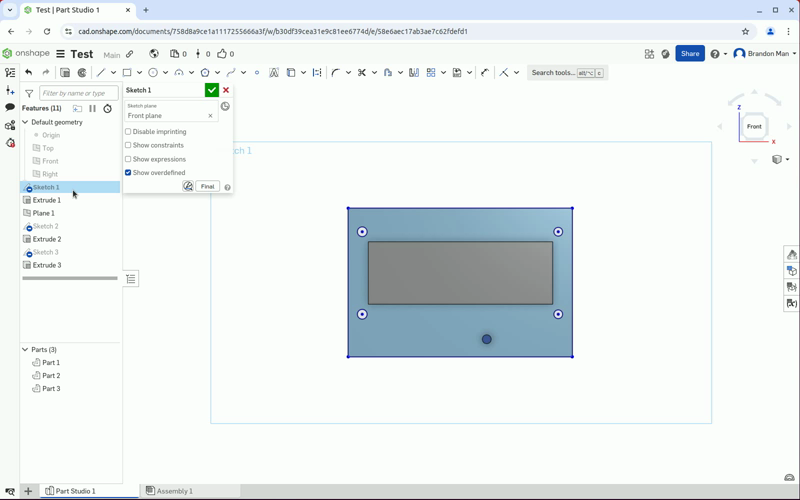
mouse_move(229, 92)
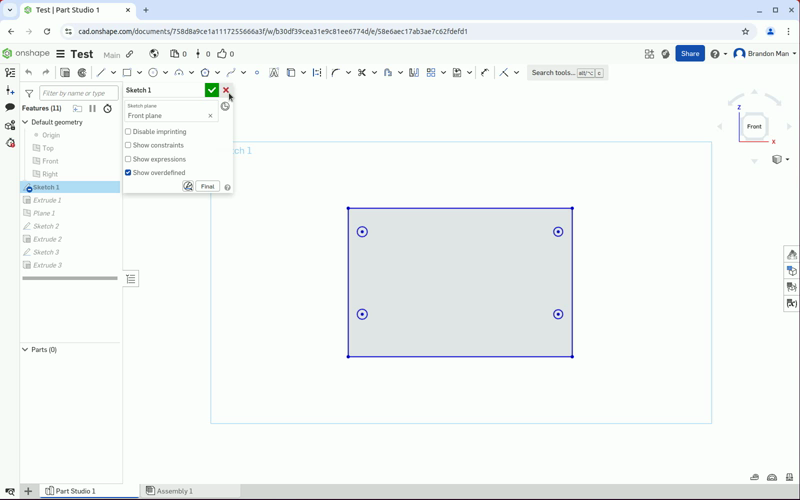
click(229, 92)
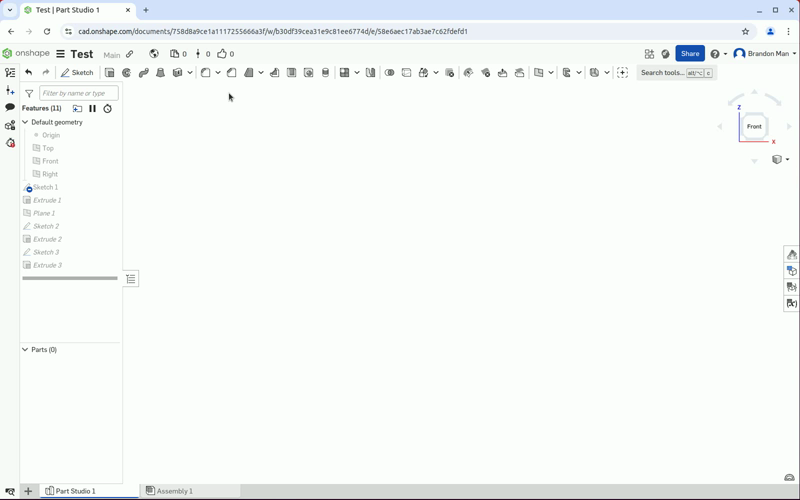
key(shift+s)
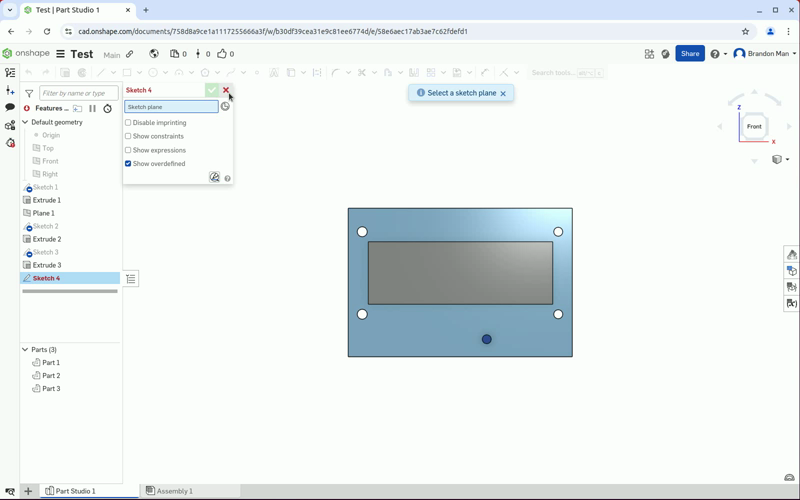
mouse_move(73, 215)
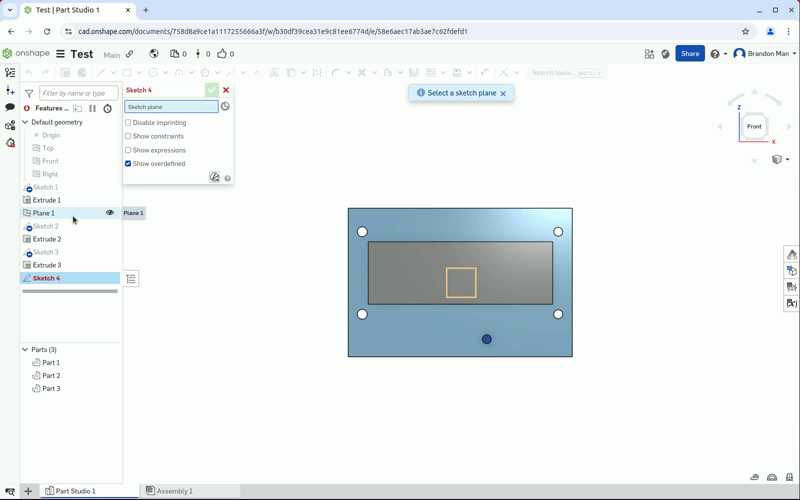
click(73, 215)
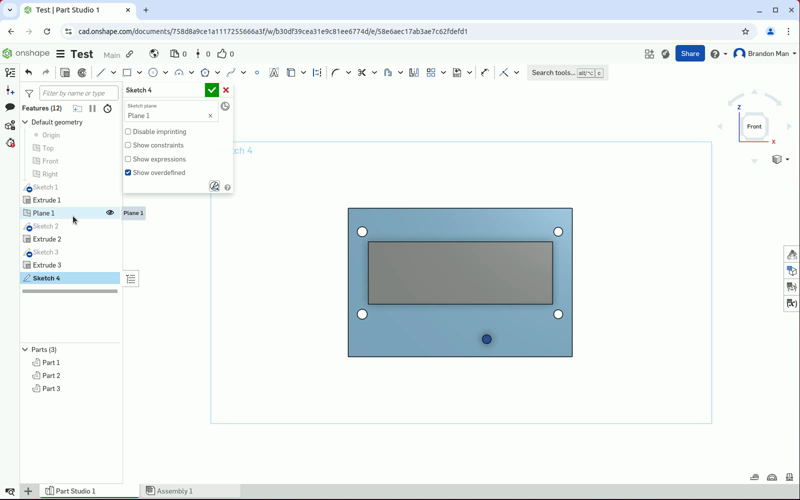
mouse_move(73, 352)
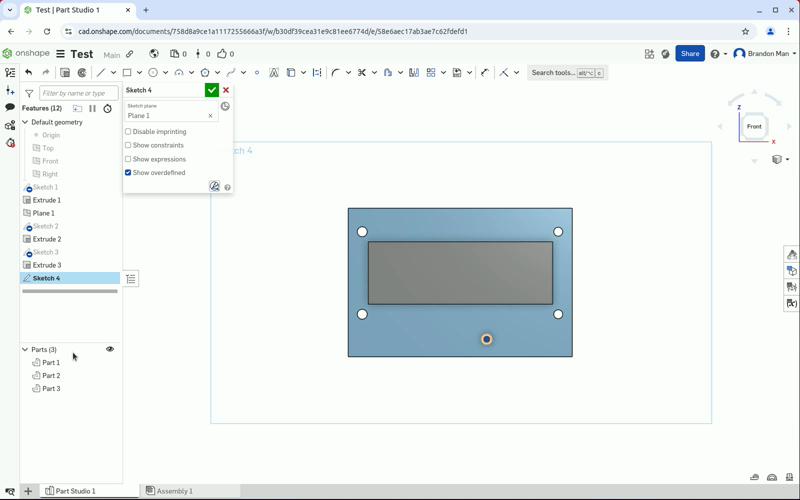
key(y)
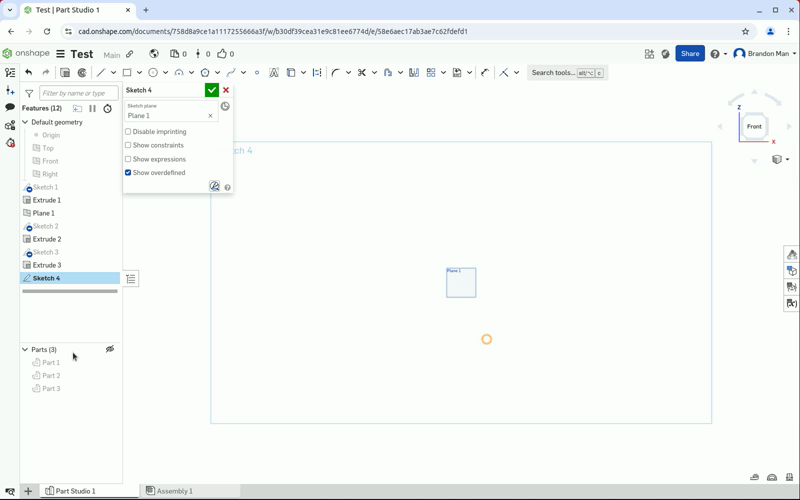
key(c)
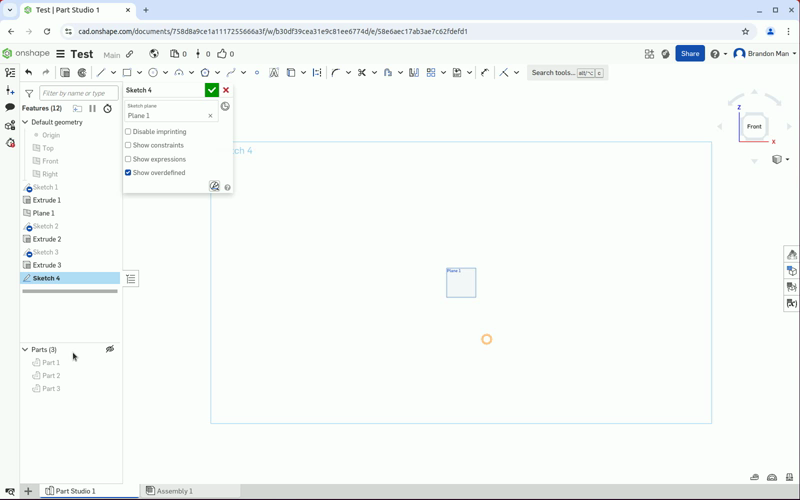
key_down(shift)
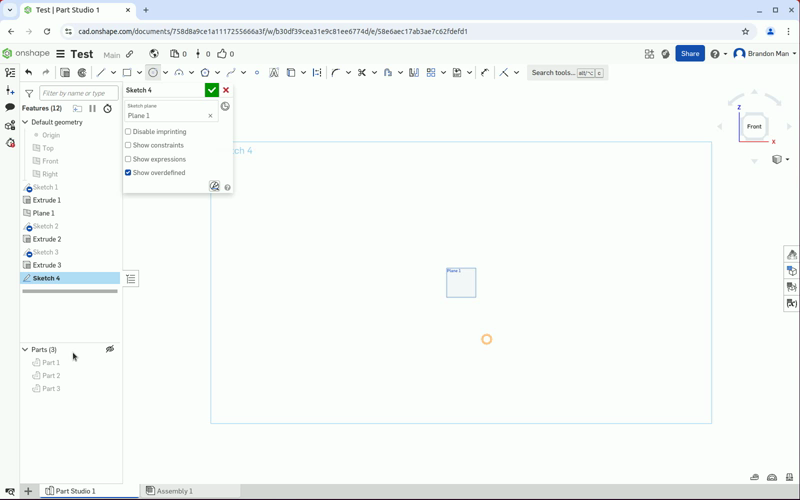
mouse_move(513, 339)
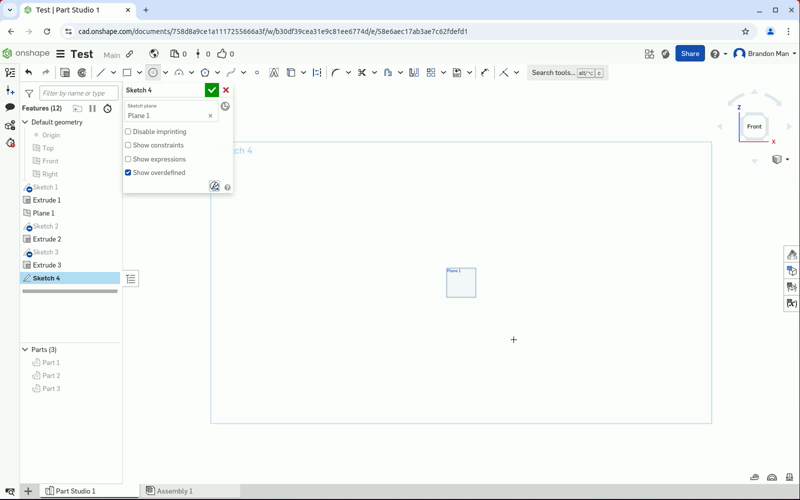
click(513, 339)
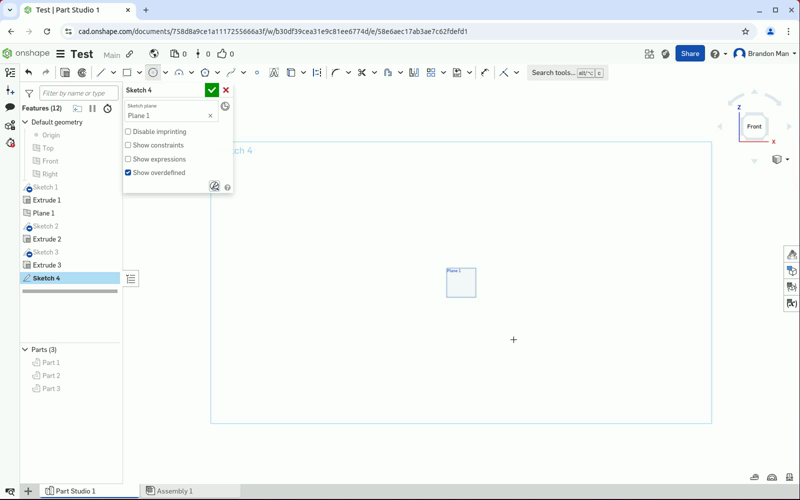
key_up(shift)
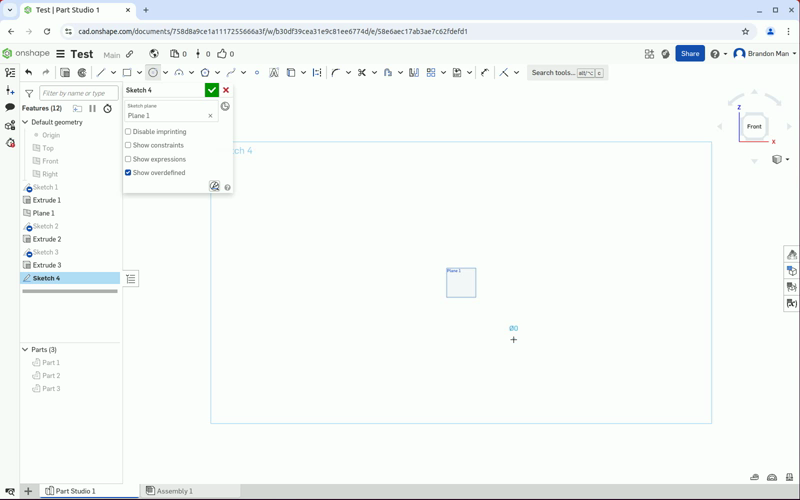
mouse_move(518, 339)
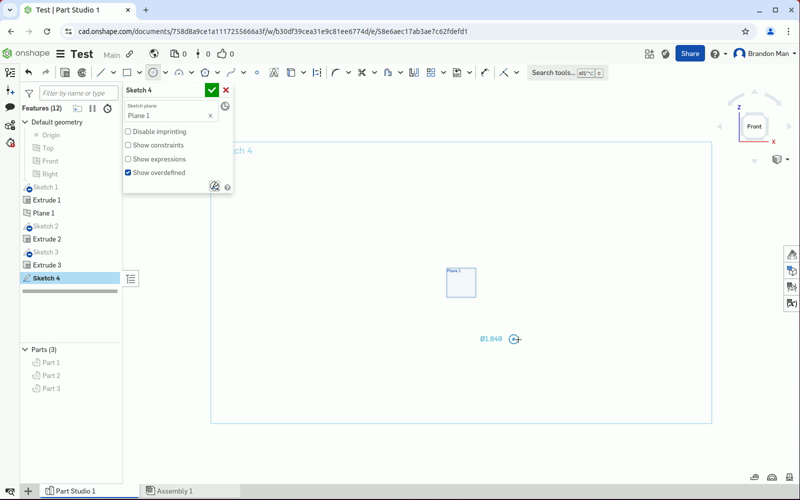
click(518, 339)
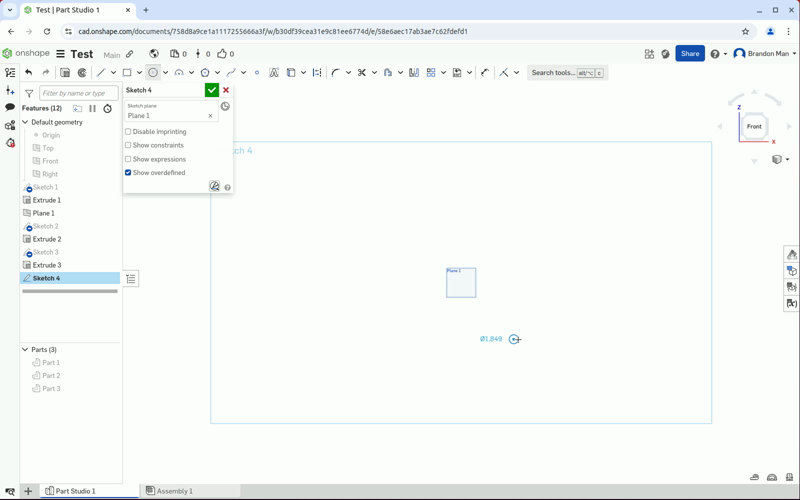
key(esc)
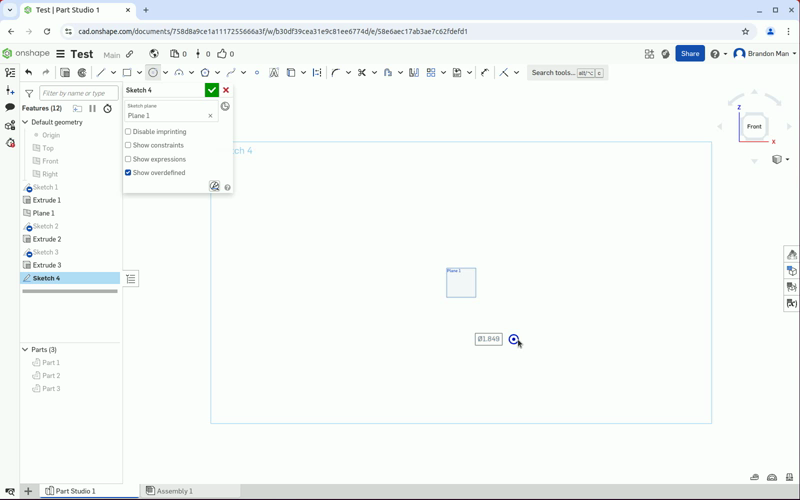
mouse_move(512, 335)
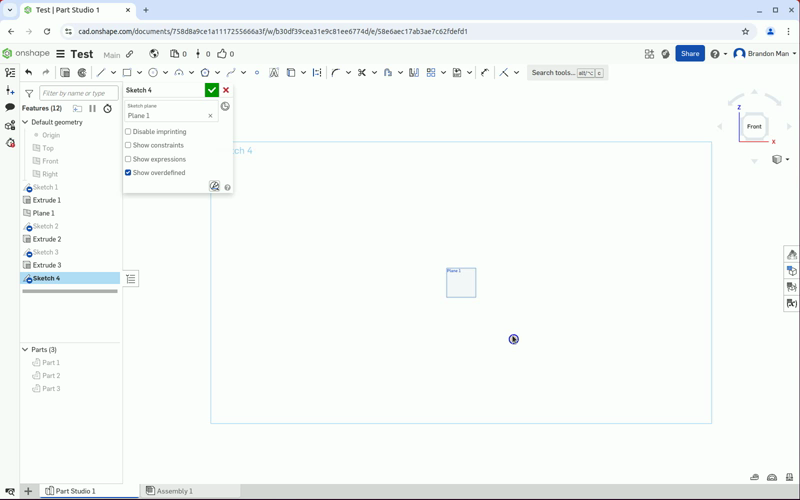
scroll(6)
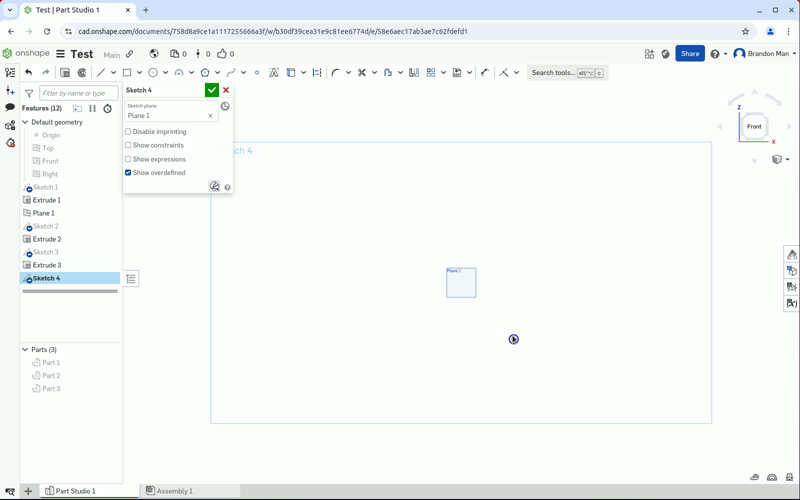
scroll(6)
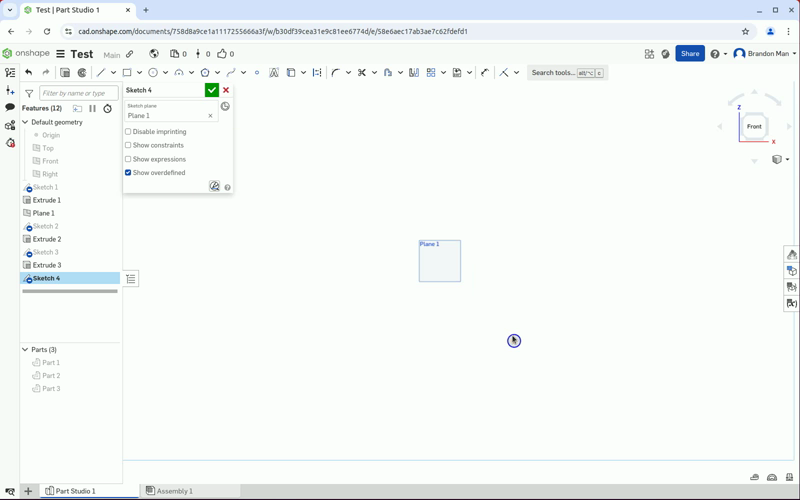
scroll(6)
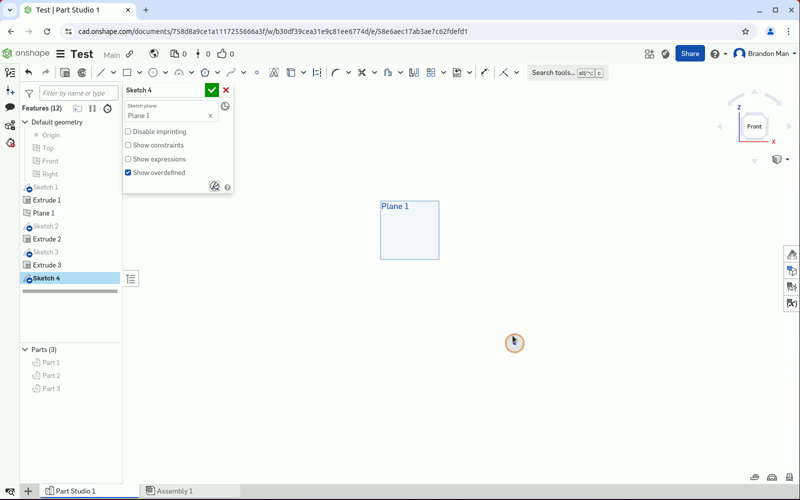
scroll(6)
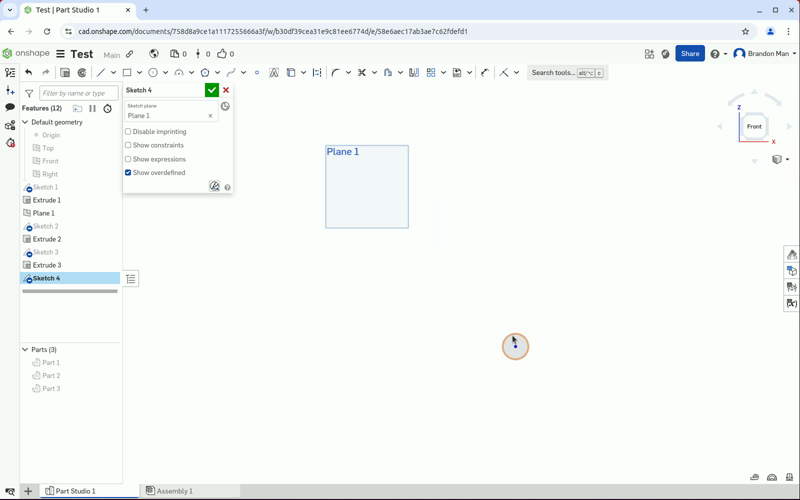
scroll(6)
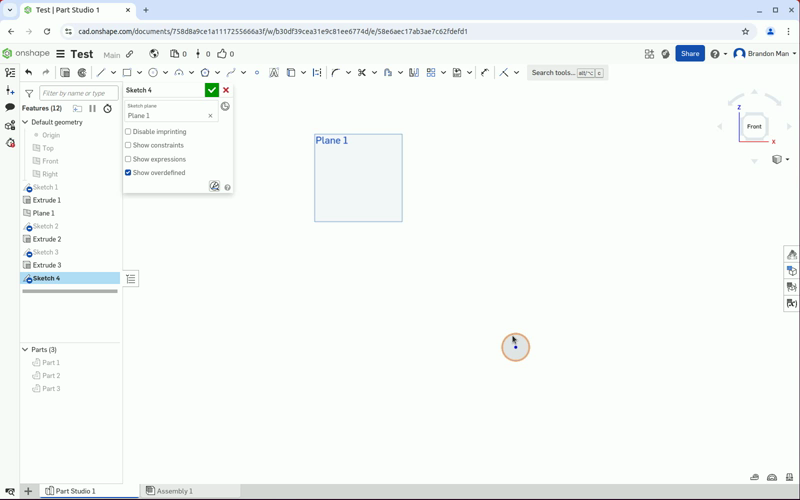
scroll(6)
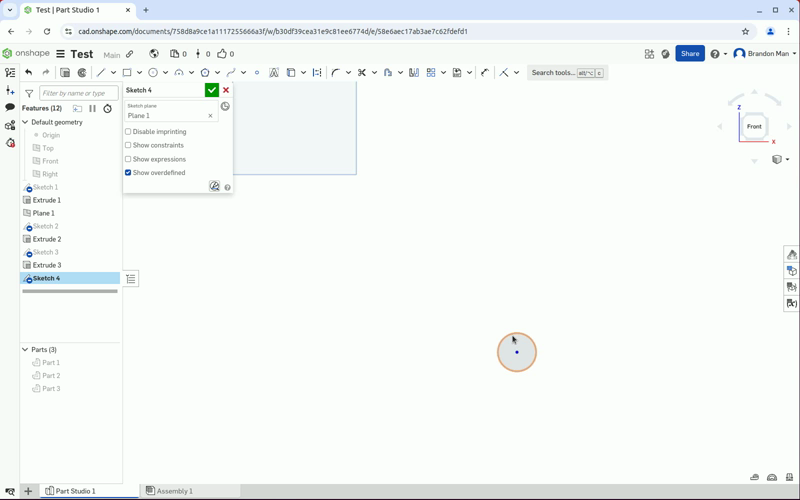
scroll(6)
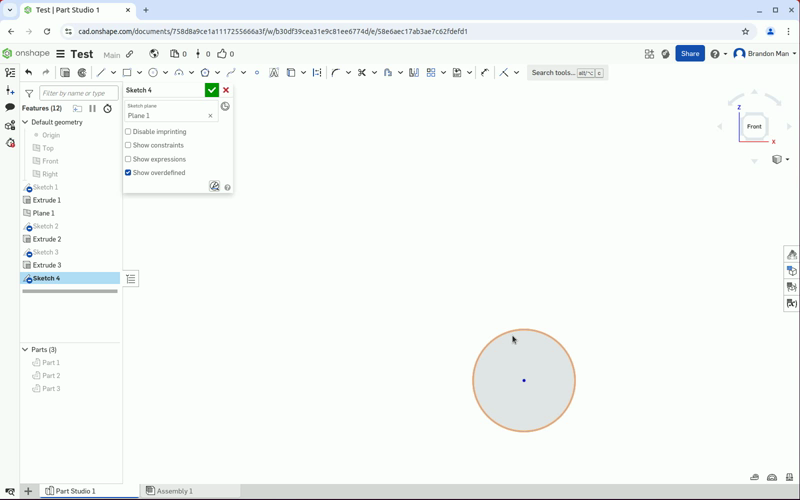
click(512, 335)
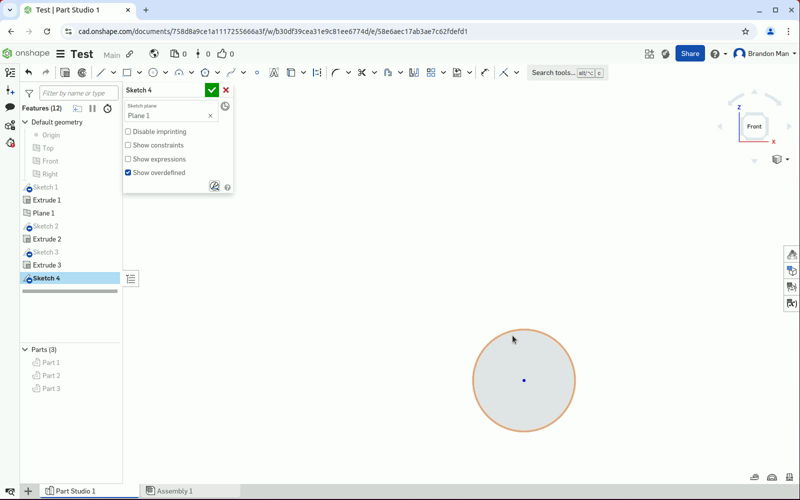
scroll(-6)
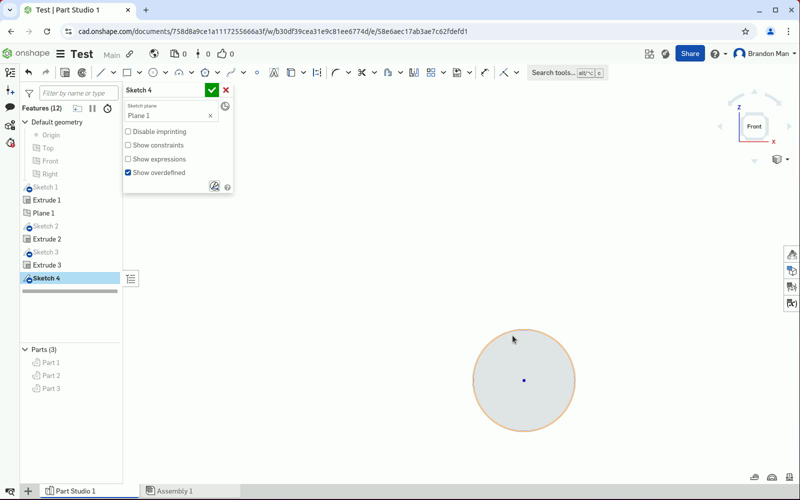
scroll(-6)
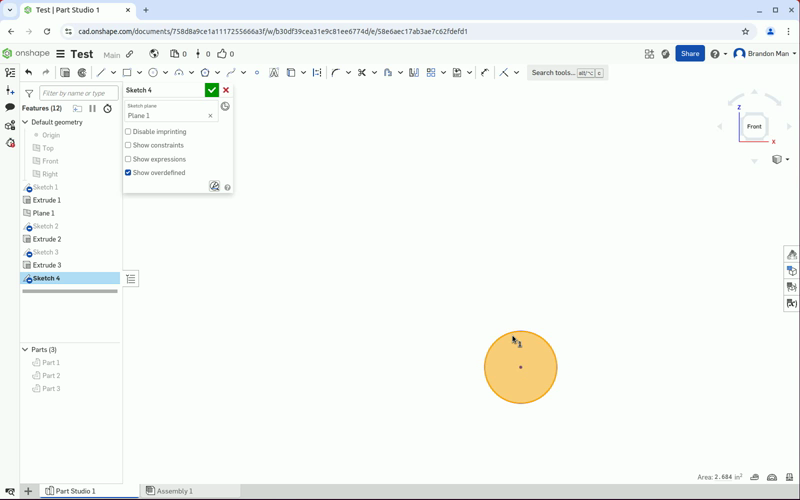
scroll(-6)
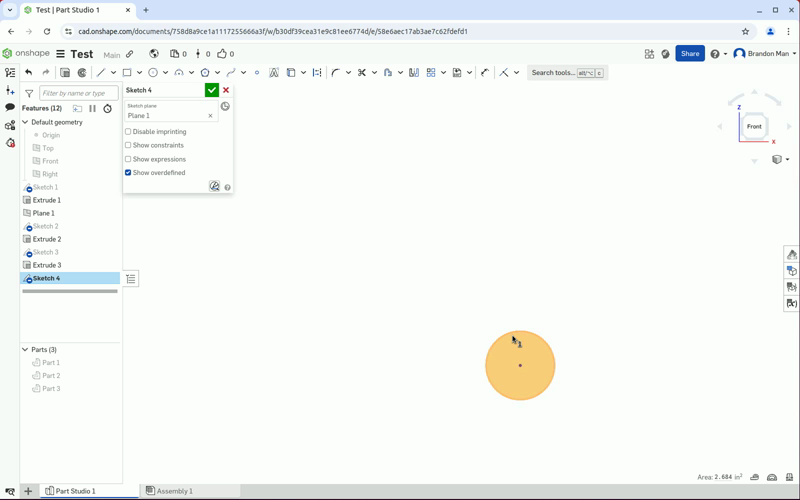
scroll(-6)
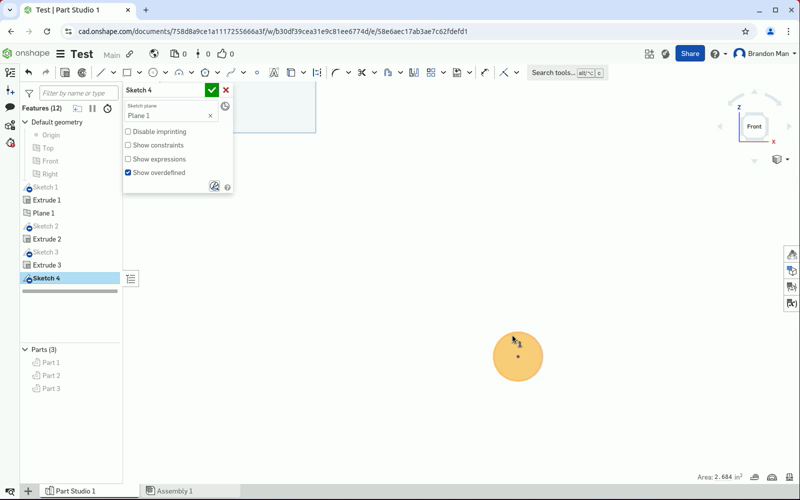
scroll(-6)
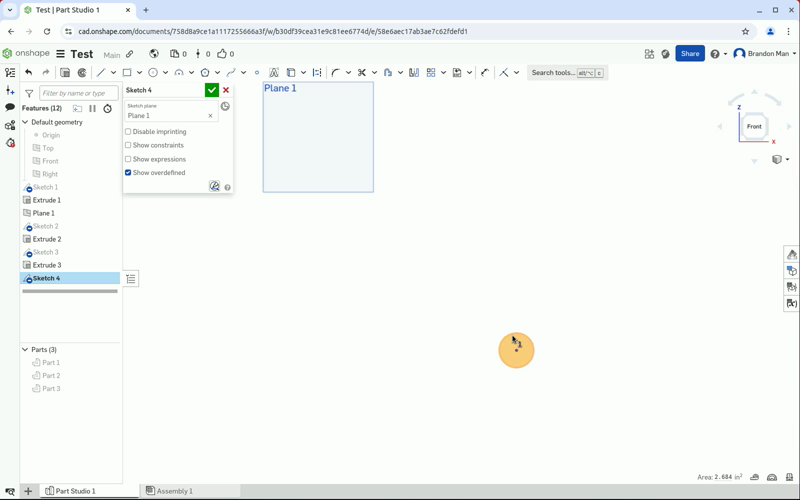
scroll(-6)
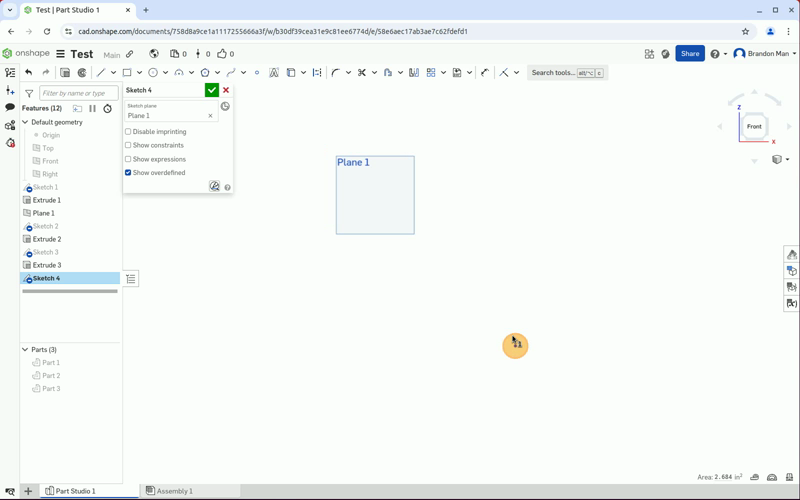
scroll(-6)
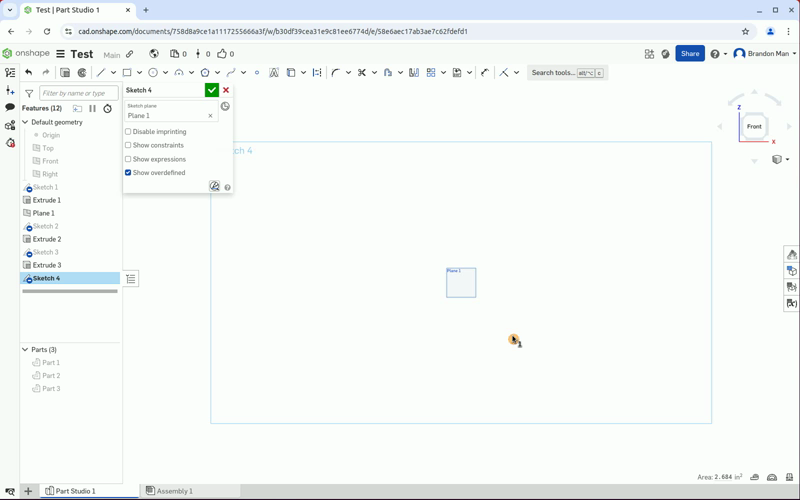
mouse_move(73, 352)
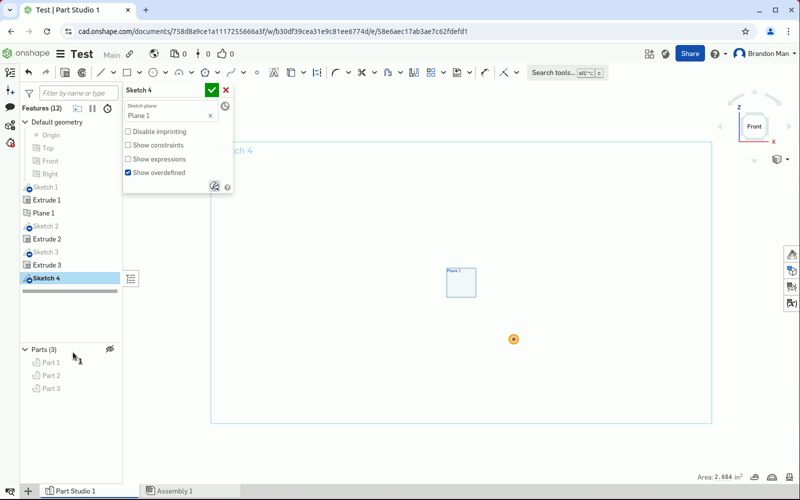
key(shift+y)
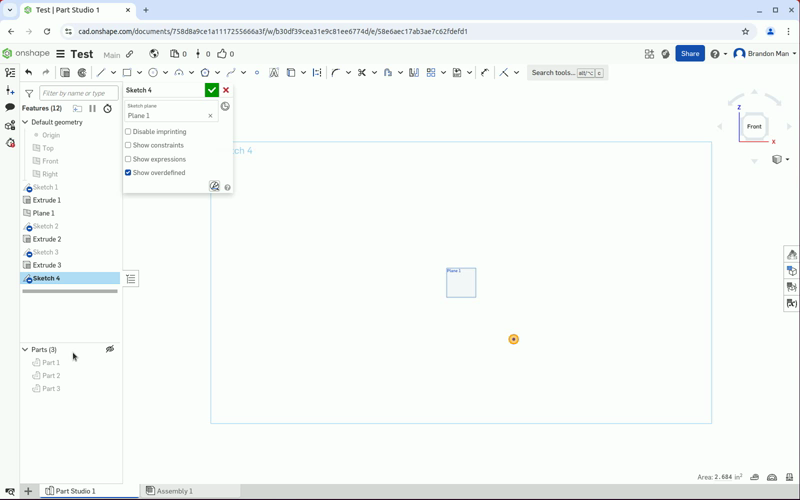
key(shift+e)
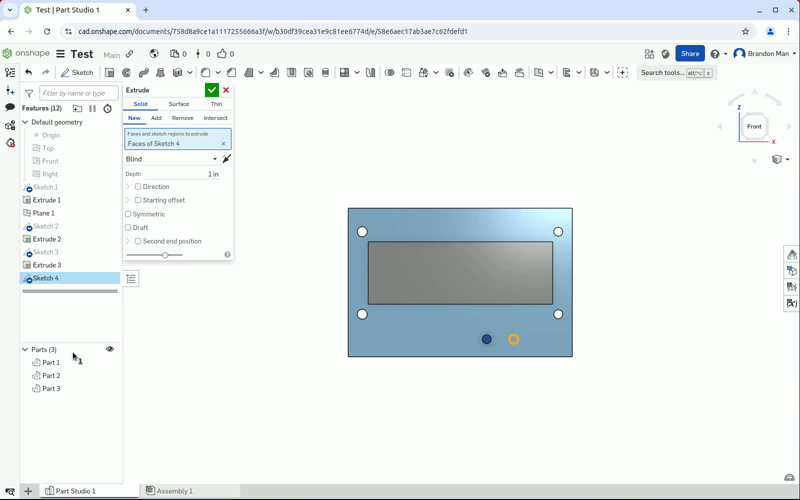
mouse_move(143, 106)
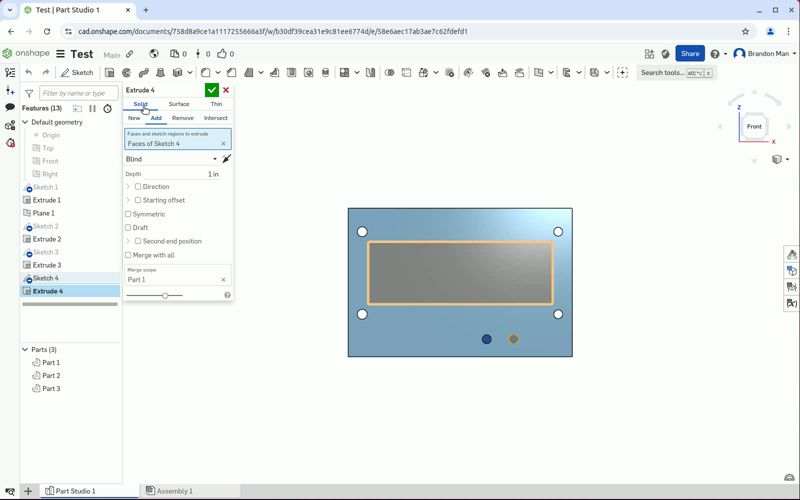
click(143, 106)
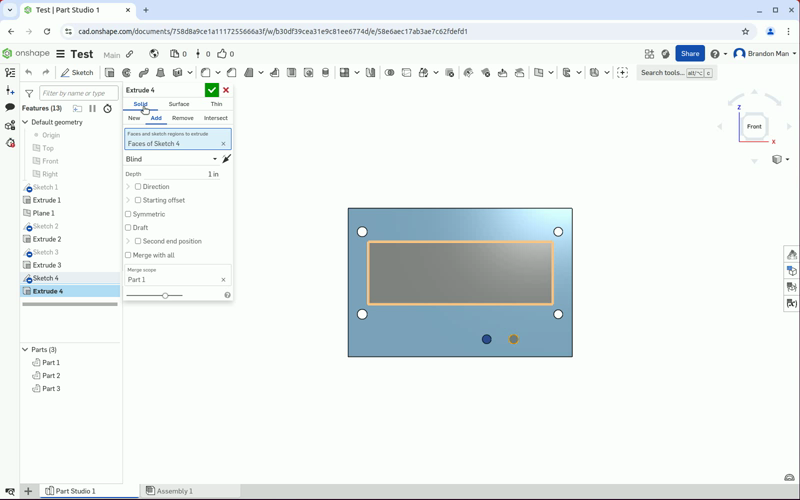
mouse_move(137, 120)
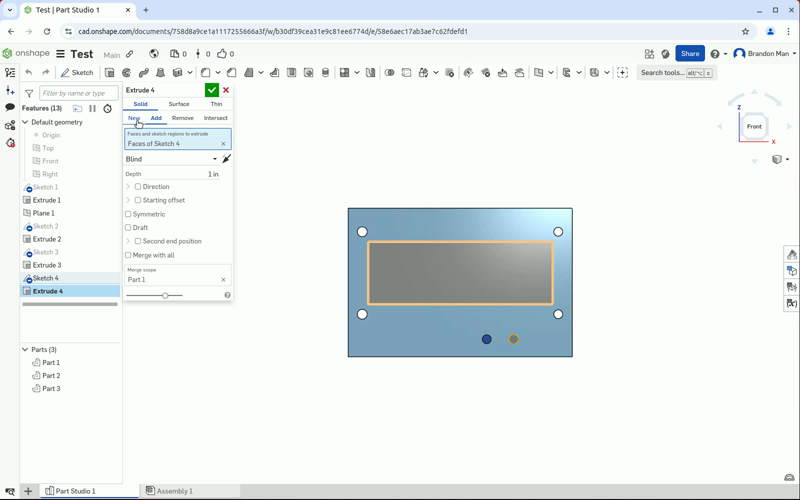
click(137, 120)
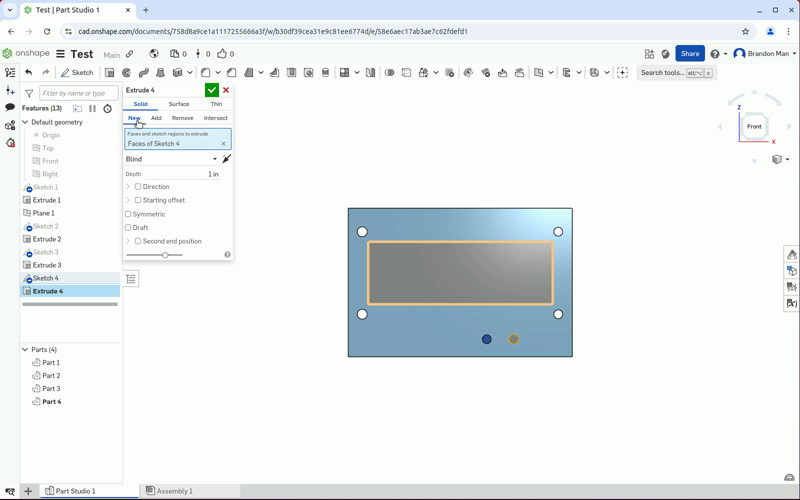
key(tab, 4)
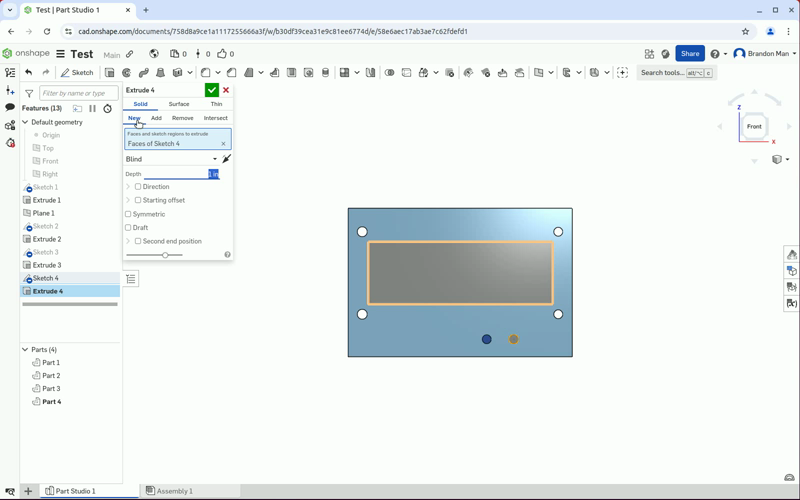
text(1.204)
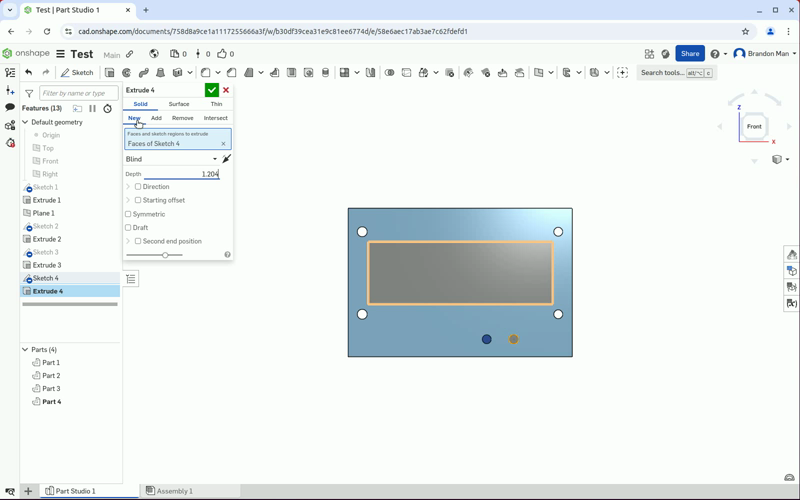
key(enter)
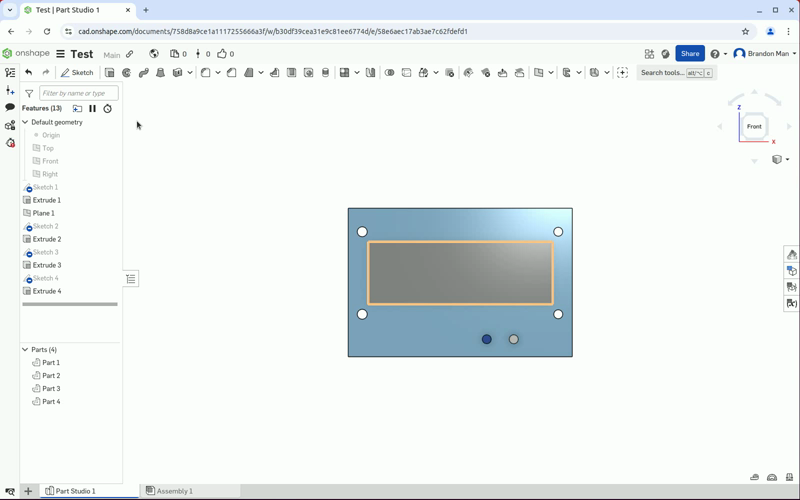
key(shift+h)
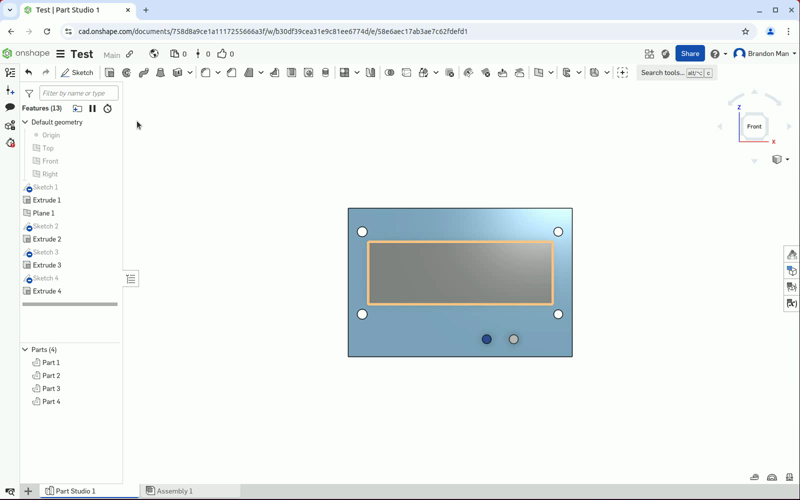
key(shift+h)
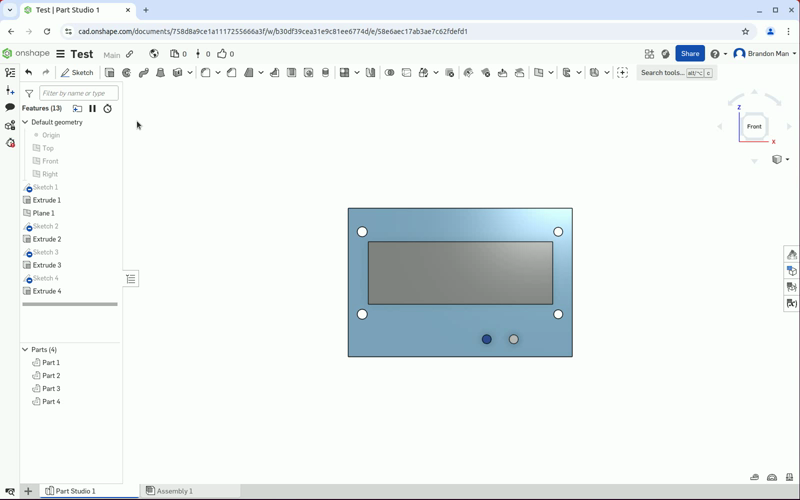
mouse_move(73, 189)
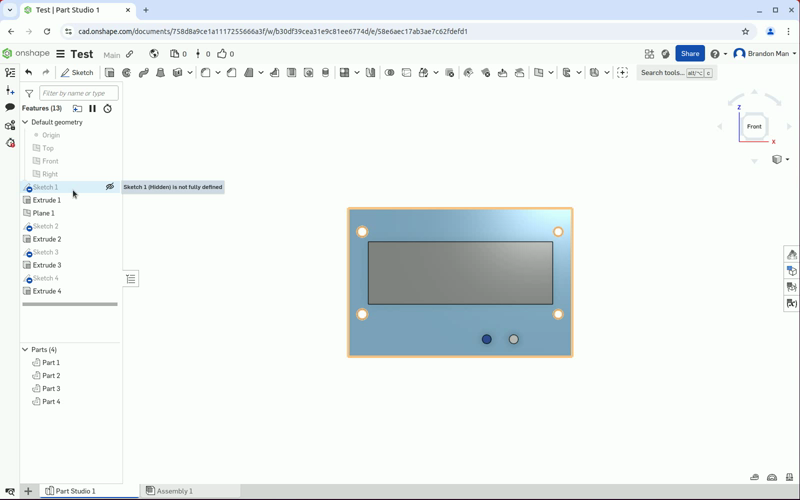
click(73, 189)
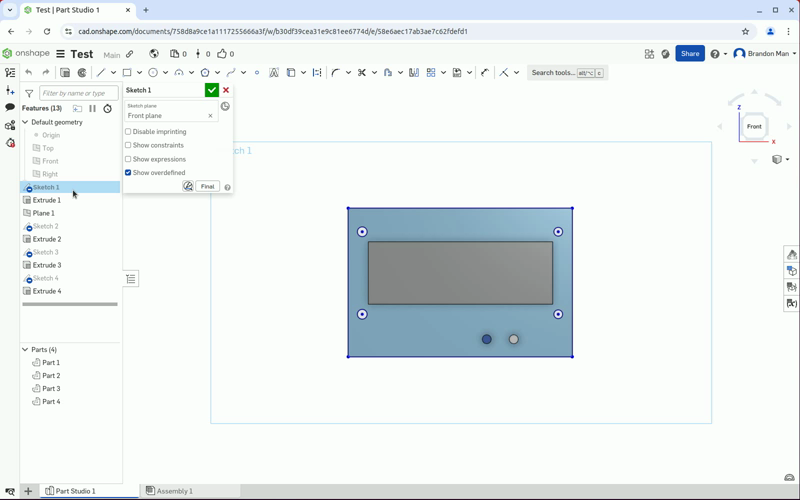
mouse_move(229, 92)
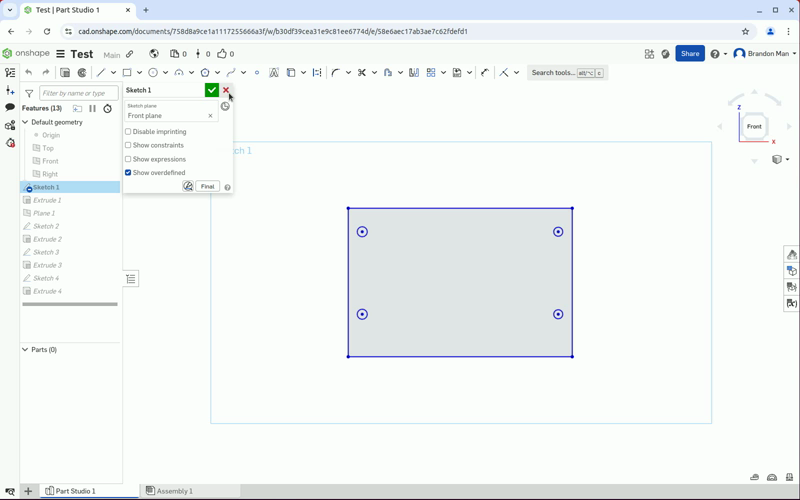
click(229, 92)
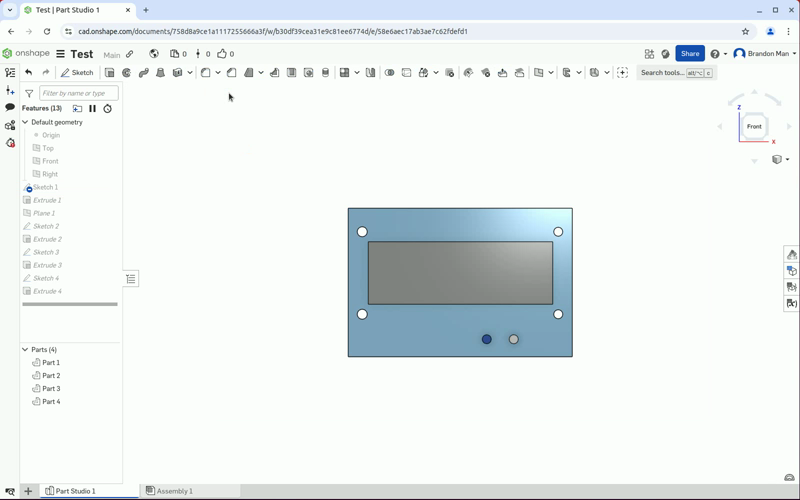
key(shift+s)
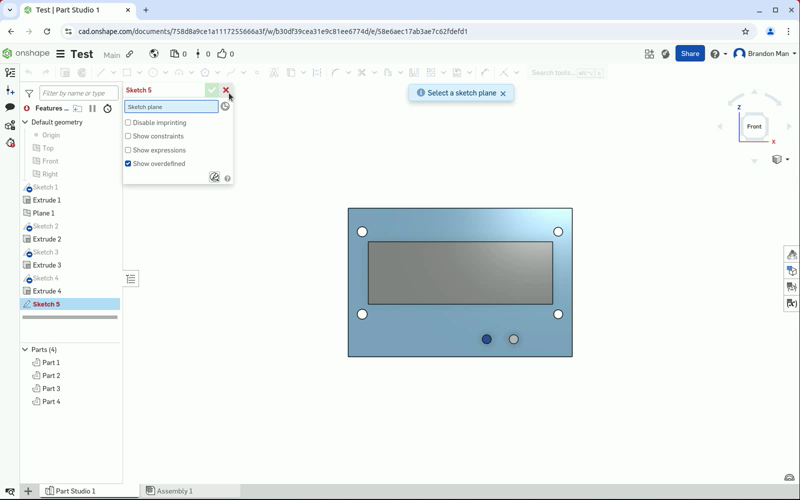
mouse_move(73, 215)
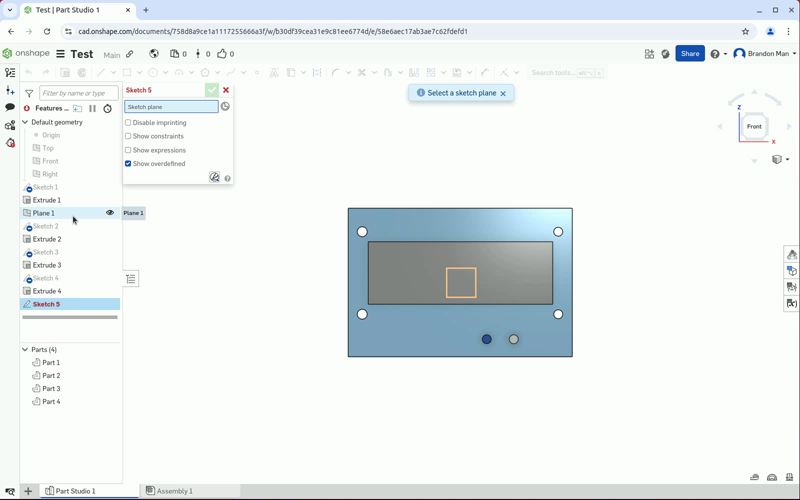
click(73, 215)
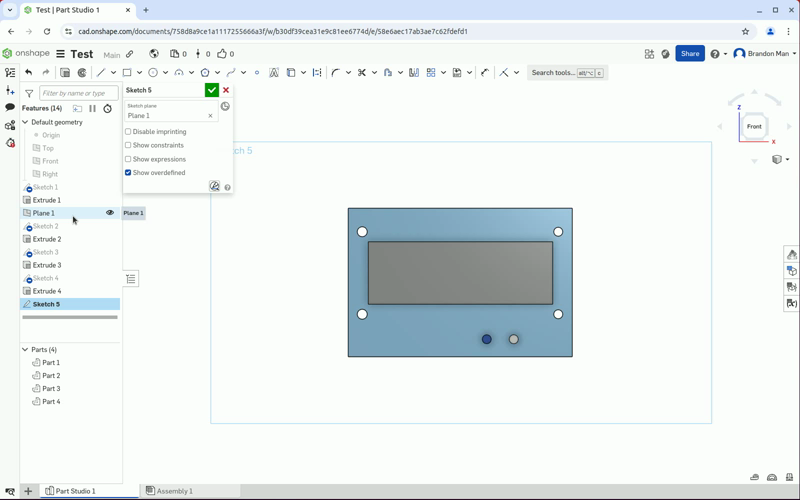
mouse_move(73, 352)
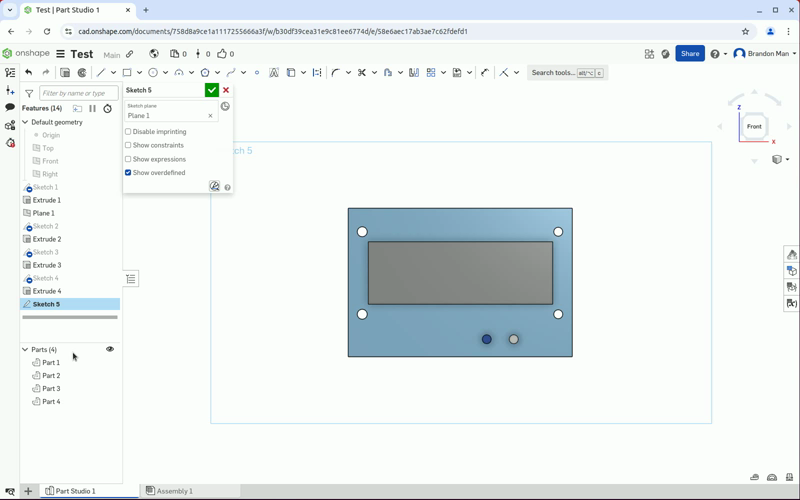
key(y)
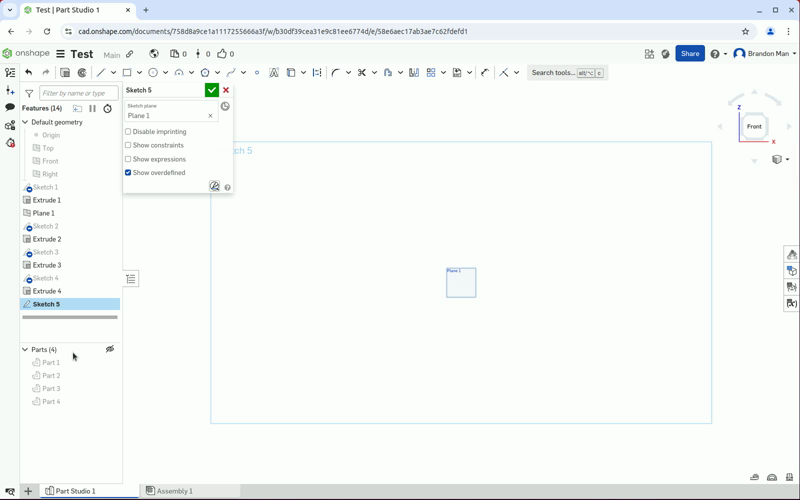
key(c)
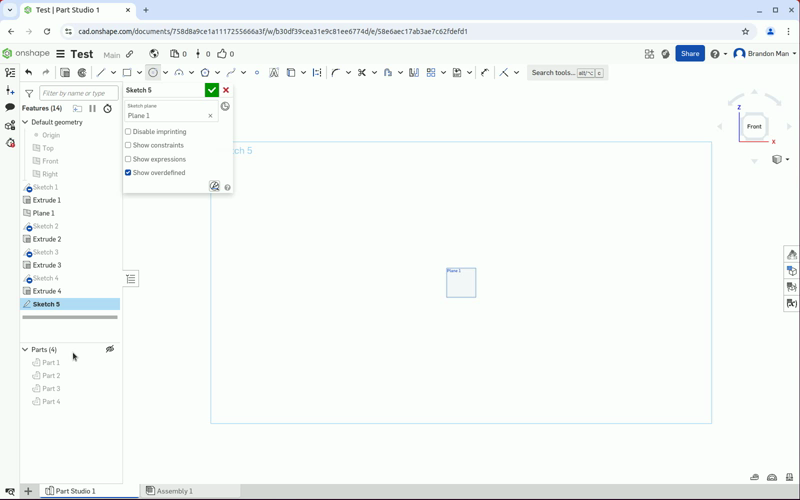
key_down(shift)
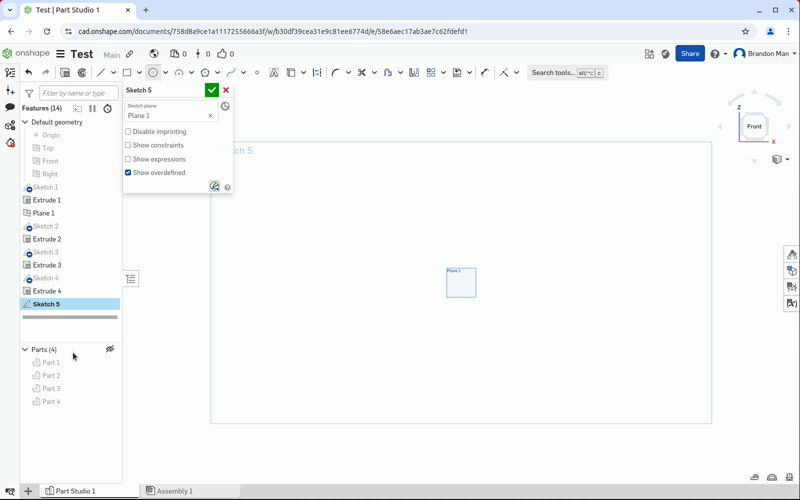
mouse_move(538, 346)
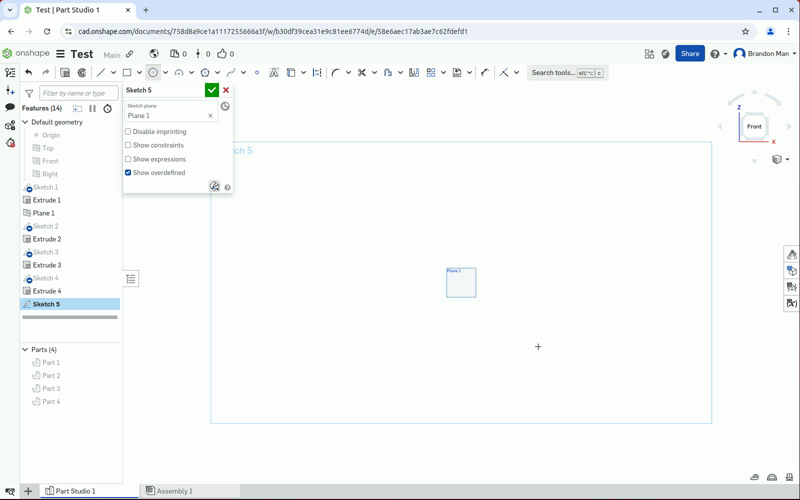
click(538, 346)
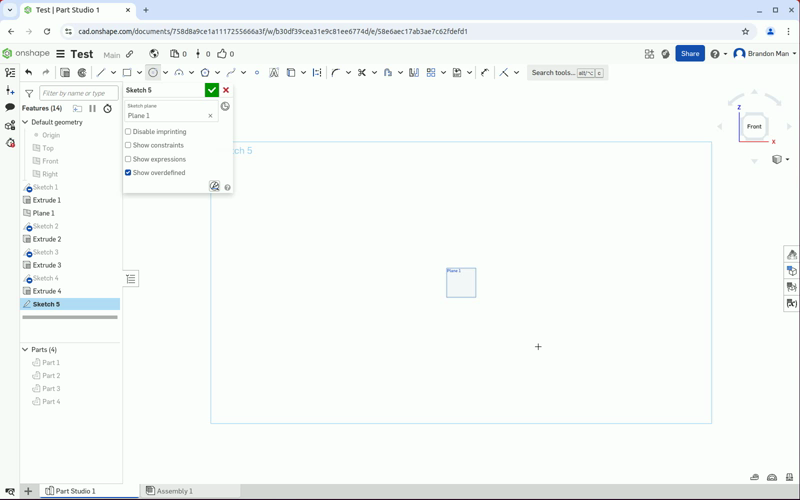
key_up(shift)
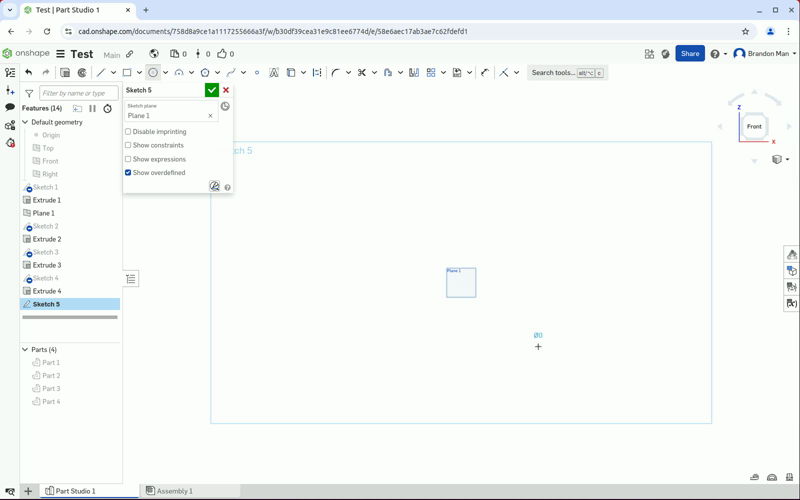
mouse_move(542, 346)
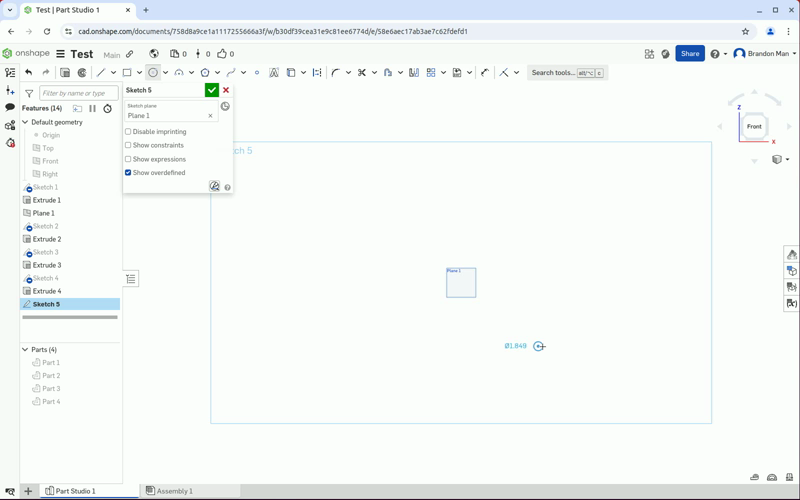
click(542, 346)
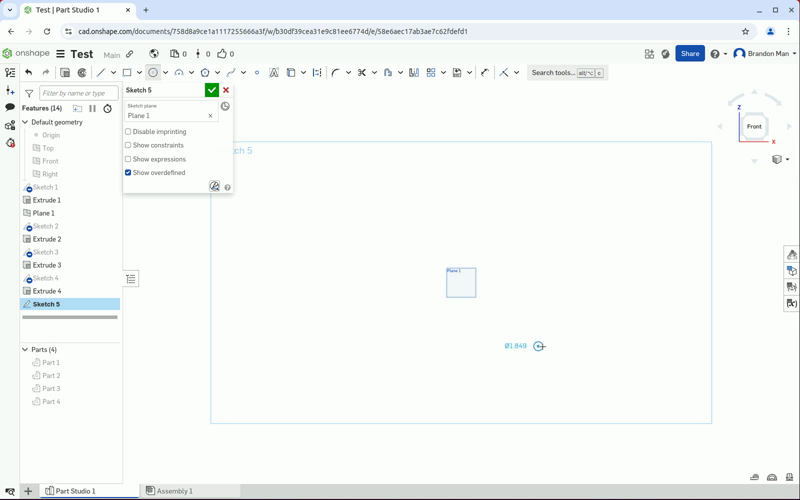
key(esc)
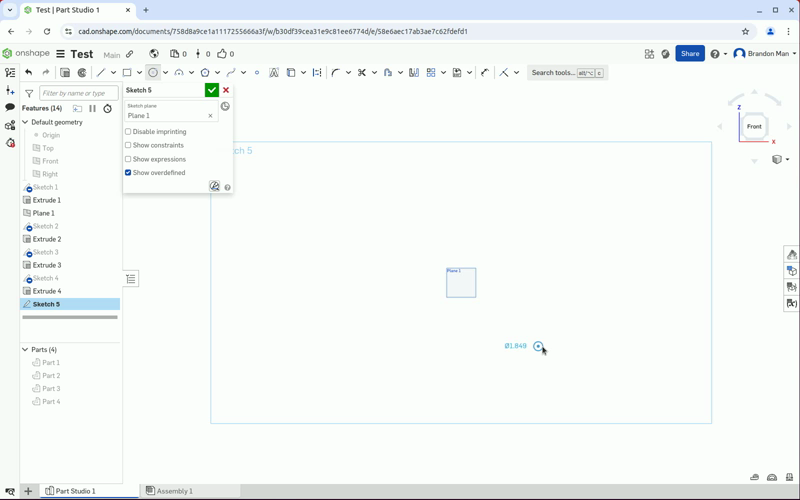
mouse_move(539, 345)
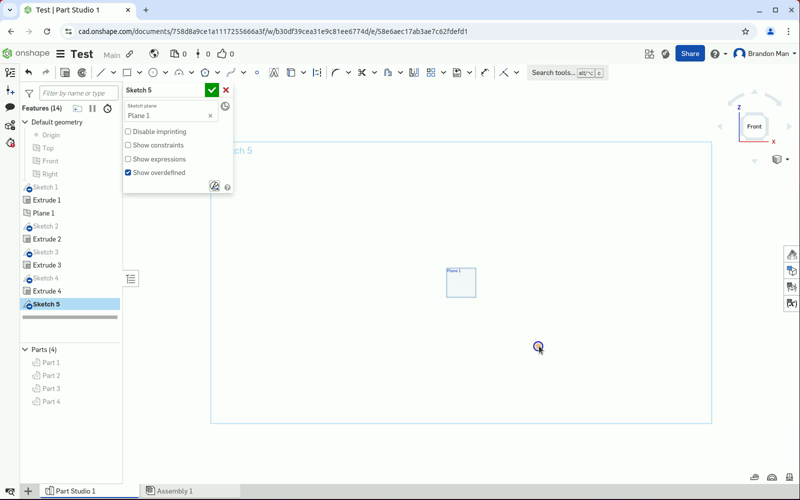
scroll(6)
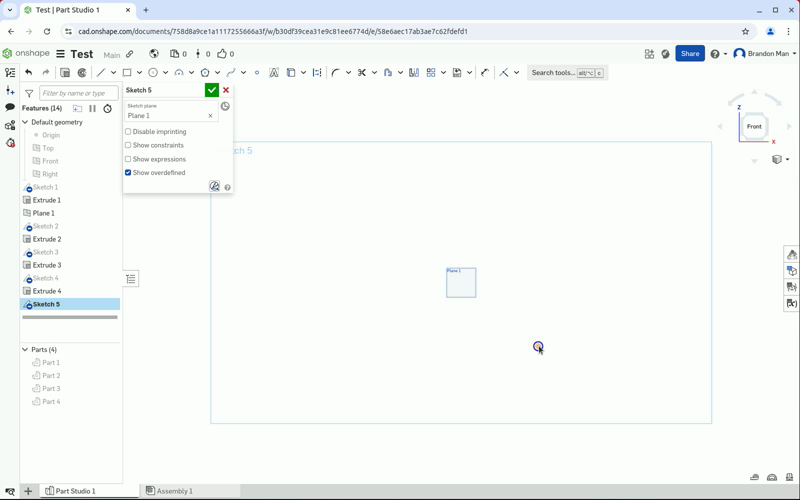
scroll(6)
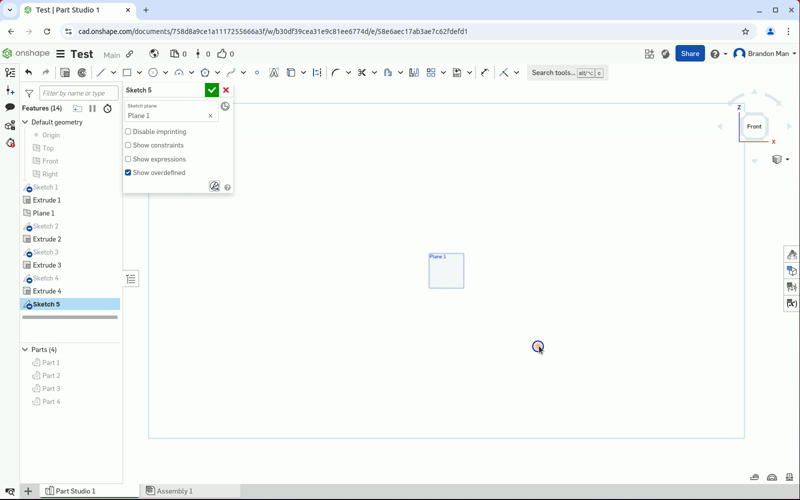
scroll(6)
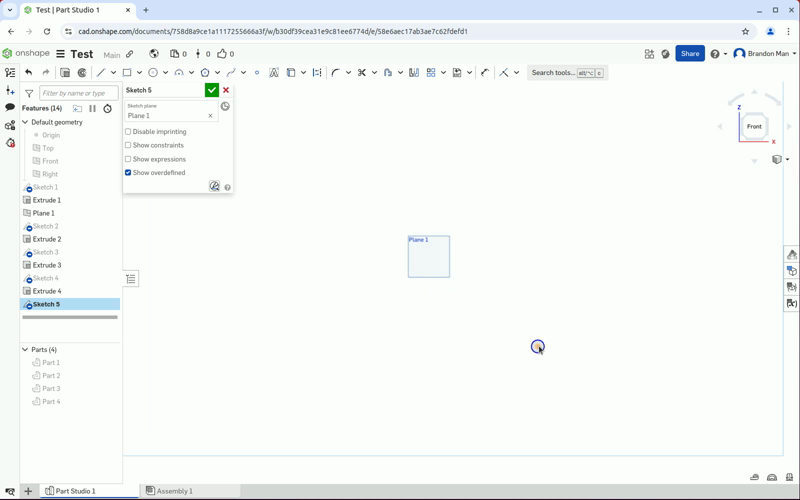
scroll(6)
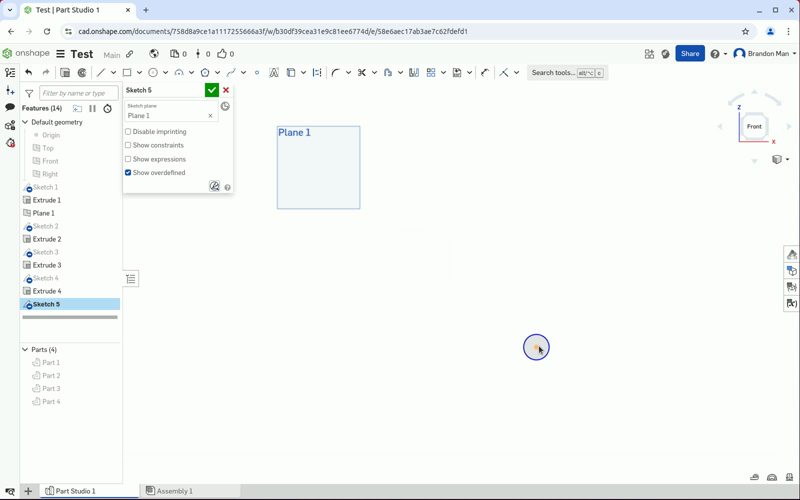
scroll(6)
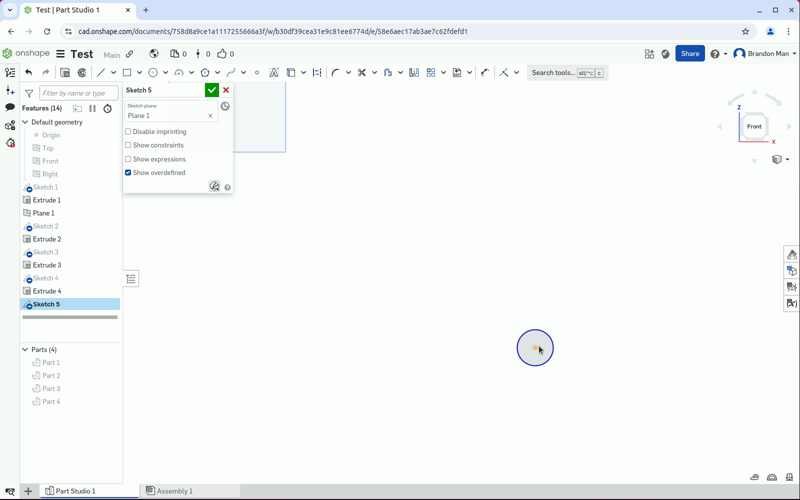
scroll(6)
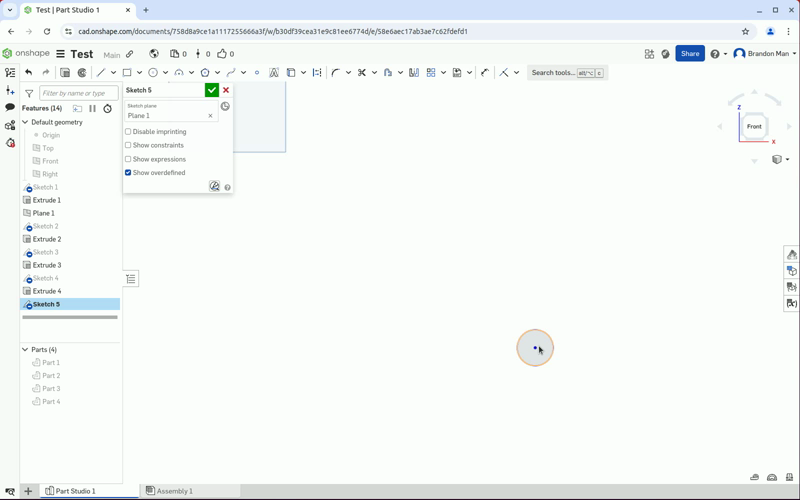
scroll(6)
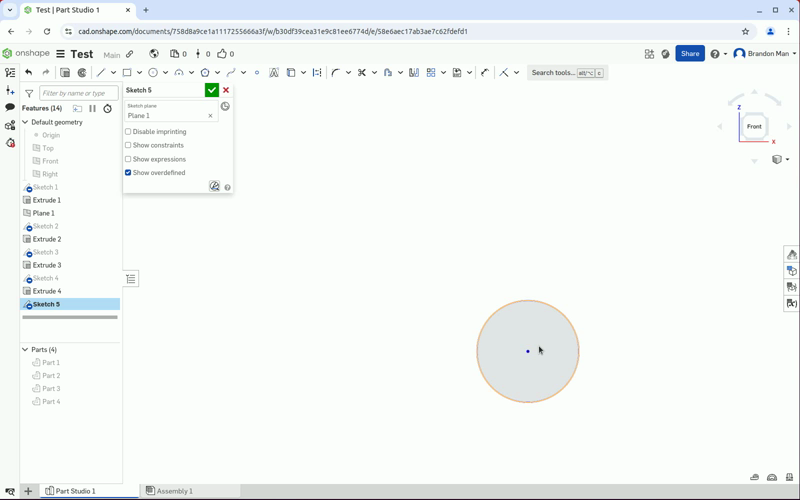
click(539, 345)
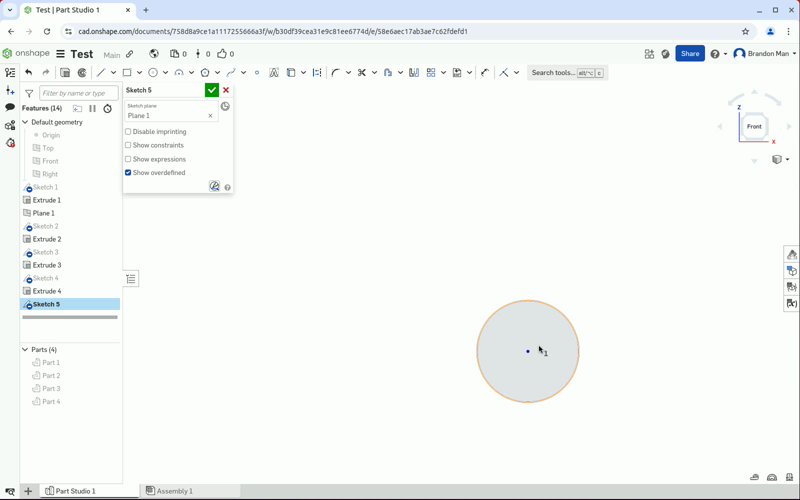
scroll(-6)
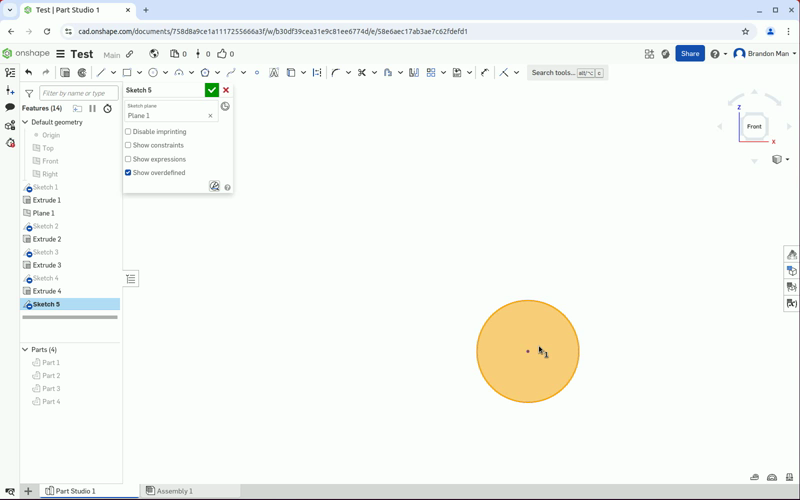
scroll(-6)
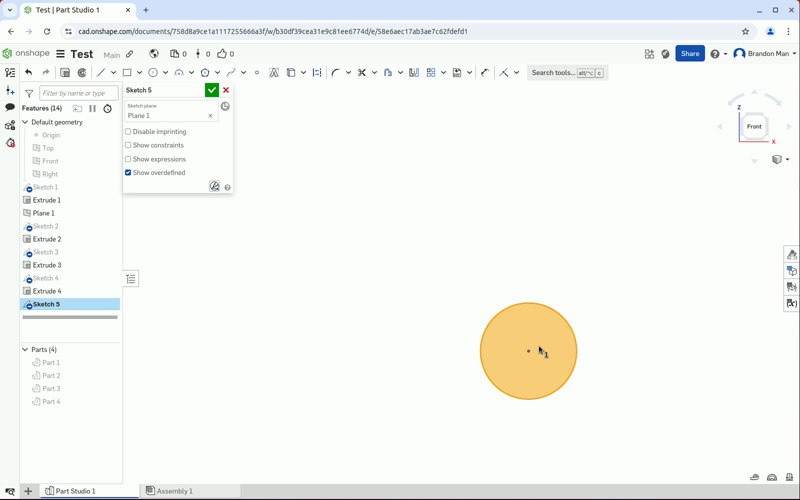
scroll(-6)
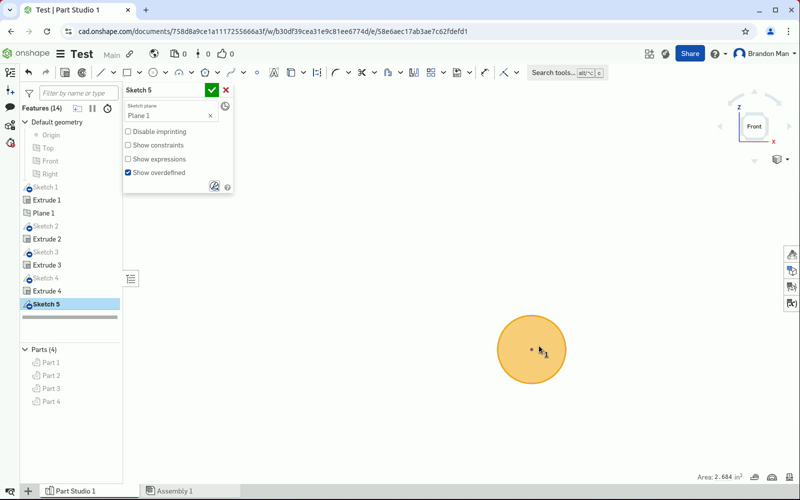
scroll(-6)
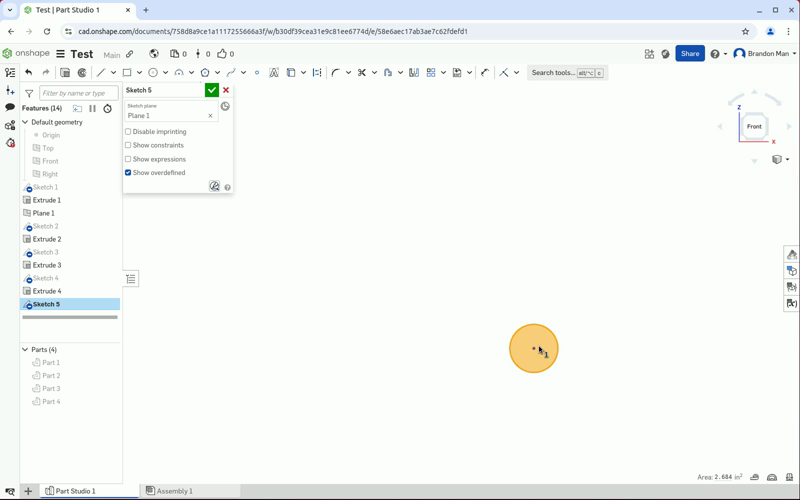
scroll(-6)
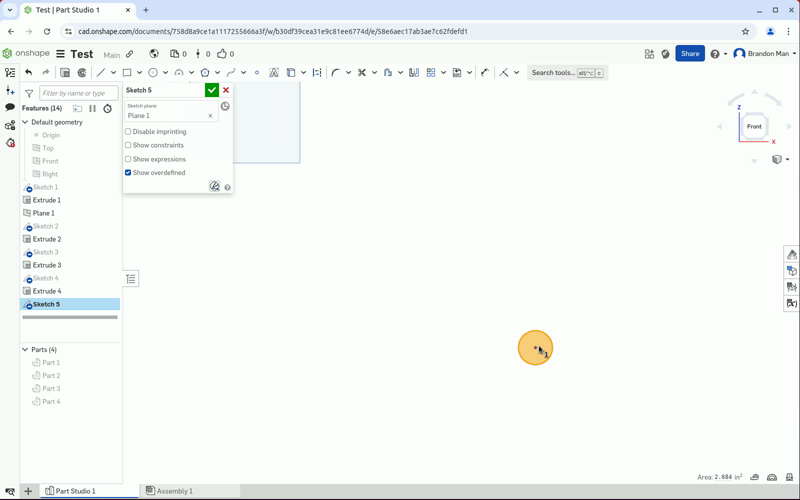
scroll(-6)
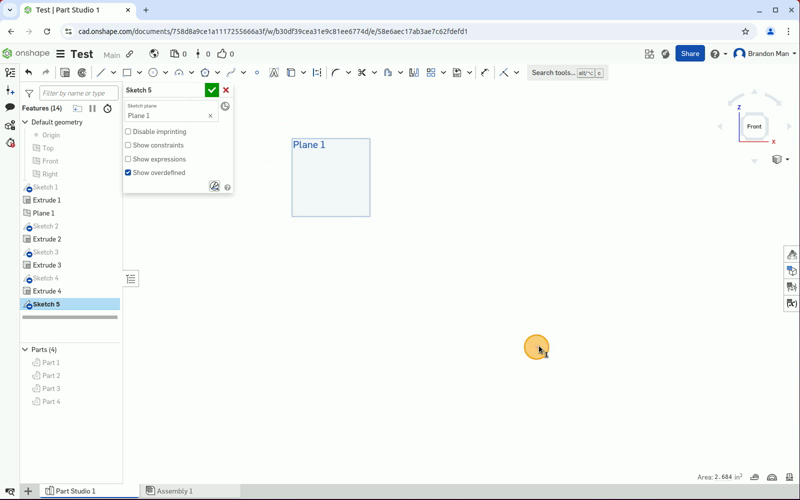
scroll(-6)
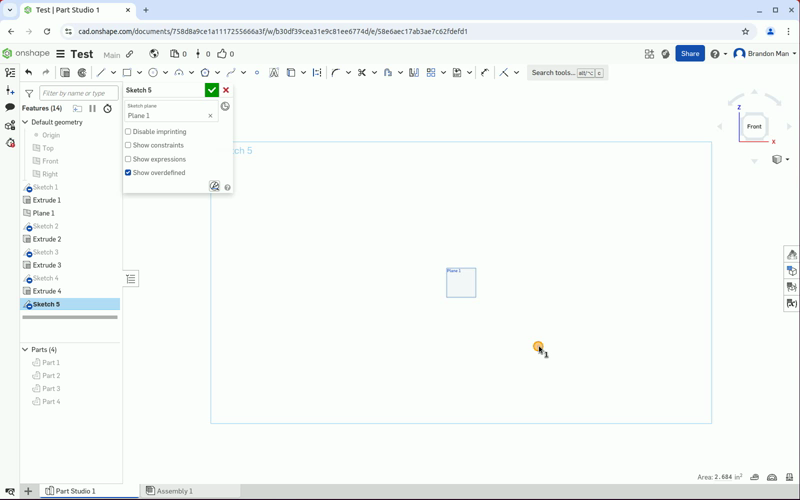
mouse_move(73, 352)
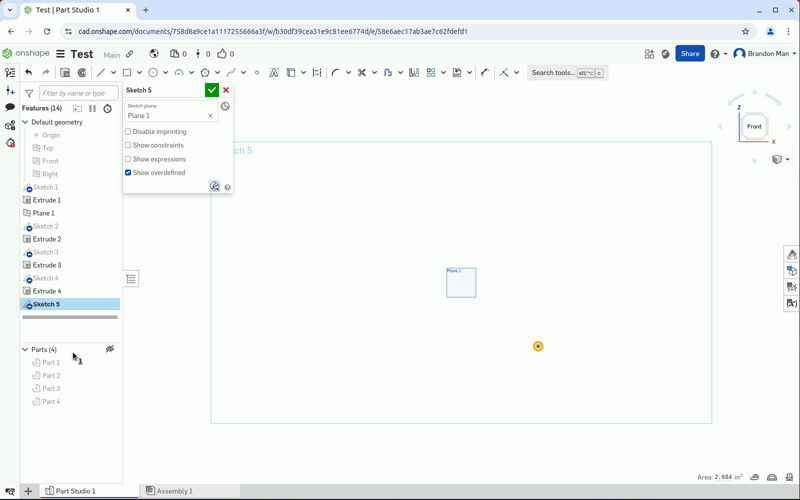
key(shift+y)
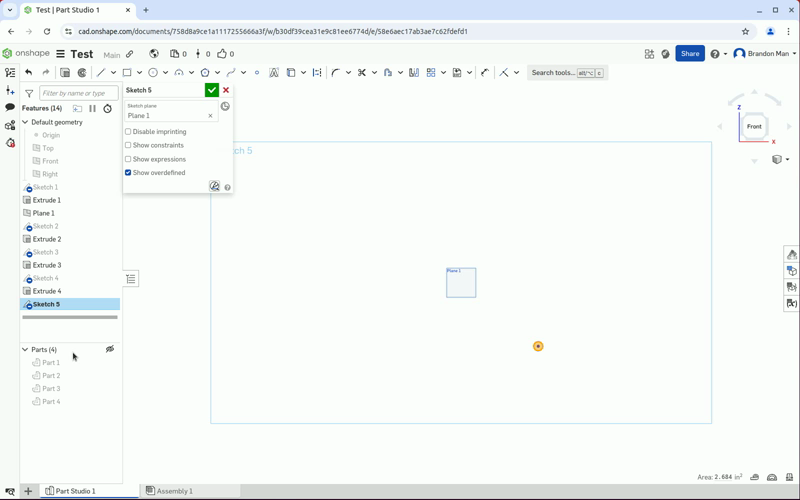
key(shift+e)
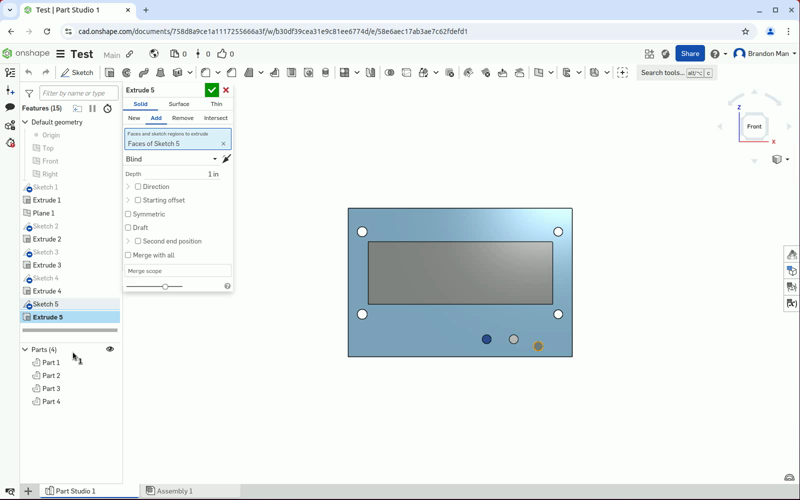
mouse_move(143, 106)
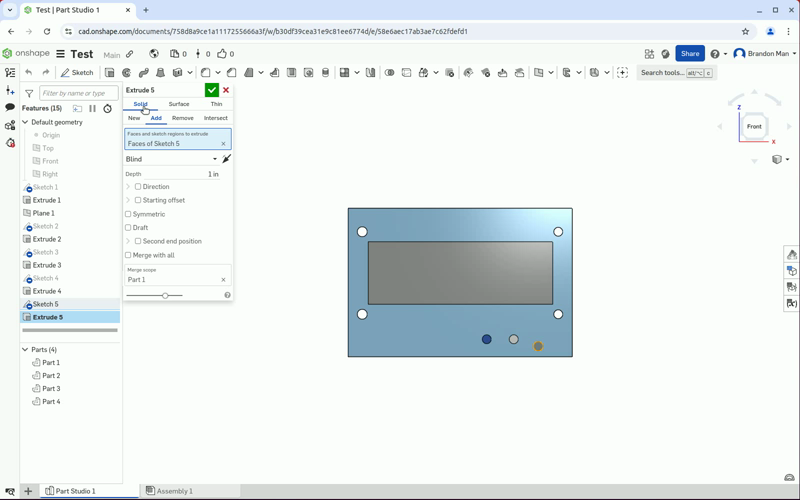
click(143, 106)
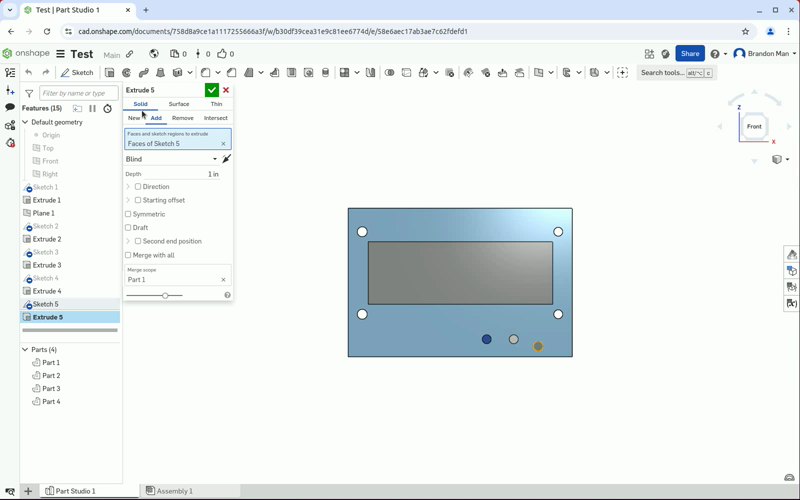
mouse_move(137, 120)
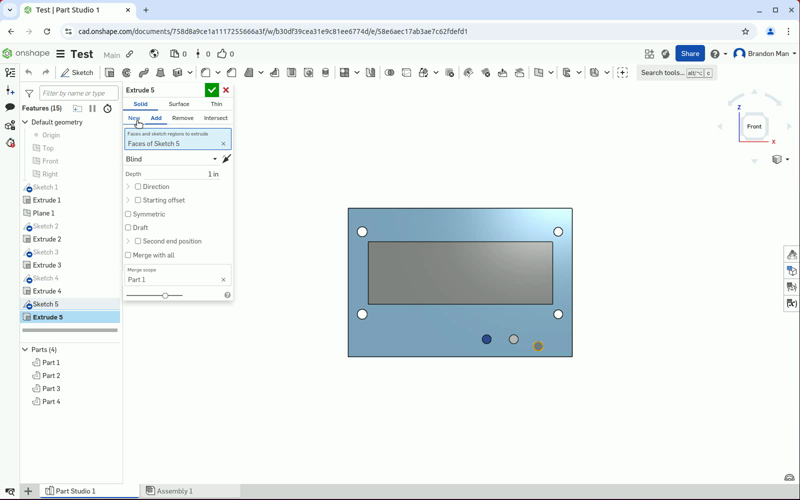
click(137, 120)
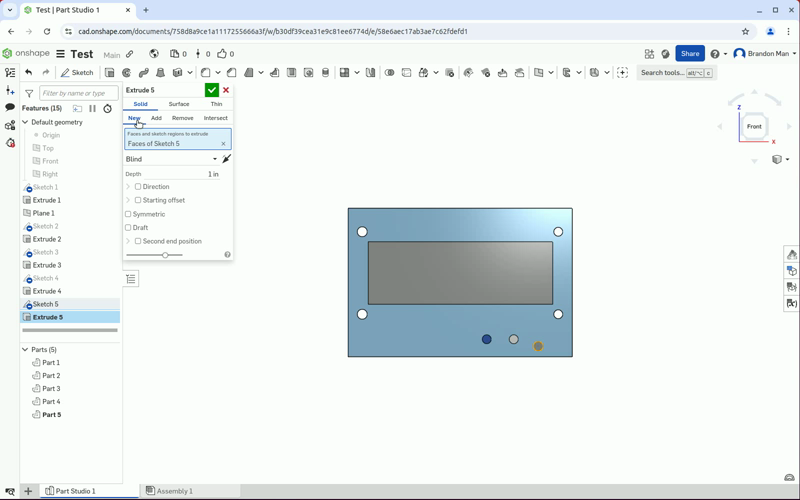
key(tab, 4)
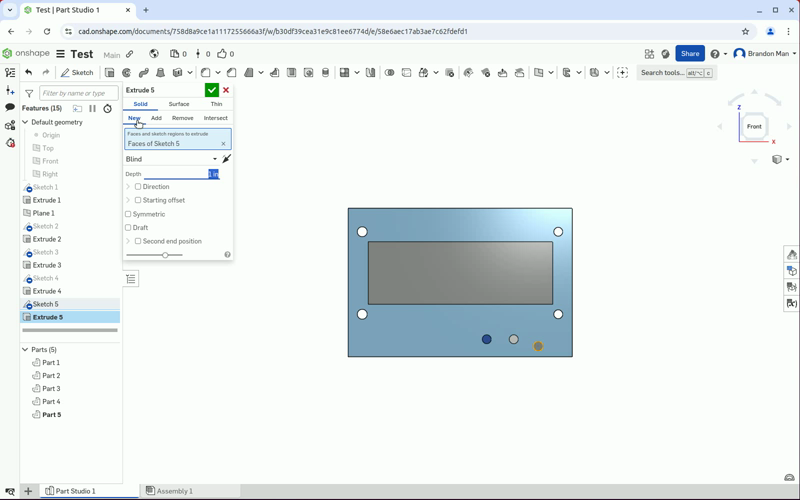
text(1.204)
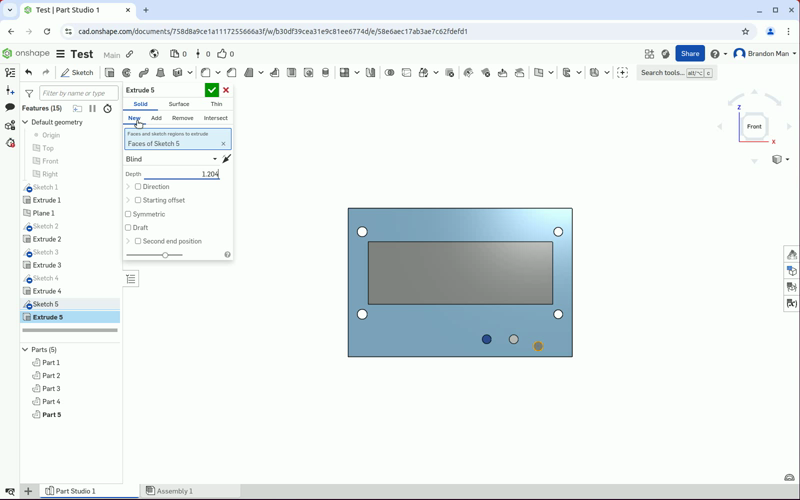
key(enter)
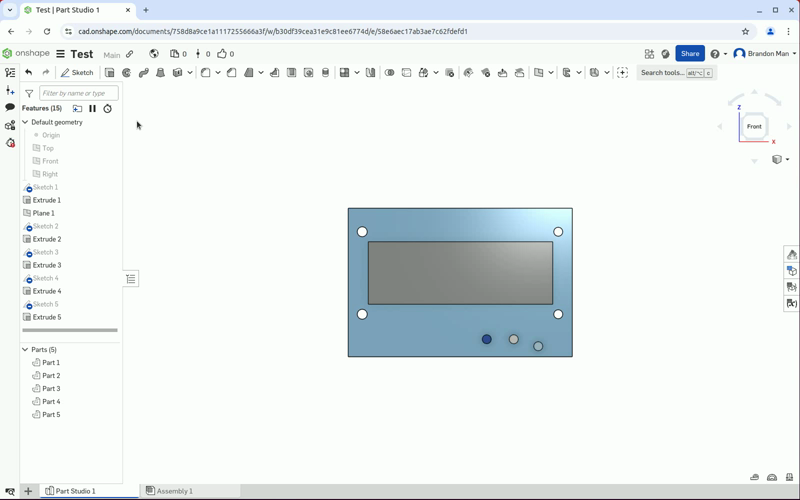
key(shift+h)
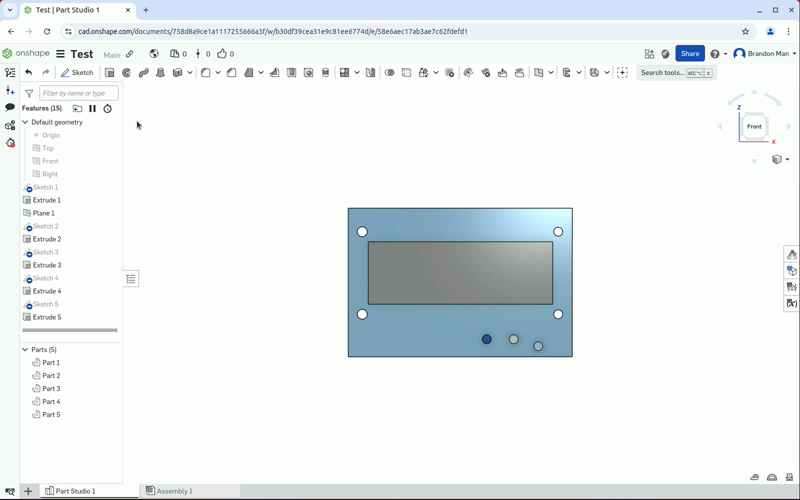
key(shift+h)
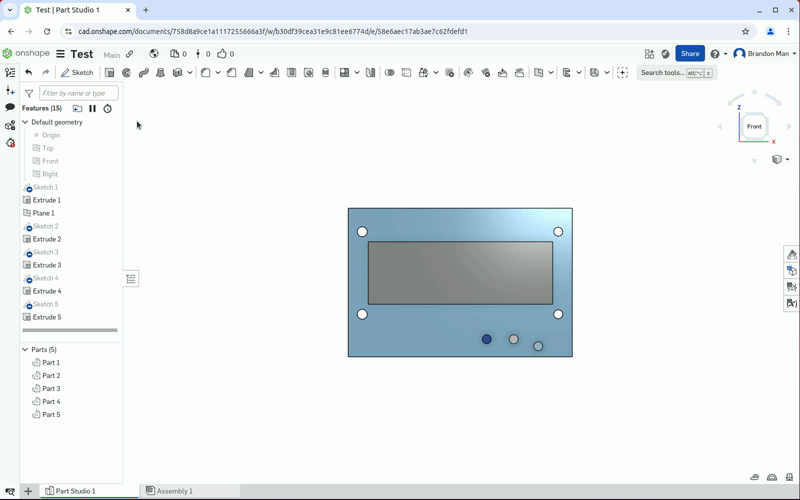
mouse_move(73, 189)
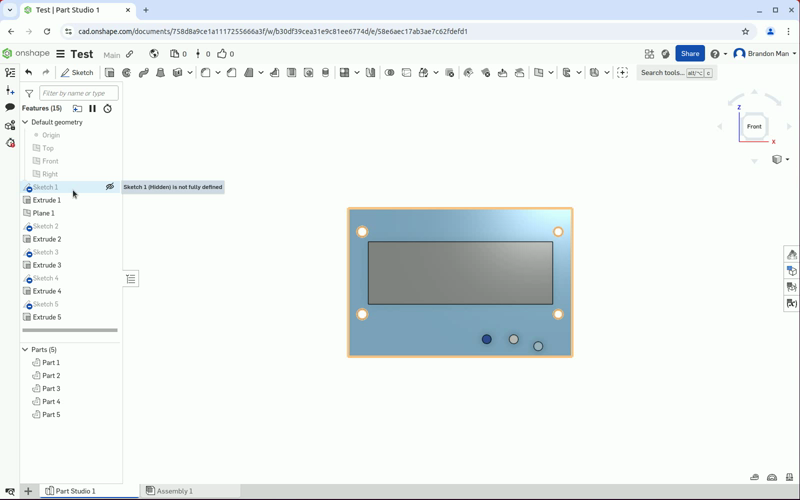
click(73, 189)
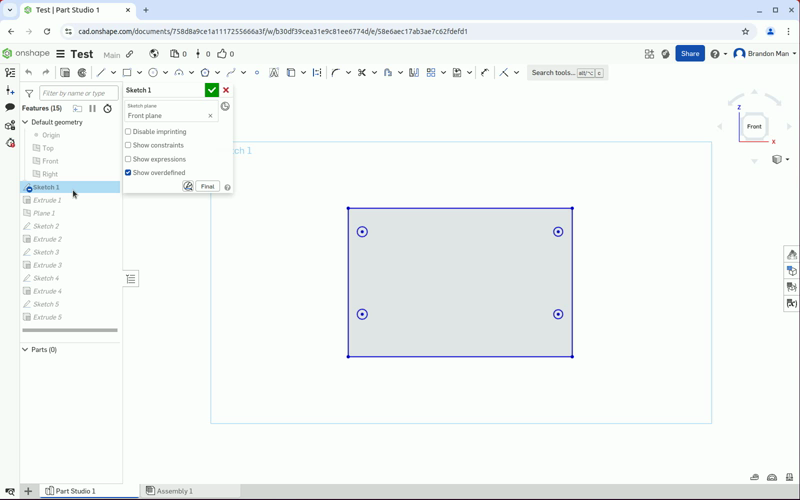
mouse_move(229, 92)
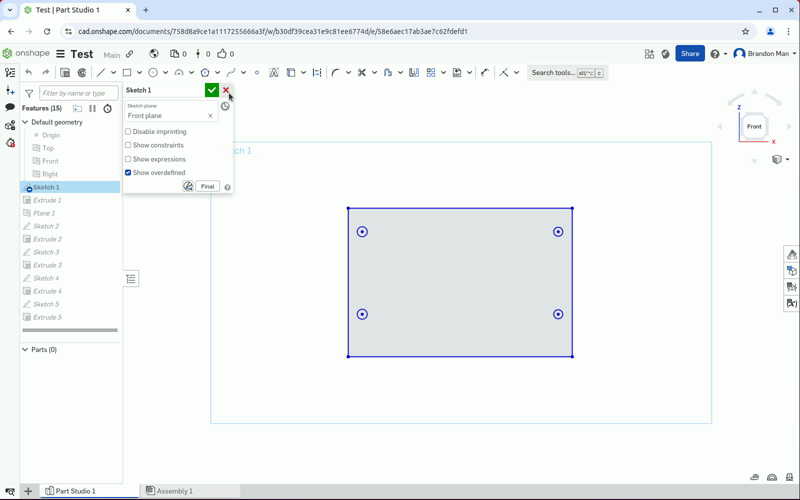
click(229, 92)
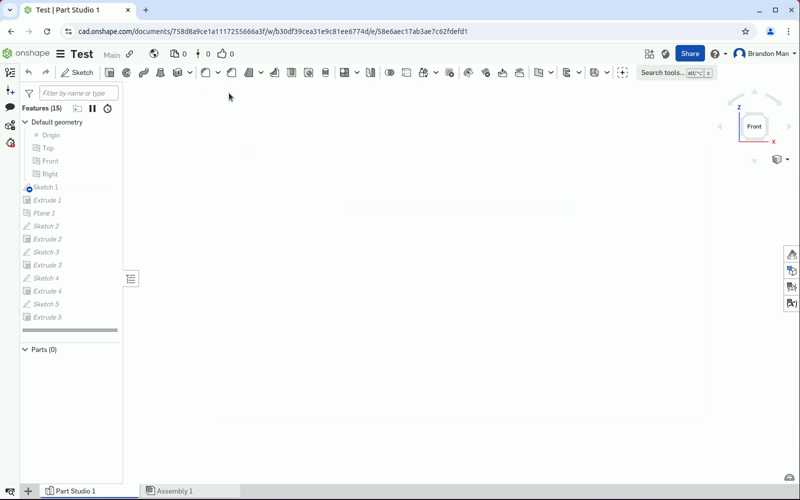
key(shift+s)
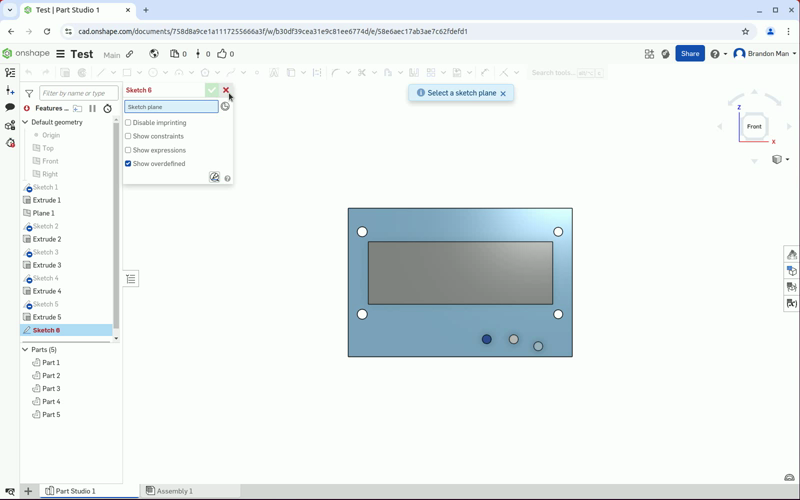
mouse_move(69, 215)
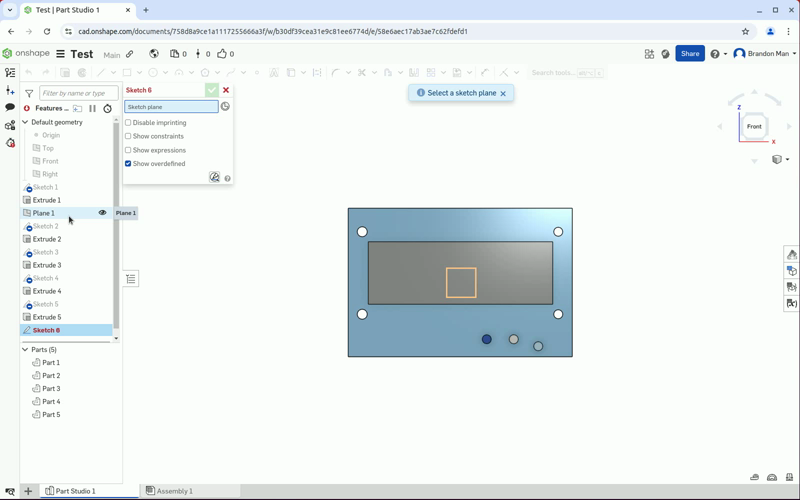
click(69, 215)
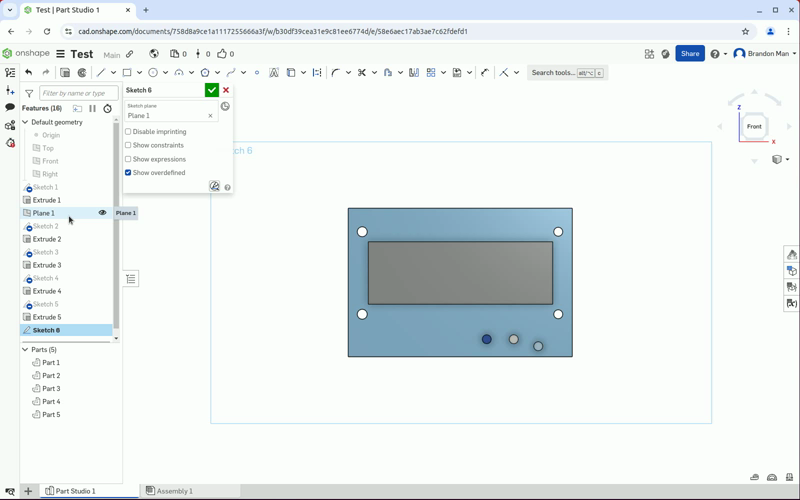
mouse_move(73, 352)
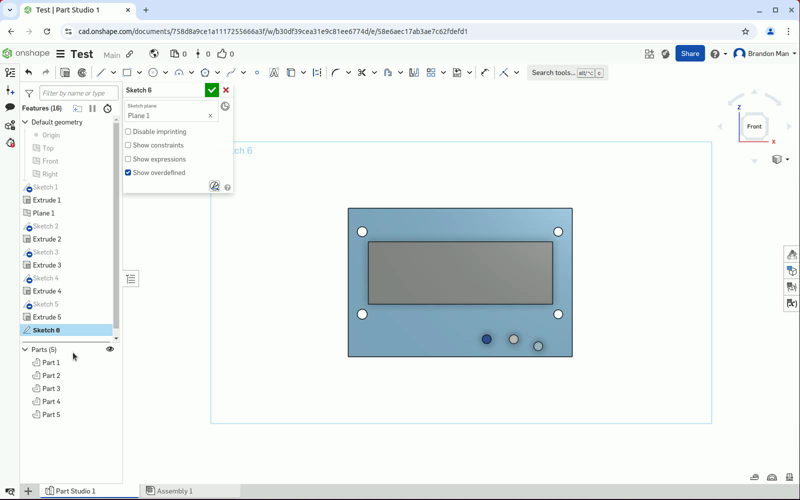
key(y)
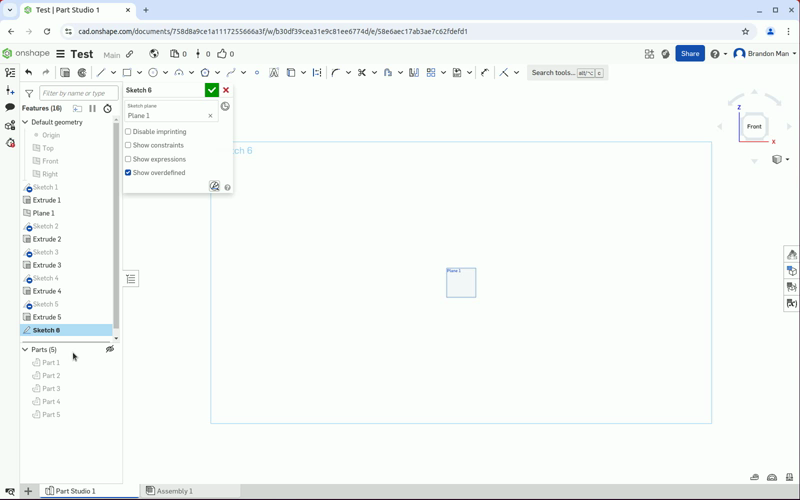
key(c)
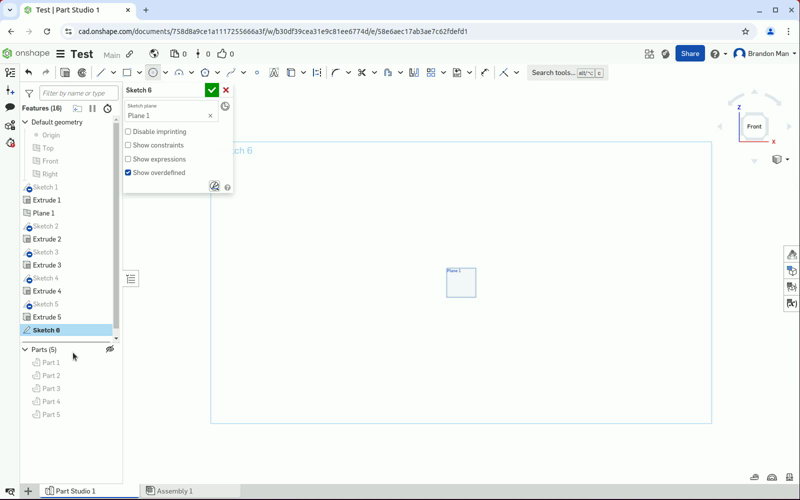
key_down(shift)
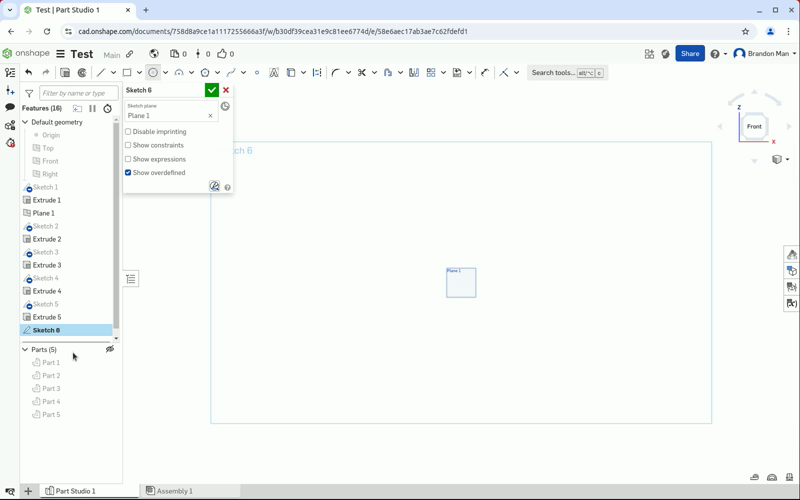
mouse_move(538, 330)
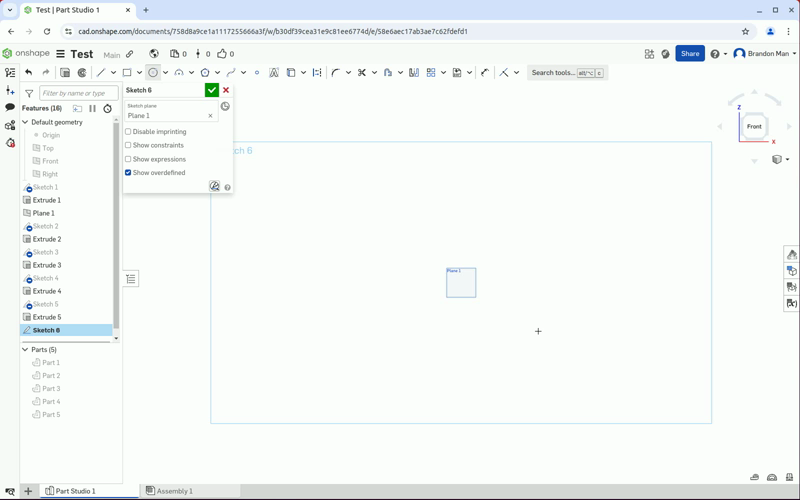
click(538, 330)
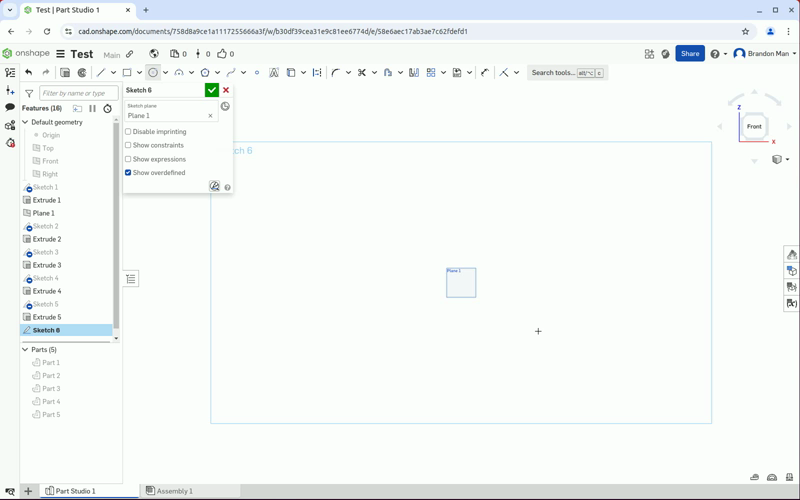
key_up(shift)
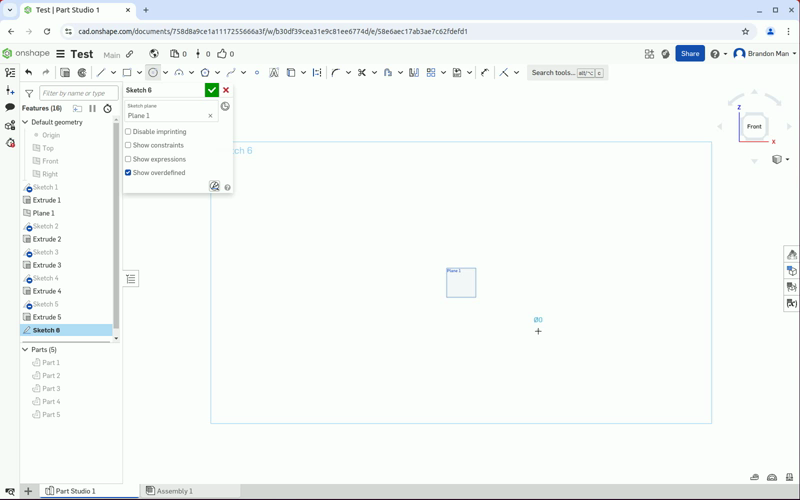
mouse_move(542, 330)
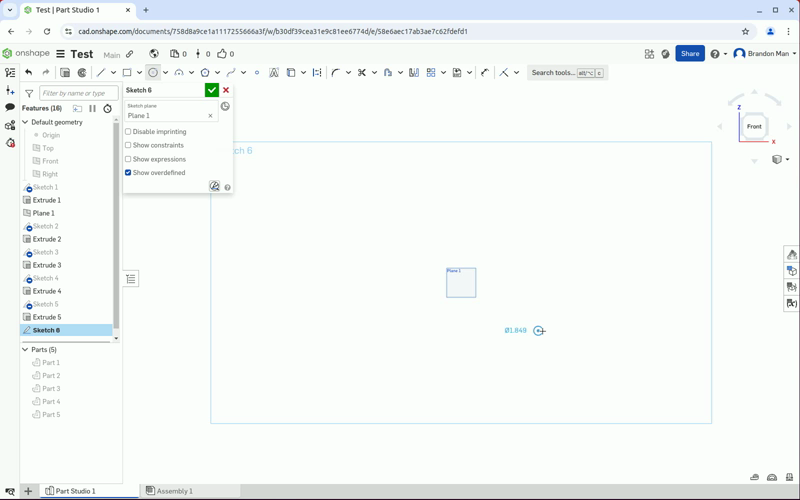
click(542, 330)
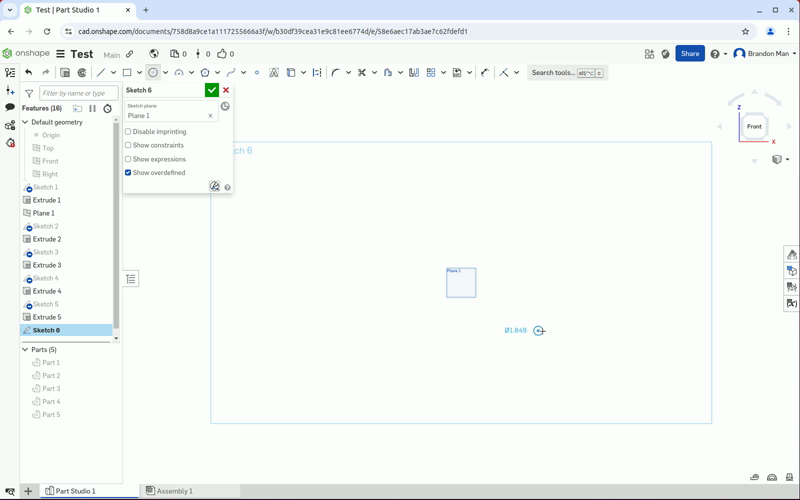
key(esc)
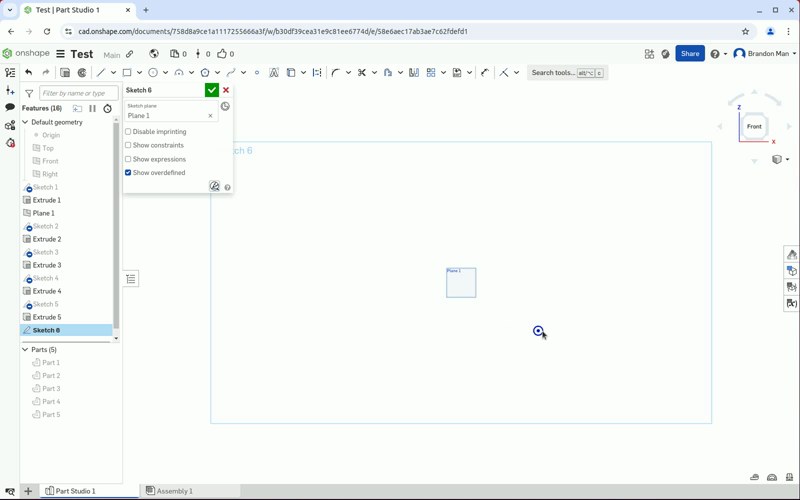
mouse_move(538, 326)
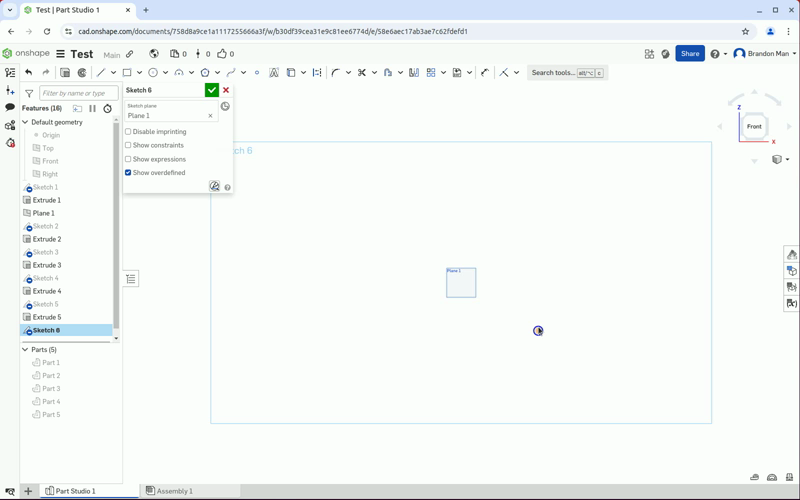
scroll(6)
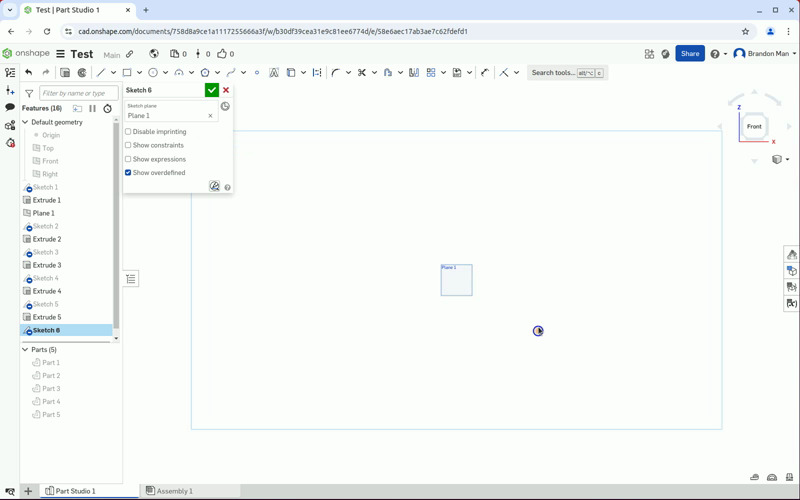
scroll(6)
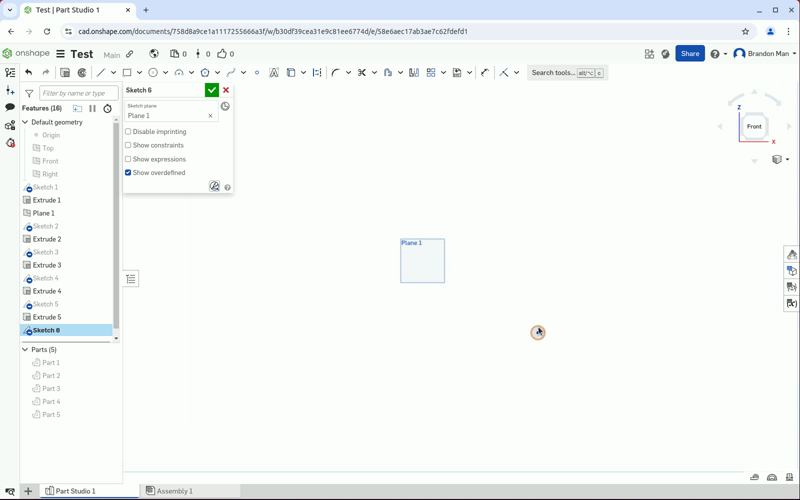
scroll(6)
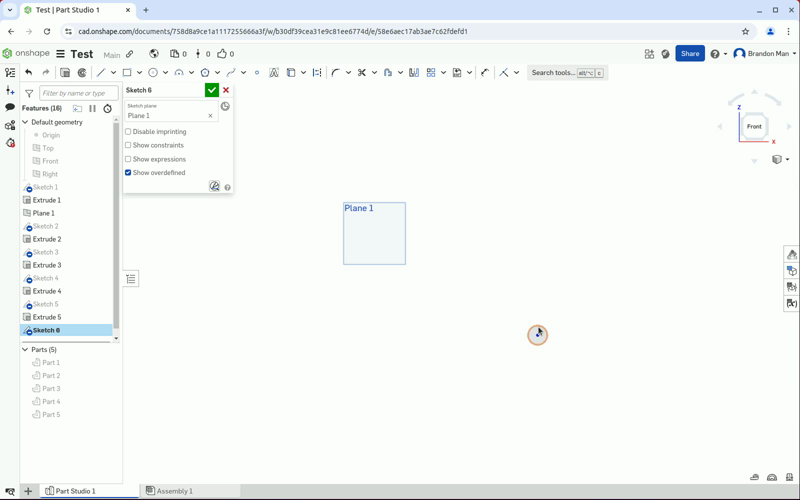
scroll(6)
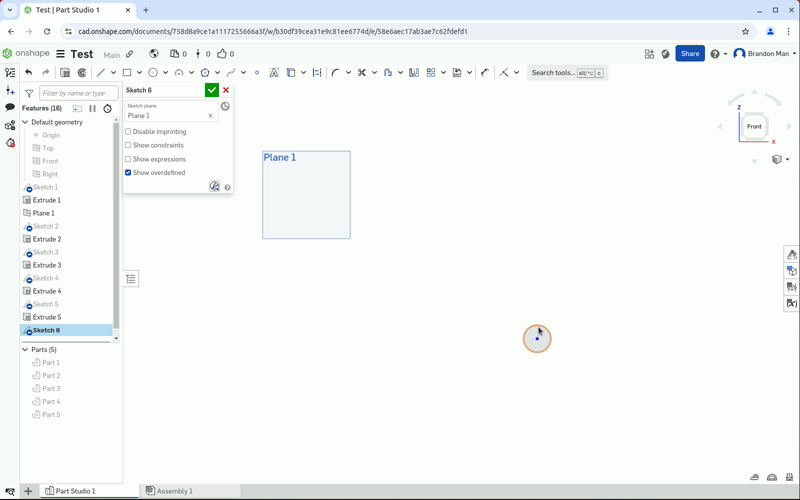
scroll(6)
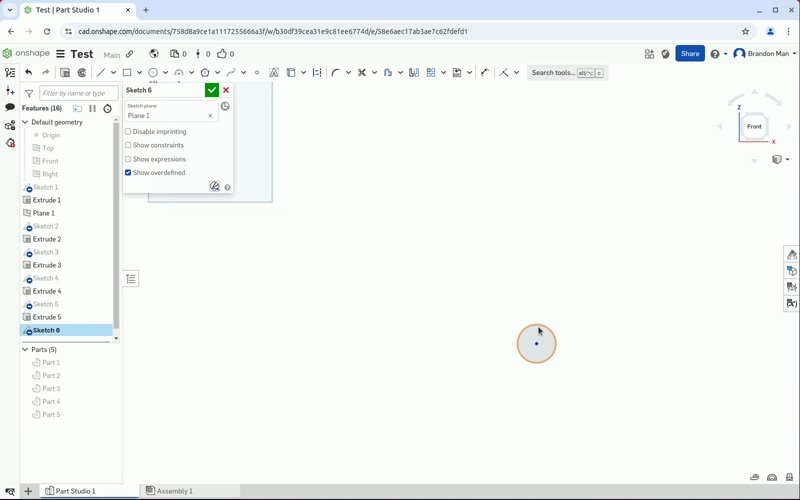
scroll(6)
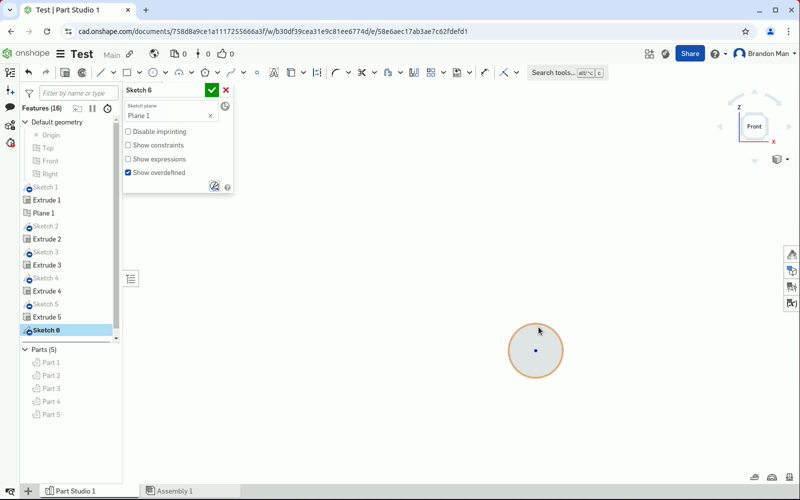
scroll(6)
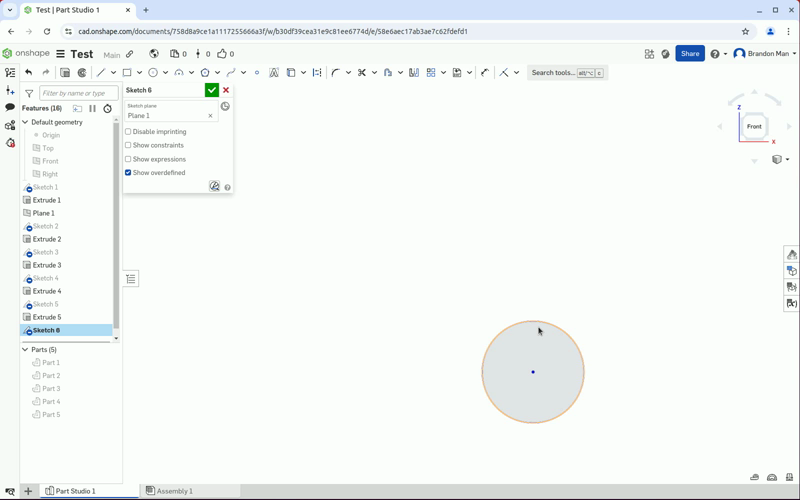
click(538, 326)
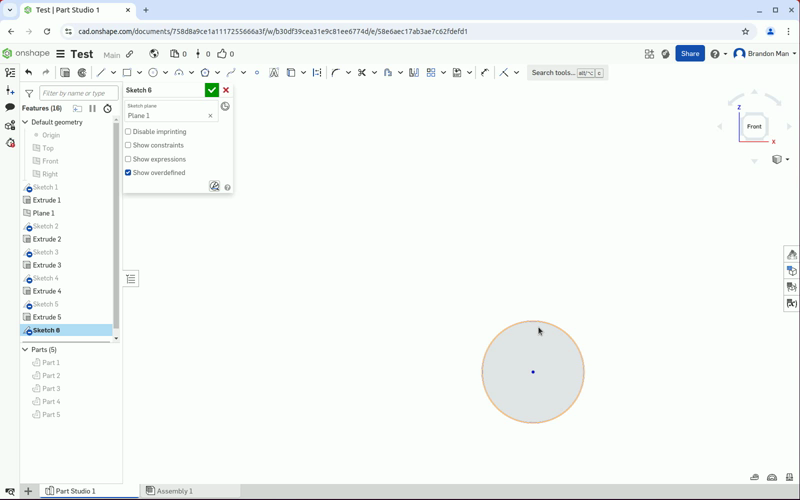
scroll(-6)
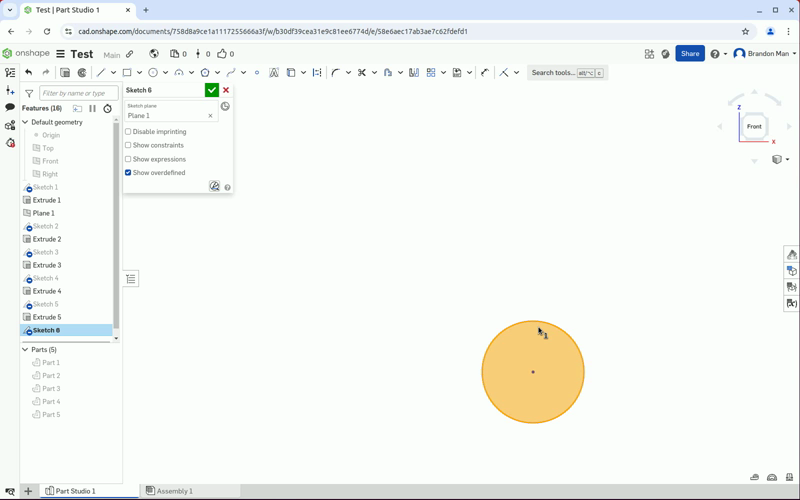
scroll(-6)
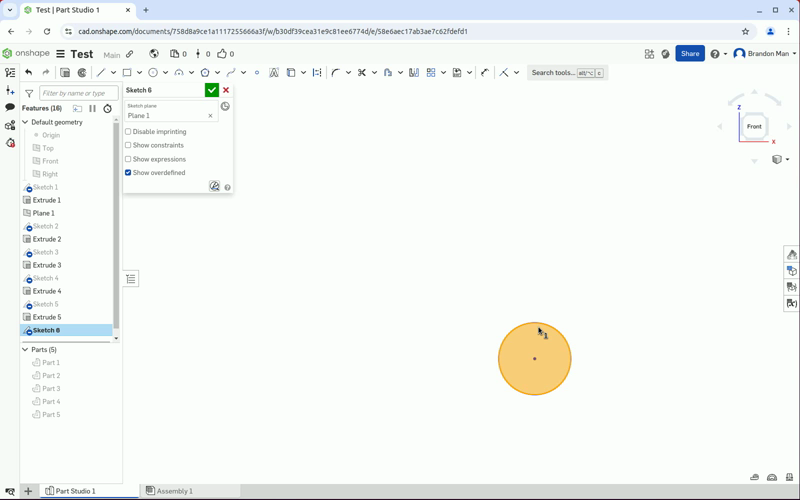
scroll(-6)
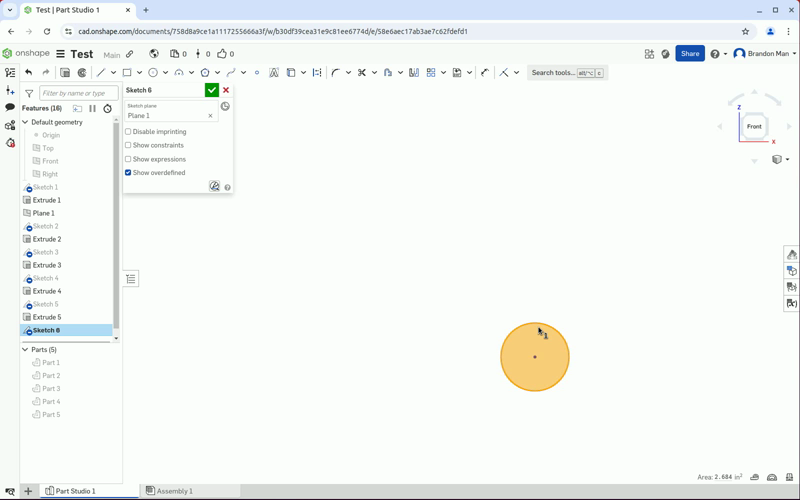
scroll(-6)
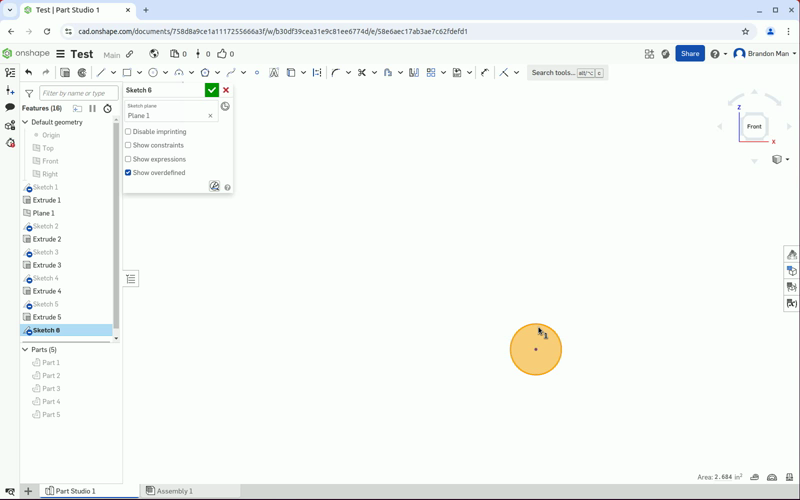
scroll(-6)
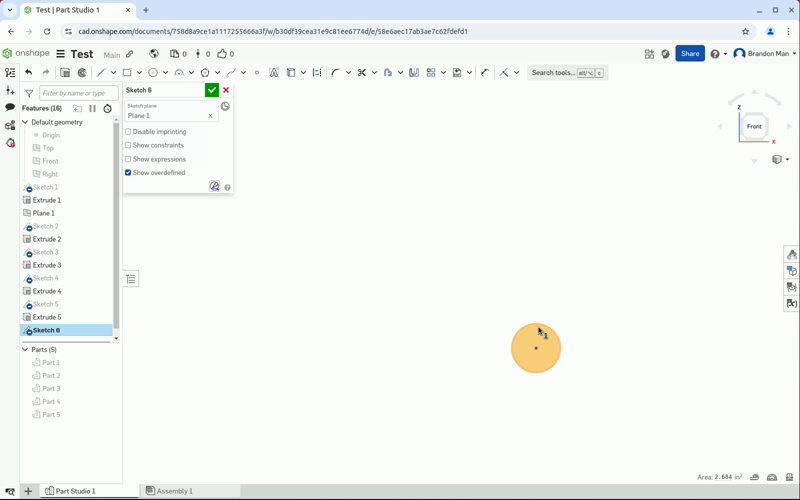
scroll(-6)
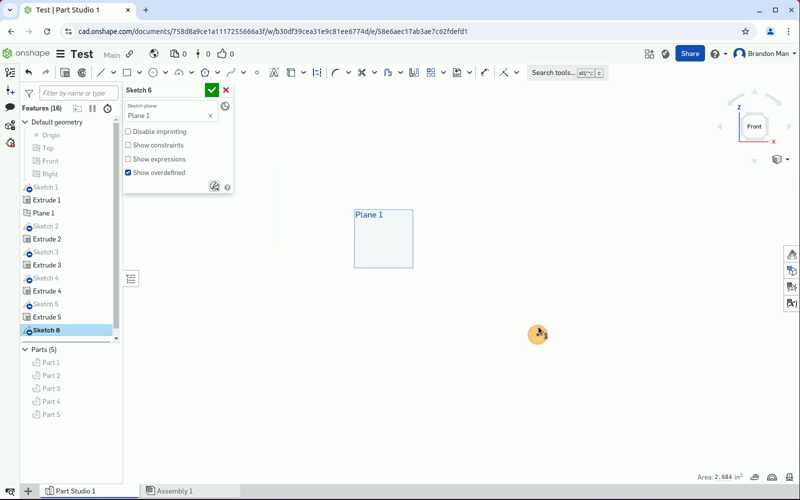
scroll(-6)
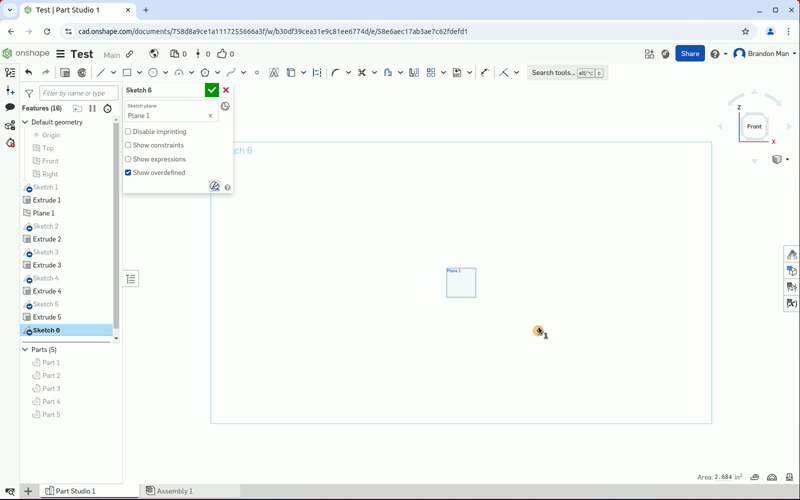
mouse_move(73, 352)
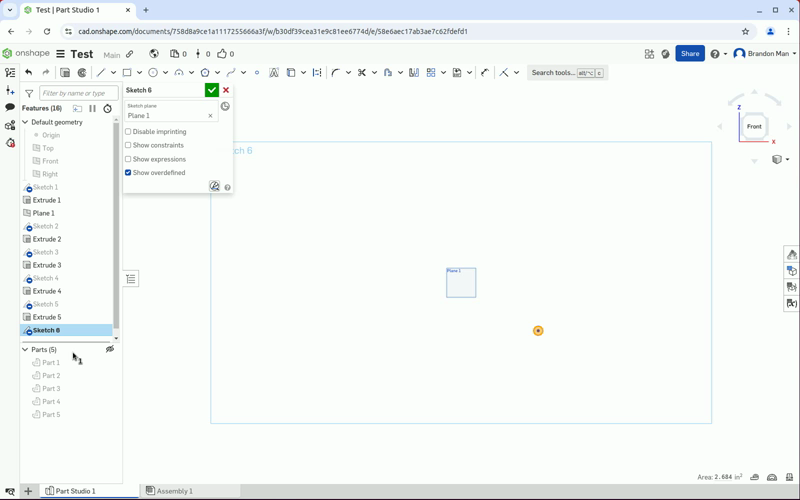
key(shift+y)
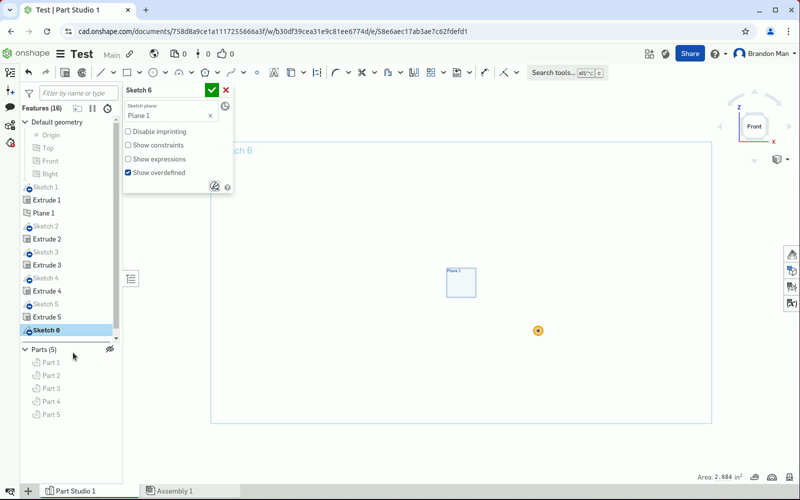
key(shift+e)
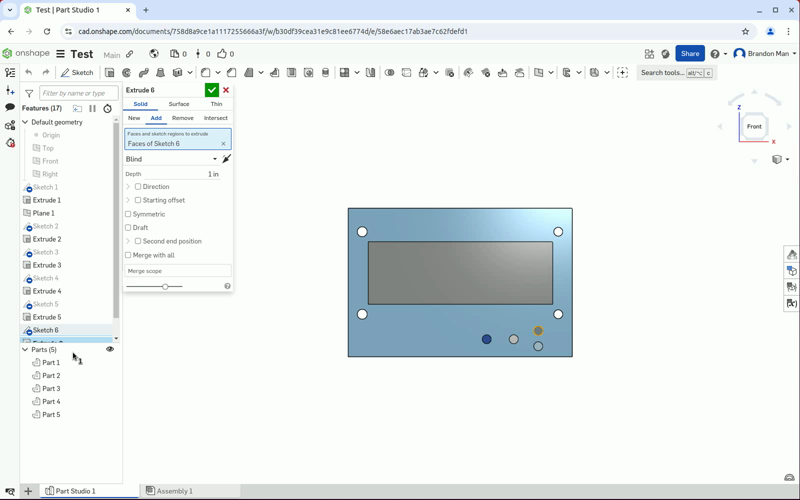
mouse_move(143, 106)
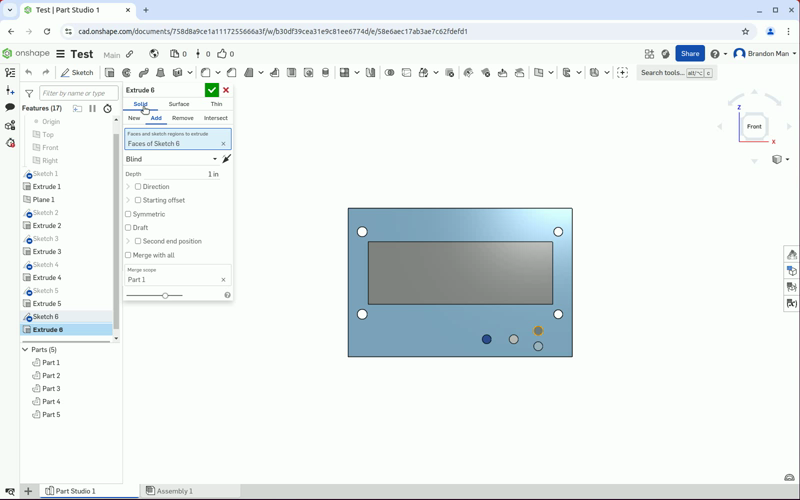
click(143, 106)
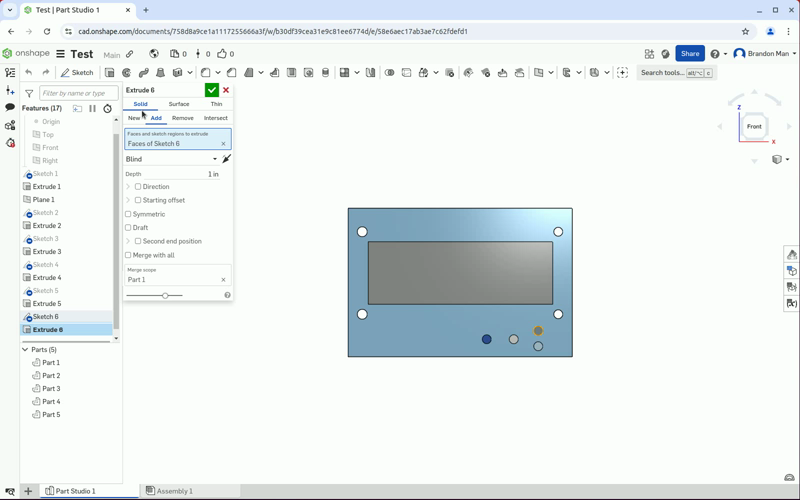
mouse_move(137, 120)
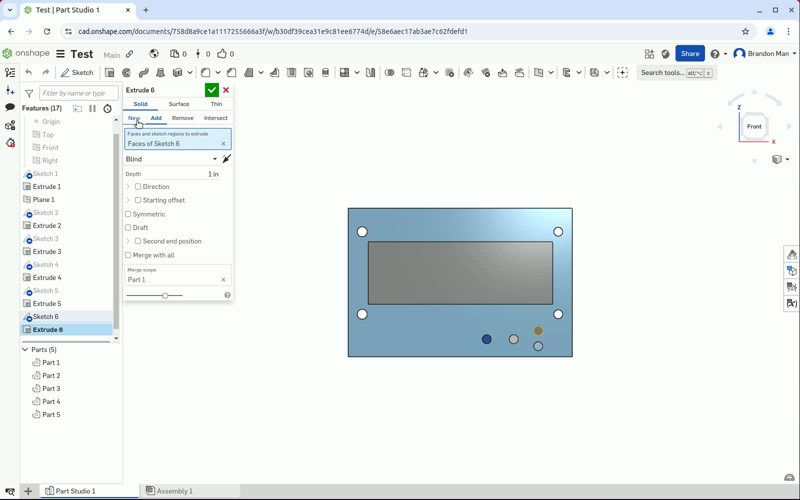
click(137, 120)
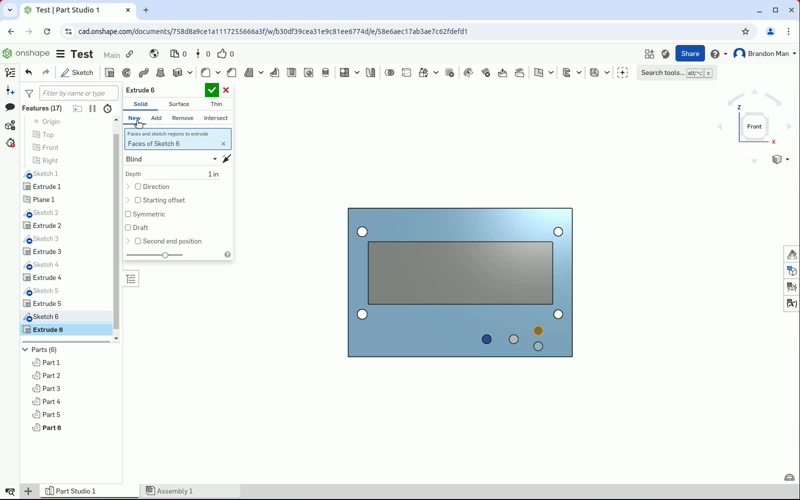
key(tab, 4)
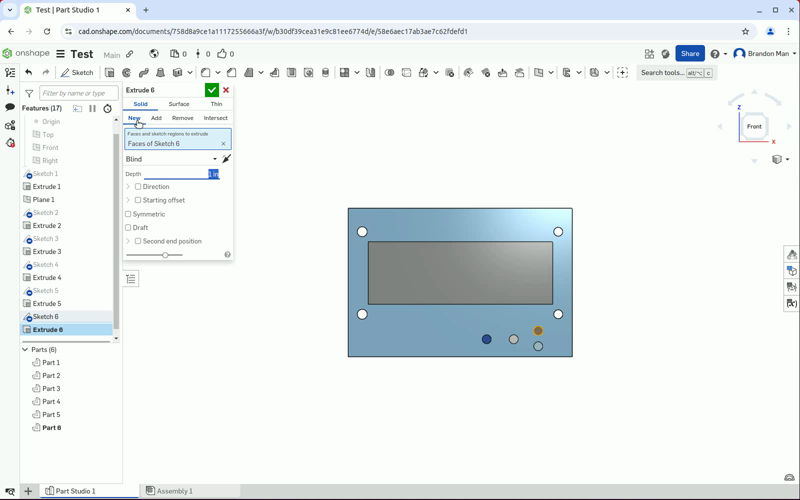
text(1.204)
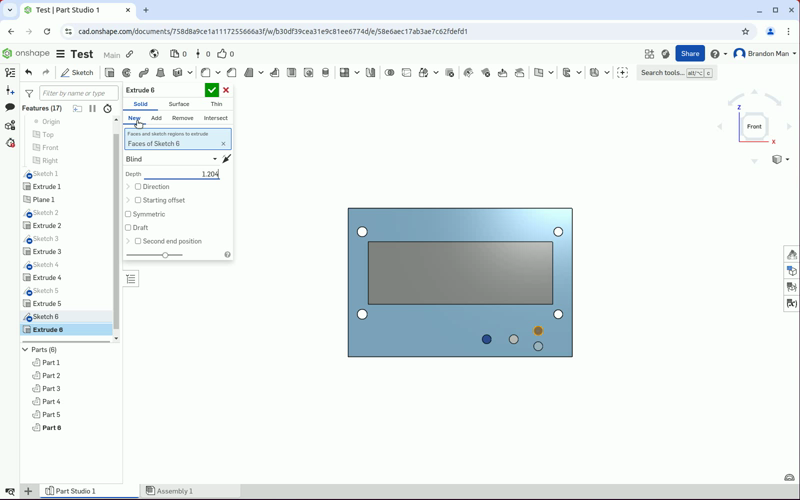
key(enter)
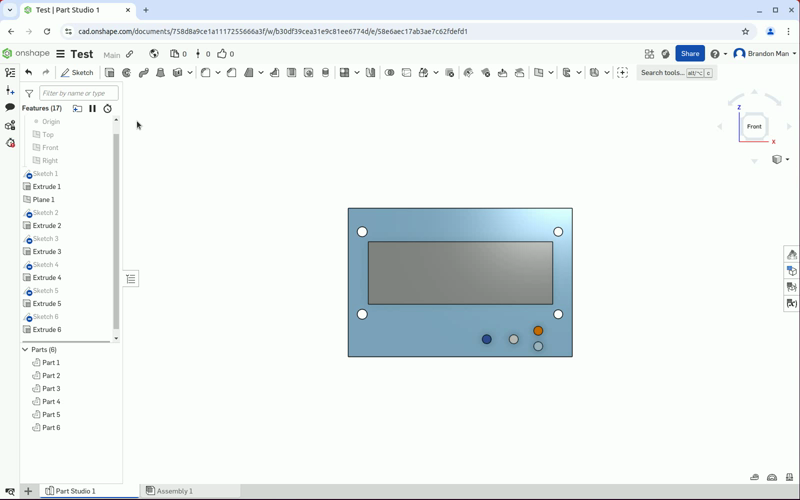
key(shift+h)
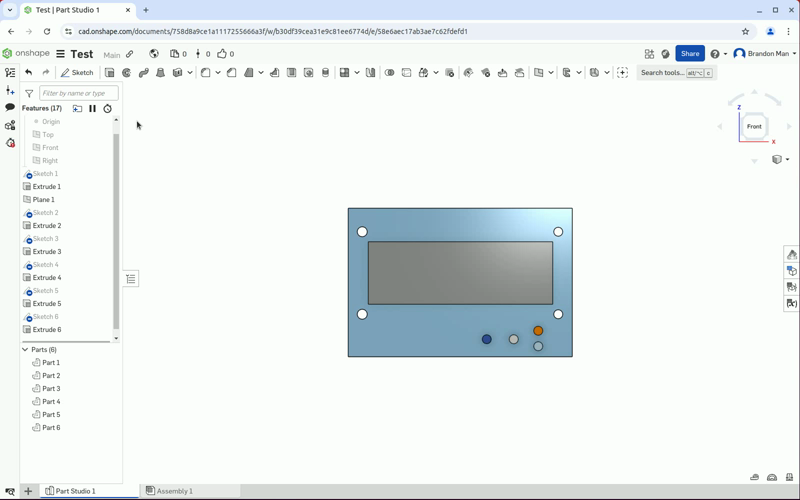
key(shift+h)
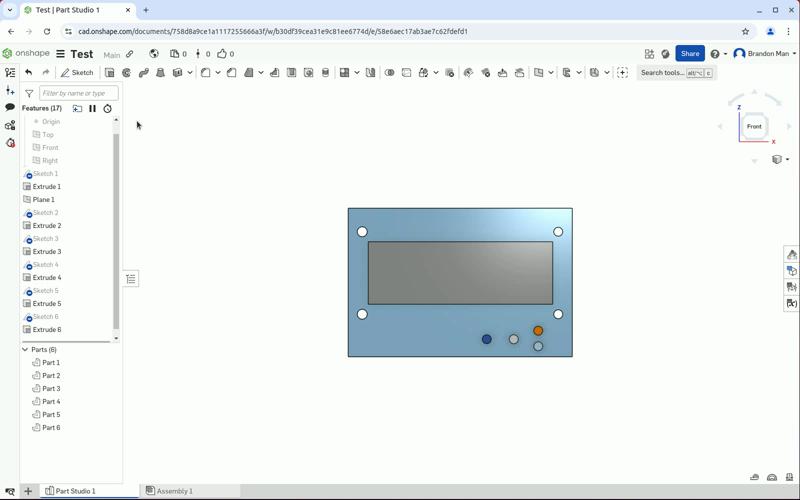
mouse_move(69, 176)
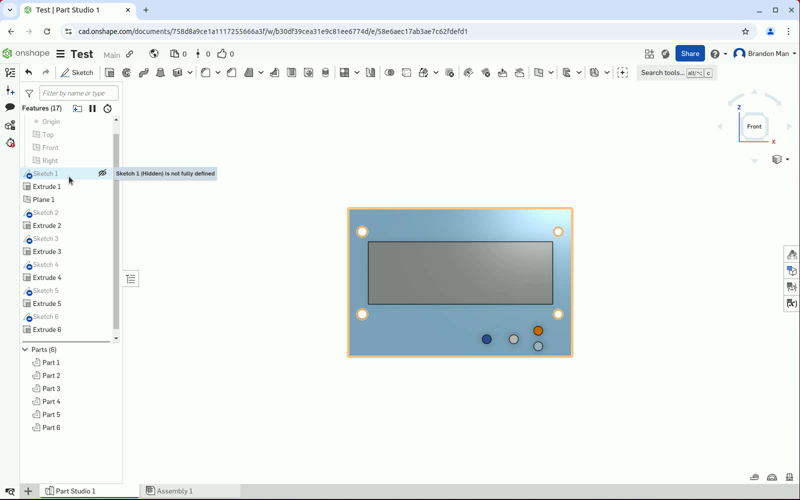
click(69, 176)
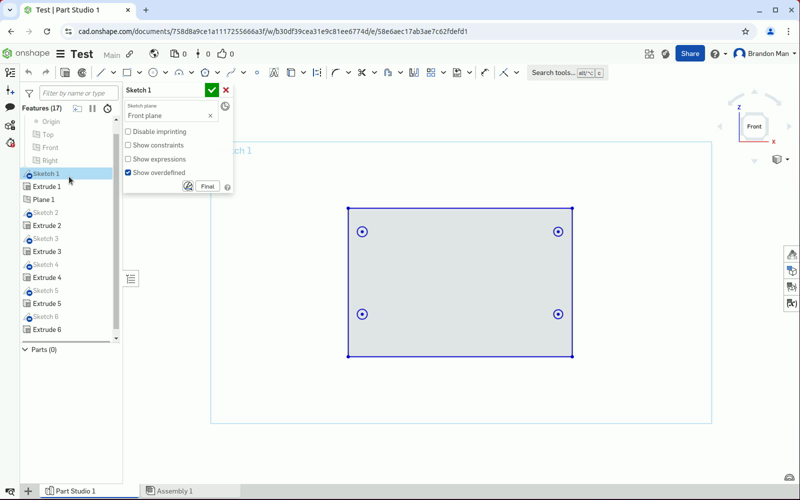
mouse_move(229, 92)
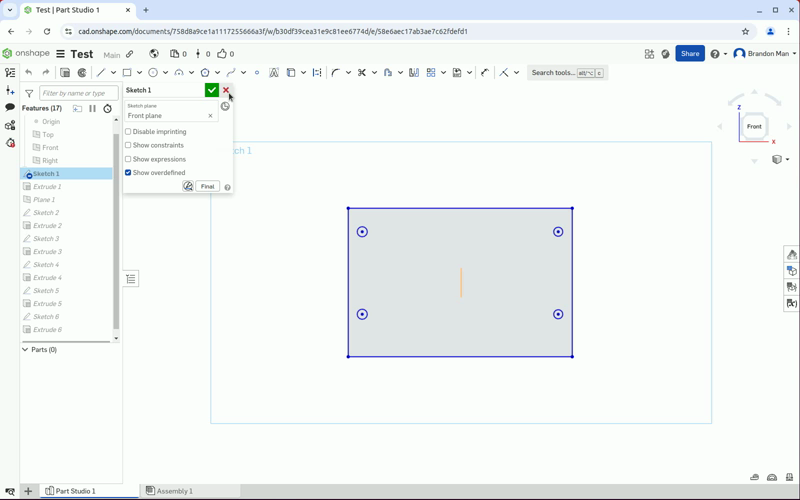
click(229, 92)
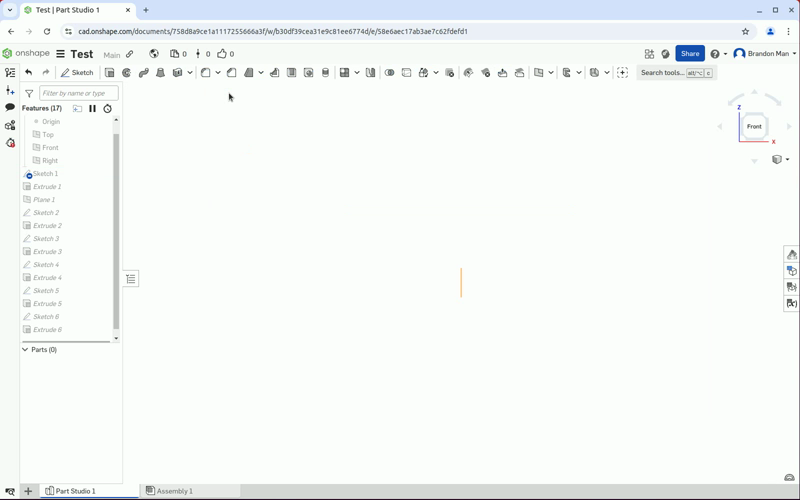
key(shift+s)
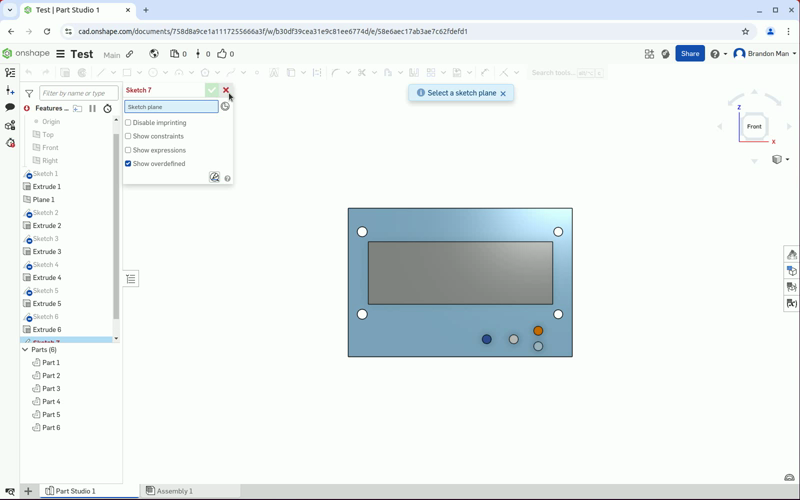
mouse_move(69, 189)
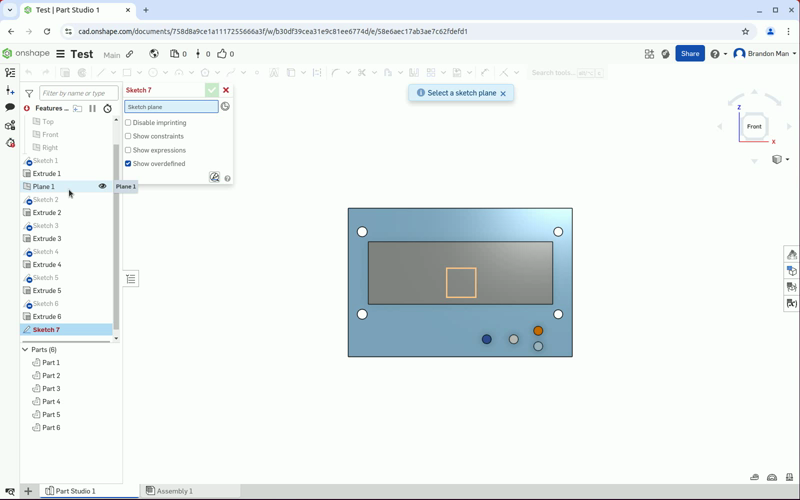
click(69, 189)
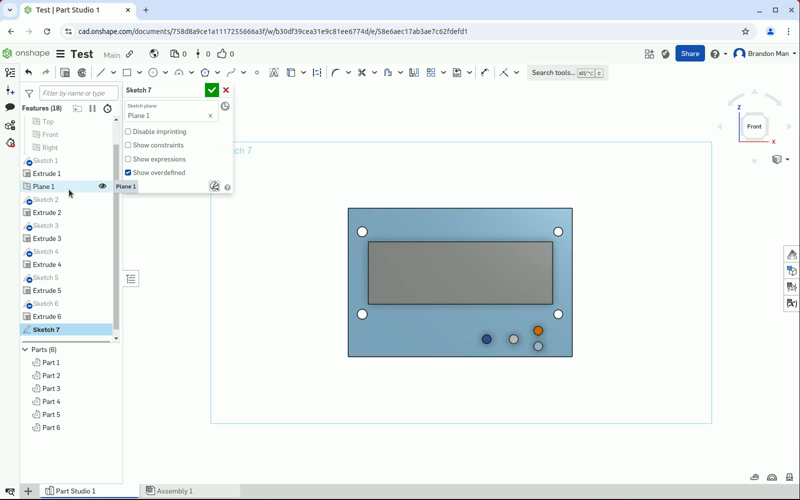
mouse_move(73, 352)
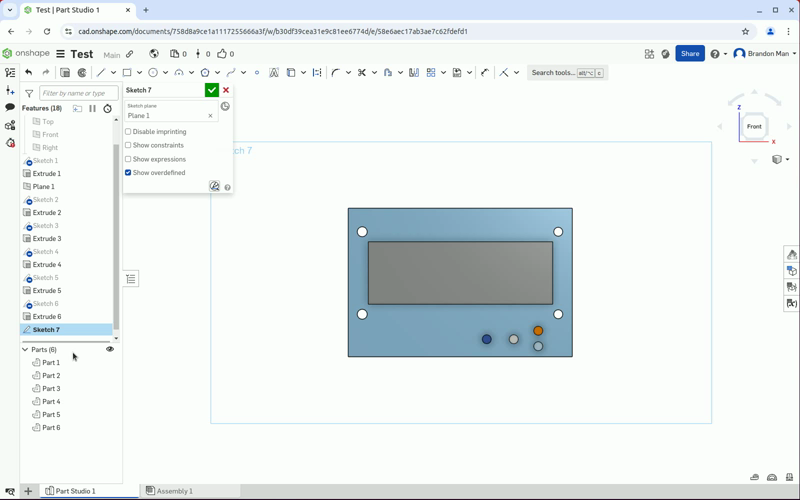
key(y)
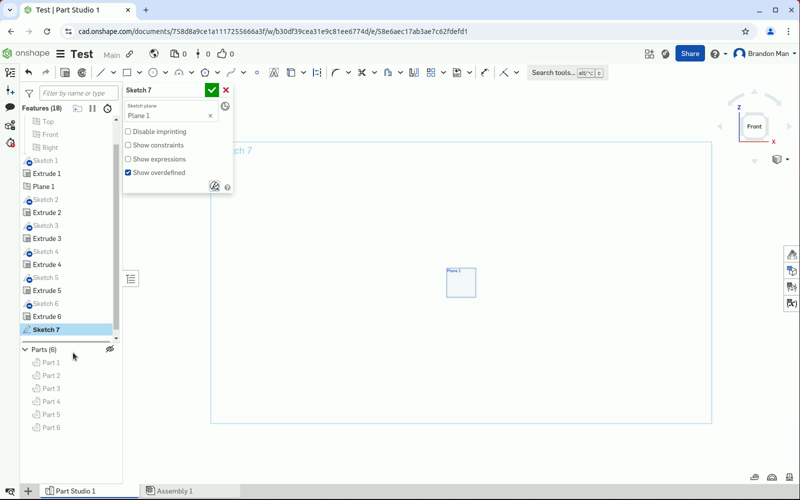
key(c)
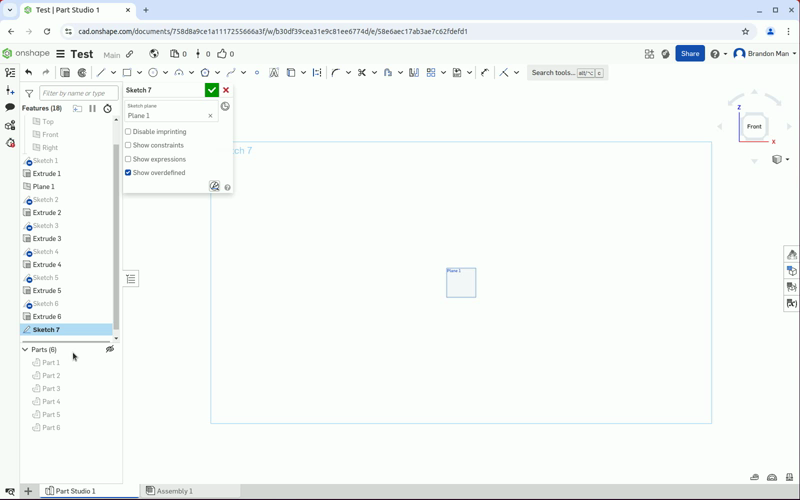
key_down(shift)
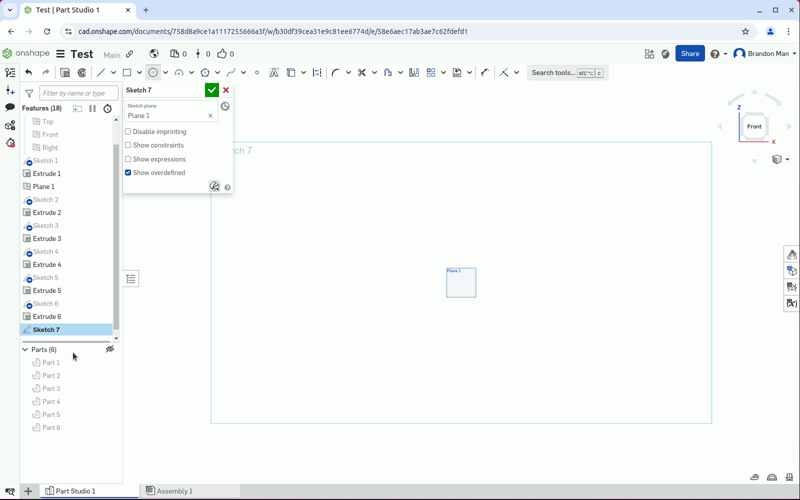
mouse_move(560, 339)
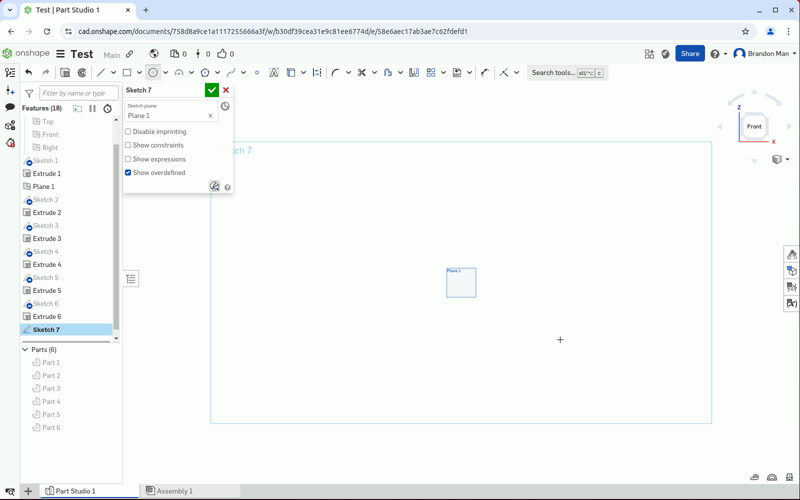
click(560, 339)
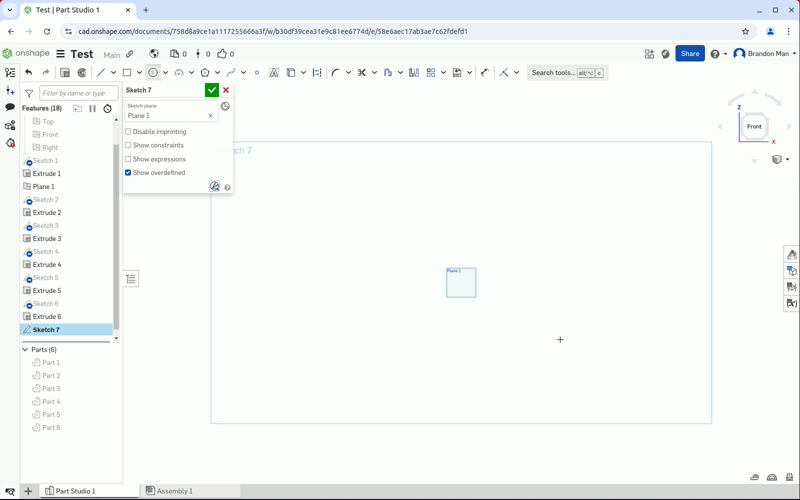
key_up(shift)
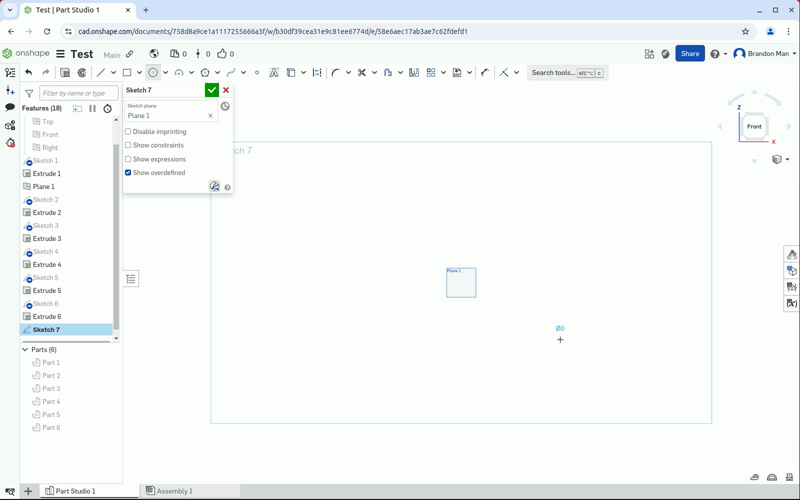
mouse_move(564, 339)
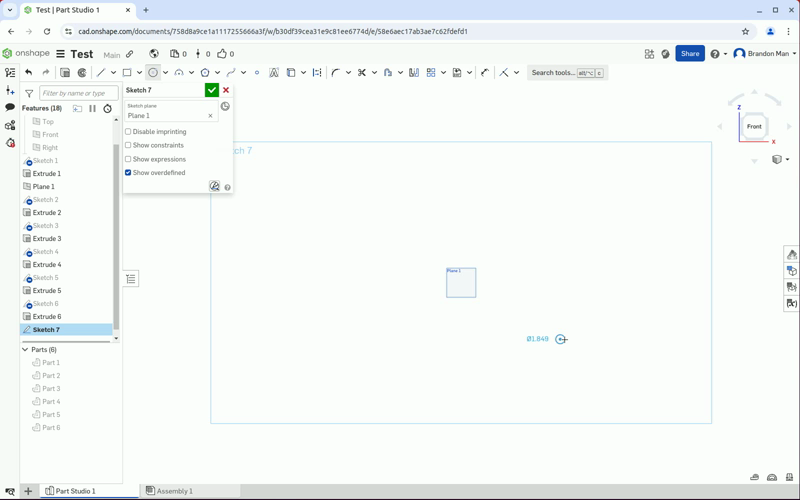
click(564, 339)
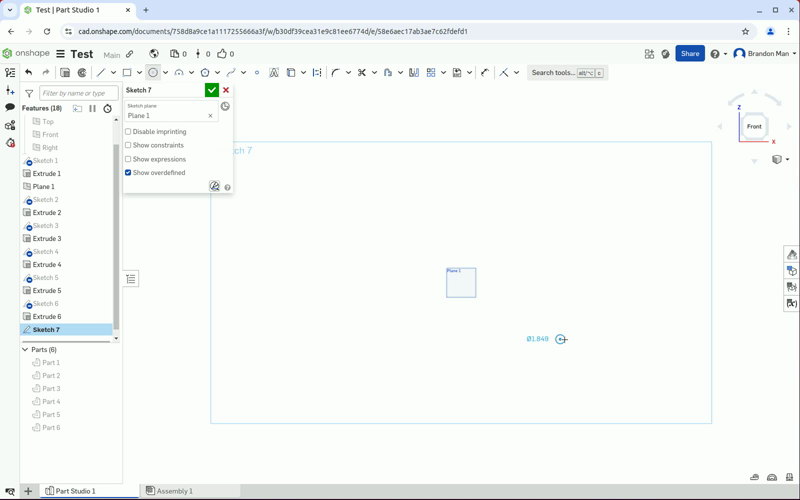
key(esc)
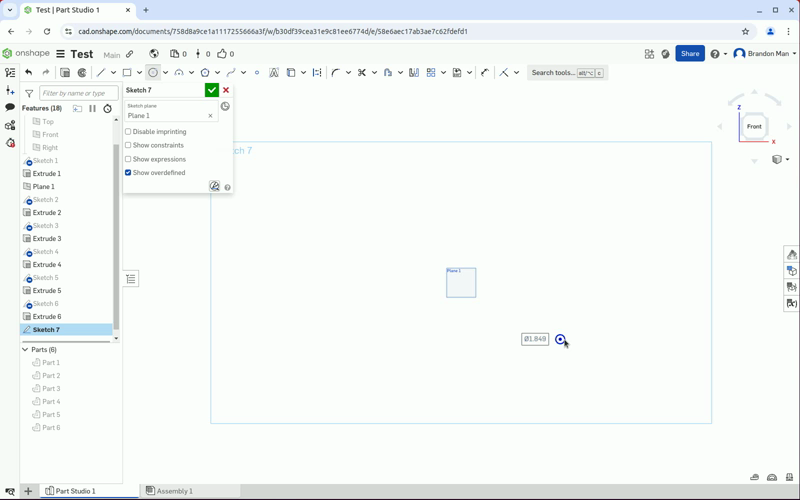
mouse_move(559, 340)
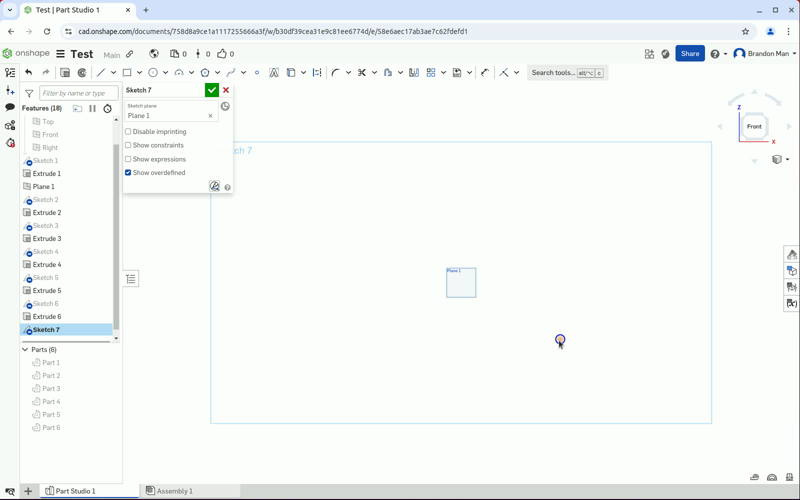
scroll(6)
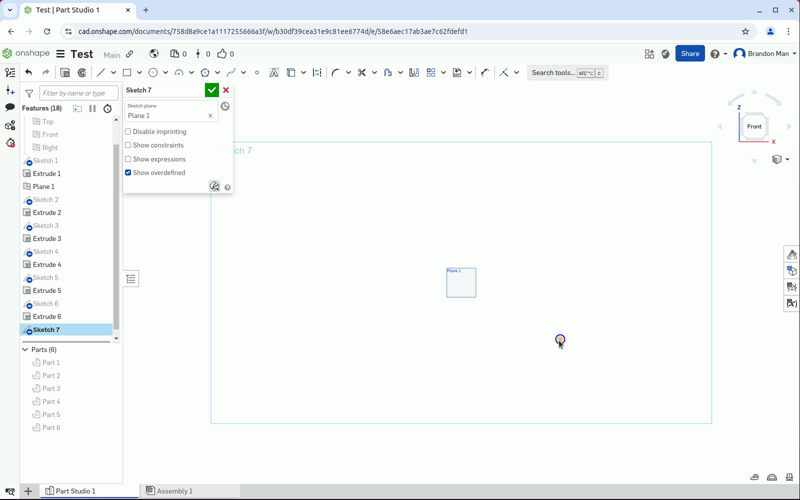
scroll(6)
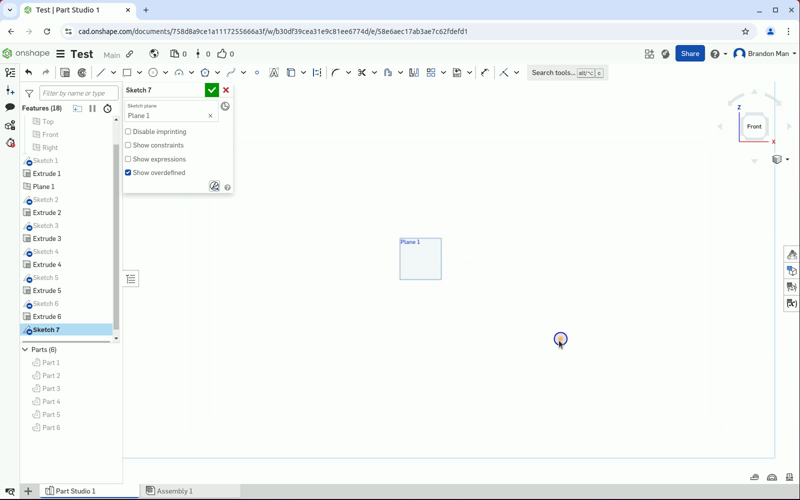
scroll(6)
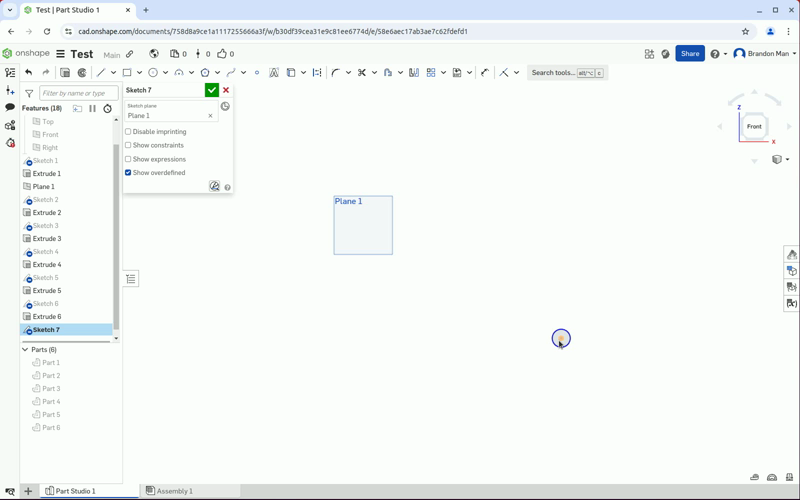
scroll(6)
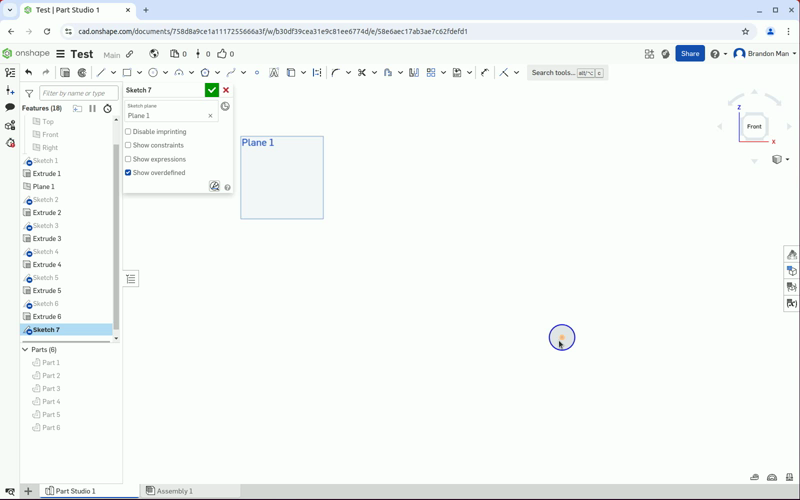
scroll(6)
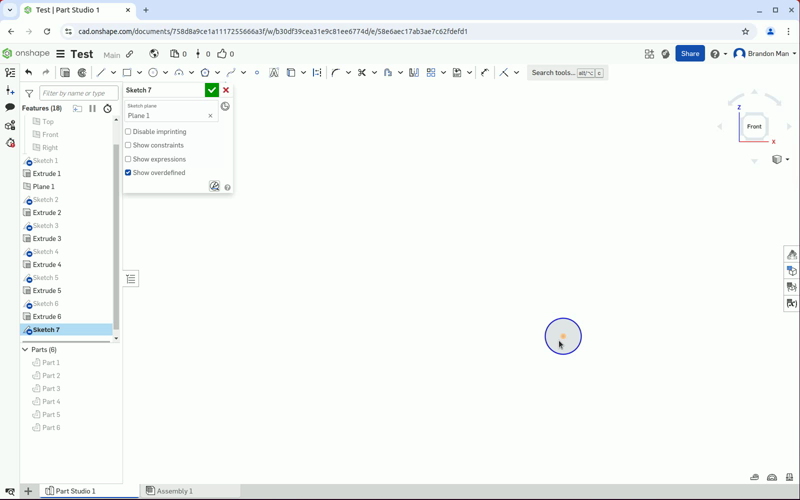
scroll(6)
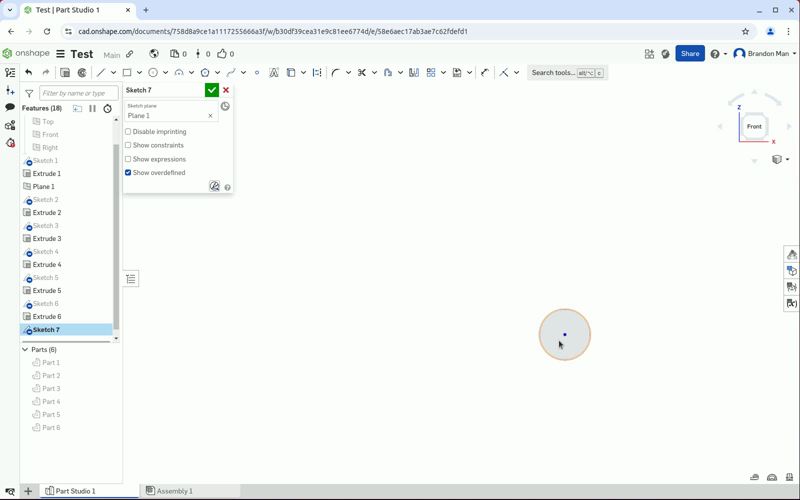
scroll(6)
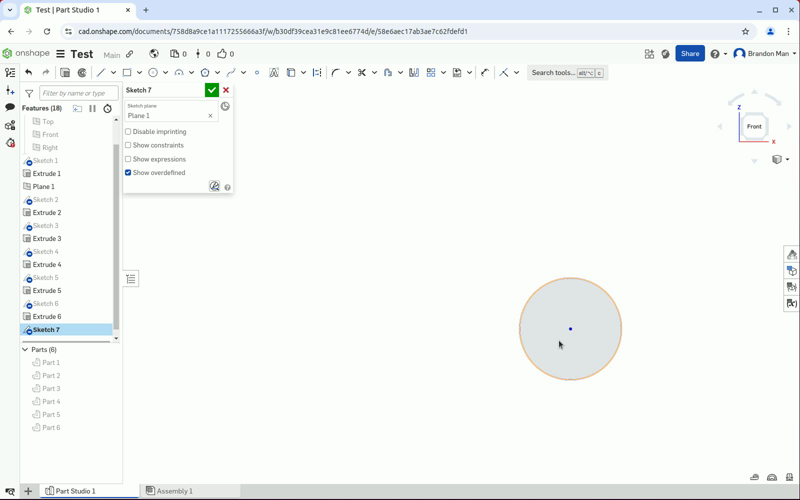
click(559, 340)
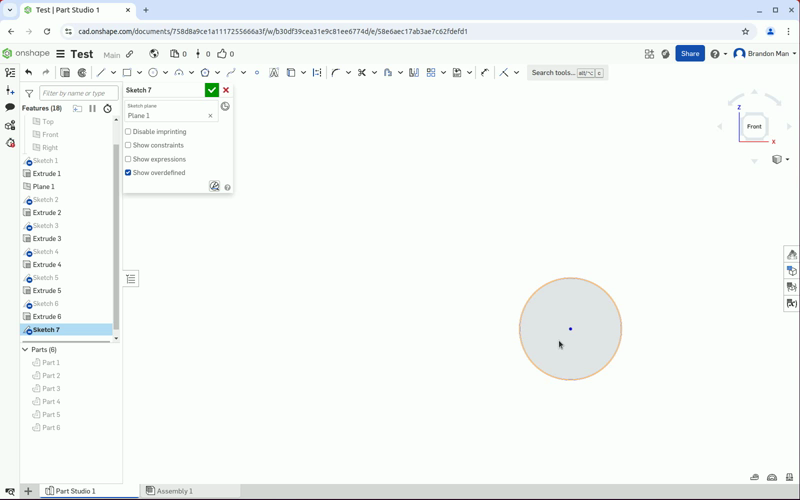
scroll(-6)
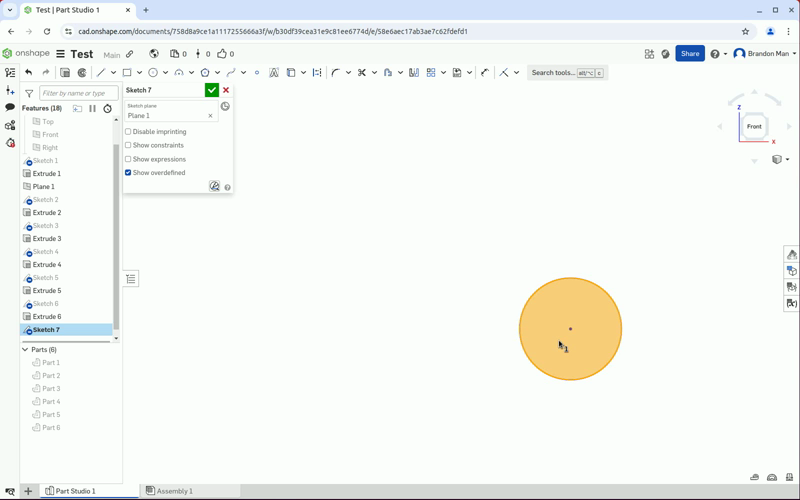
scroll(-6)
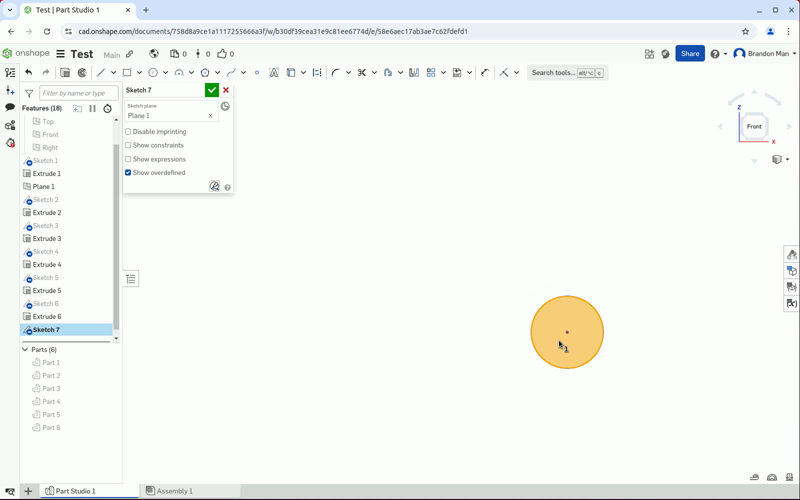
scroll(-6)
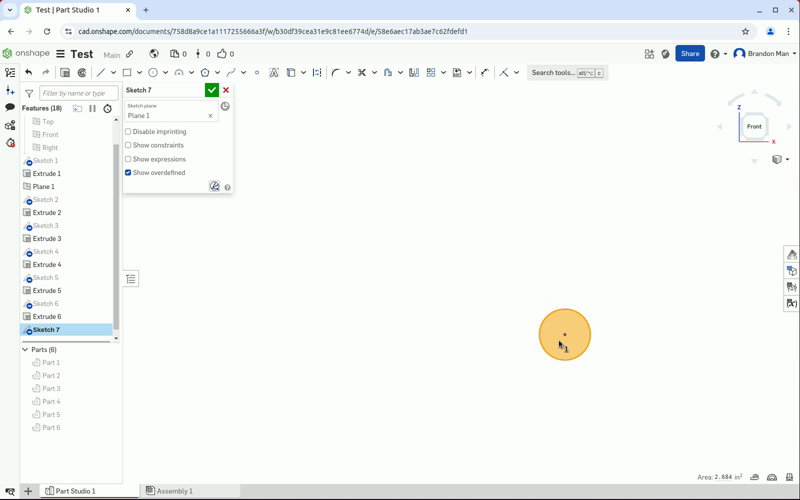
scroll(-6)
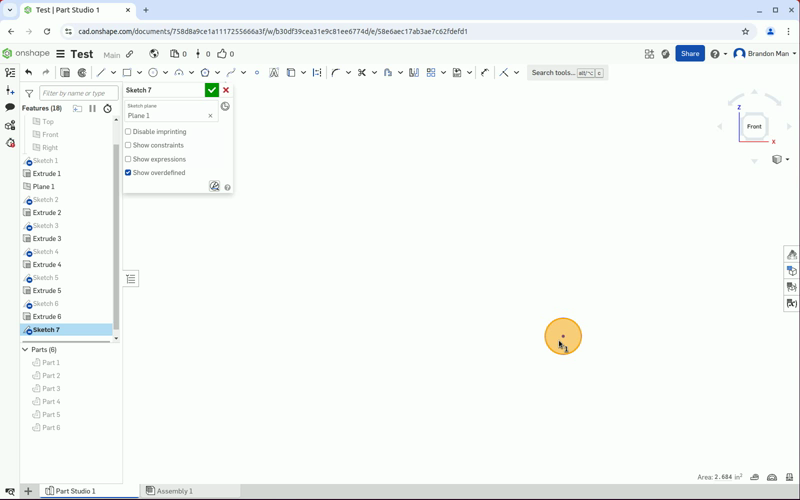
scroll(-6)
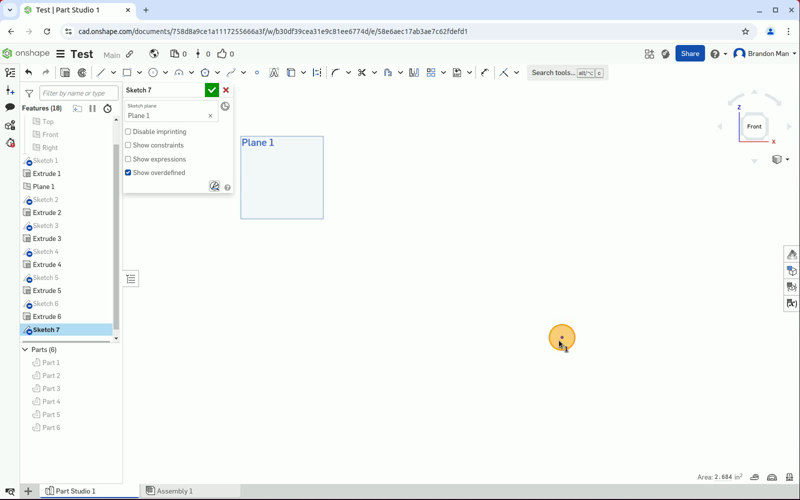
scroll(-6)
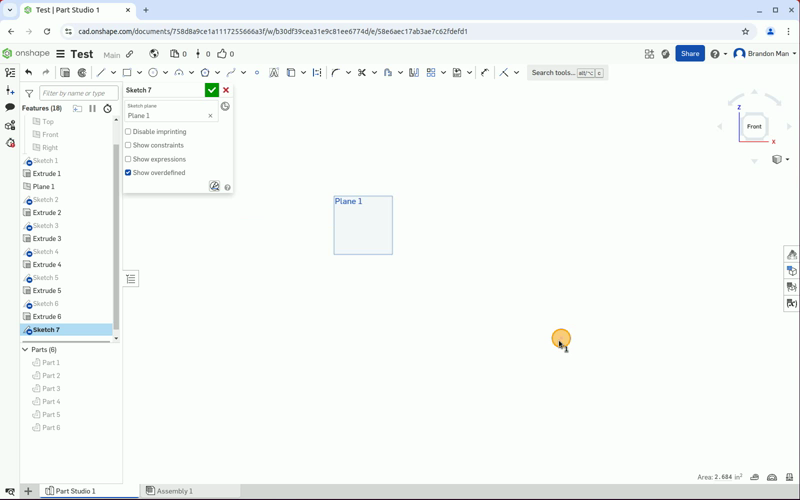
scroll(-6)
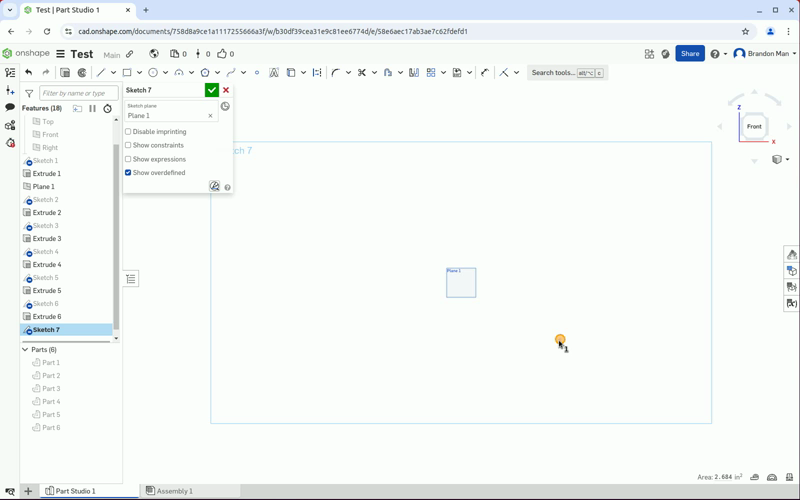
mouse_move(73, 352)
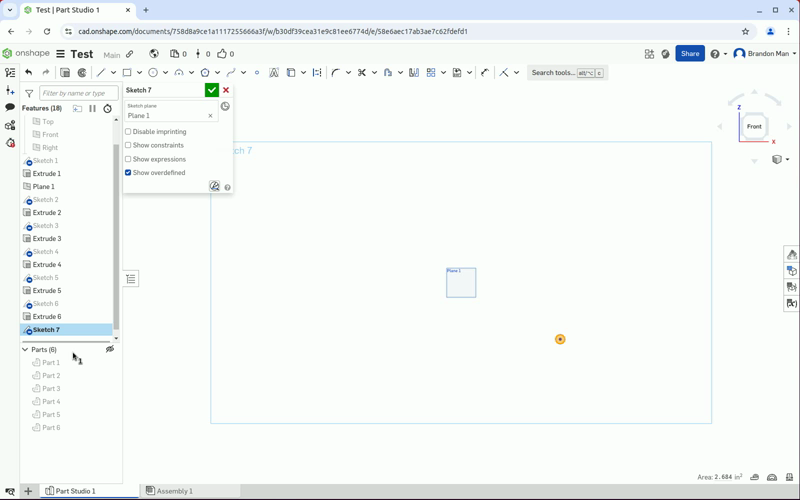
key(shift+y)
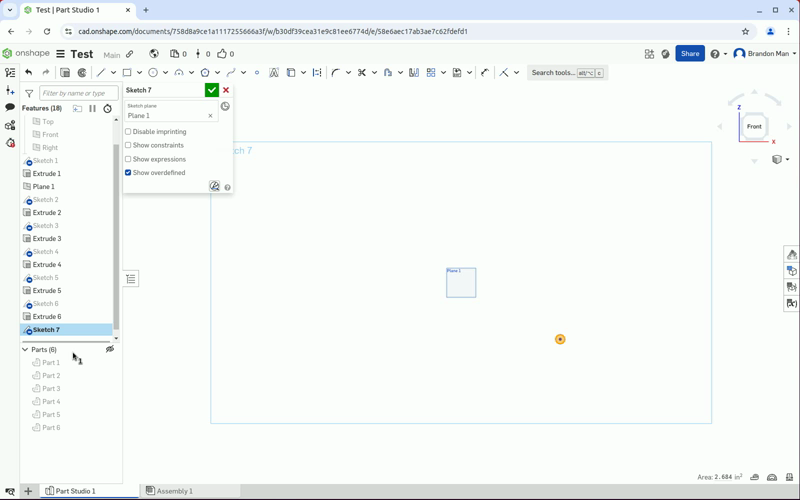
key(shift+e)
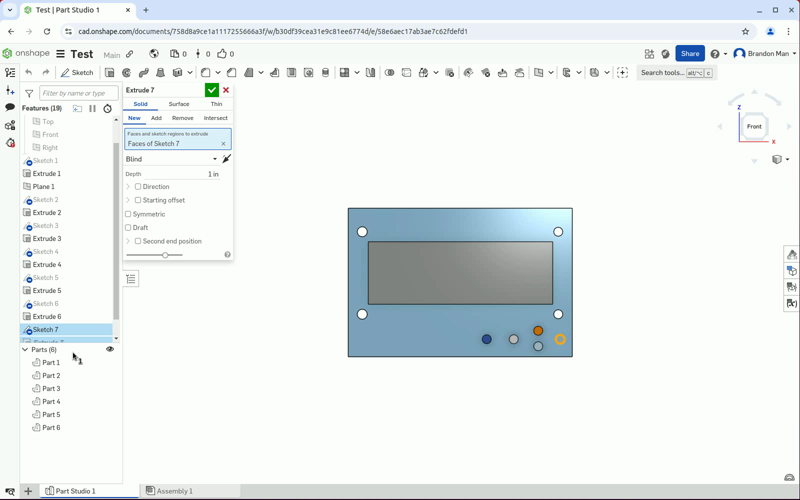
mouse_move(143, 106)
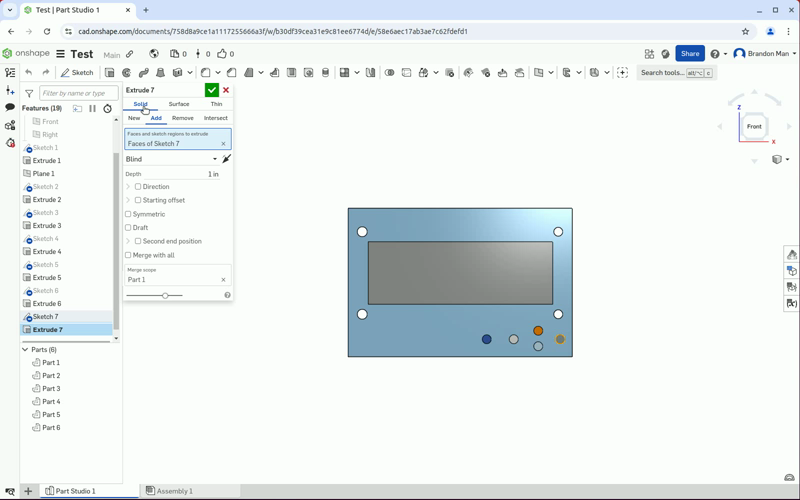
click(143, 106)
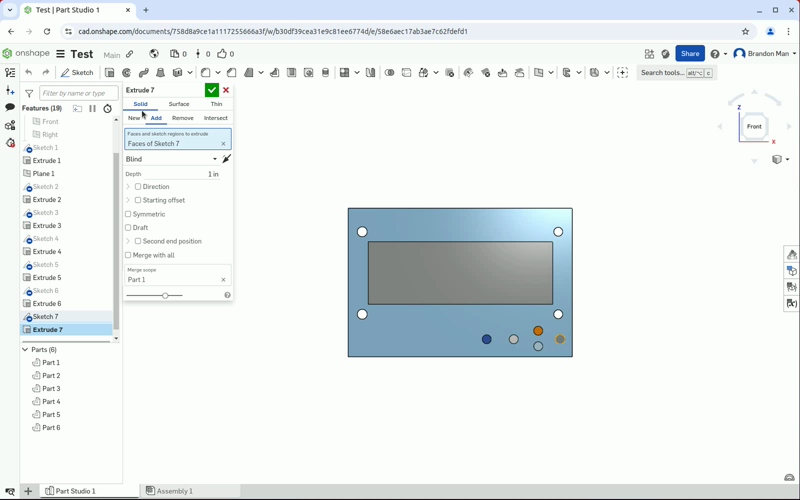
mouse_move(137, 120)
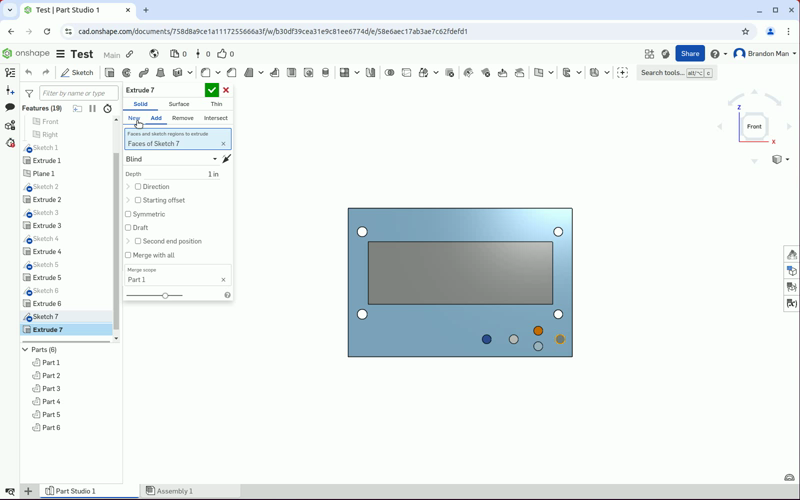
click(137, 120)
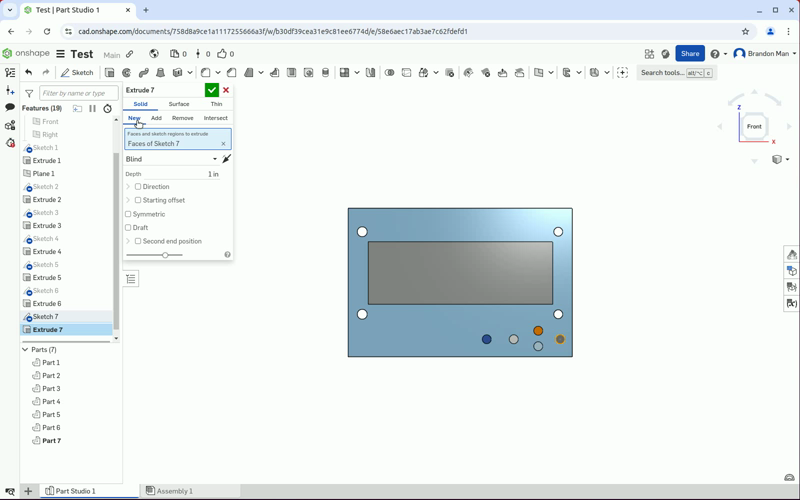
key(tab, 4)
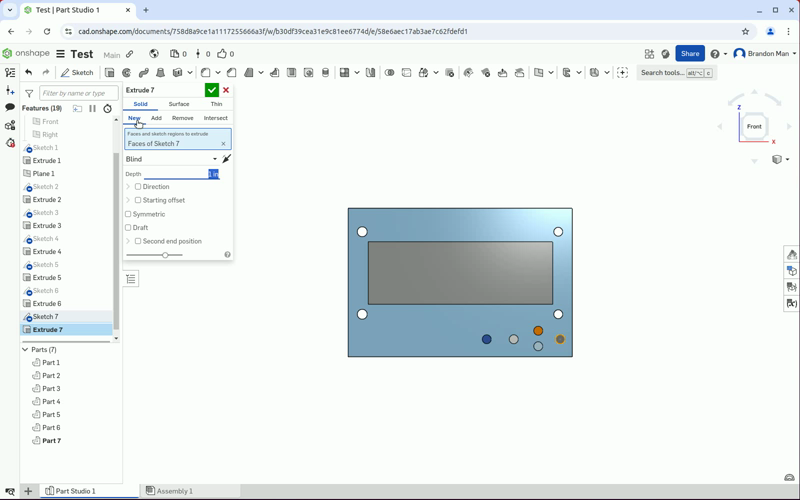
text(1.204)
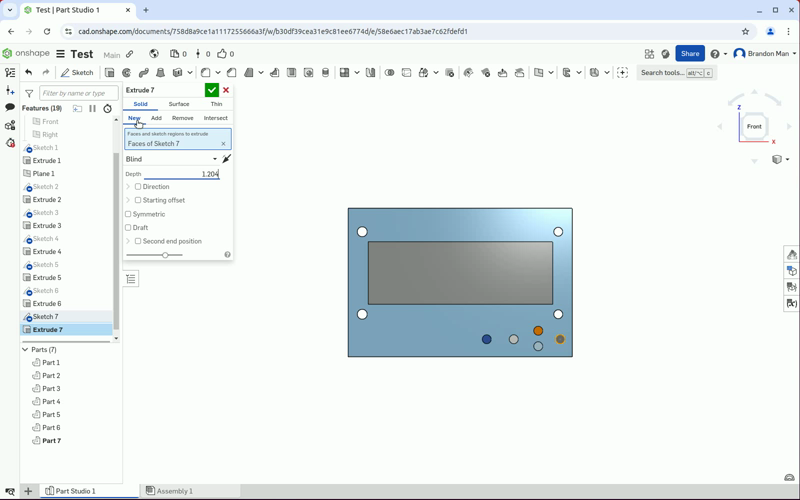
key(enter)
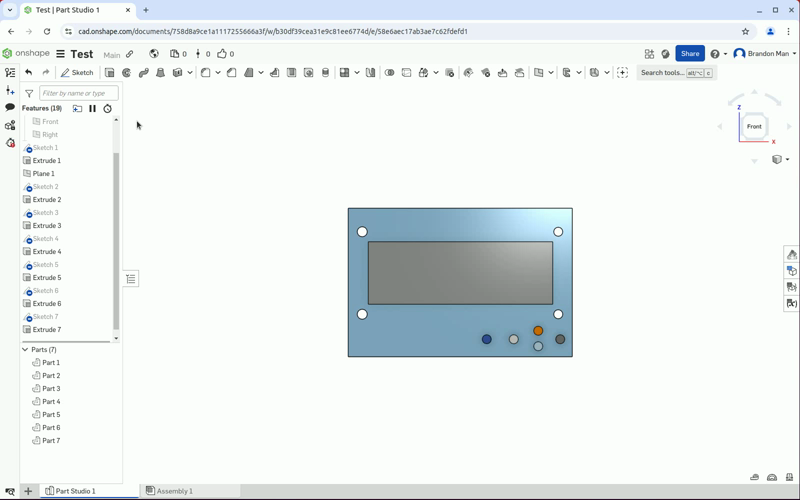
key(shift+h)
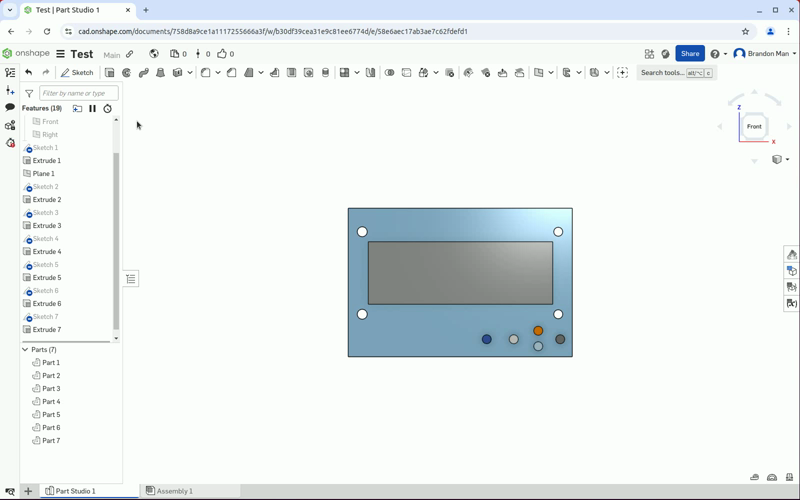
key(shift+h)
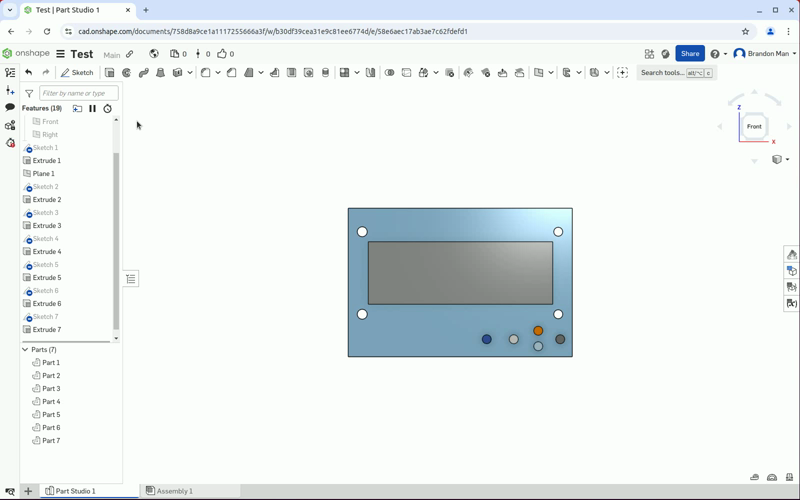
key(shift+7)
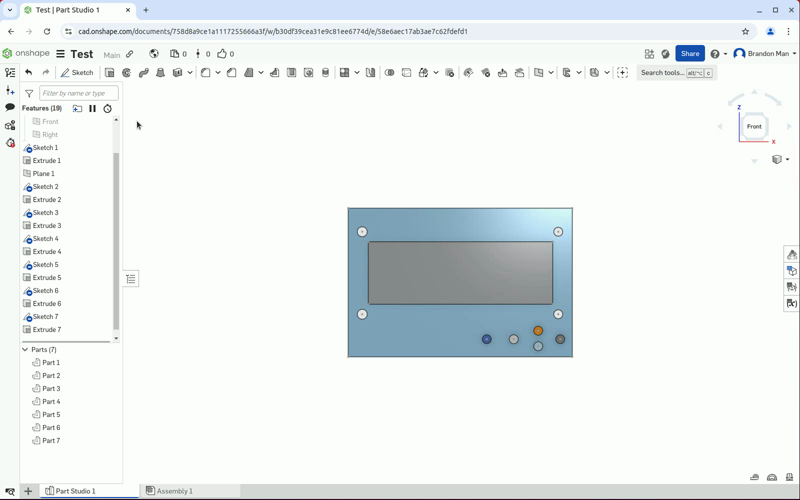
key(left, 2)
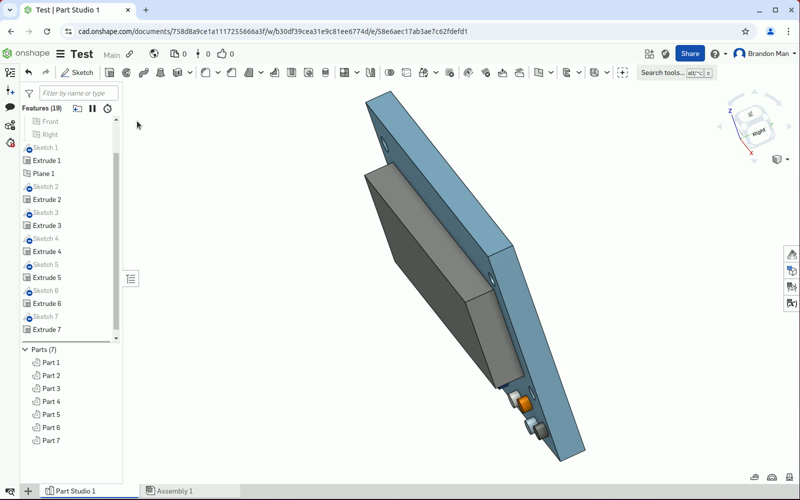
key(down, 2)
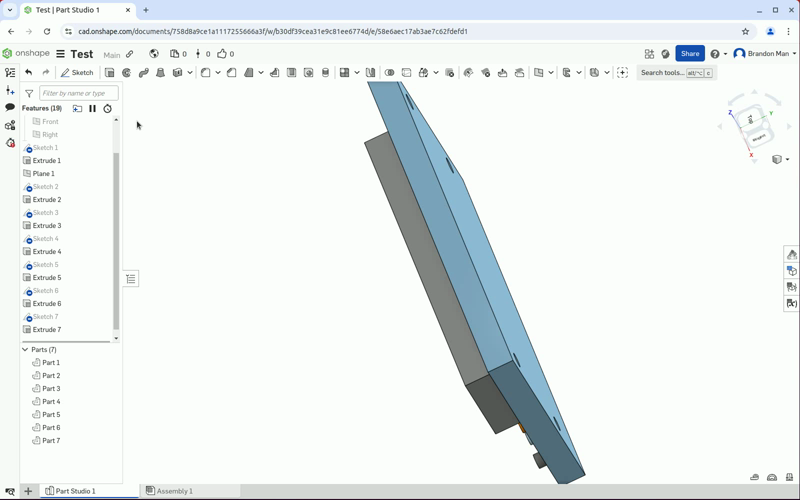
key(up, 2)
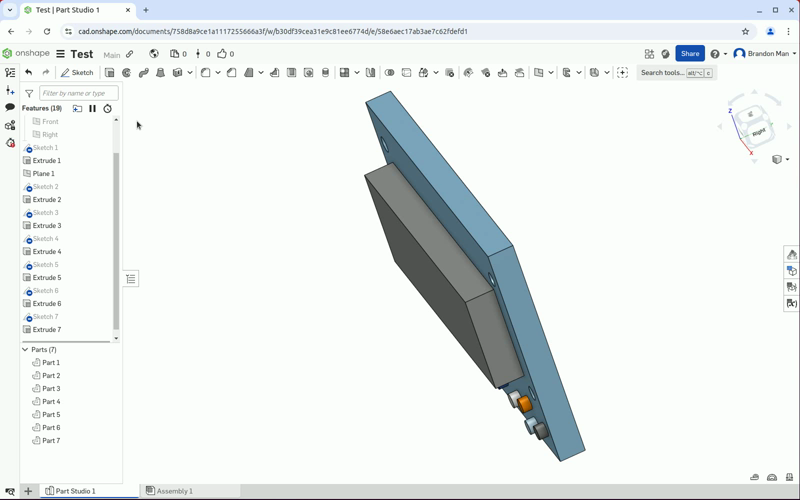
key(right, 2)
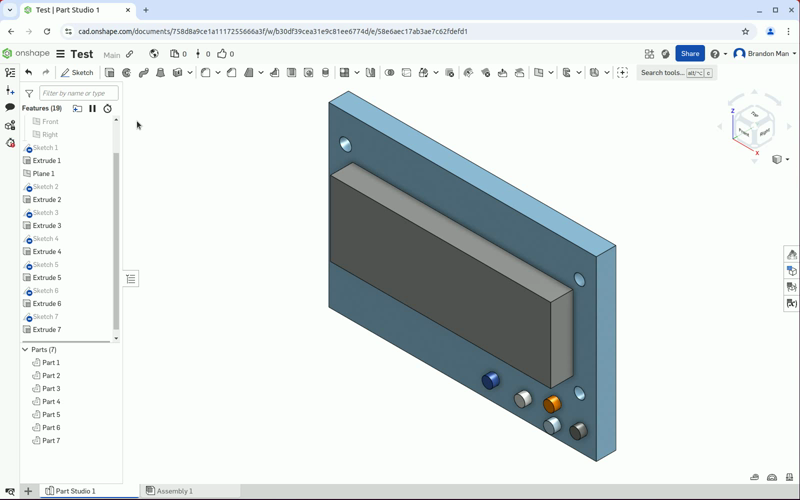
mouse_move(69, 150)
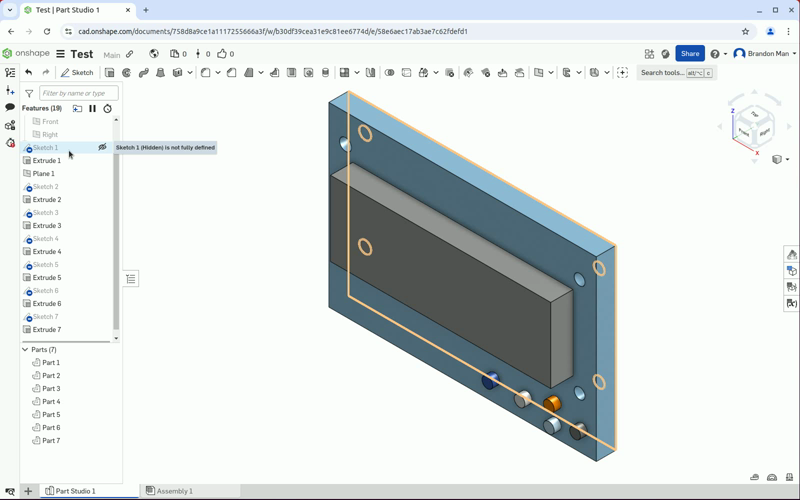
click(69, 150)